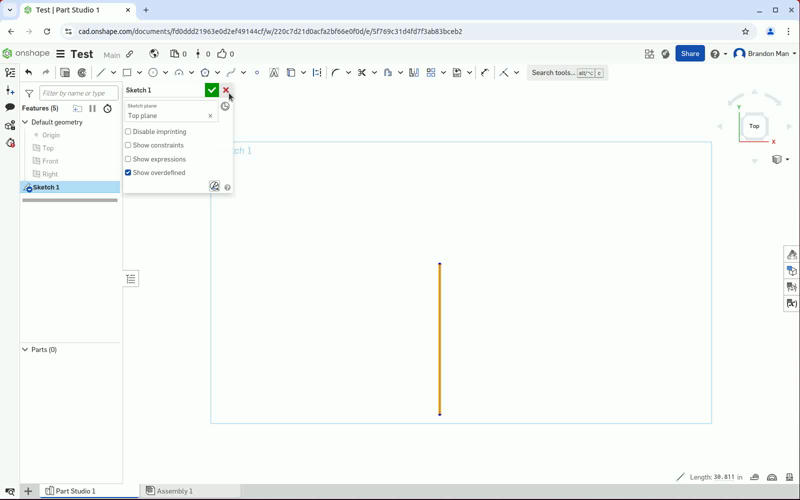
key(shift+h)
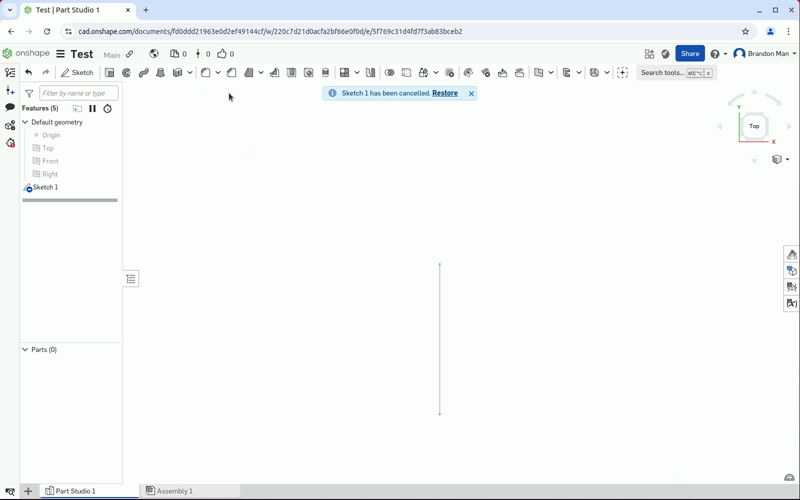
key(shift+s)
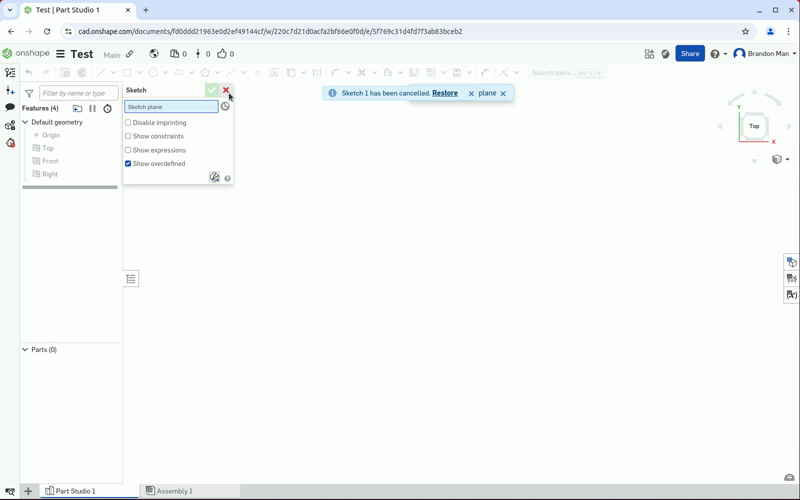
mouse_move(73, 150)
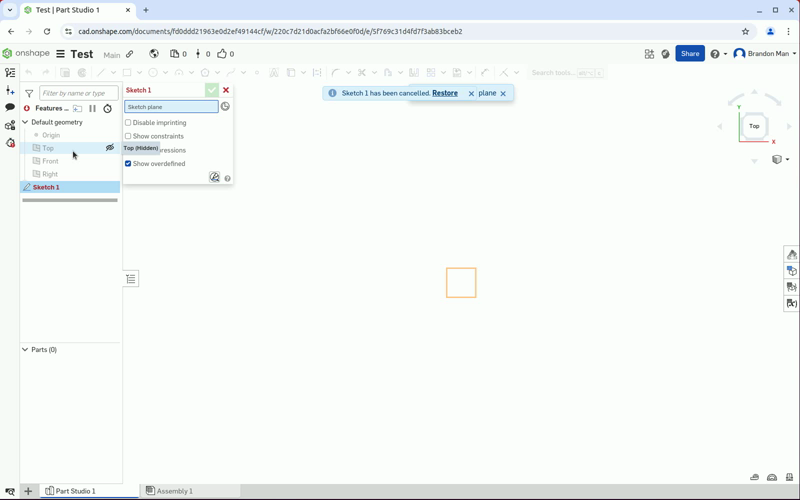
click(73, 150)
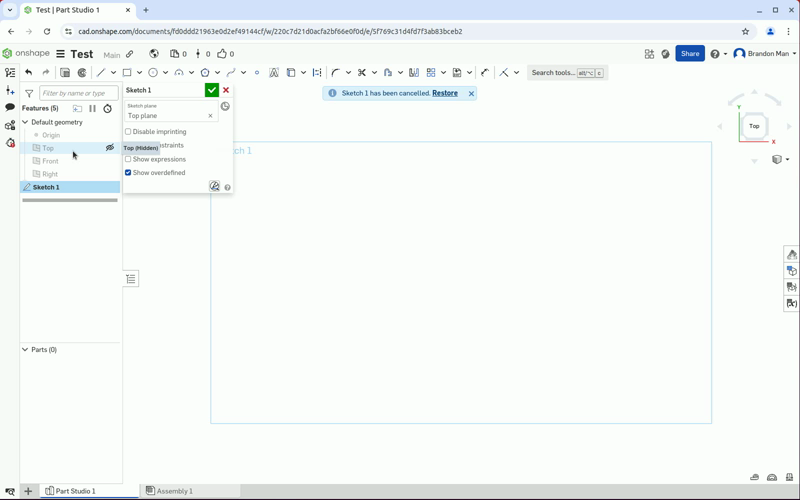
mouse_move(73, 352)
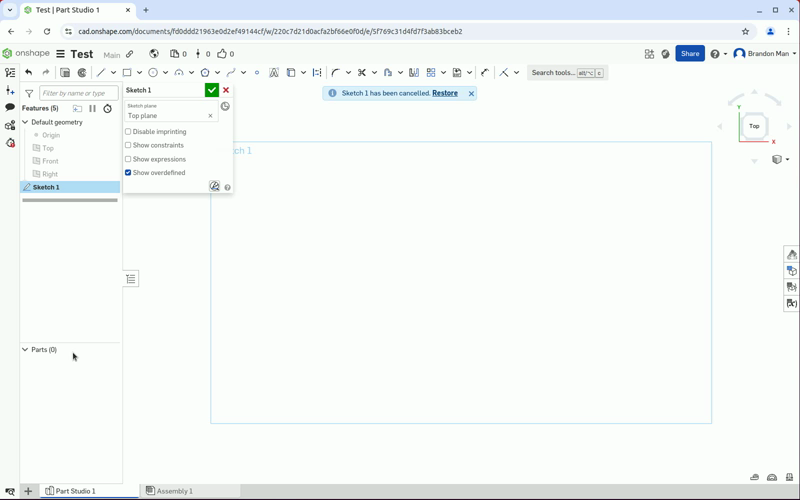
key(y)
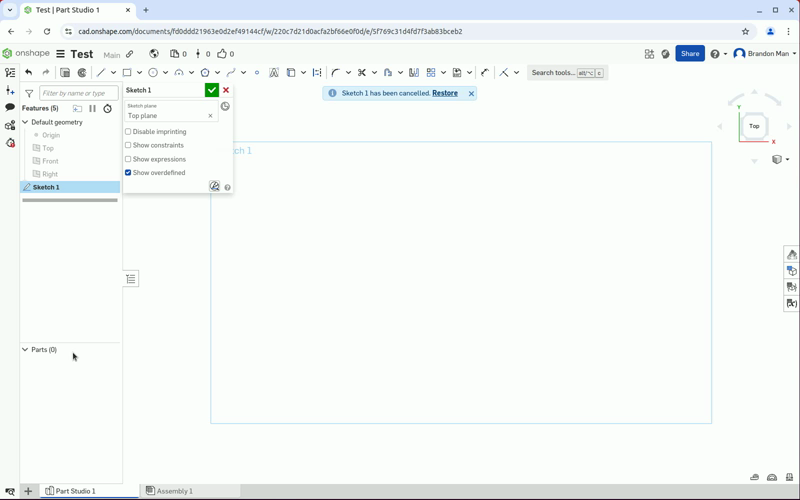
key(l)
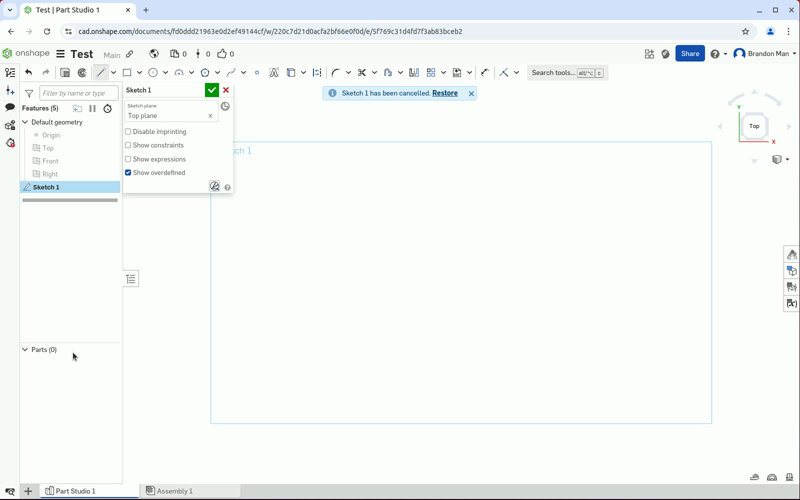
key_down(shift)
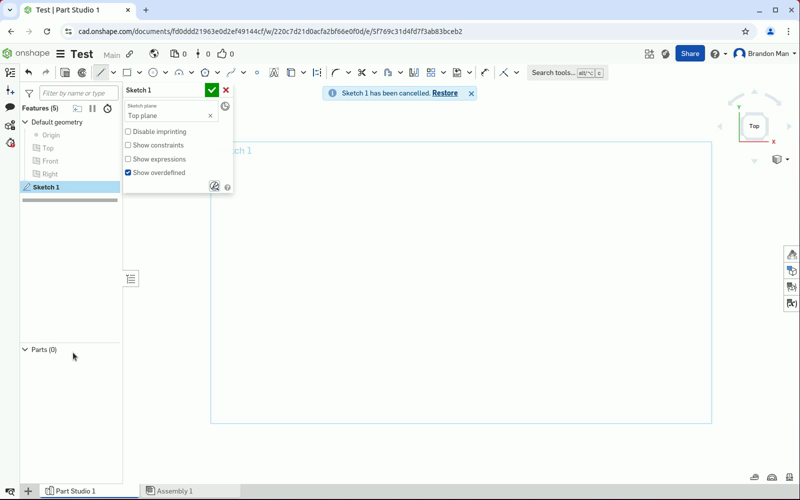
mouse_move(384, 170)
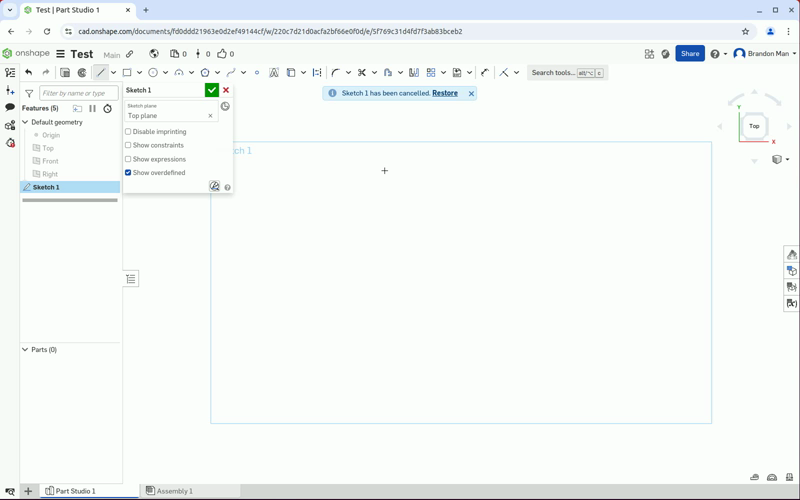
click(384, 170)
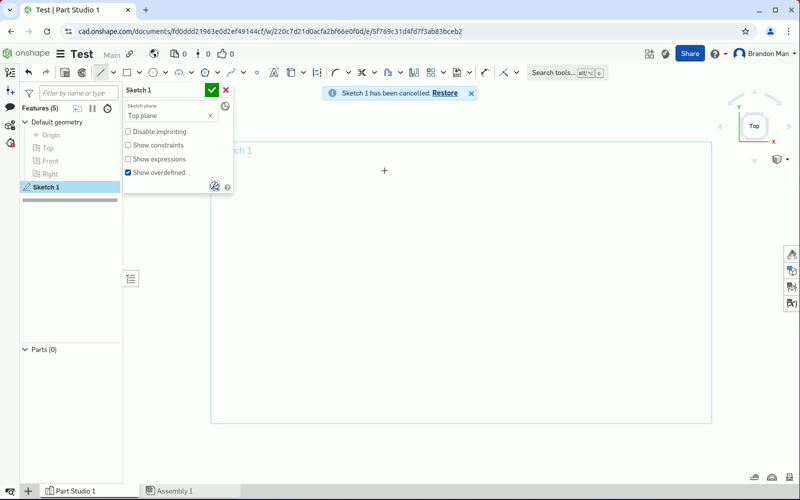
key_up(shift)
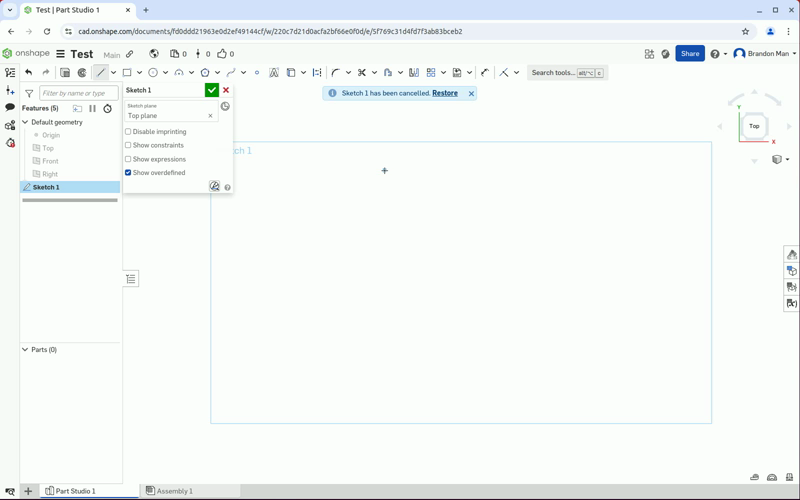
key_down(shift)
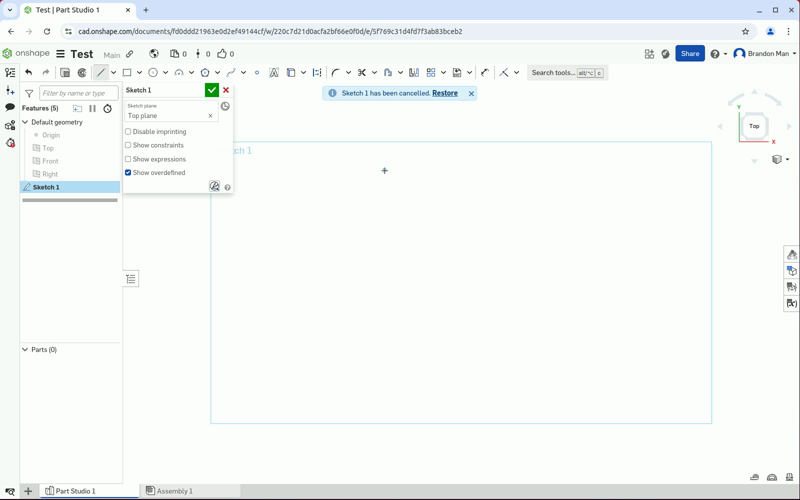
mouse_move(414, 170)
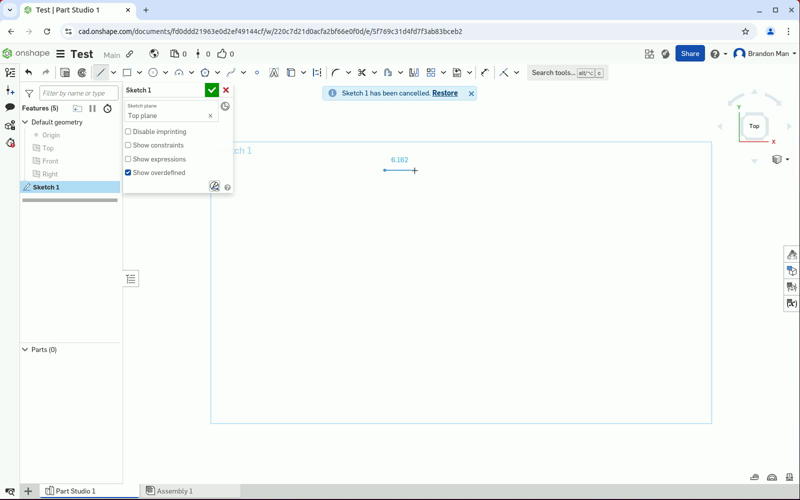
mouse_move(434, 194)
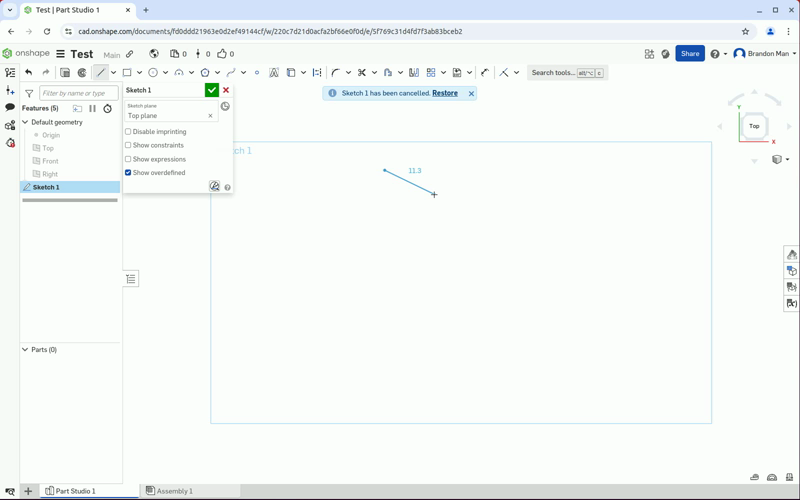
click(434, 194)
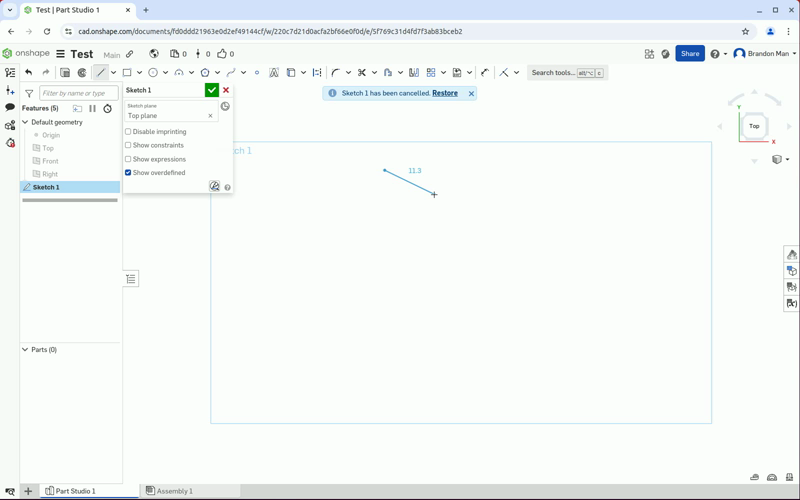
key_up(shift)
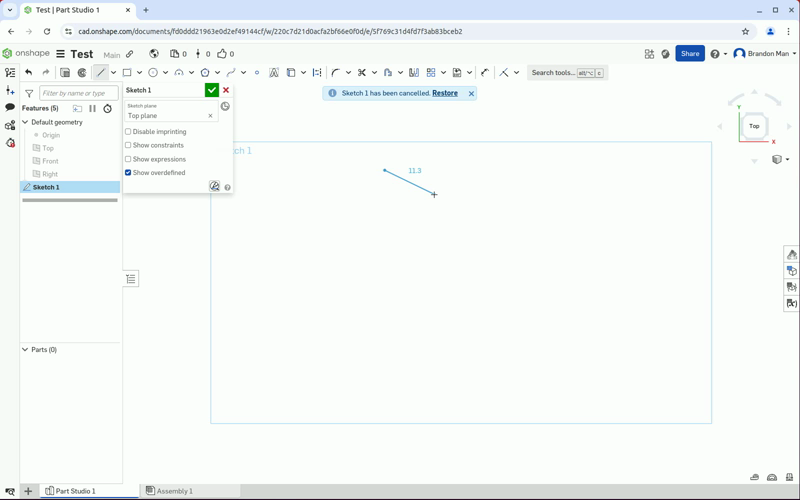
key(esc)
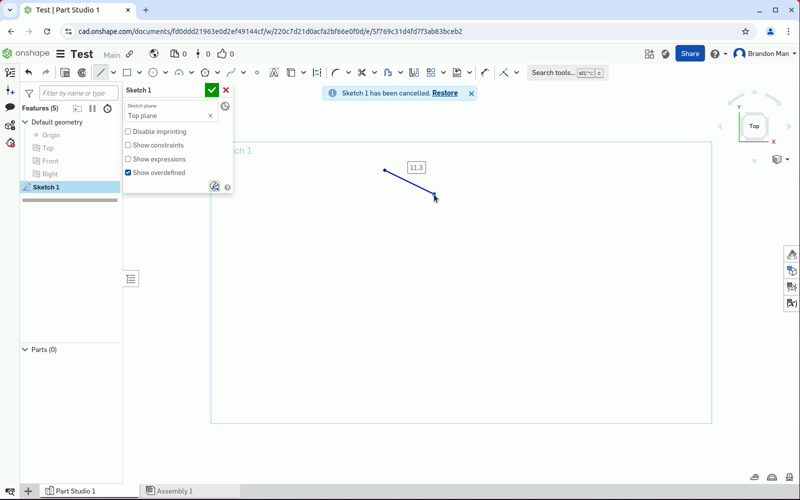
key(a)
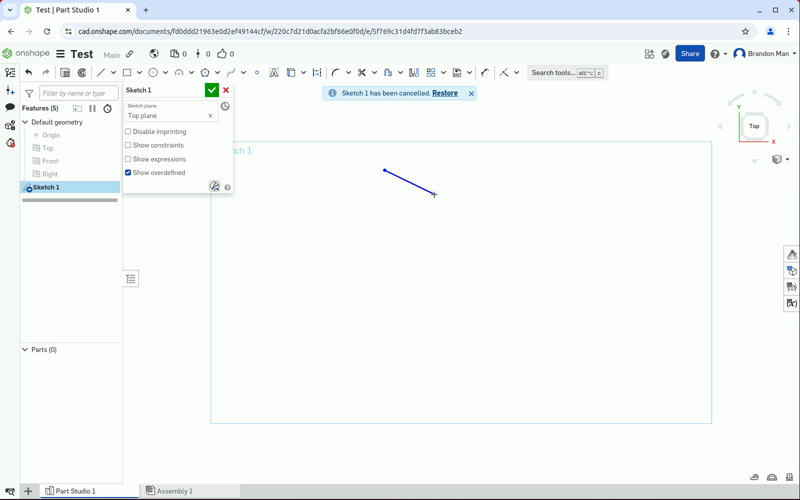
mouse_move(434, 194)
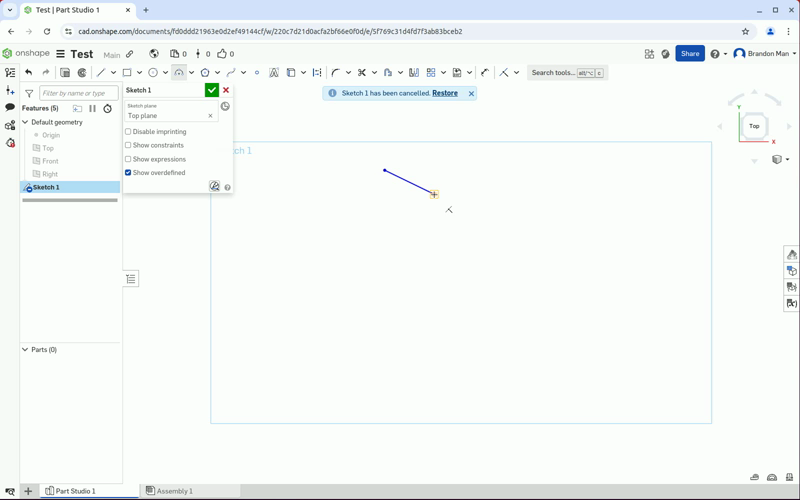
click(434, 194)
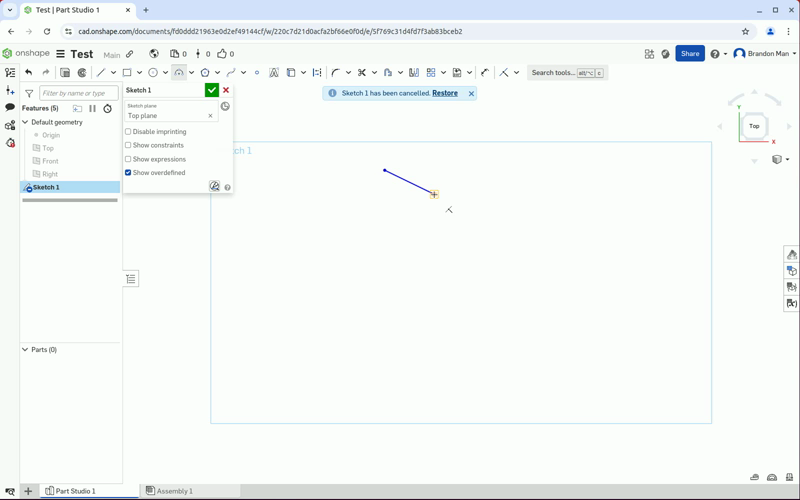
key_down(shift)
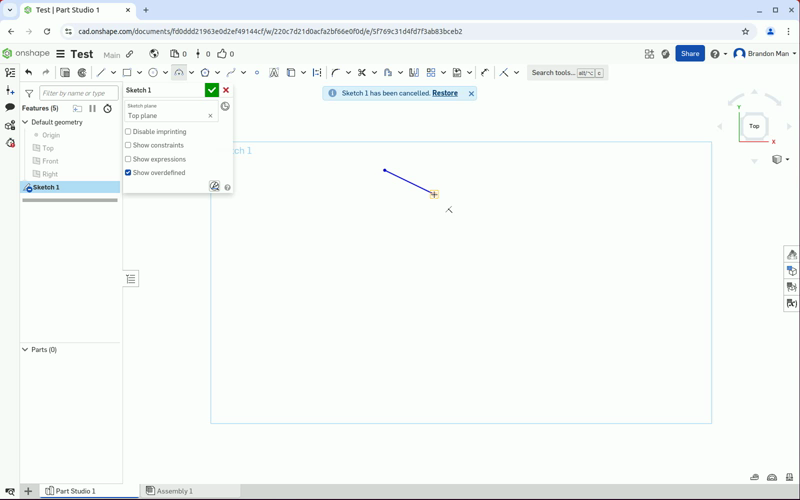
mouse_move(469, 213)
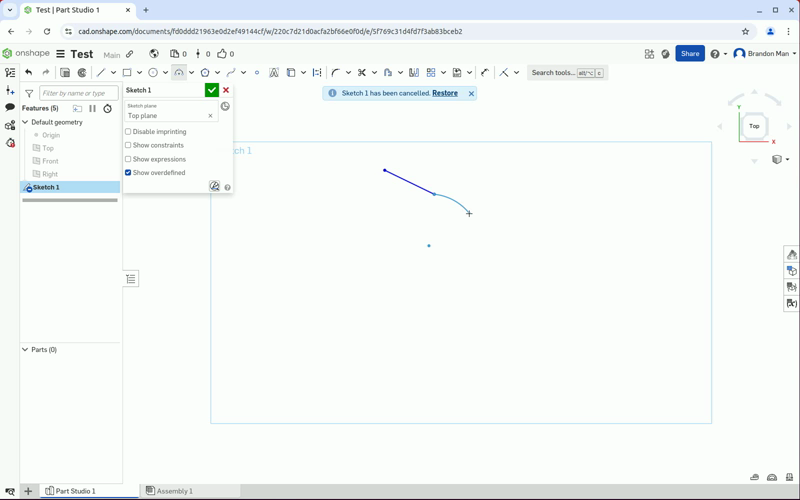
click(469, 213)
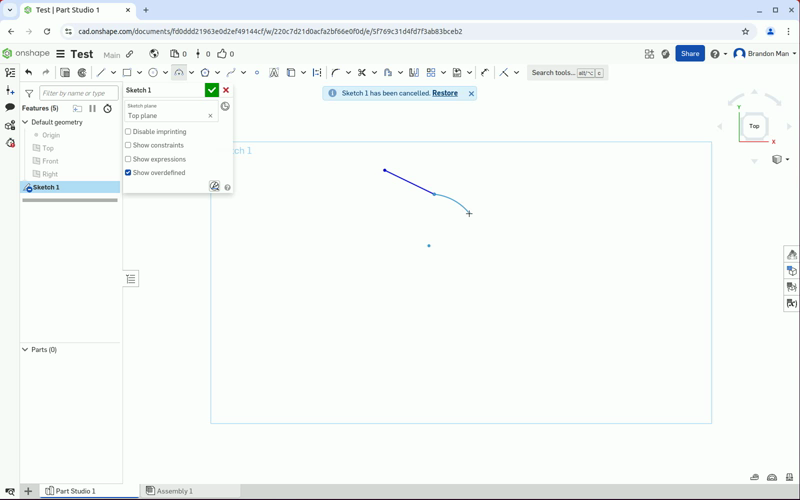
mouse_move(461, 186)
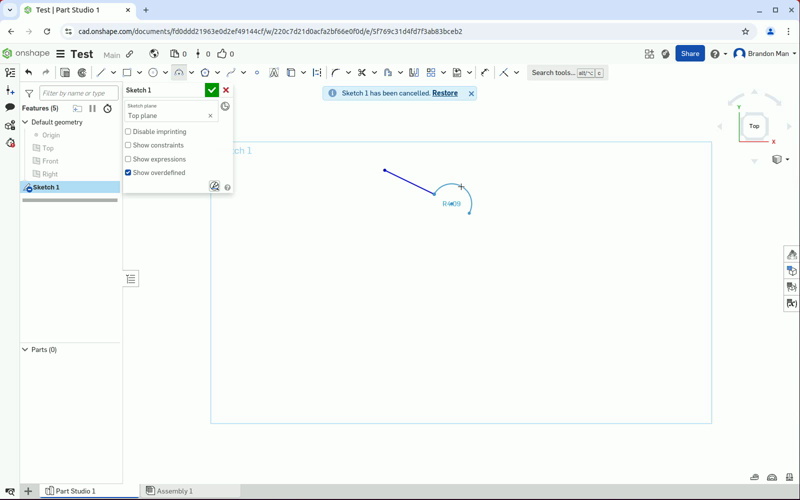
click(461, 186)
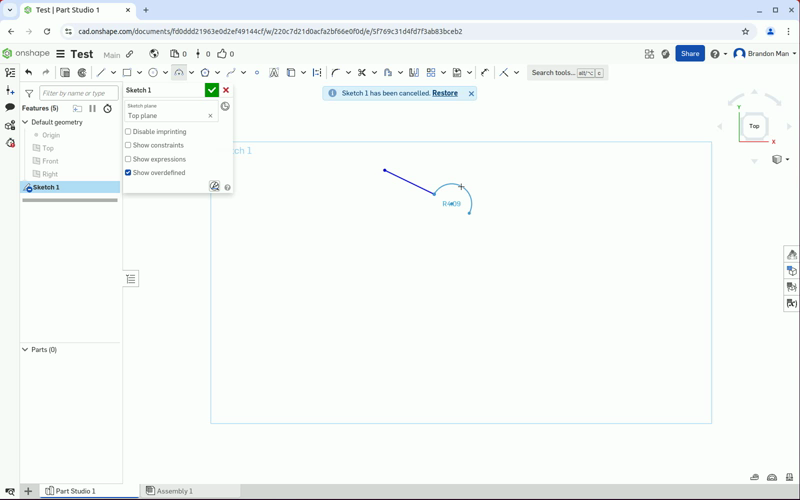
key_up(shift)
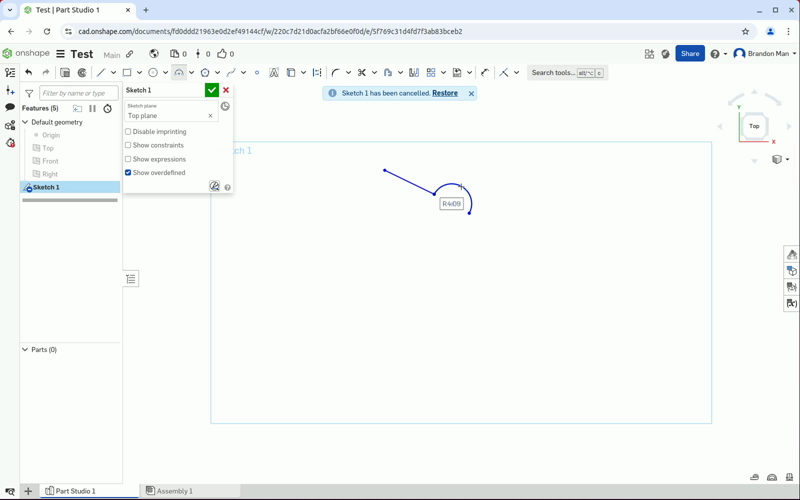
key(esc)
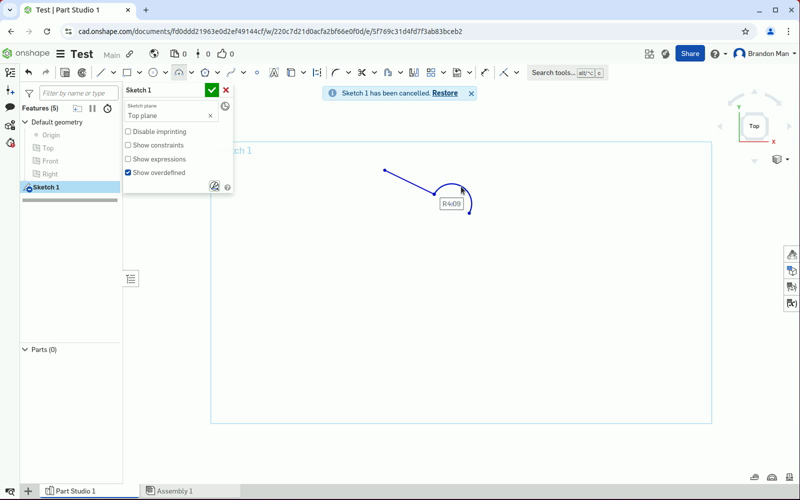
key(l)
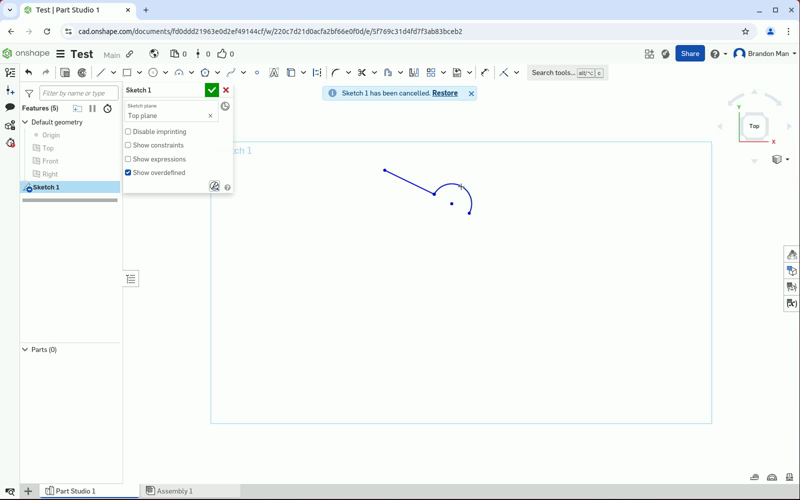
mouse_move(469, 213)
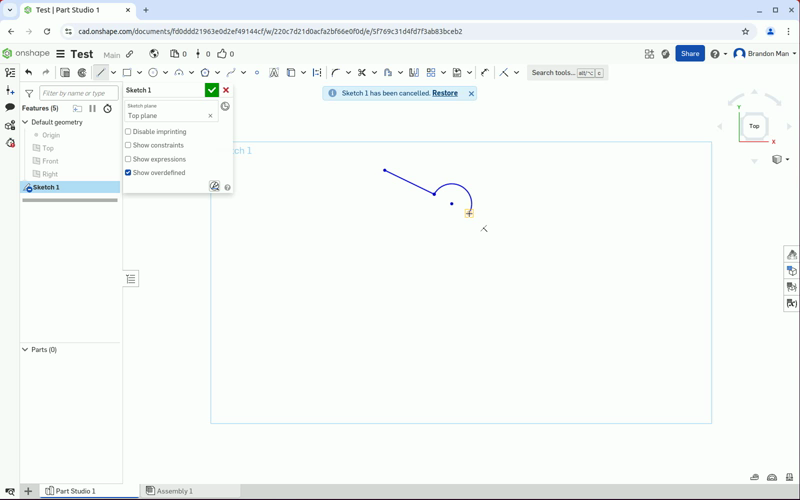
click(469, 213)
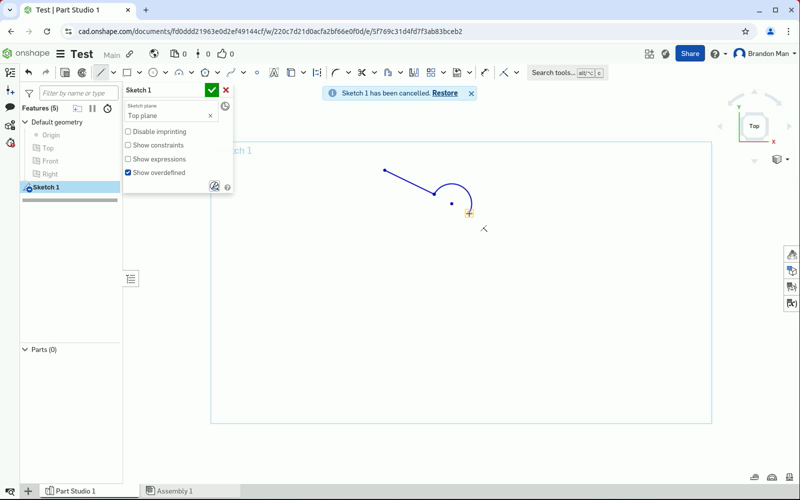
key_down(shift)
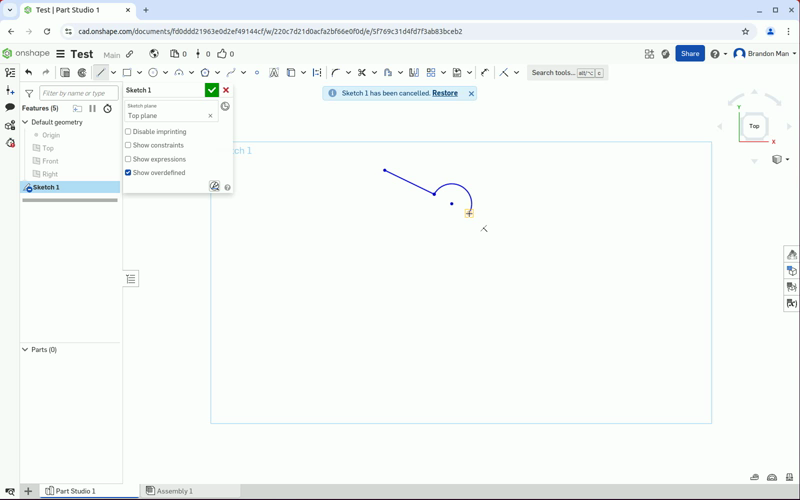
mouse_move(499, 213)
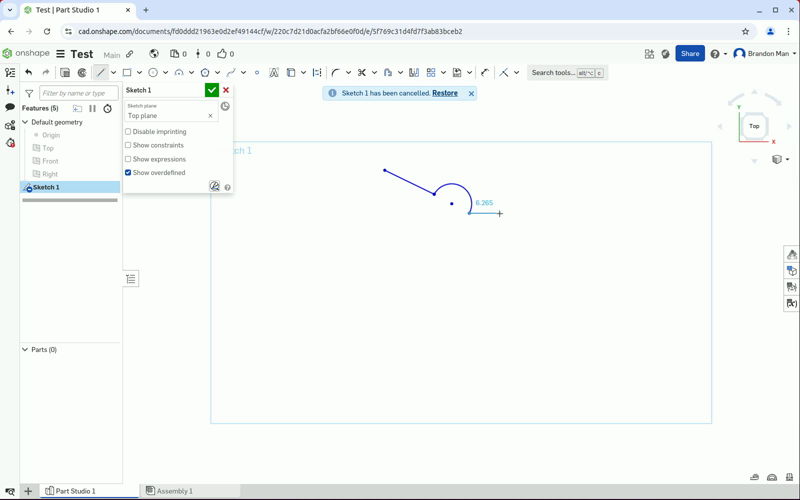
mouse_move(519, 238)
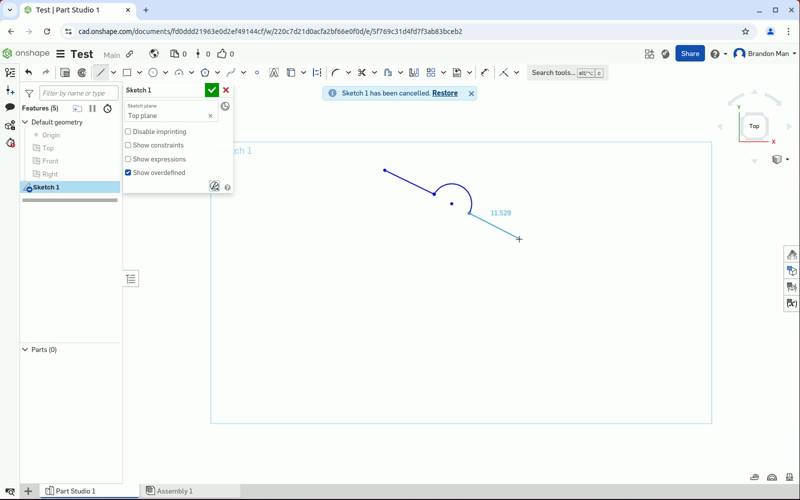
click(519, 238)
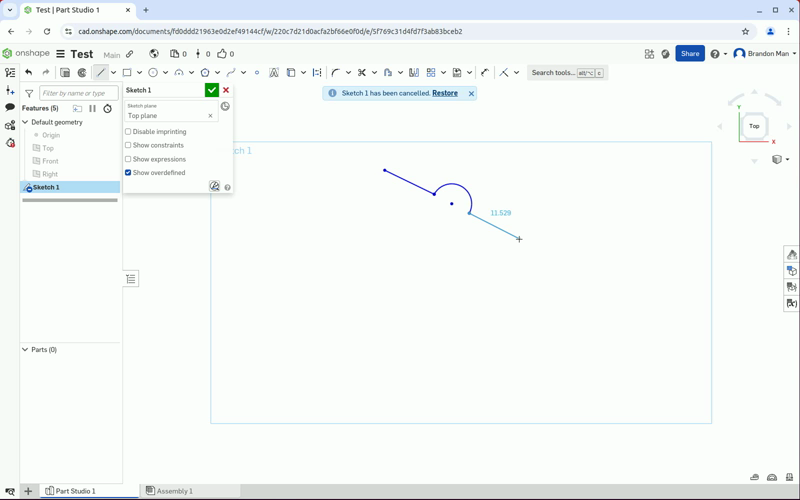
key_up(shift)
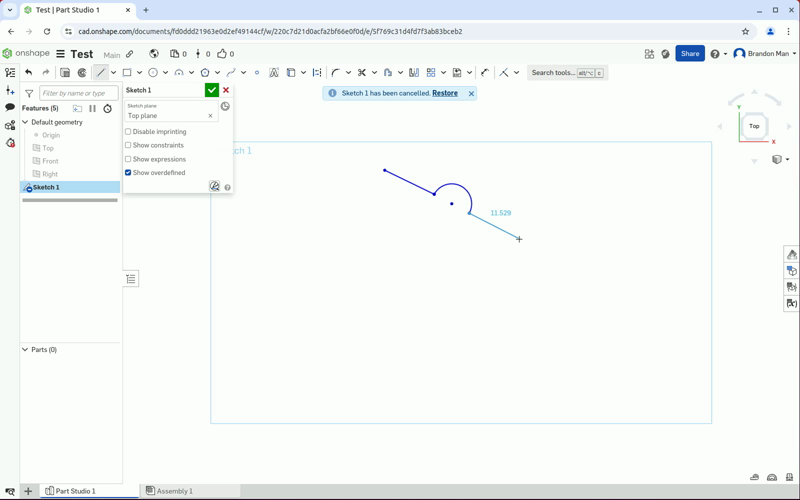
key_down(shift)
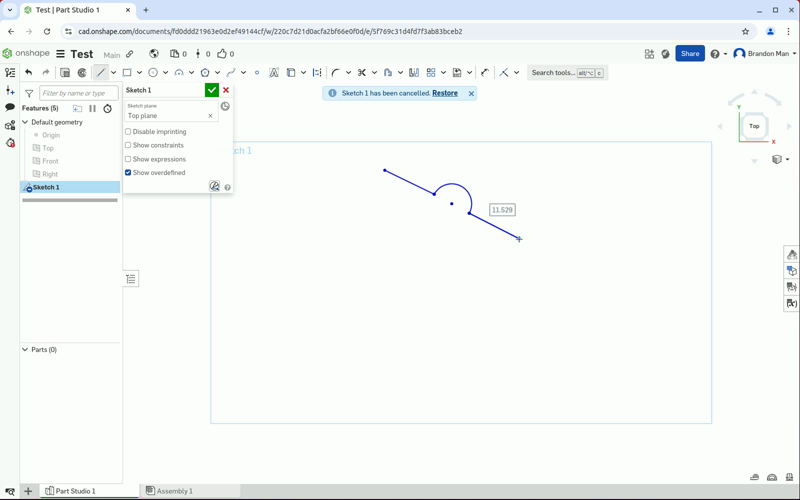
mouse_move(519, 170)
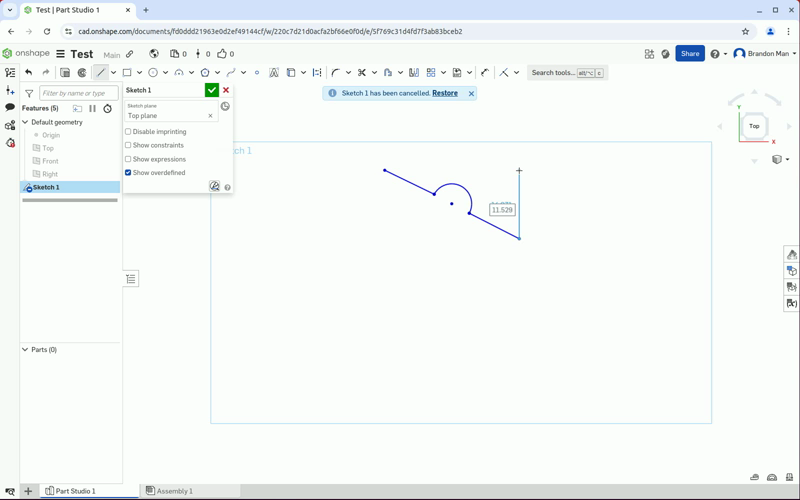
click(519, 170)
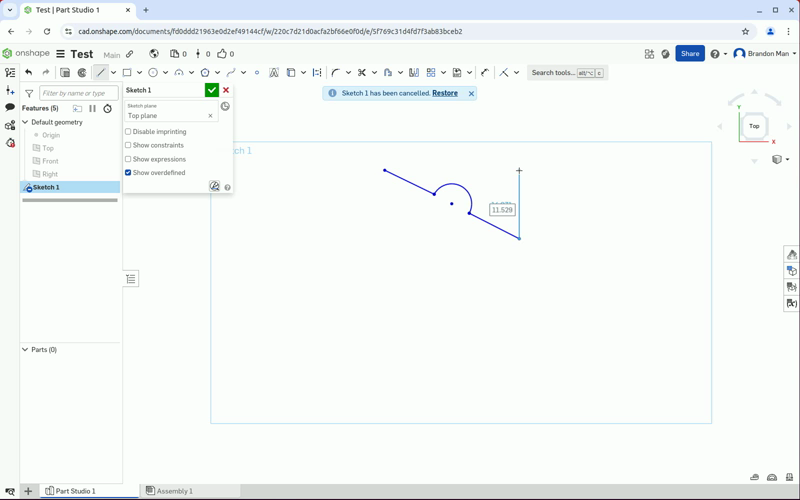
key_up(shift)
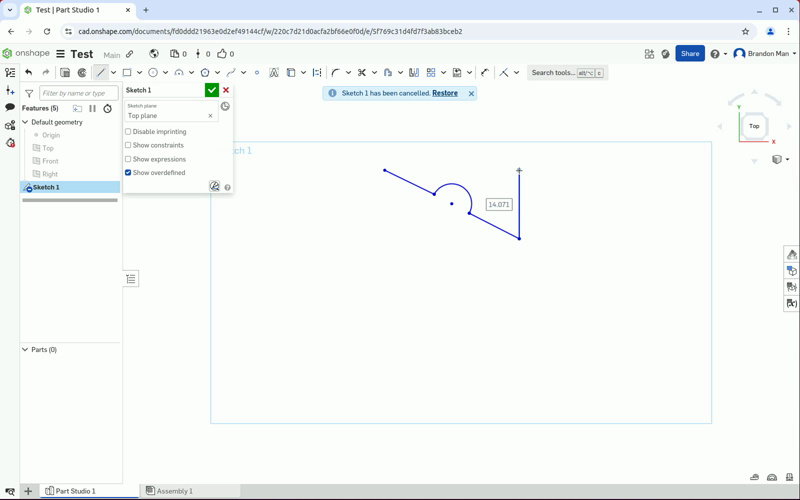
key_down(shift)
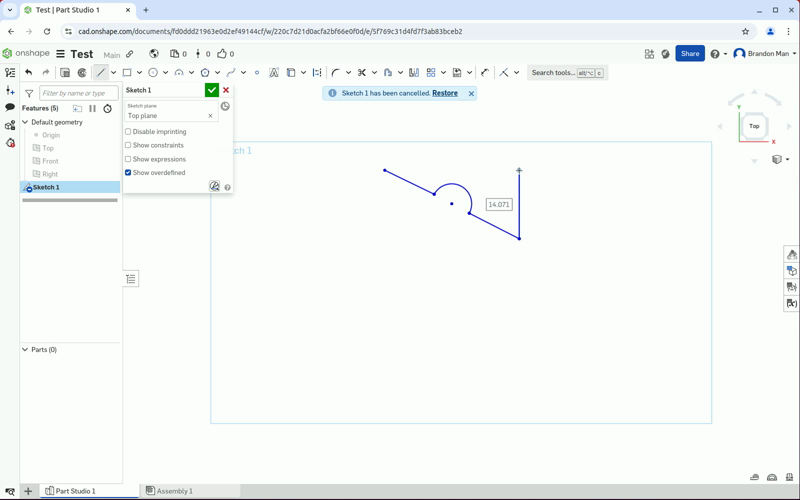
mouse_move(384, 170)
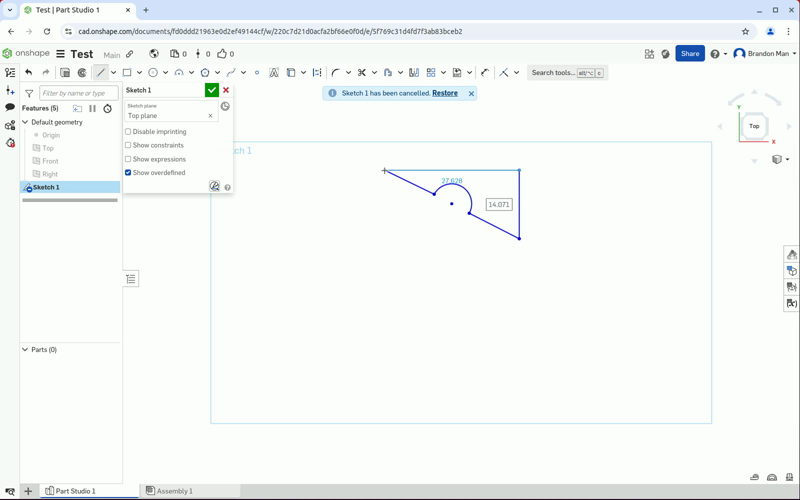
key_up(shift)
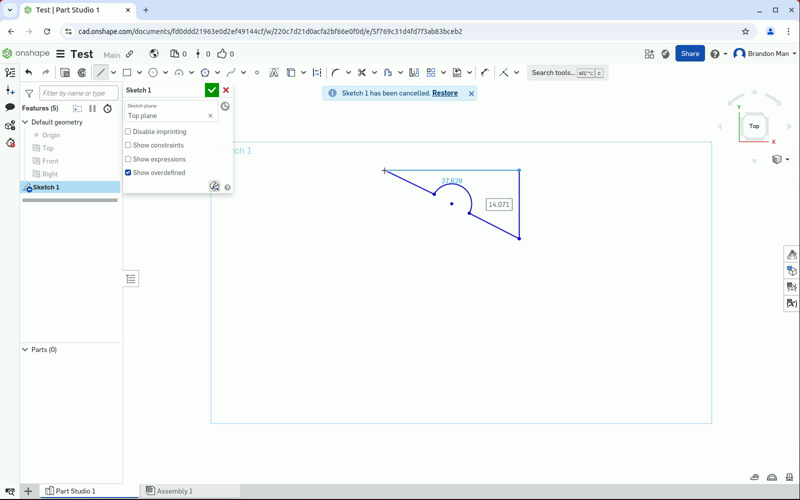
click(384, 170)
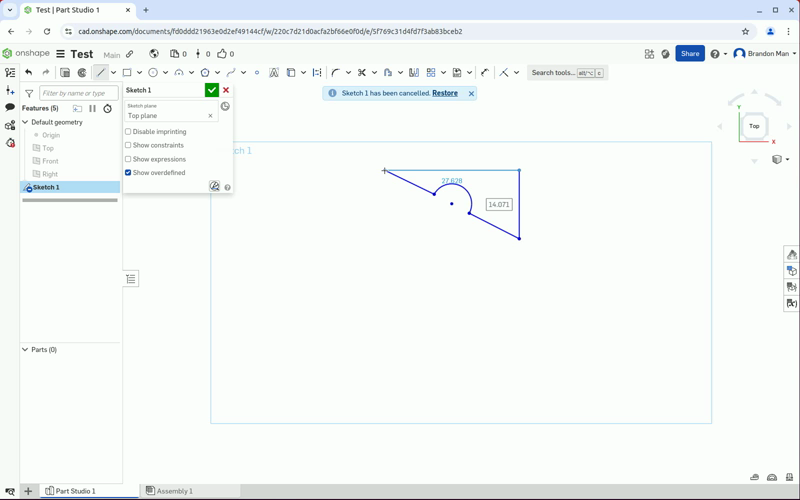
key(esc)
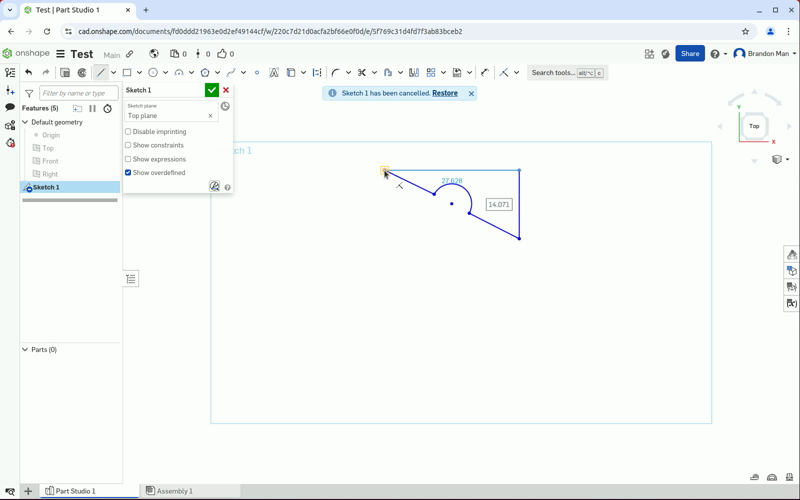
mouse_move(489, 209)
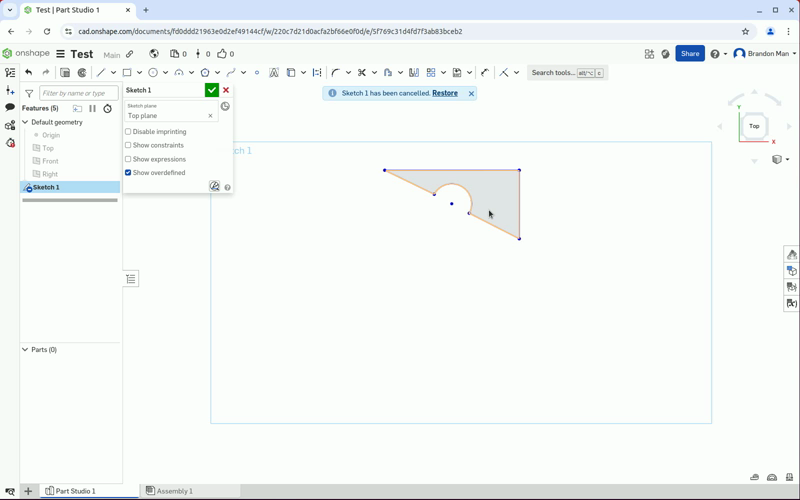
click(489, 209)
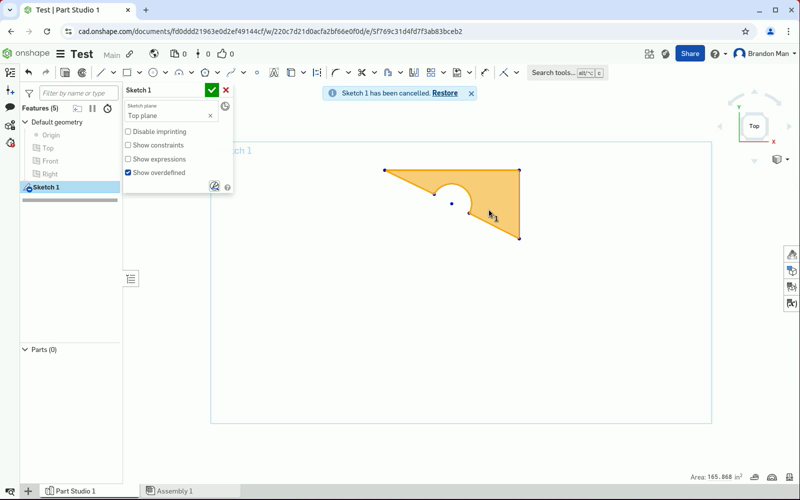
mouse_move(73, 352)
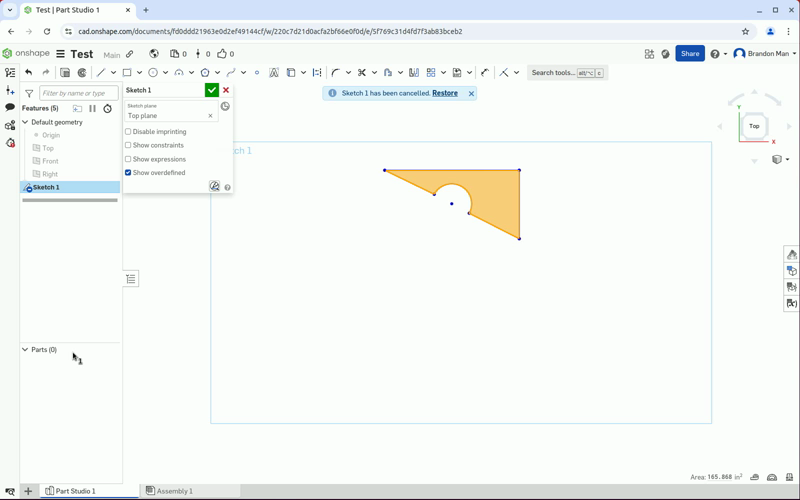
key(shift+y)
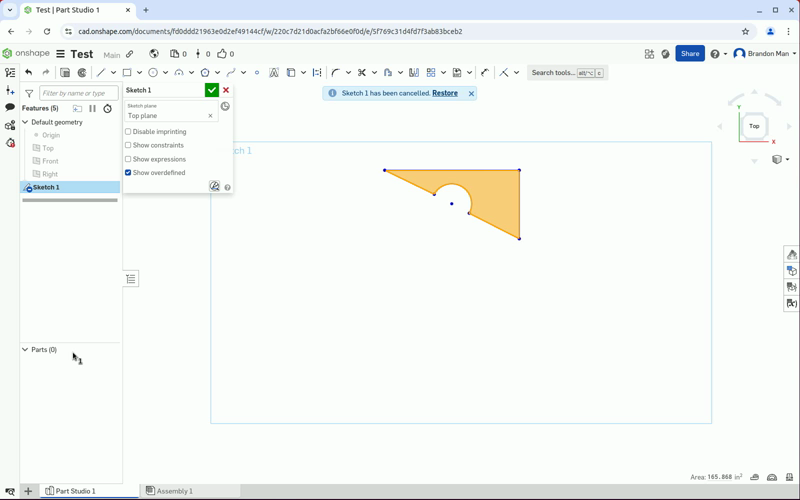
key(shift+e)
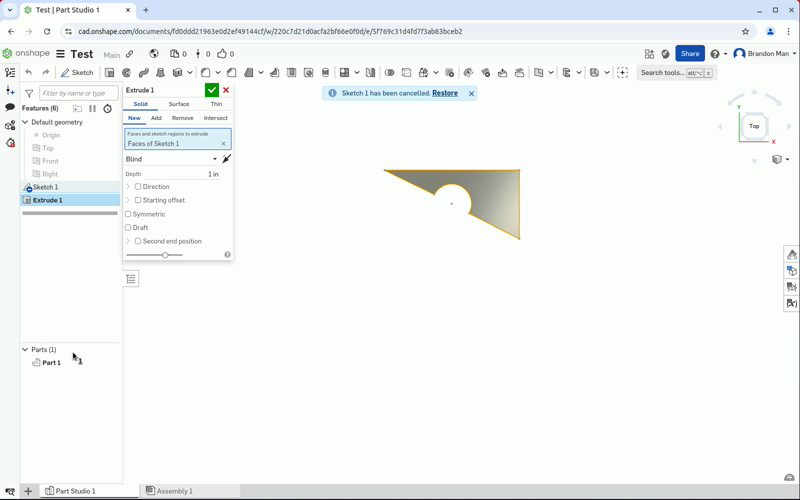
mouse_move(143, 106)
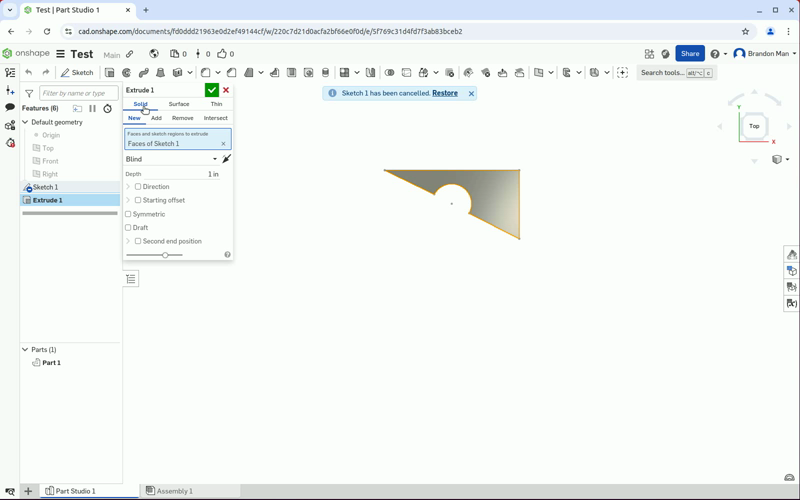
click(143, 106)
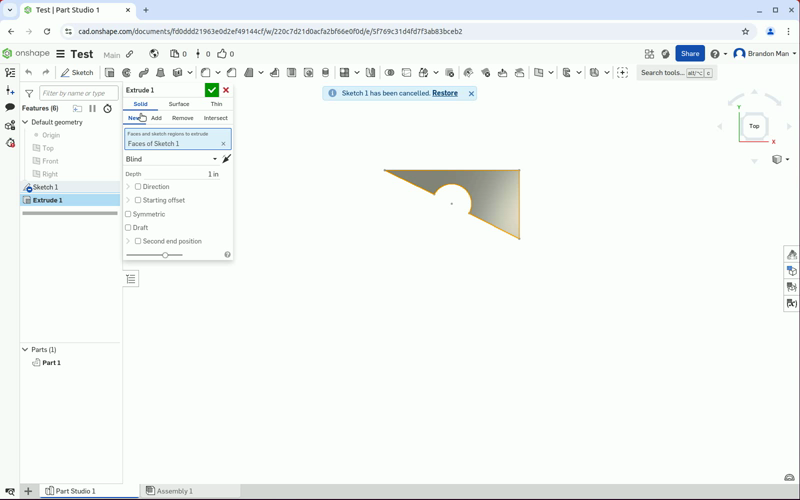
mouse_move(137, 120)
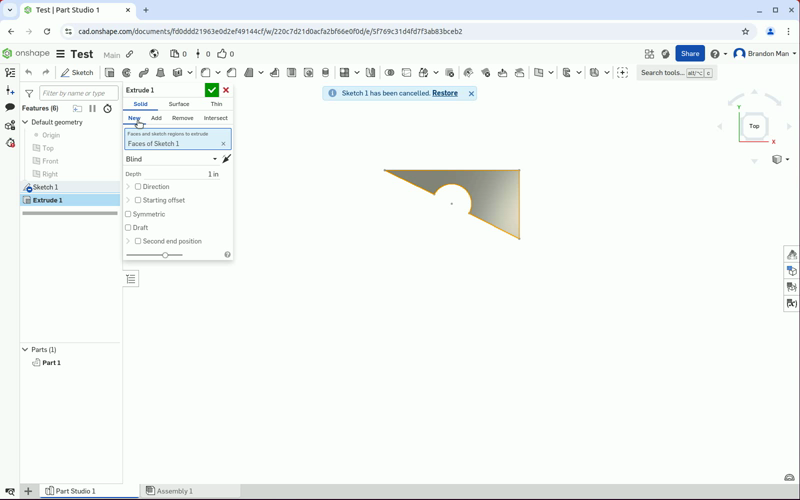
click(137, 120)
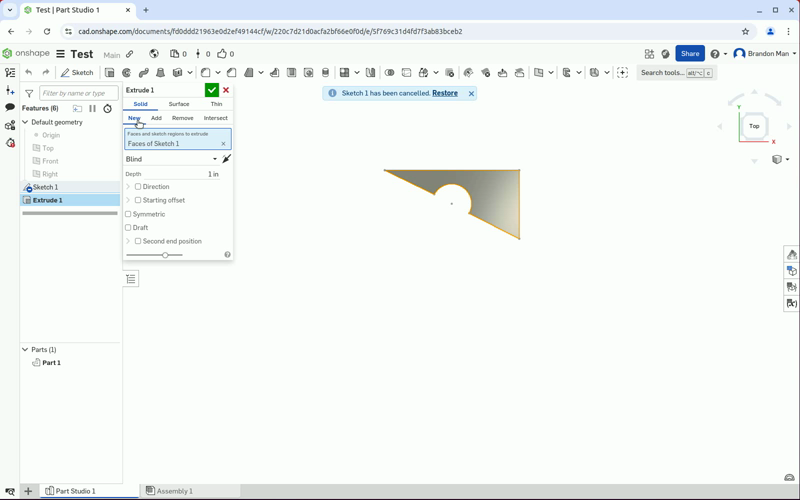
key(tab, 4)
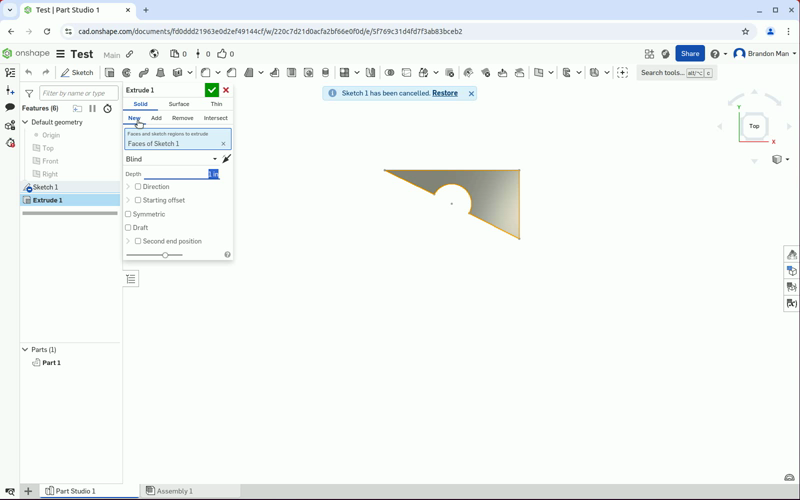
text(5.536)
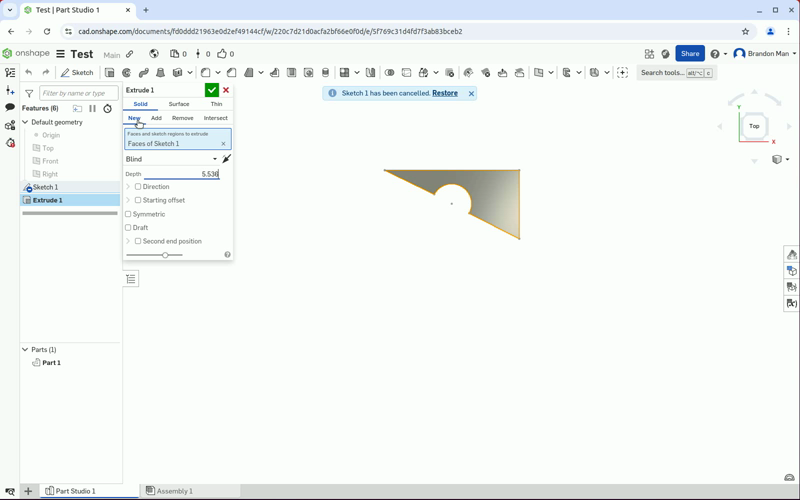
key(enter)
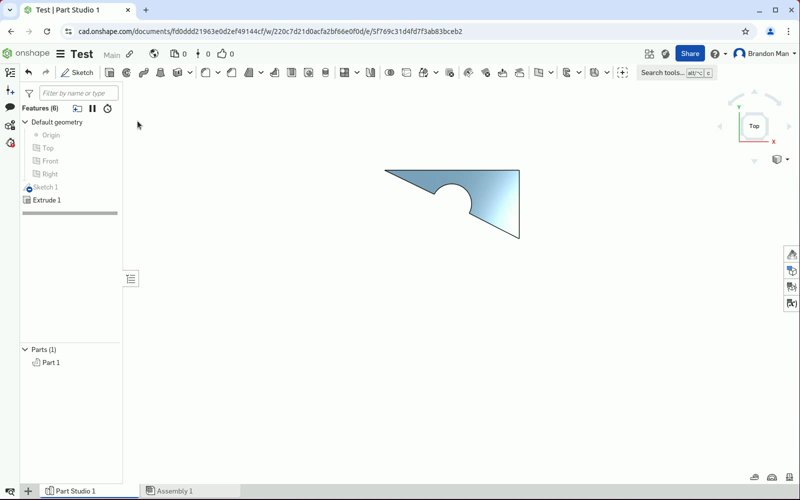
key(shift+h)
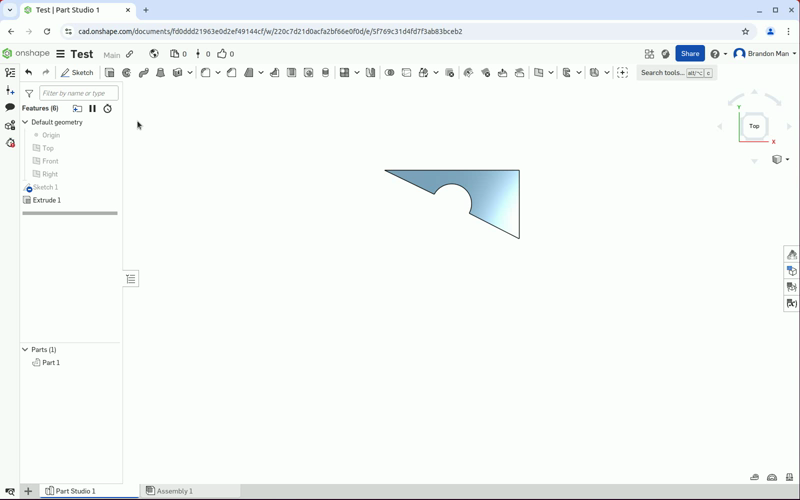
key(shift+h)
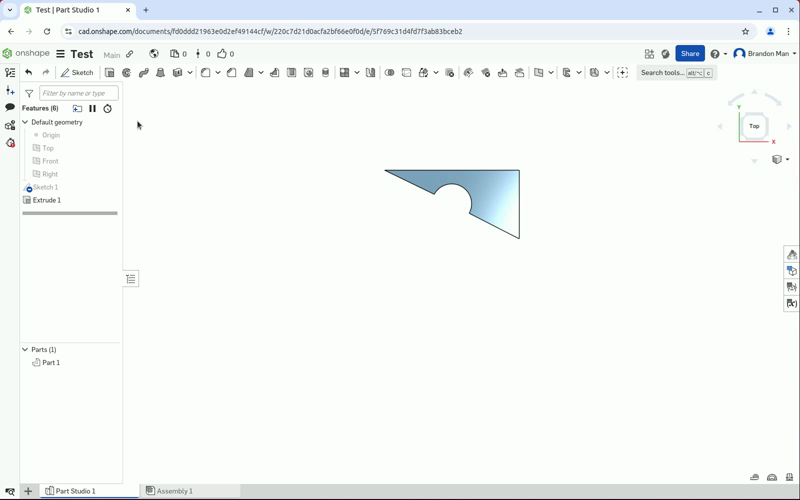
mouse_move(73, 189)
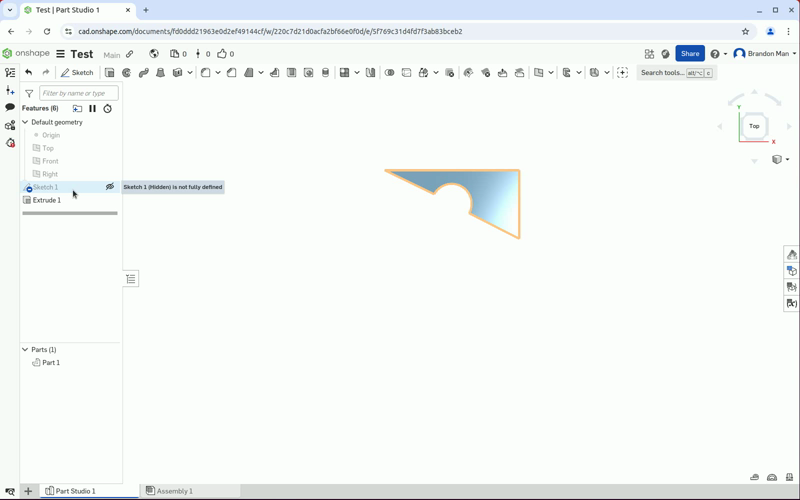
click(73, 189)
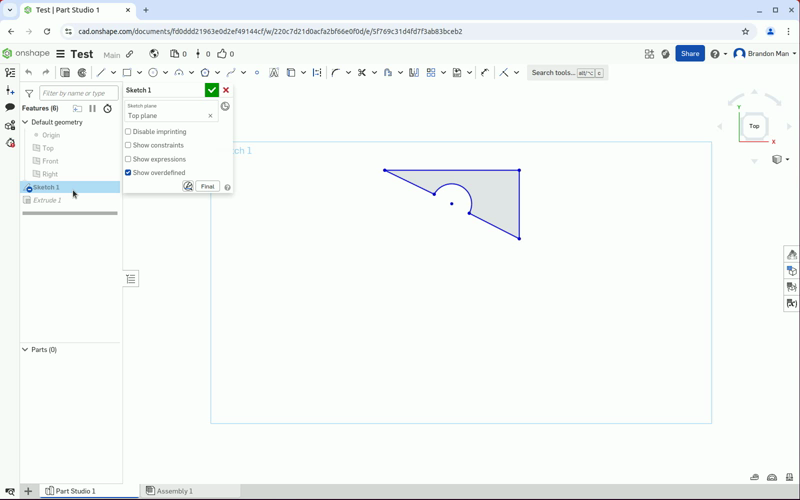
mouse_move(229, 92)
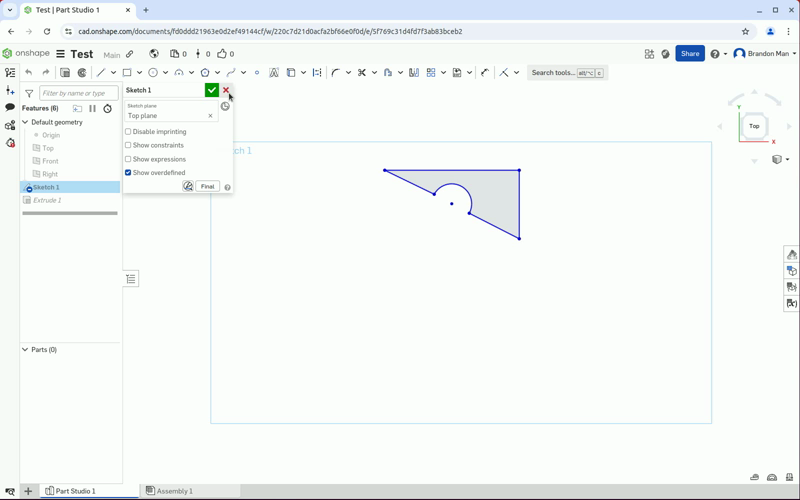
click(229, 92)
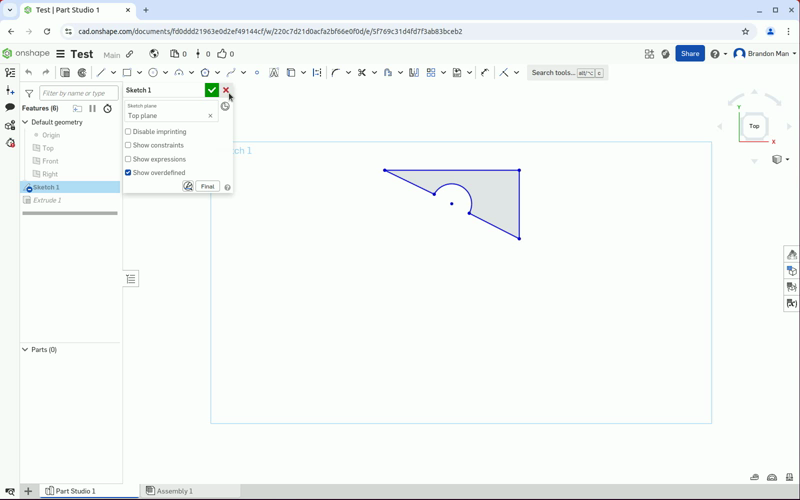
key(shift+s)
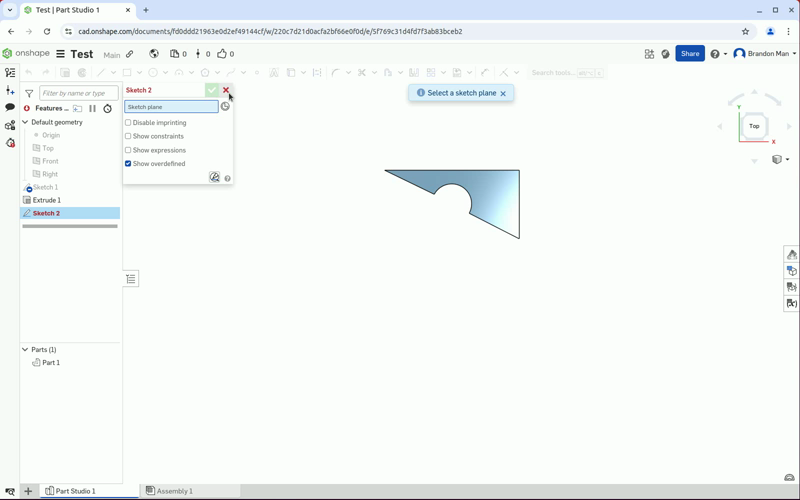
mouse_move(73, 150)
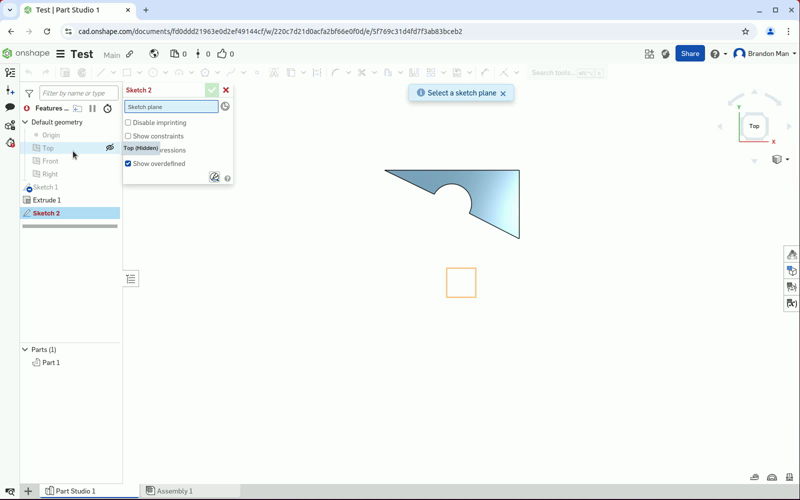
click(73, 150)
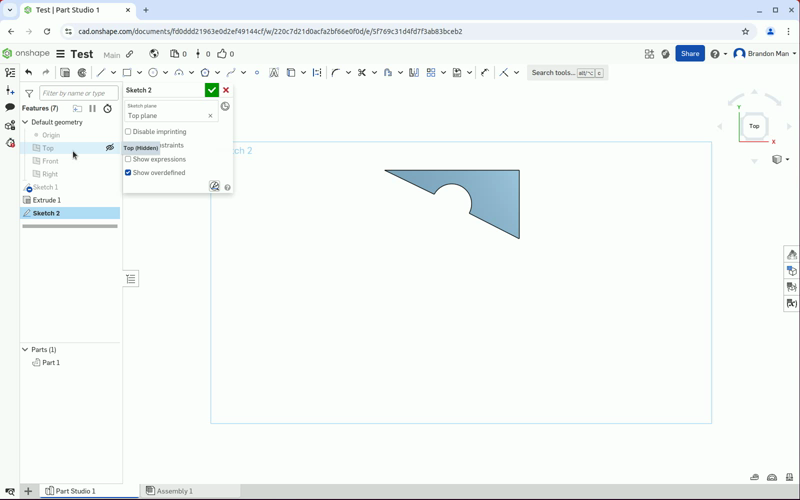
mouse_move(73, 352)
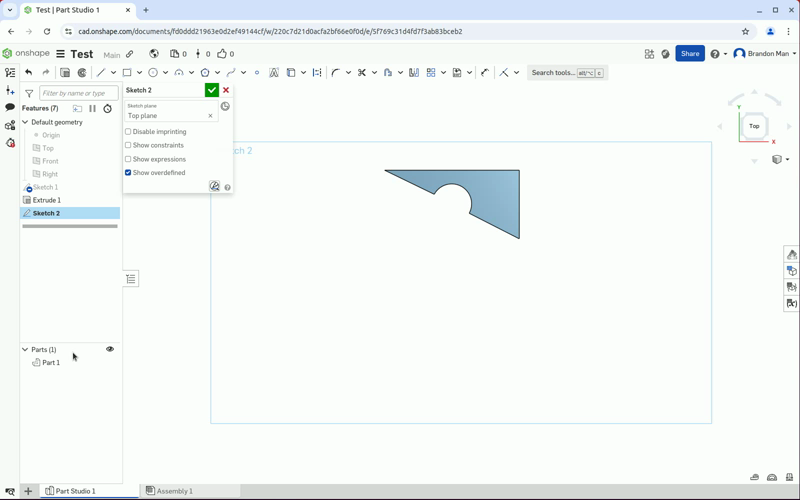
key(y)
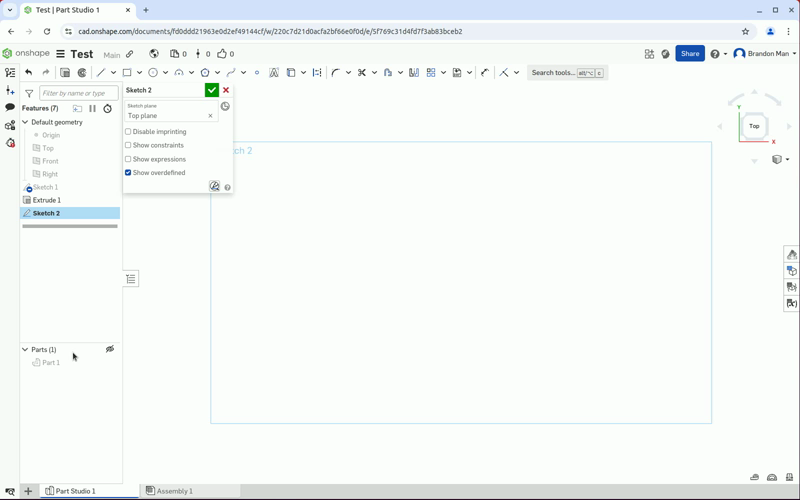
key(l)
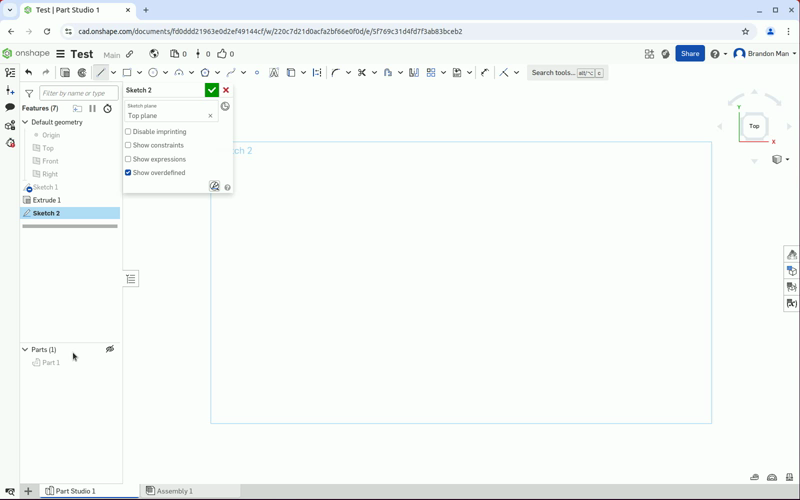
key_down(shift)
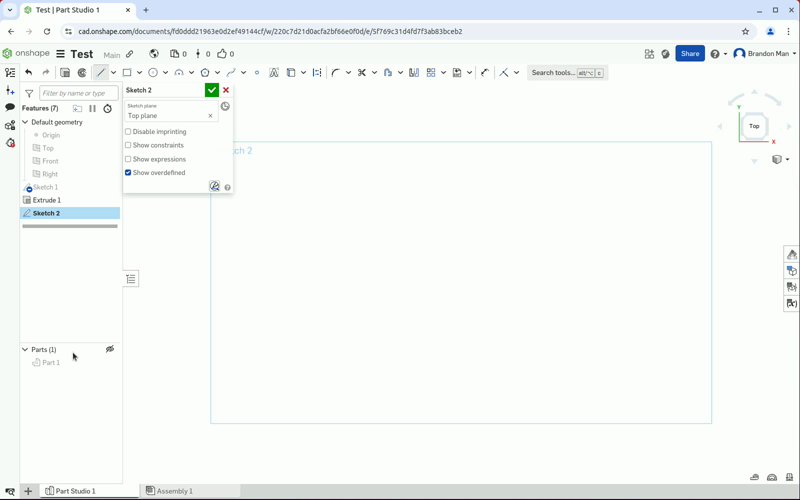
mouse_move(384, 237)
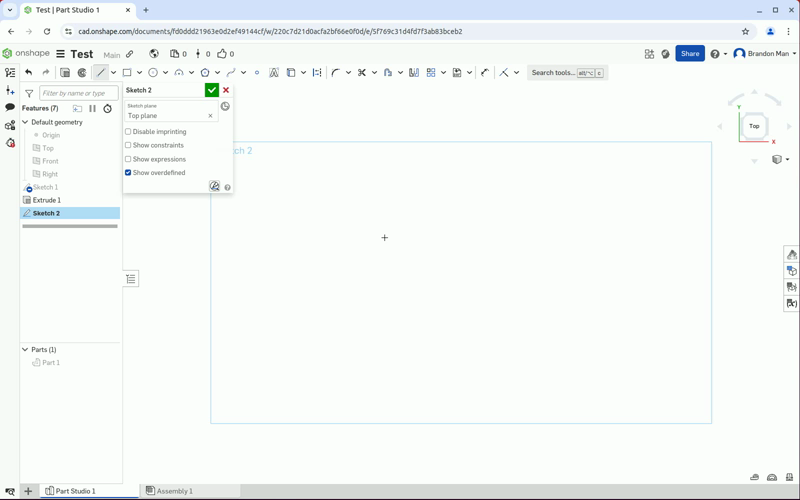
click(384, 237)
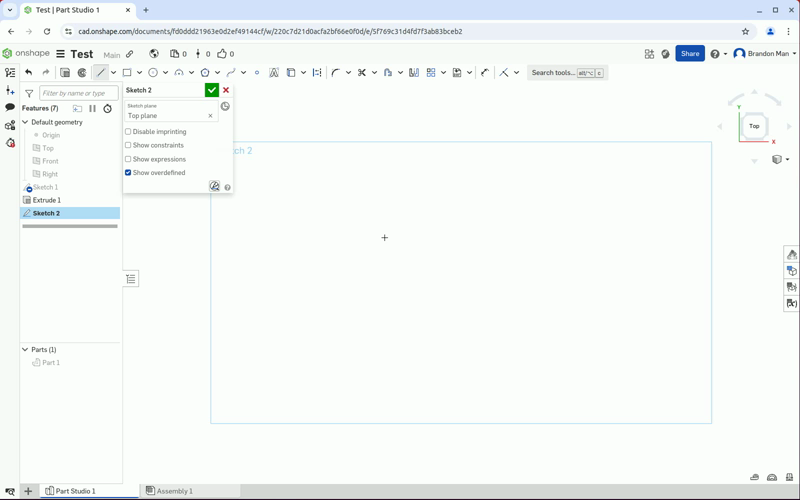
key_up(shift)
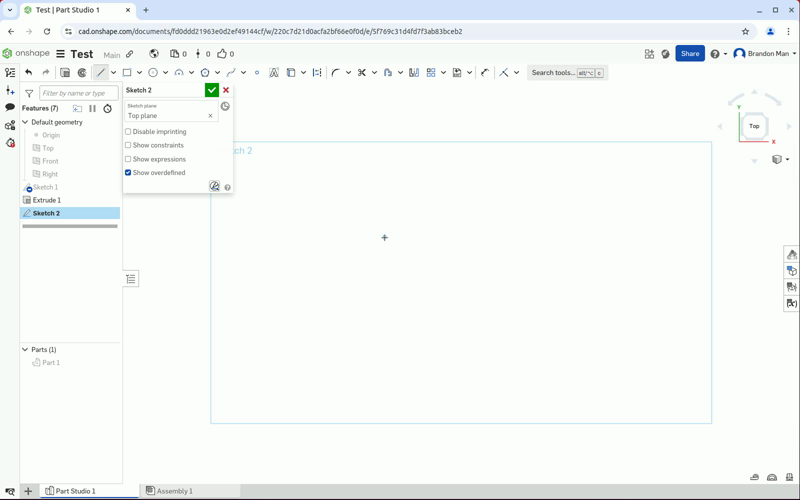
key_down(shift)
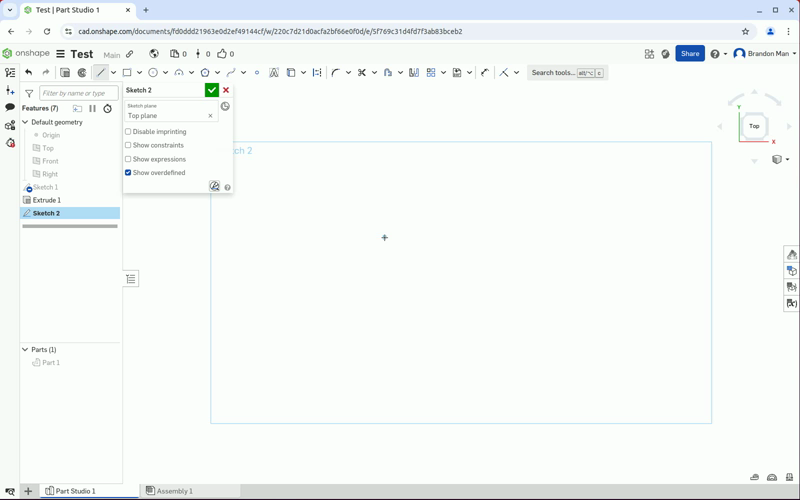
mouse_move(519, 237)
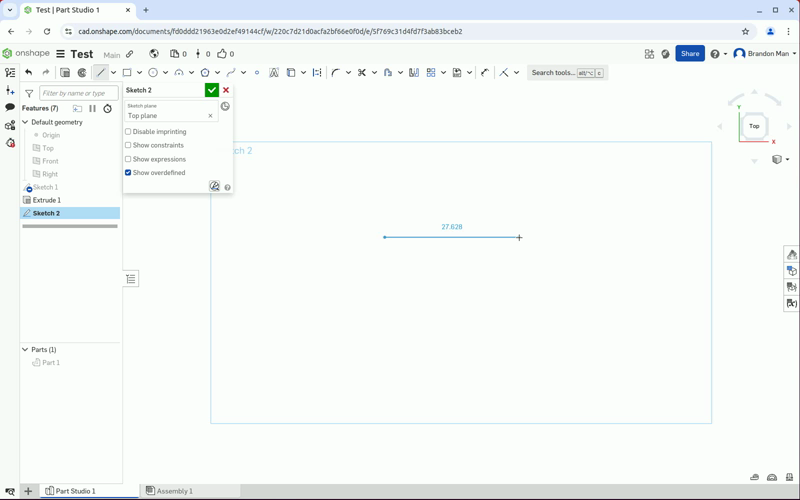
click(519, 237)
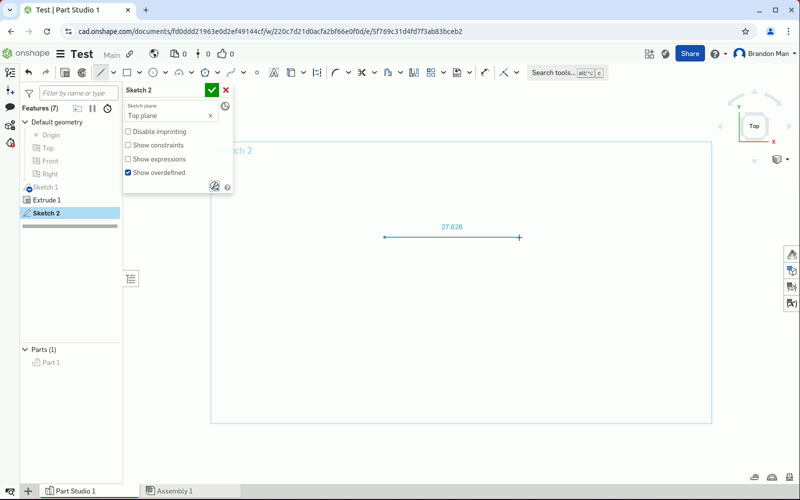
key_up(shift)
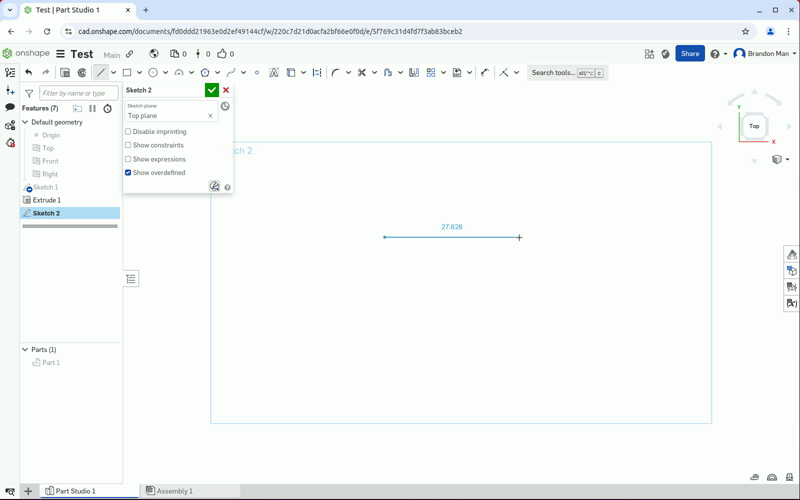
key_down(shift)
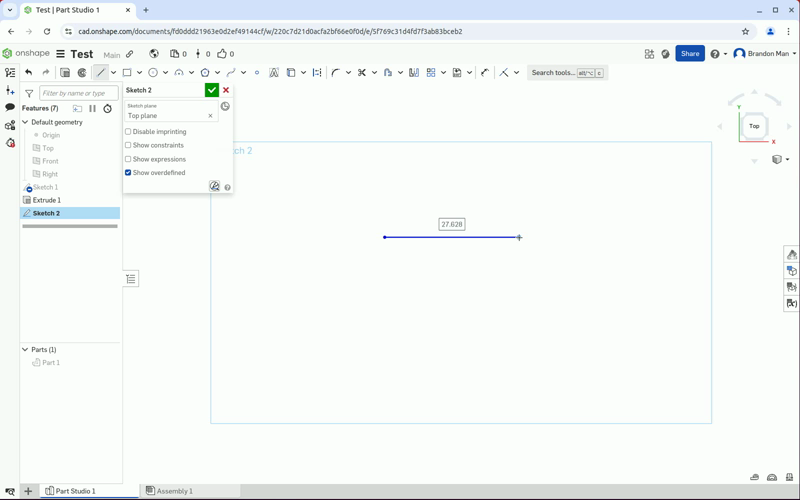
mouse_move(549, 237)
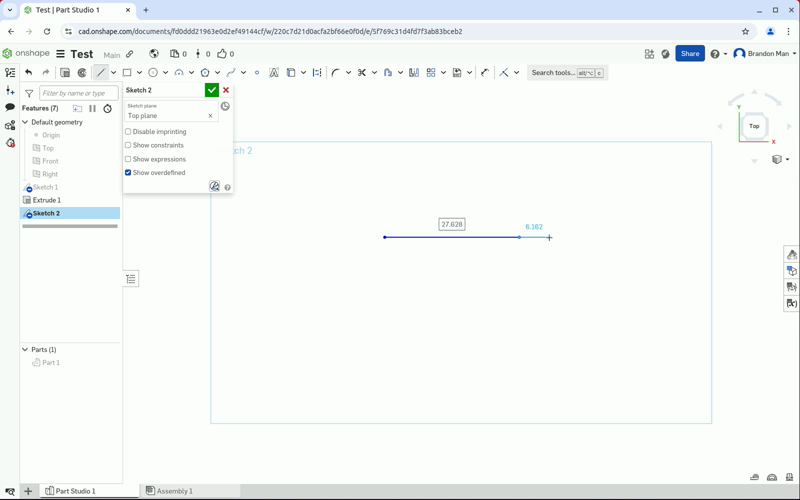
mouse_move(469, 213)
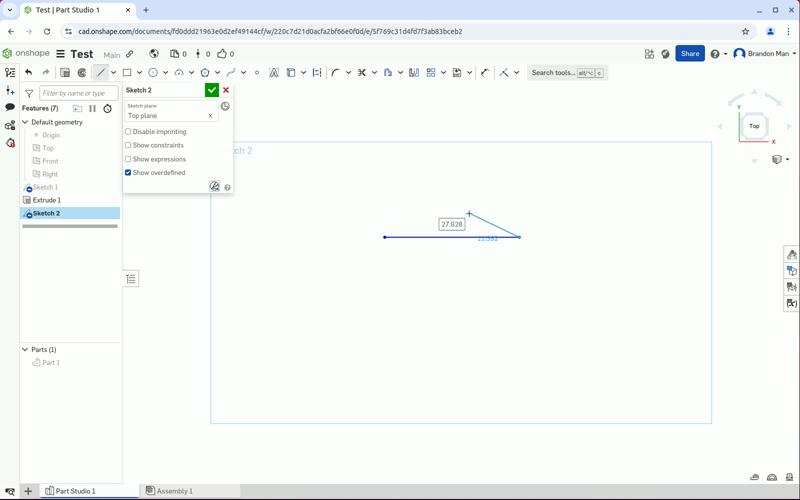
click(469, 213)
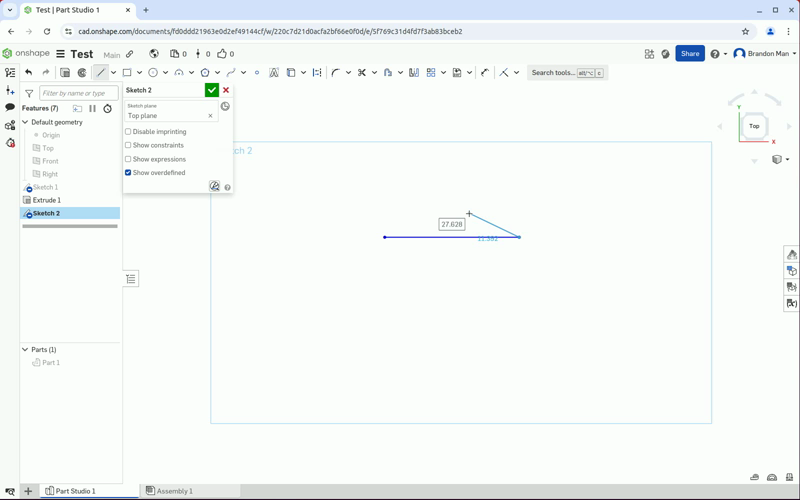
key_up(shift)
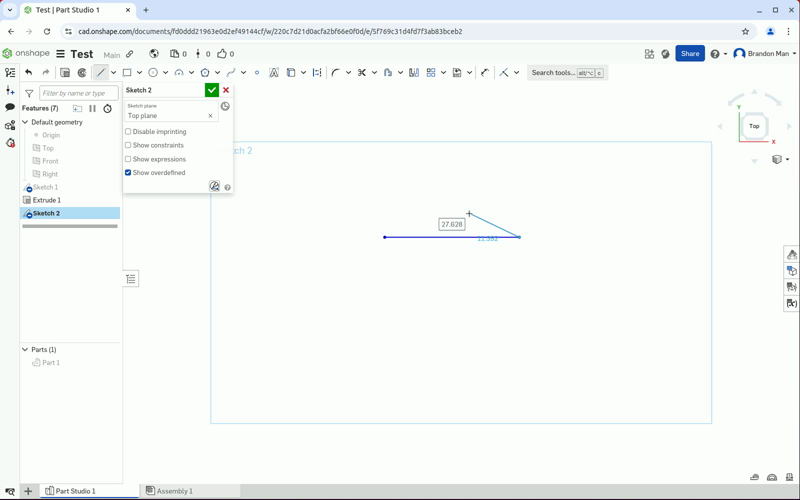
key(esc)
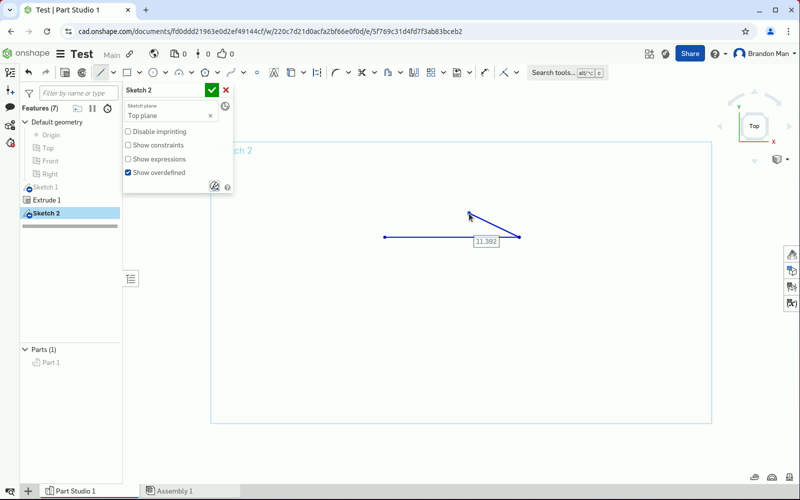
key(a)
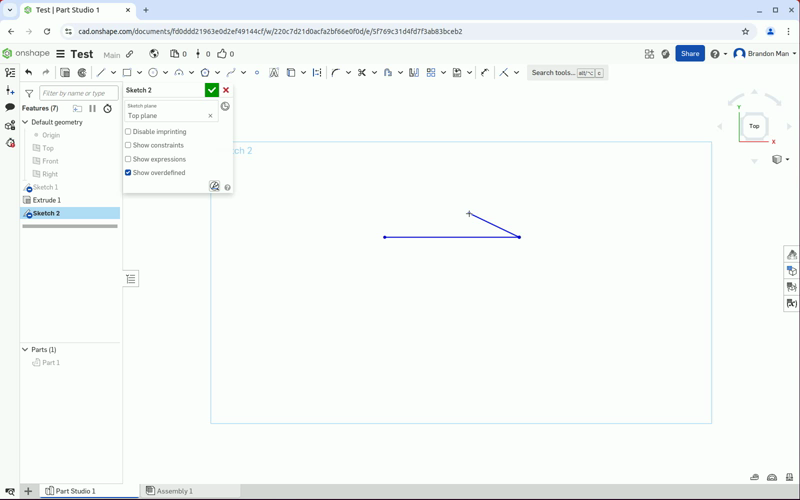
mouse_move(469, 213)
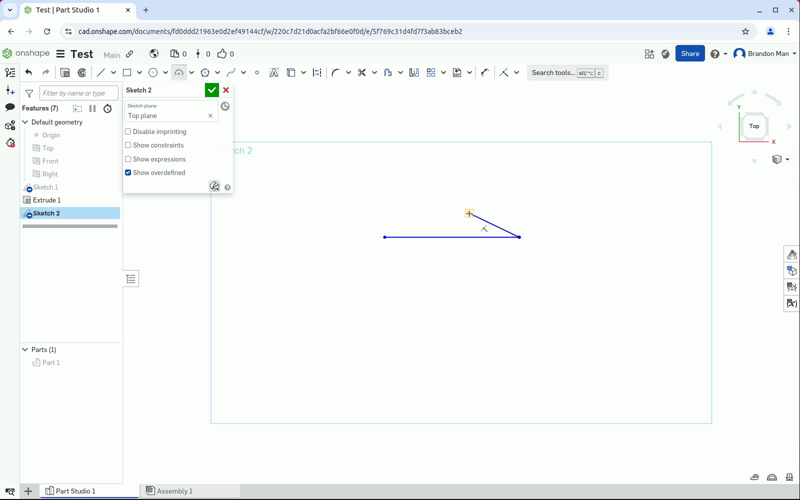
click(469, 213)
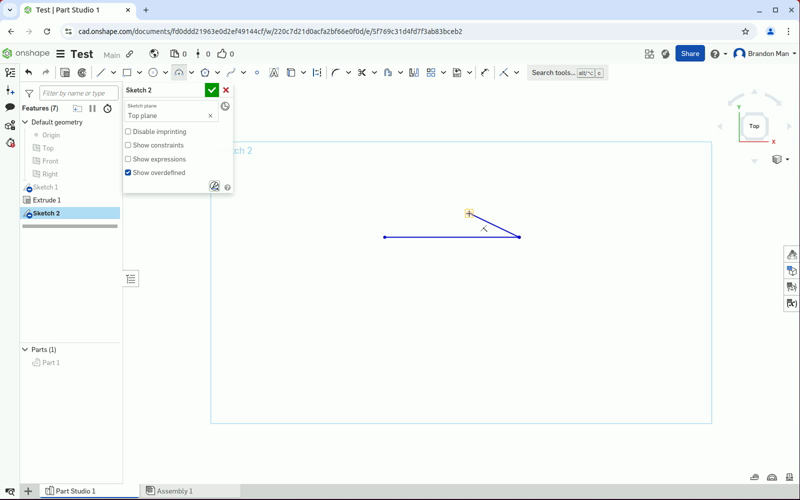
key_down(shift)
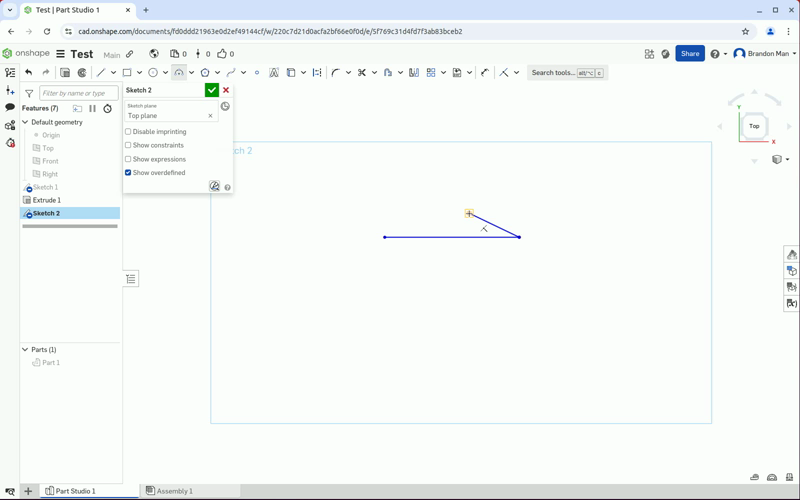
mouse_move(434, 194)
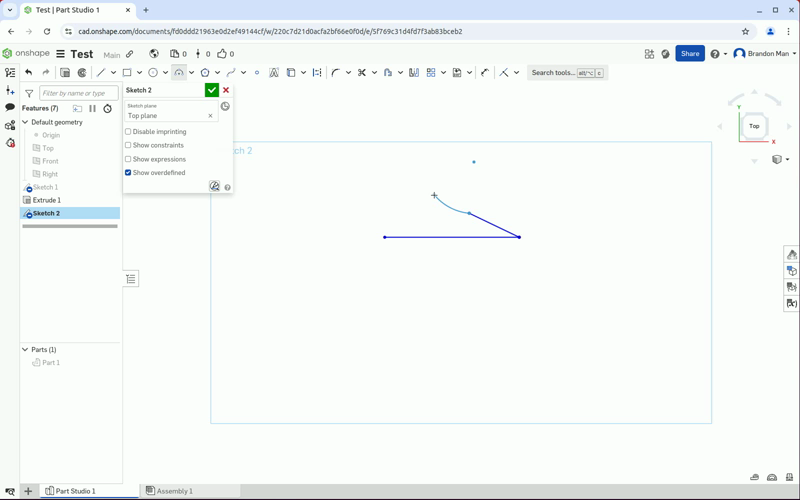
click(434, 194)
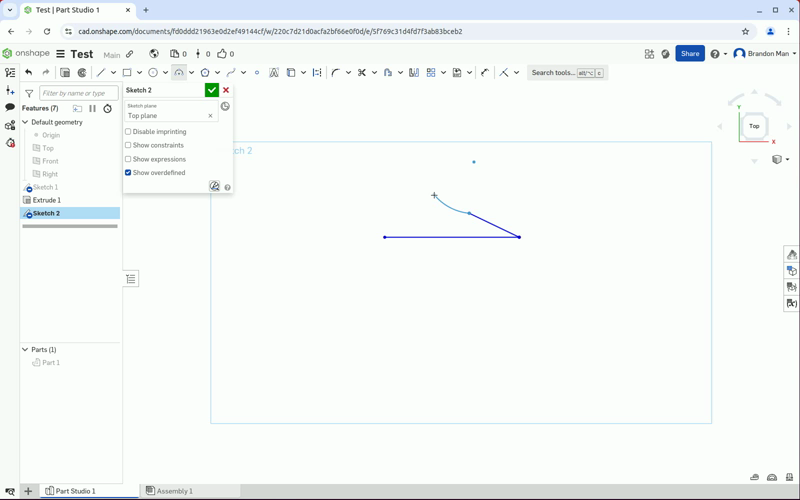
mouse_move(442, 221)
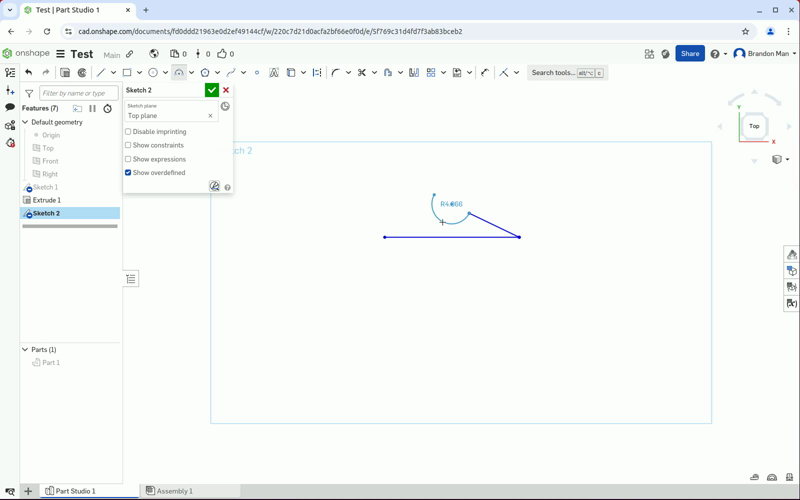
click(442, 221)
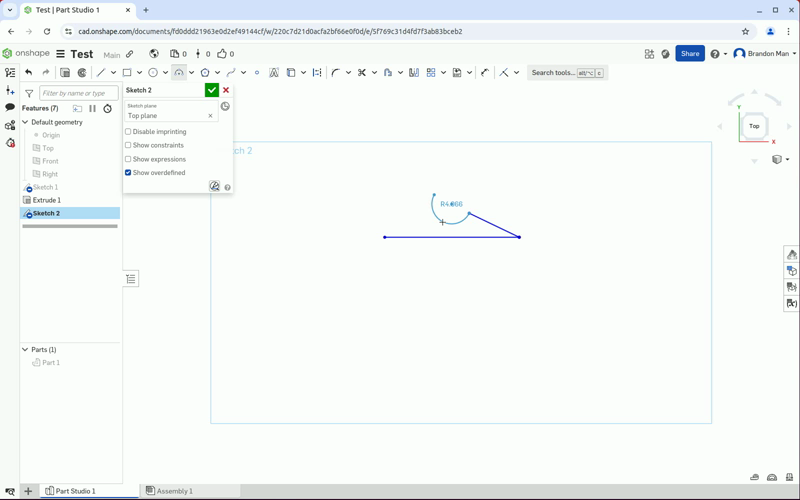
key_up(shift)
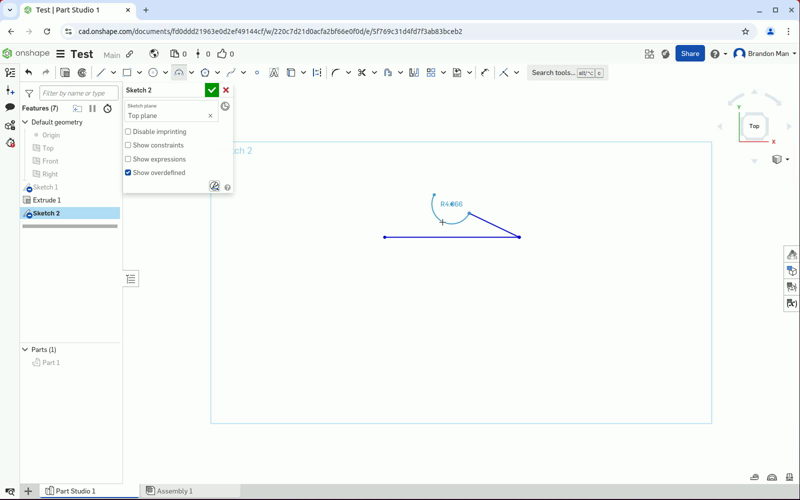
key(esc)
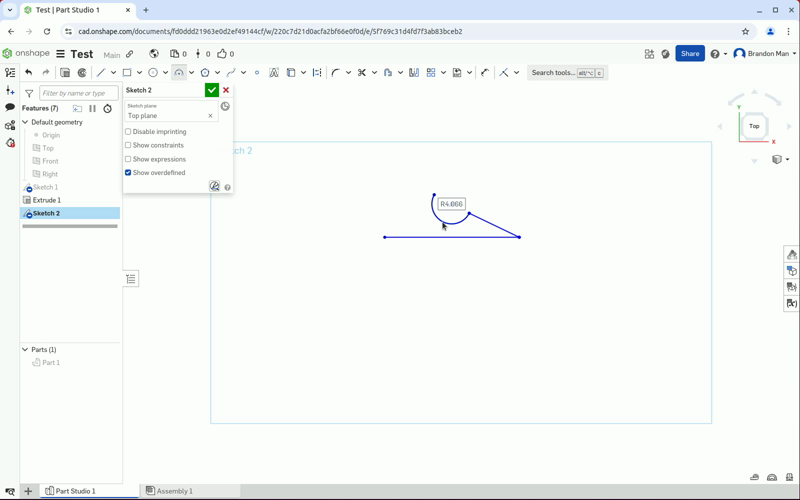
key(l)
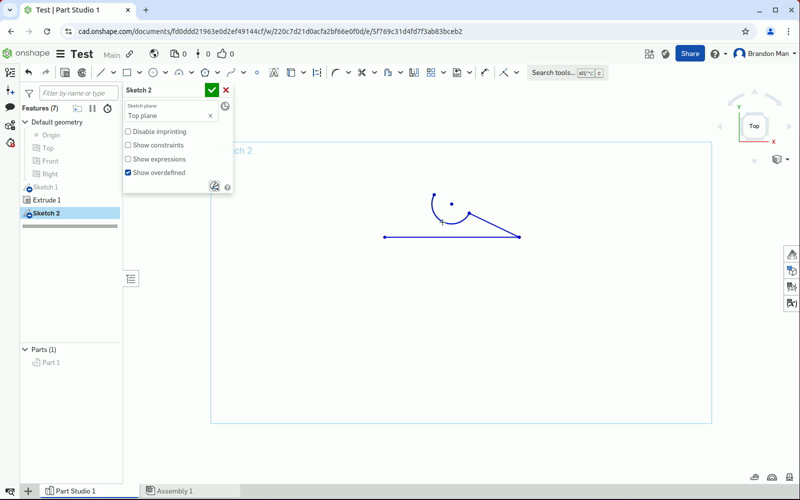
mouse_move(434, 194)
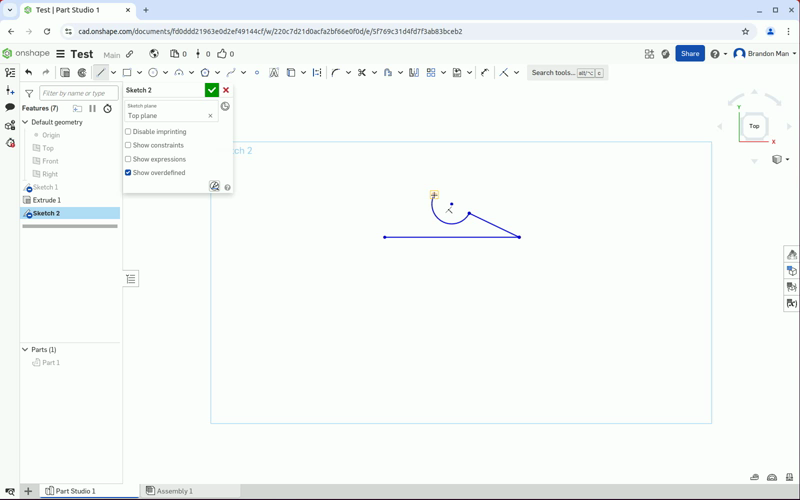
click(434, 194)
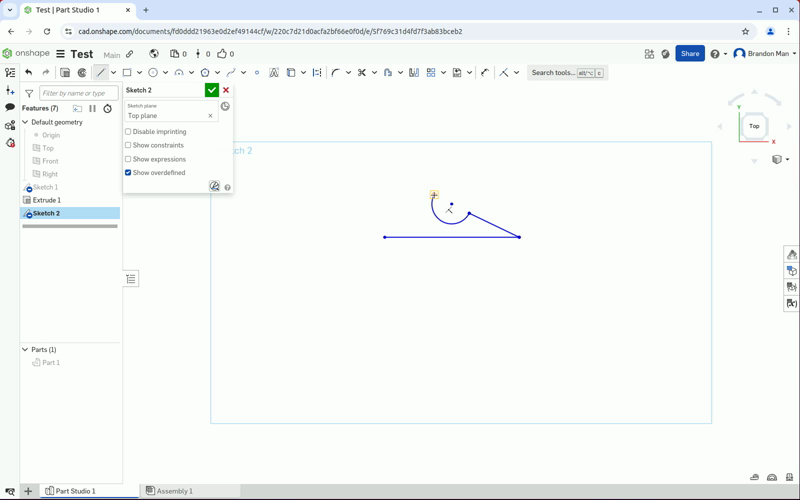
key_down(shift)
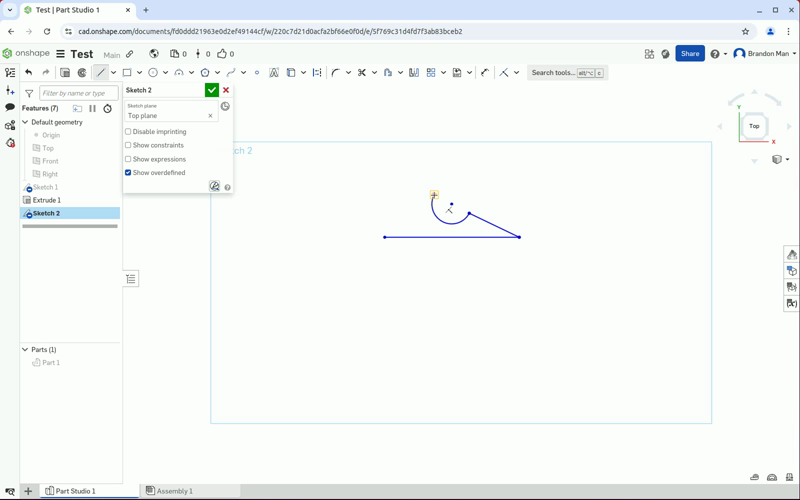
mouse_move(464, 194)
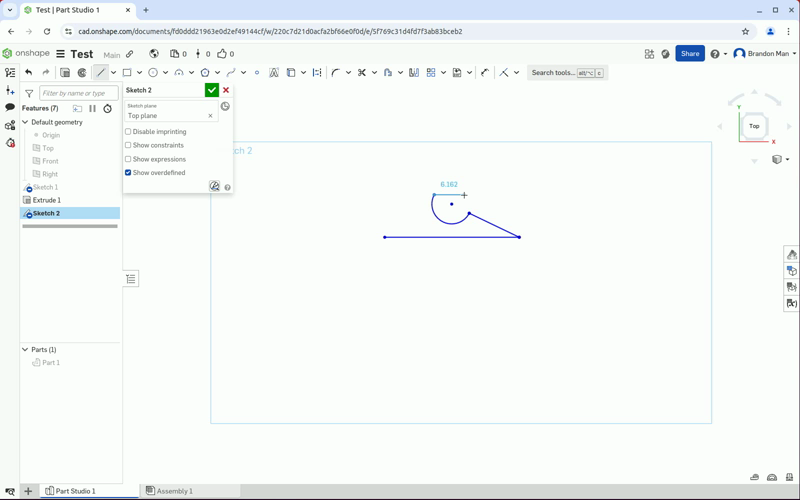
mouse_move(384, 169)
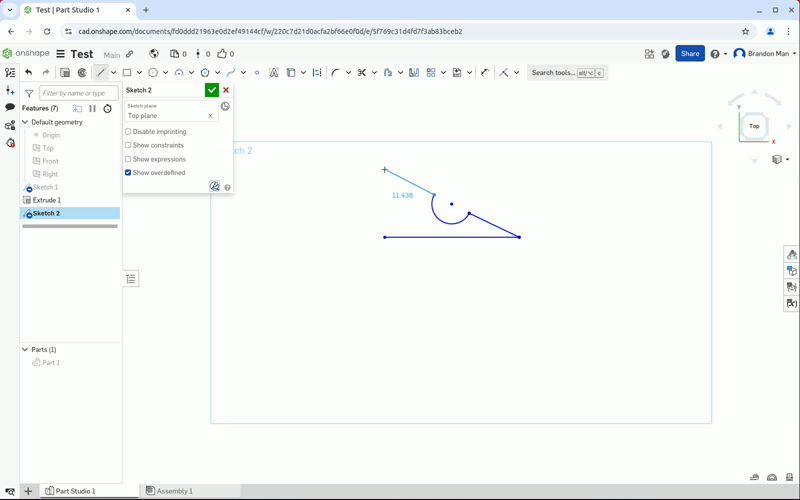
click(384, 169)
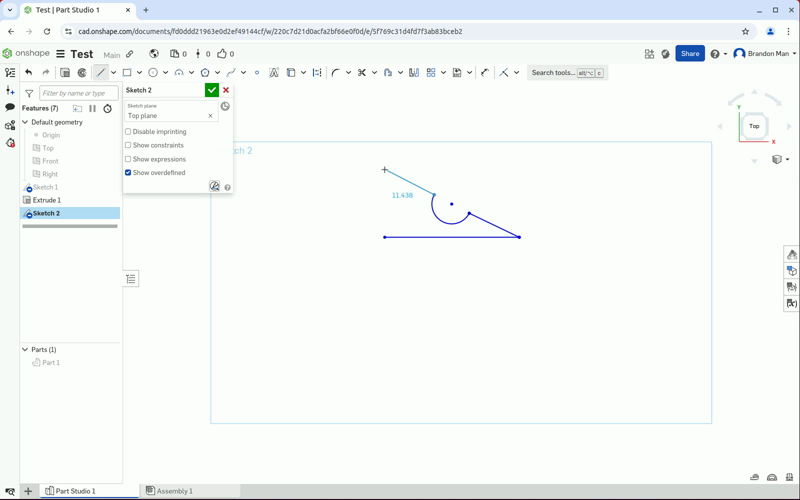
key_up(shift)
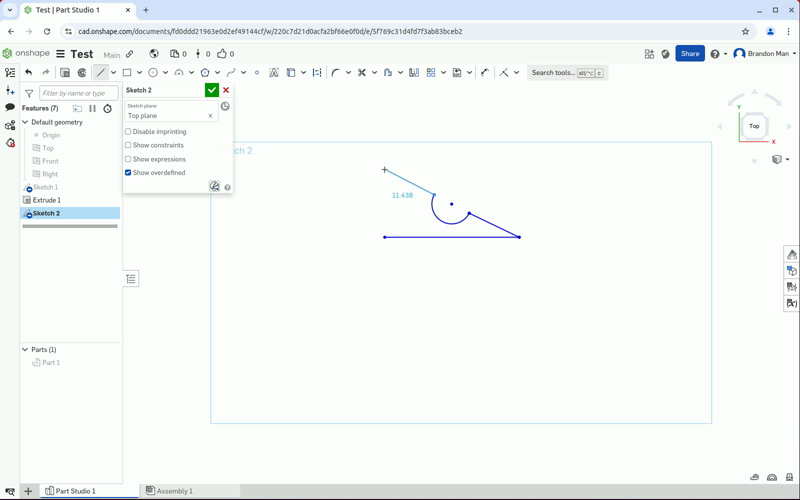
key_down(shift)
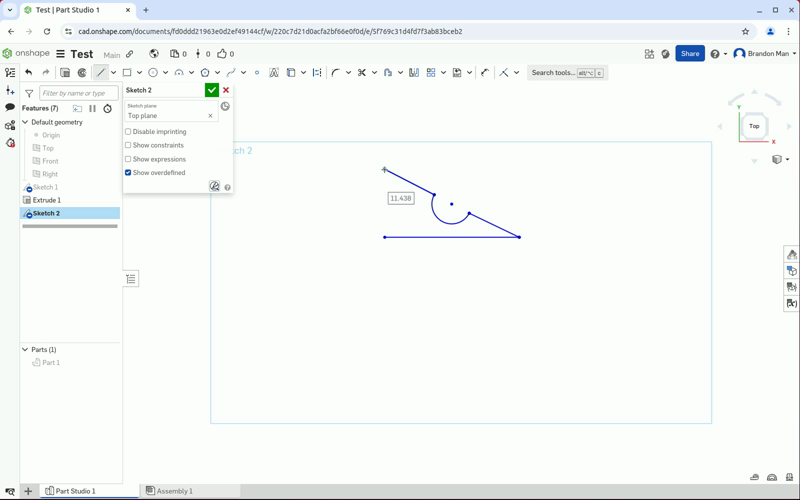
mouse_move(384, 237)
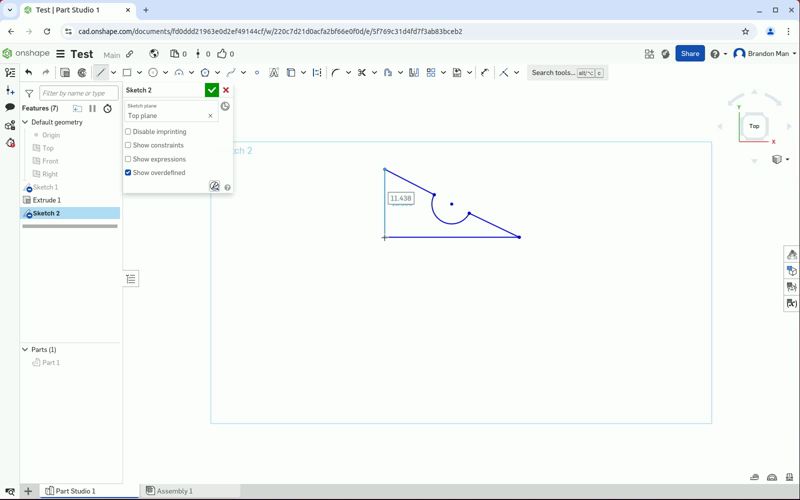
key_up(shift)
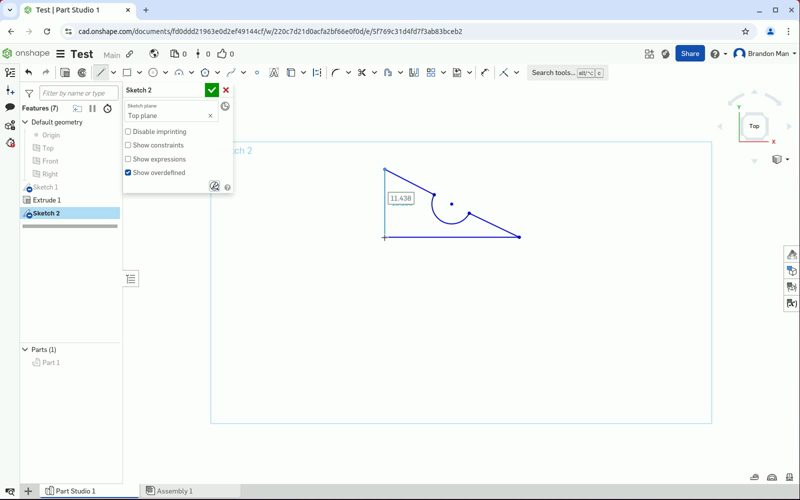
click(384, 237)
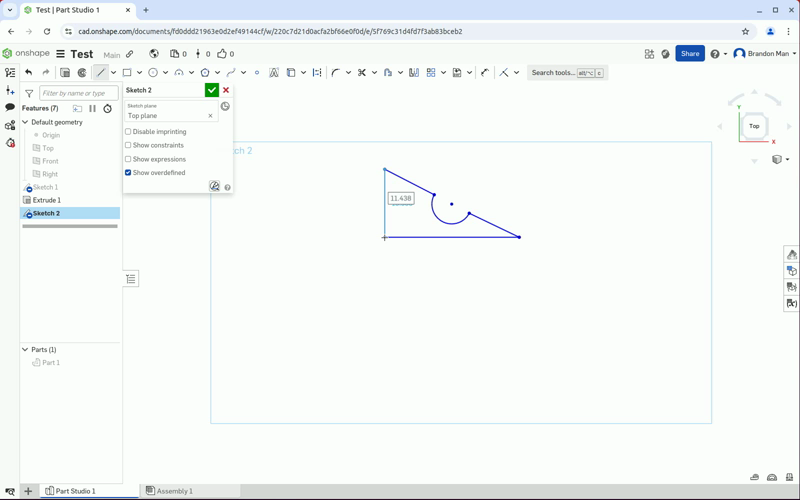
key(esc)
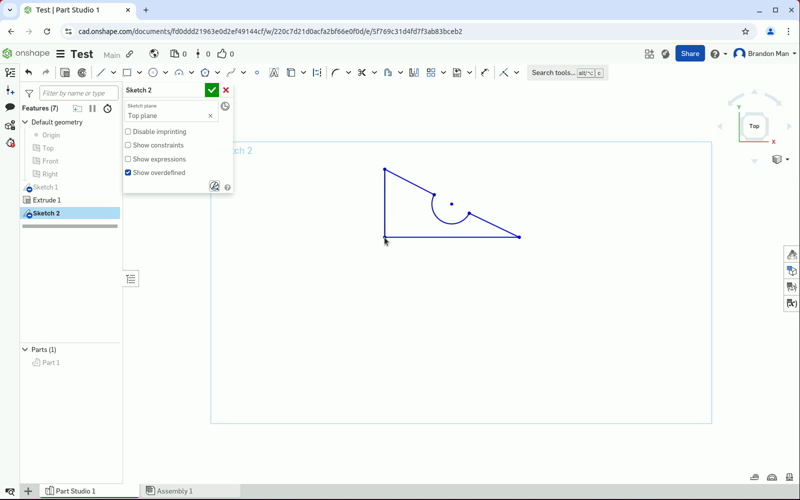
mouse_move(485, 229)
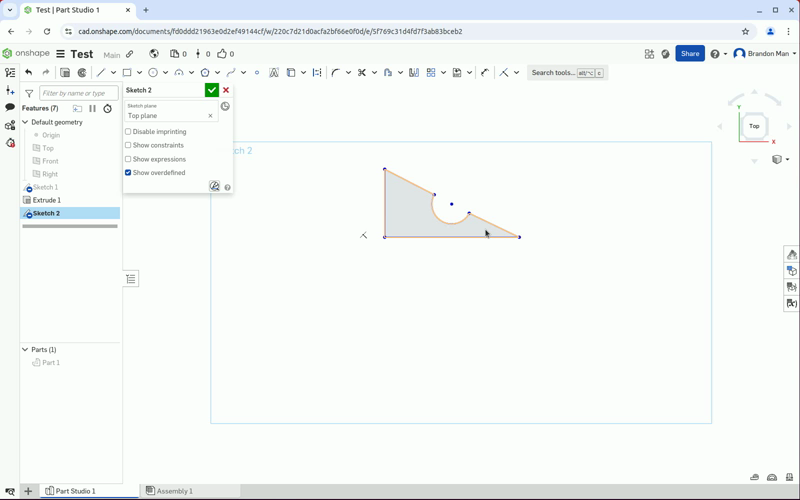
click(485, 229)
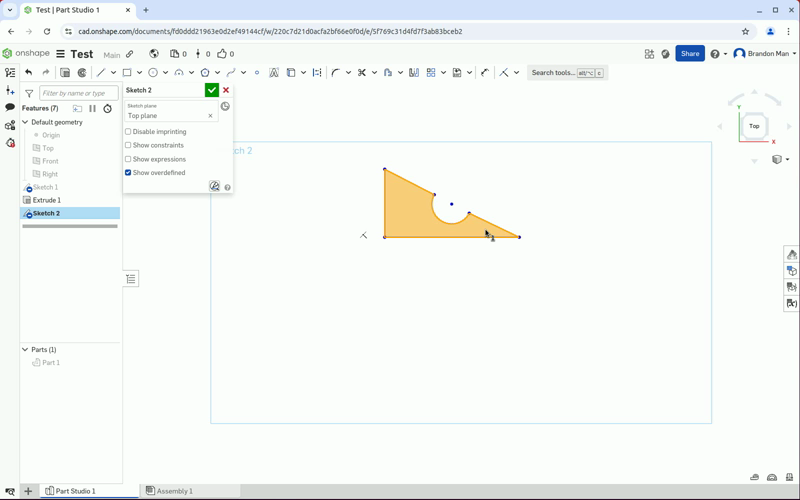
mouse_move(73, 352)
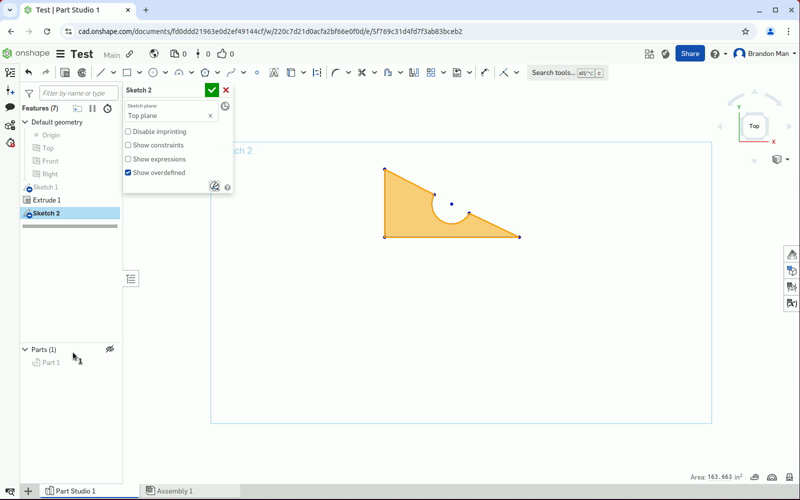
key(shift+y)
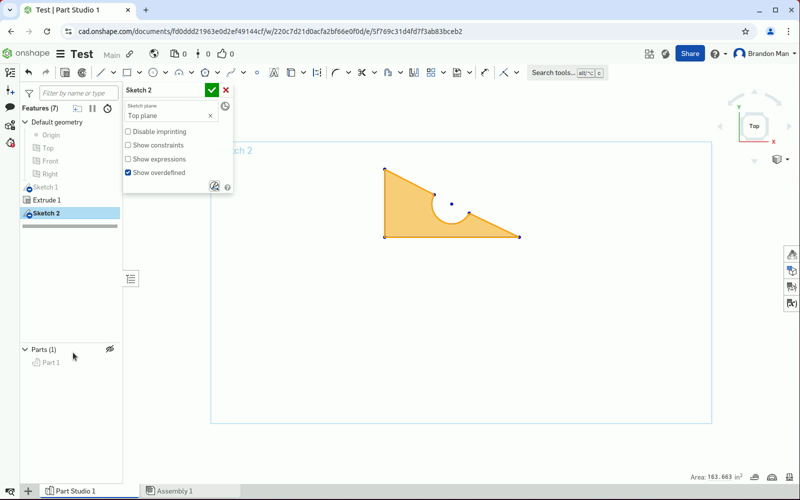
key(shift+e)
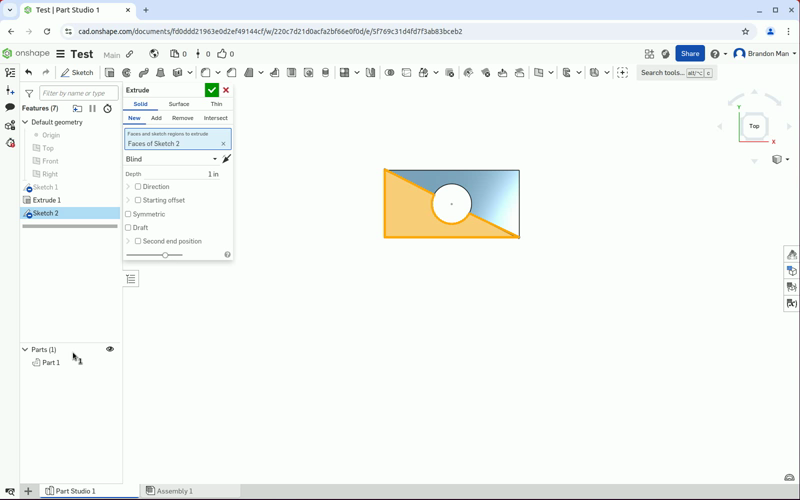
mouse_move(143, 106)
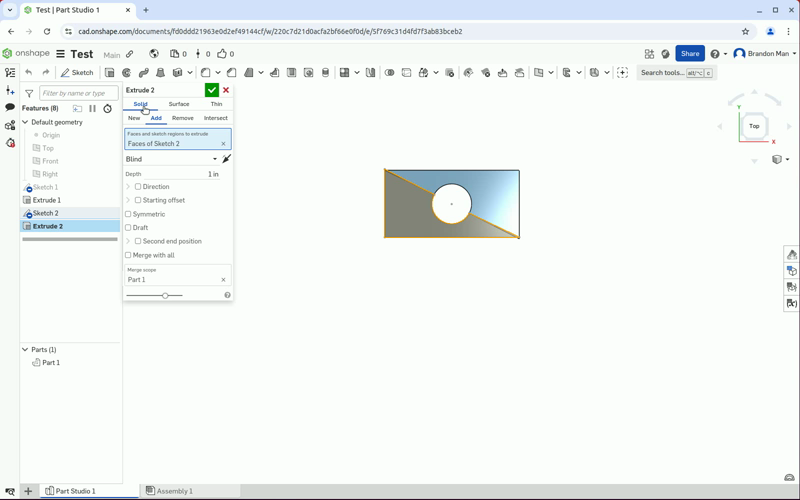
click(143, 106)
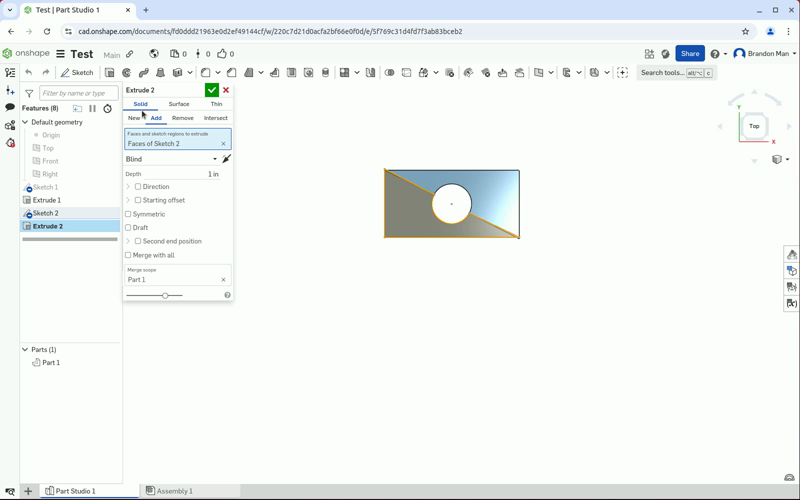
mouse_move(137, 120)
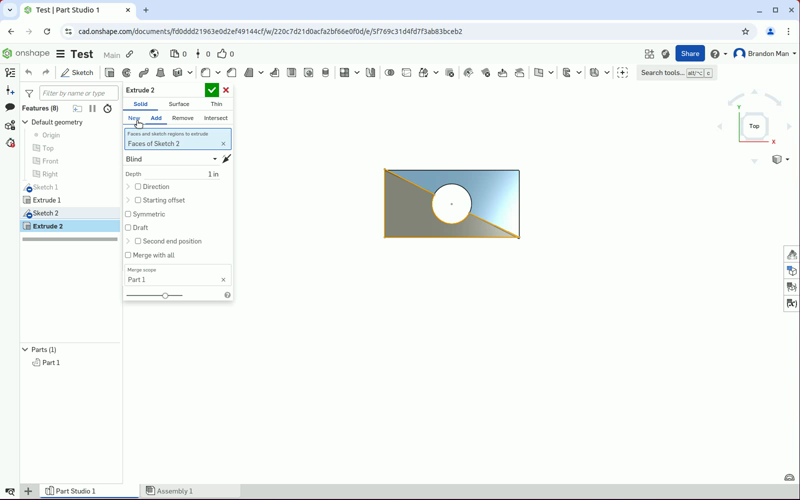
click(137, 120)
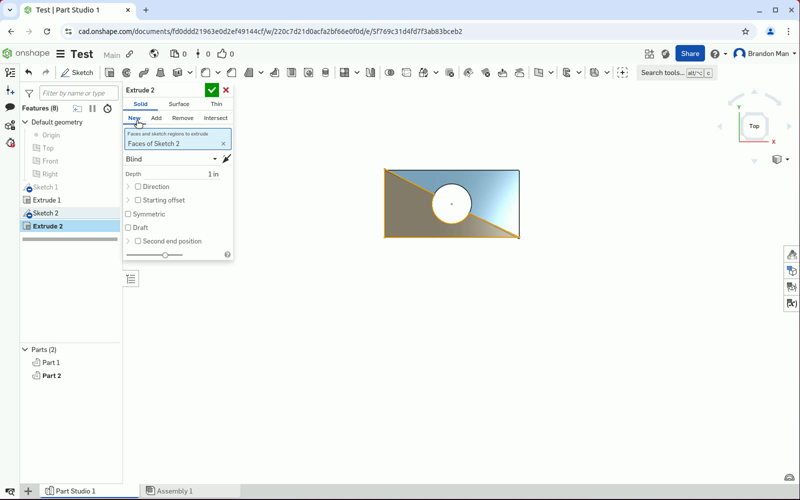
key(tab, 4)
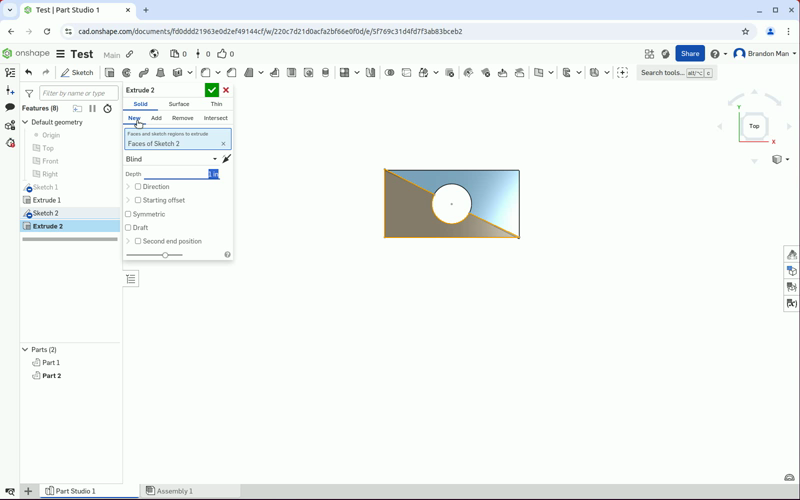
text(5.536)
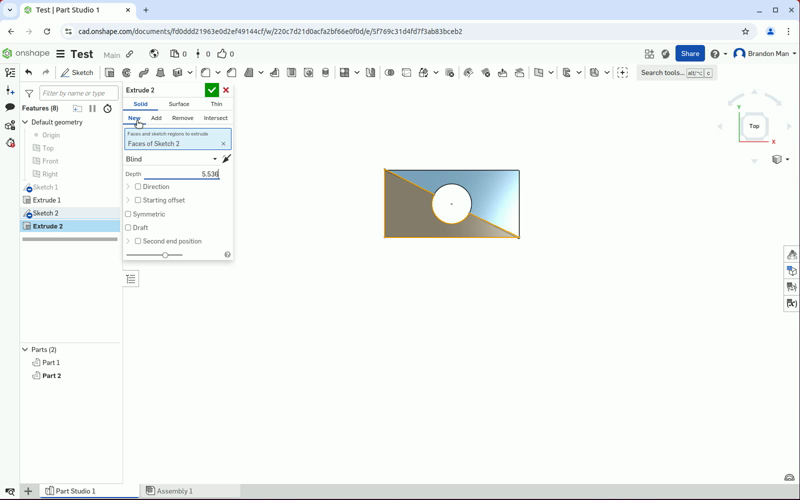
key(enter)
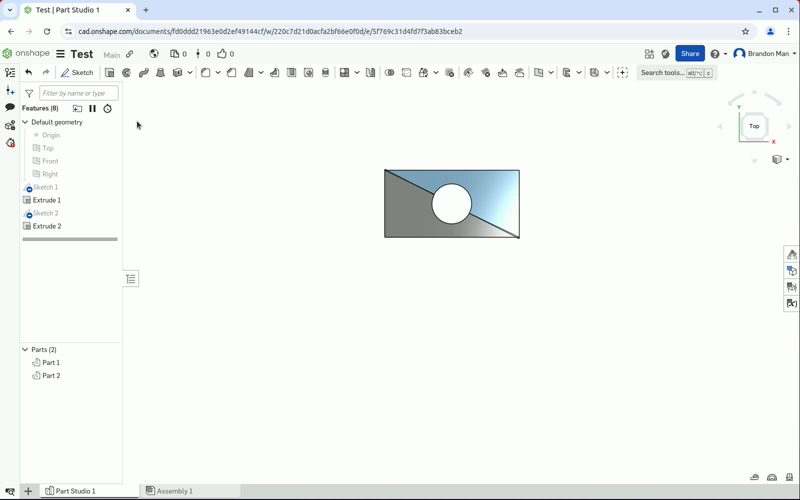
key(shift+h)
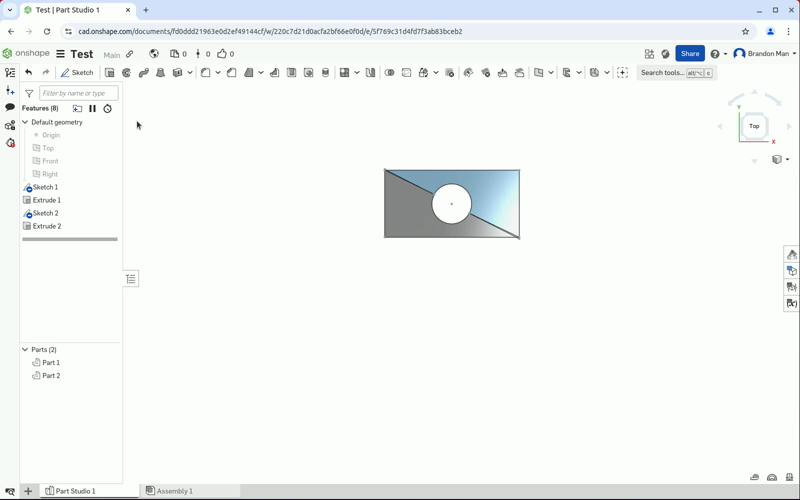
key(shift+h)
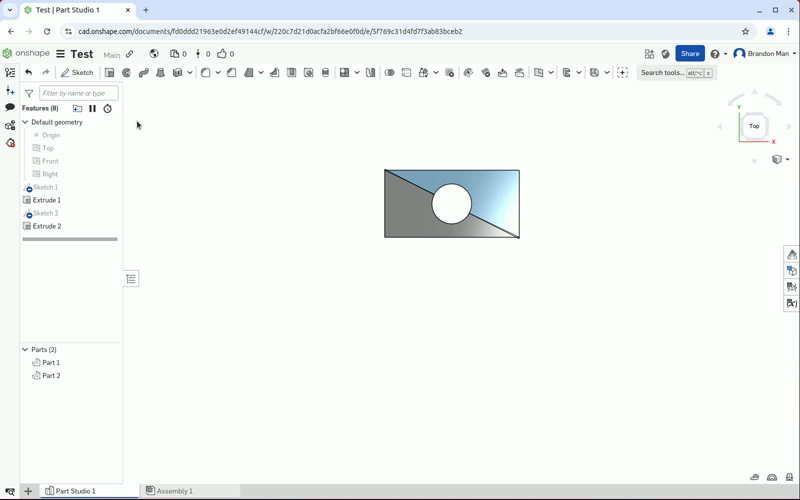
mouse_move(73, 189)
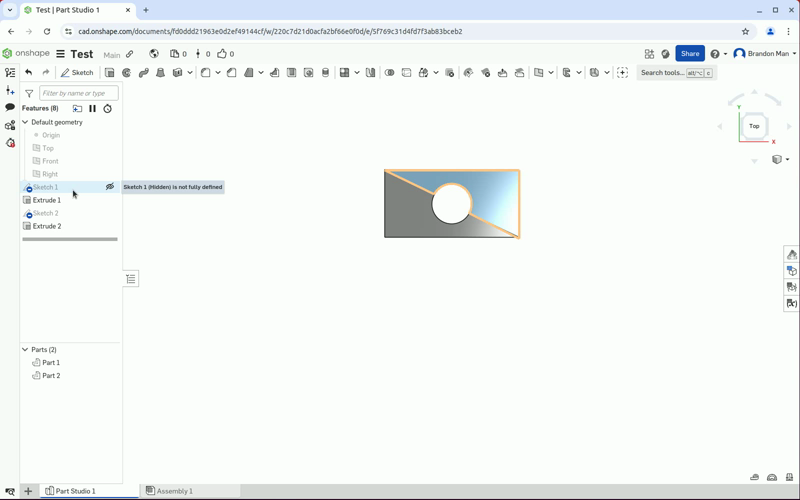
click(73, 189)
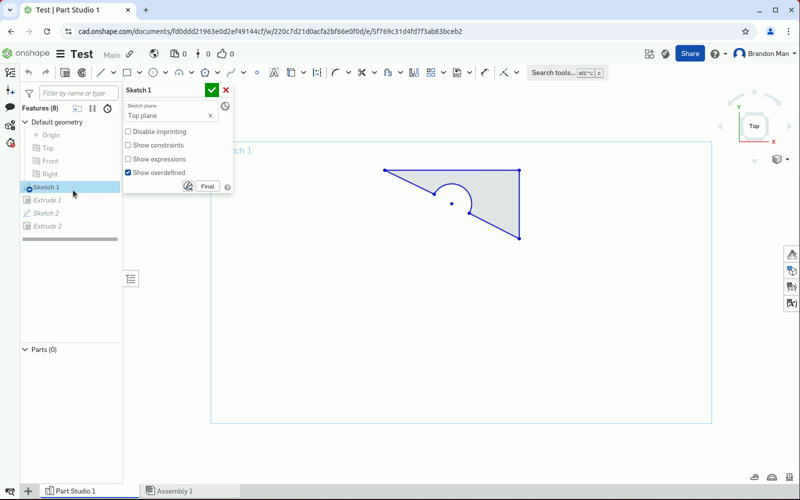
mouse_move(229, 92)
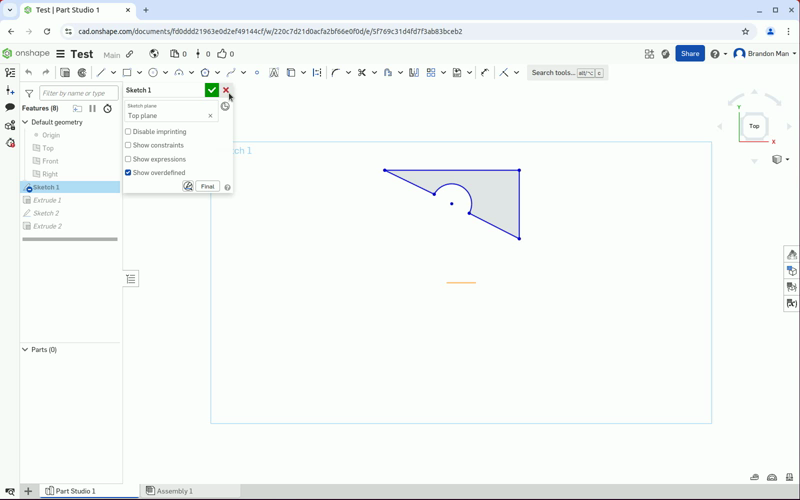
click(229, 92)
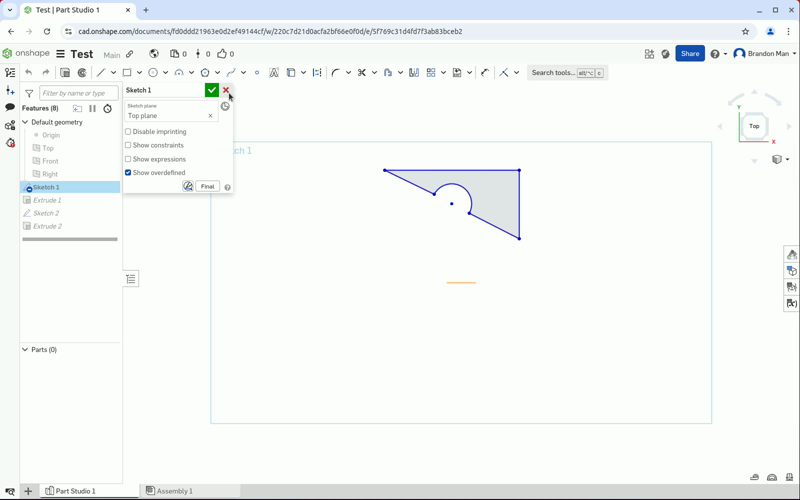
key(shift+s)
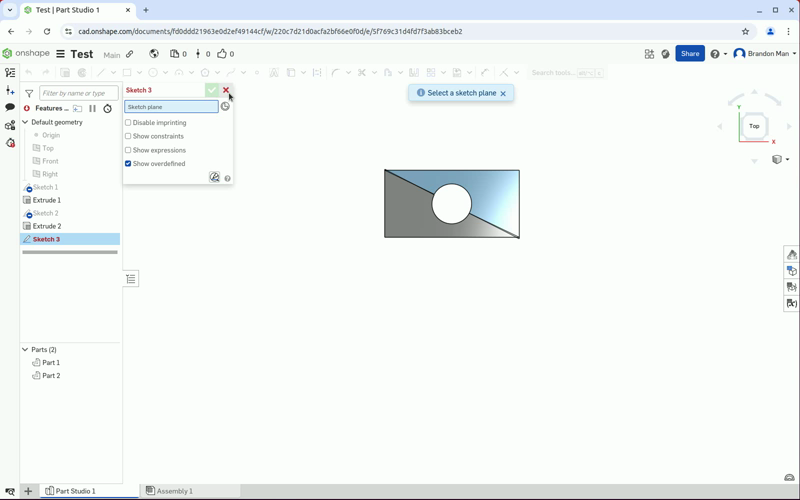
mouse_move(73, 150)
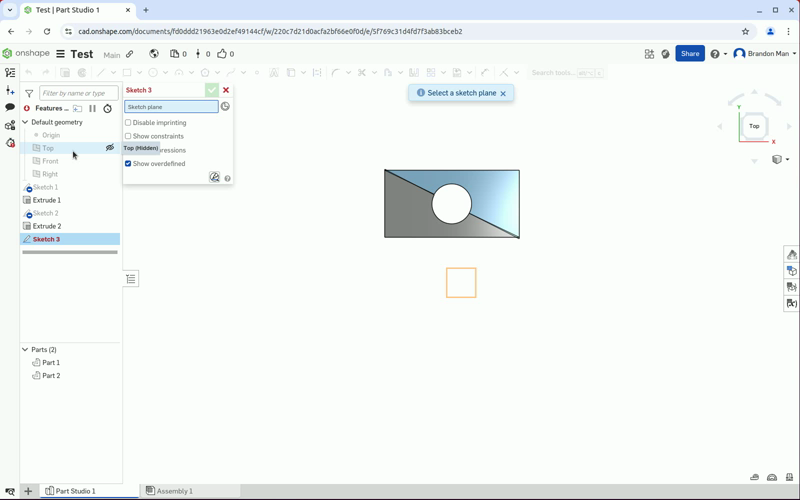
click(73, 150)
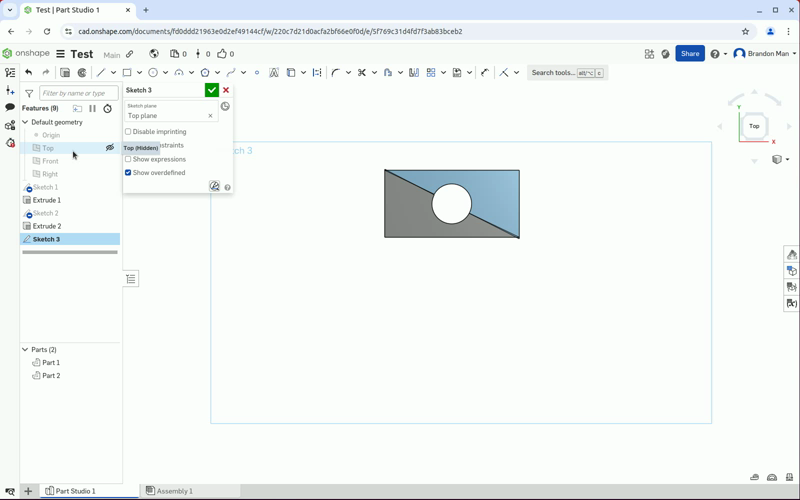
mouse_move(73, 352)
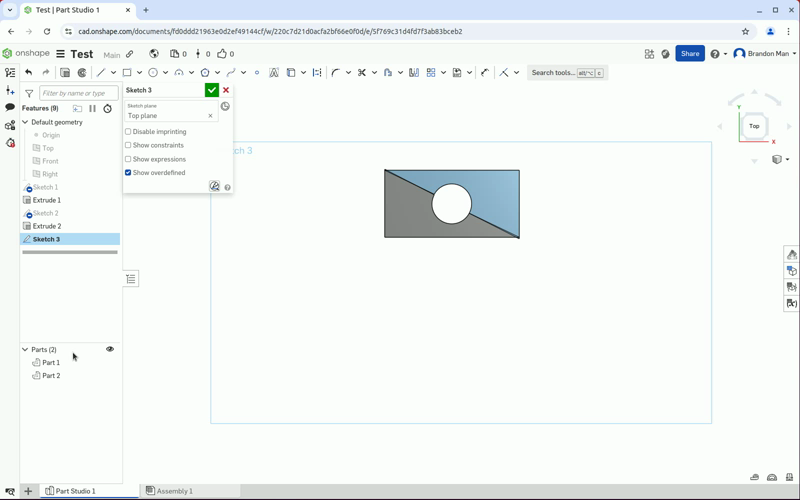
key(y)
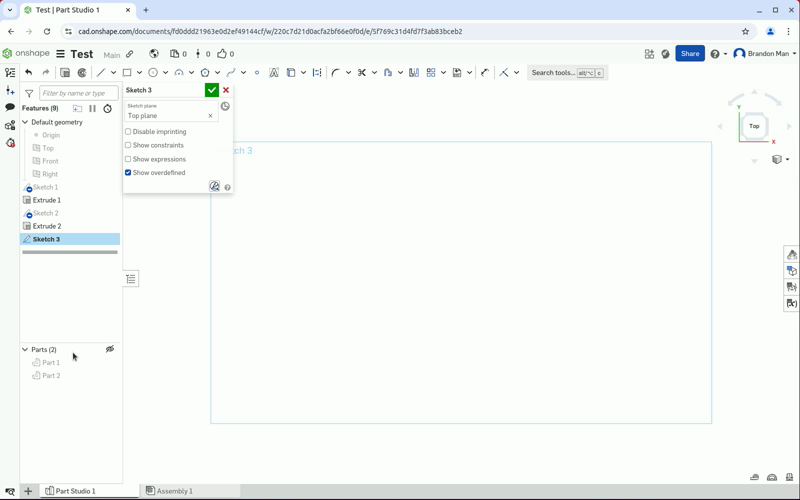
key(l)
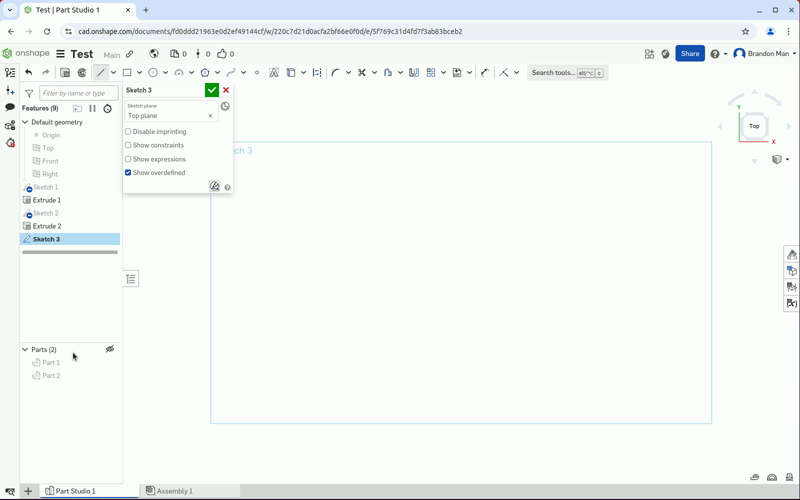
key_down(shift)
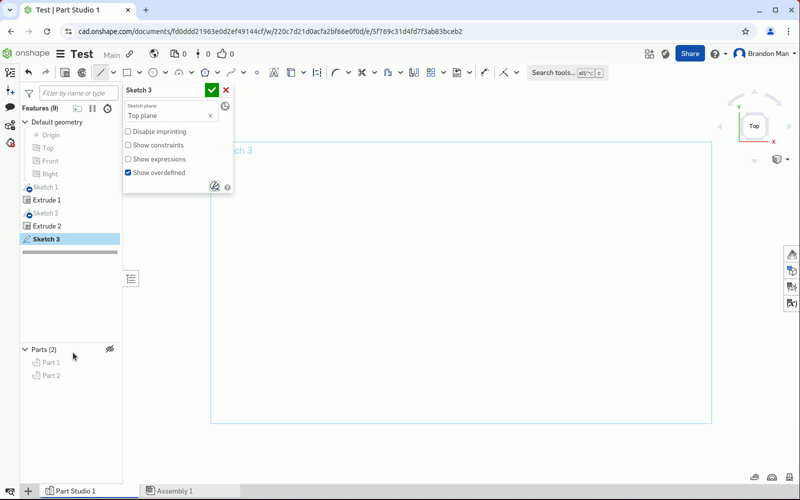
mouse_move(433, 195)
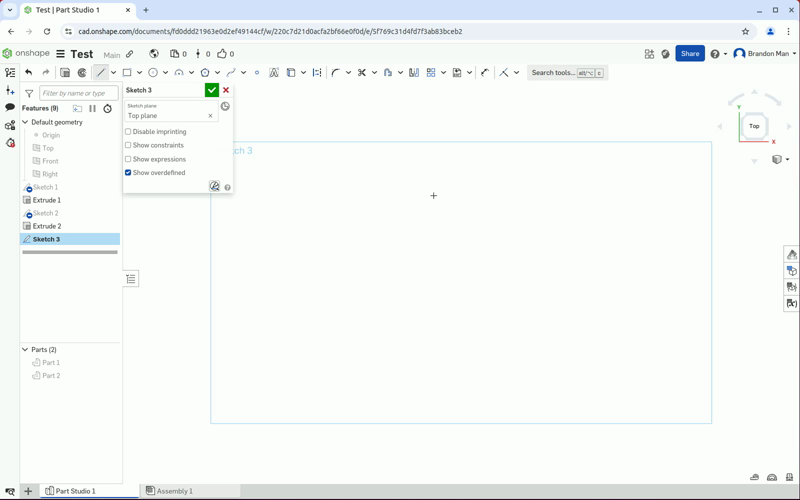
click(433, 195)
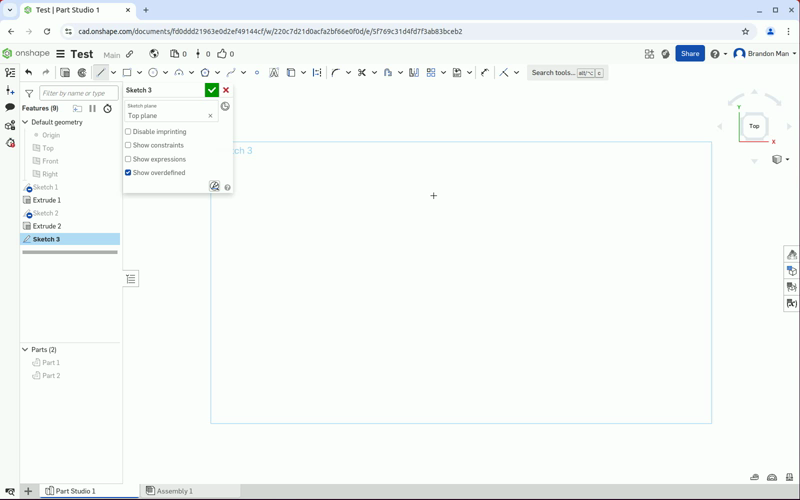
key_up(shift)
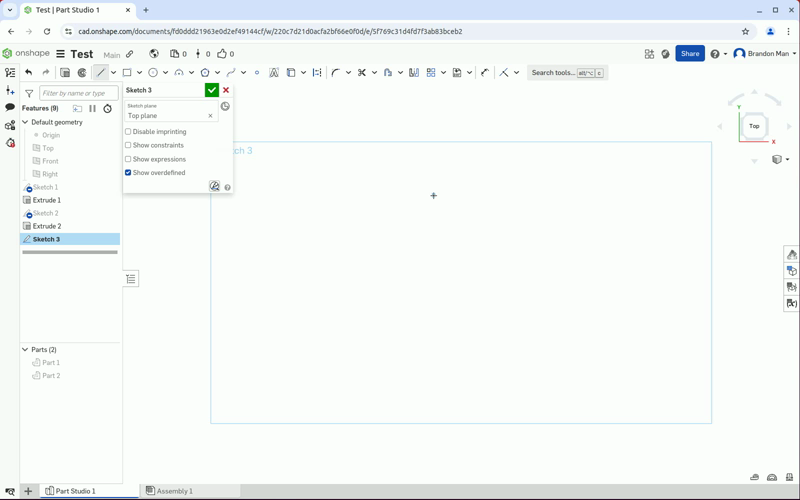
key_down(shift)
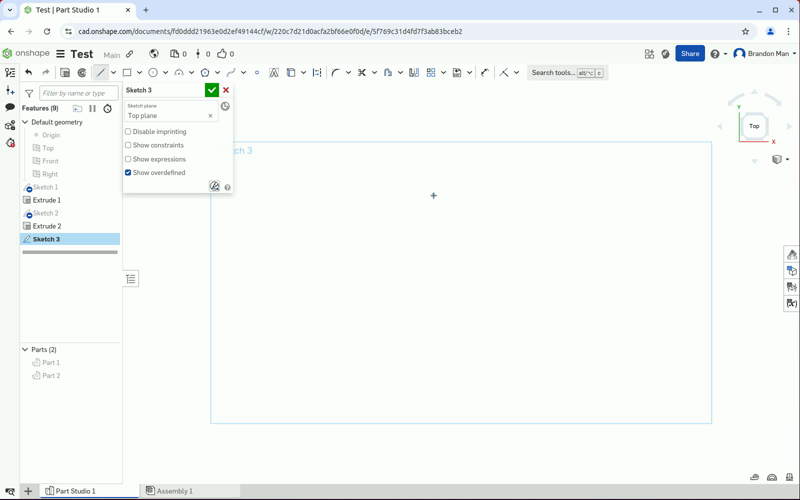
mouse_move(463, 195)
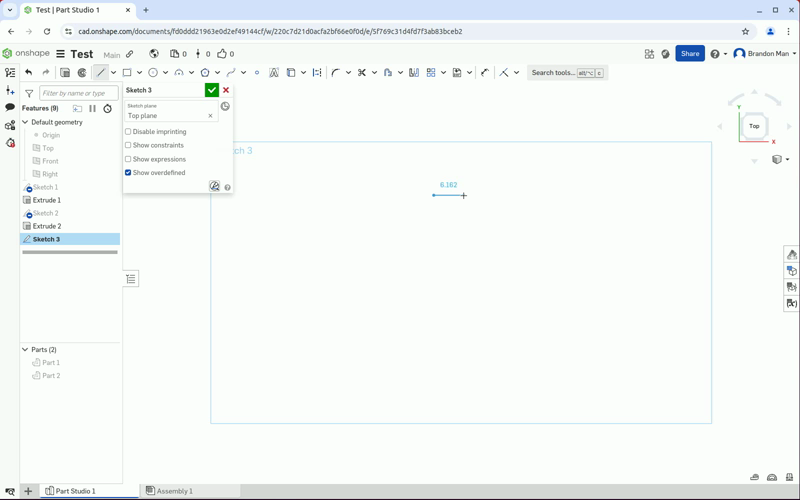
mouse_move(470, 213)
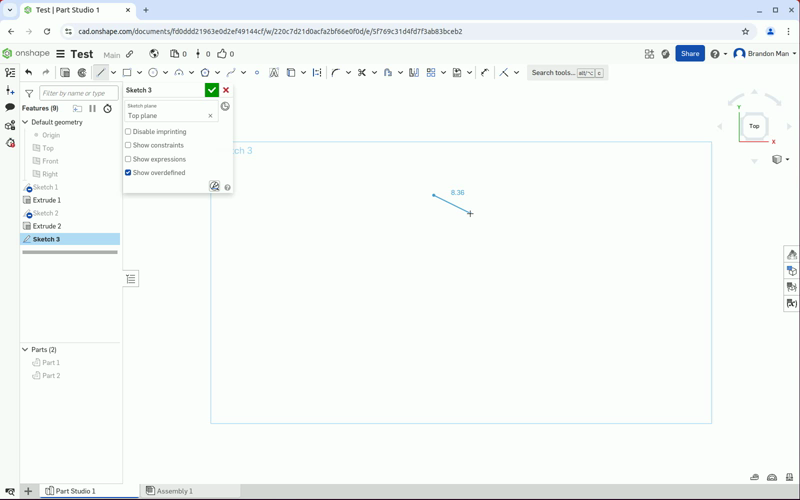
click(470, 213)
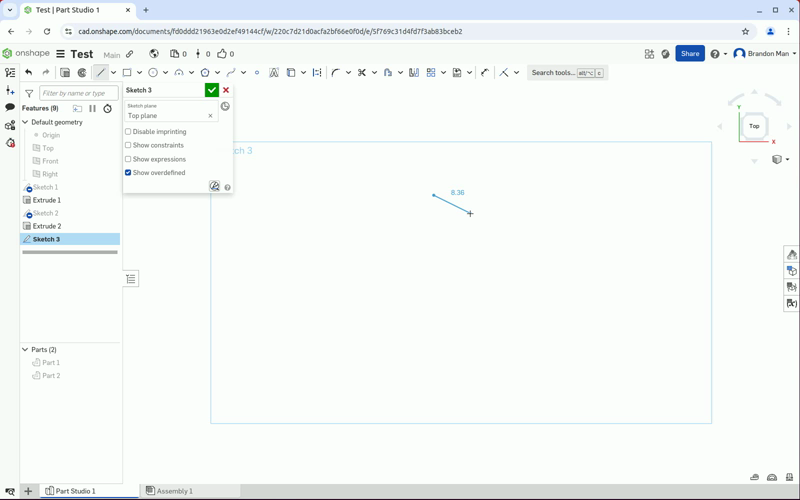
key_up(shift)
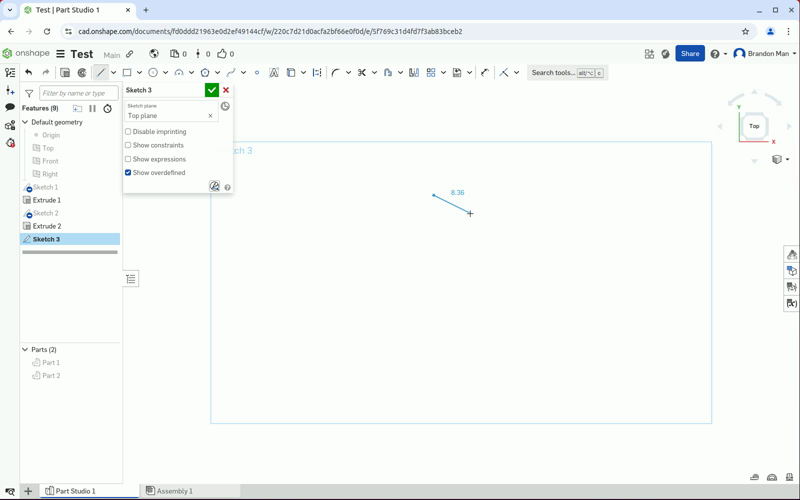
key(esc)
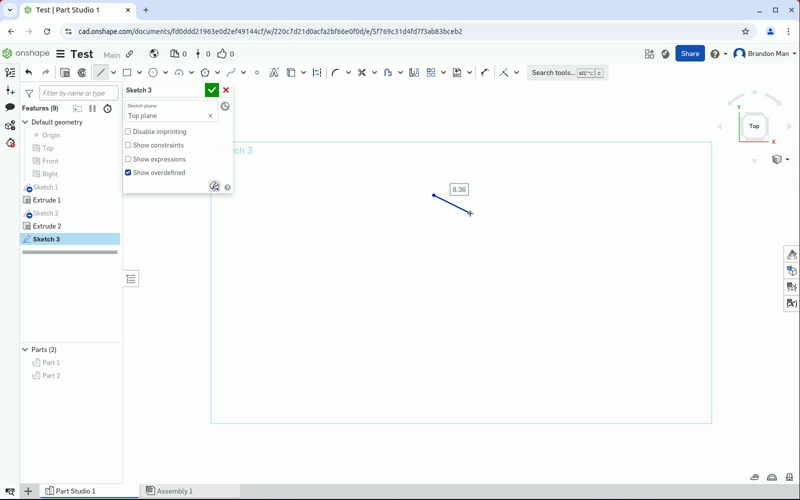
key(a)
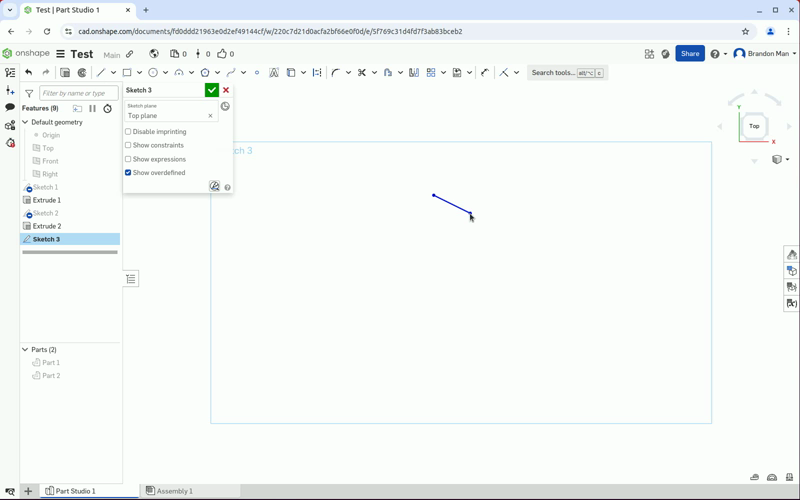
mouse_move(470, 213)
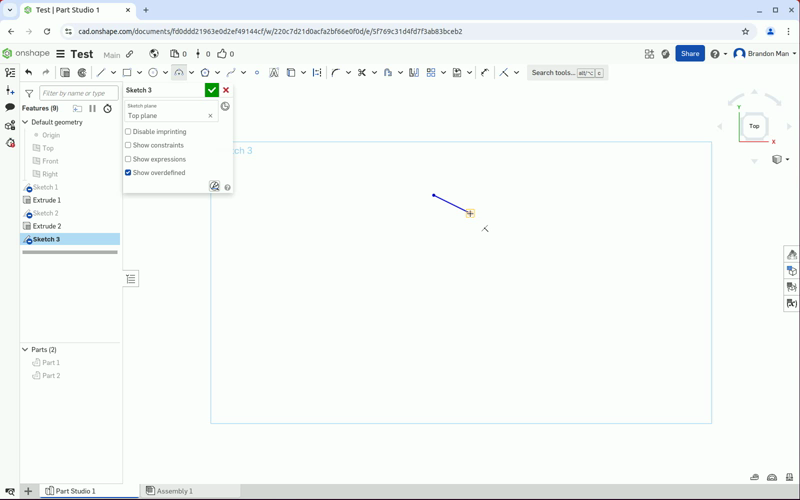
click(470, 213)
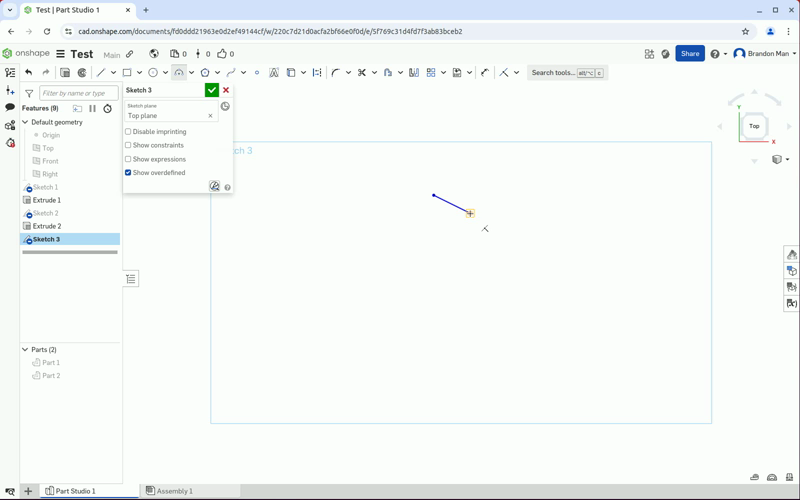
mouse_move(433, 195)
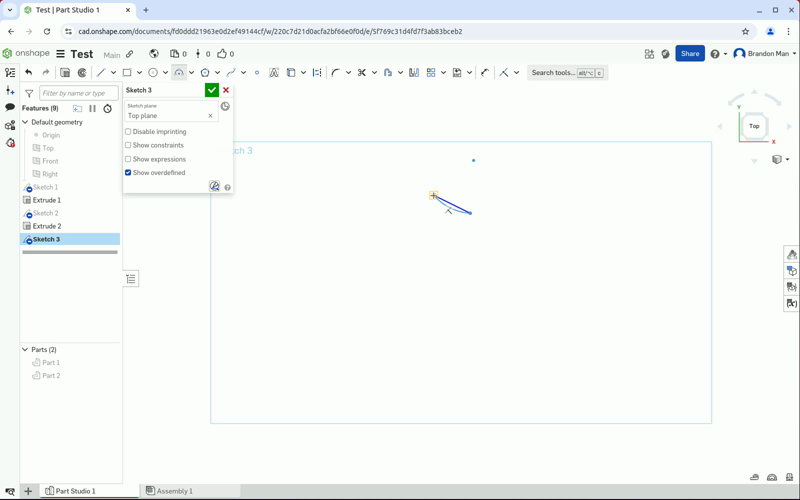
click(433, 195)
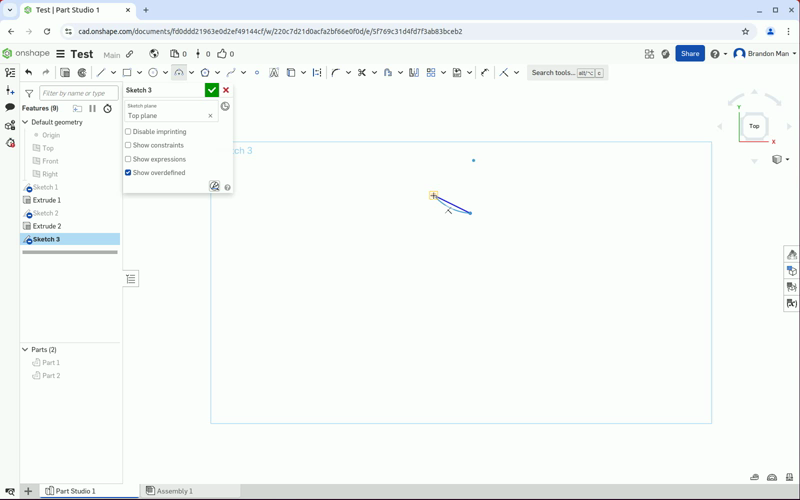
key_down(shift)
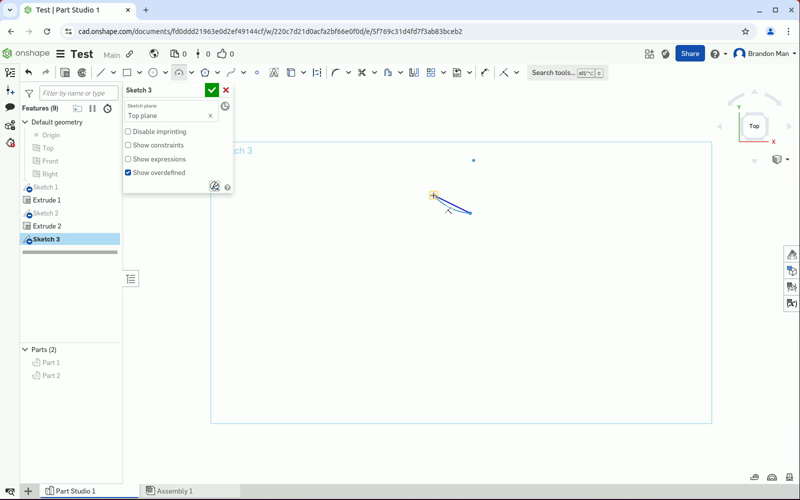
mouse_move(461, 186)
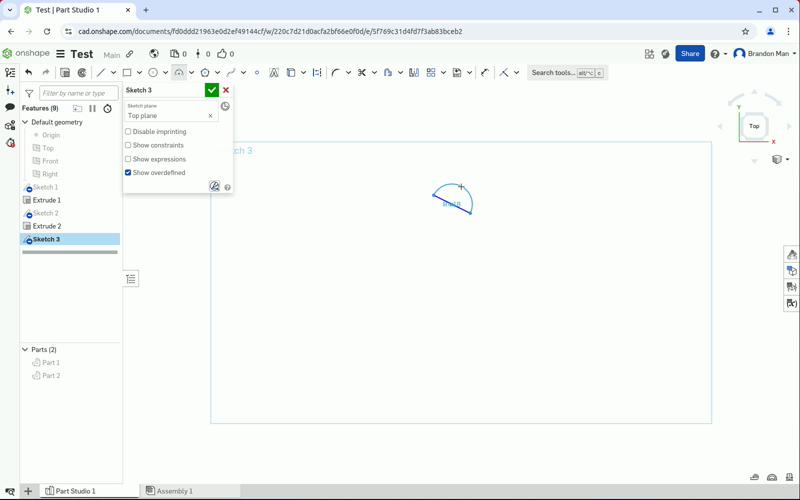
click(461, 186)
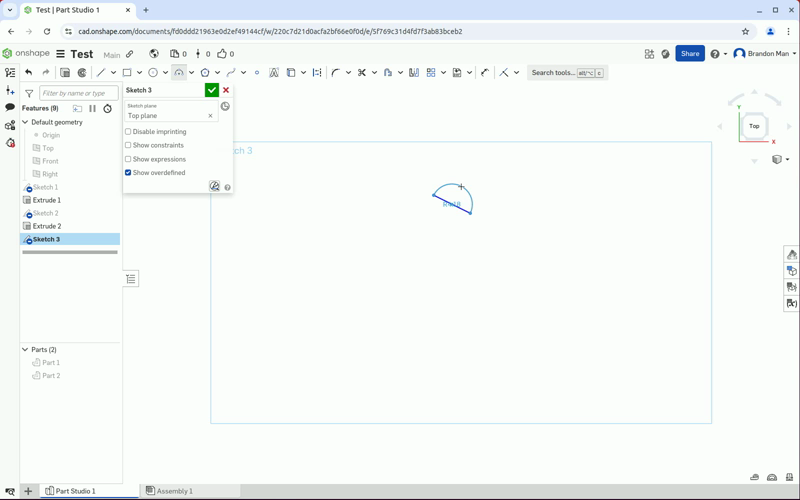
key_up(shift)
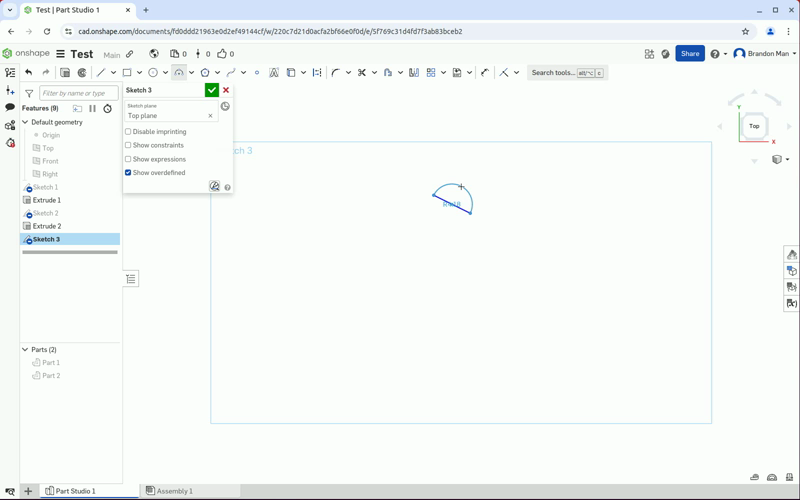
key(esc)
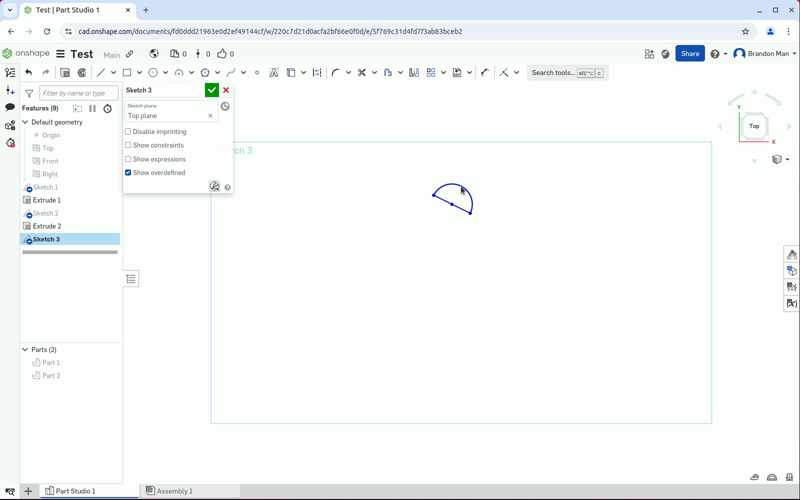
mouse_move(439, 196)
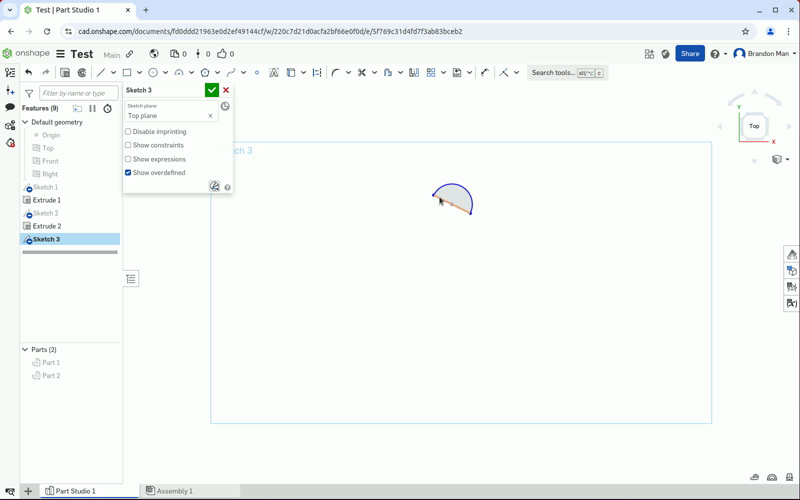
scroll(6)
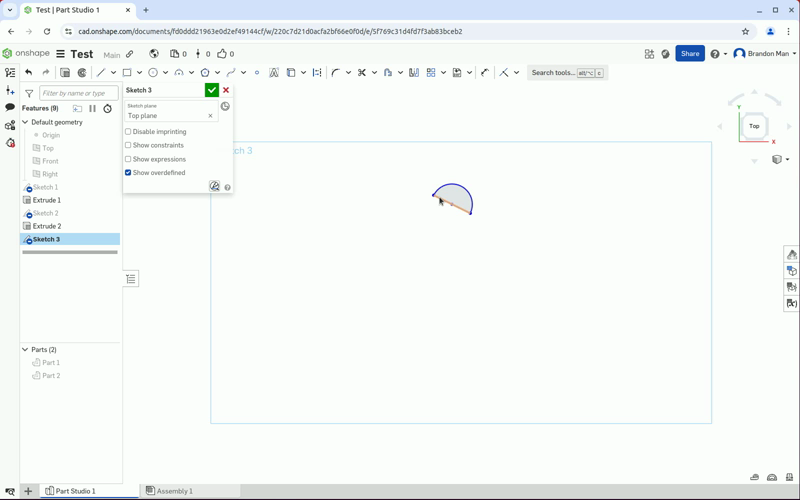
scroll(6)
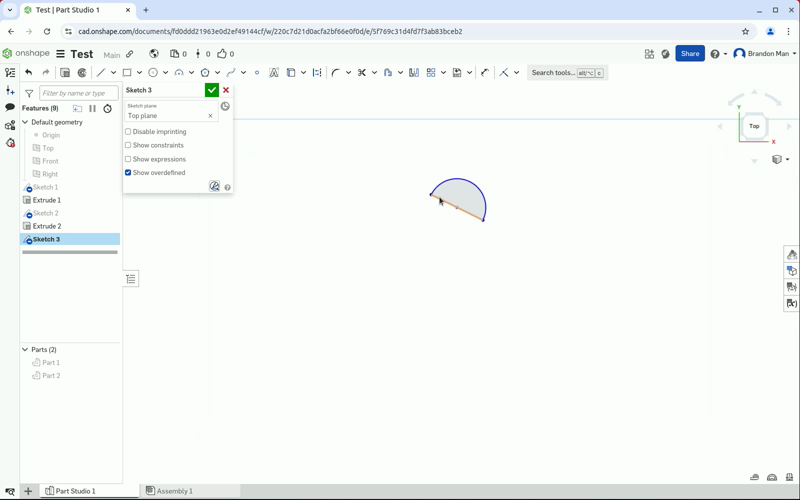
scroll(6)
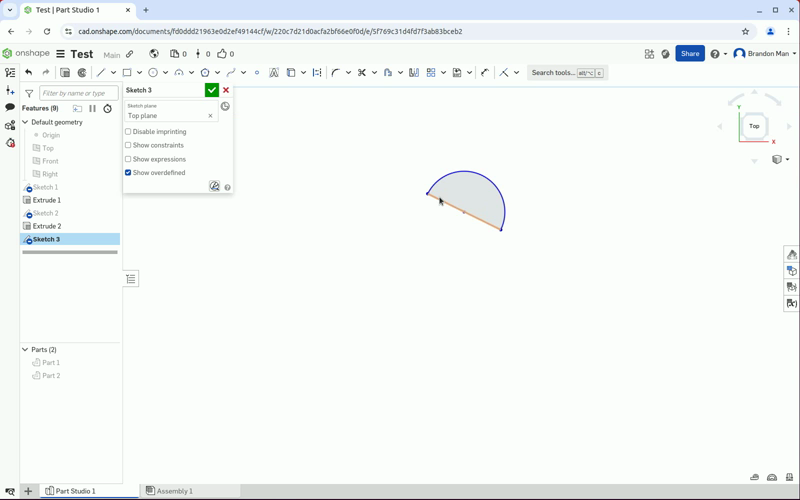
scroll(6)
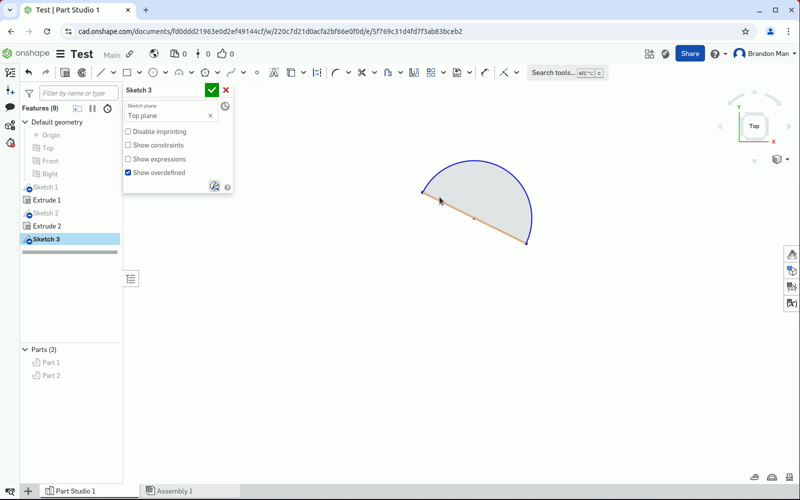
scroll(6)
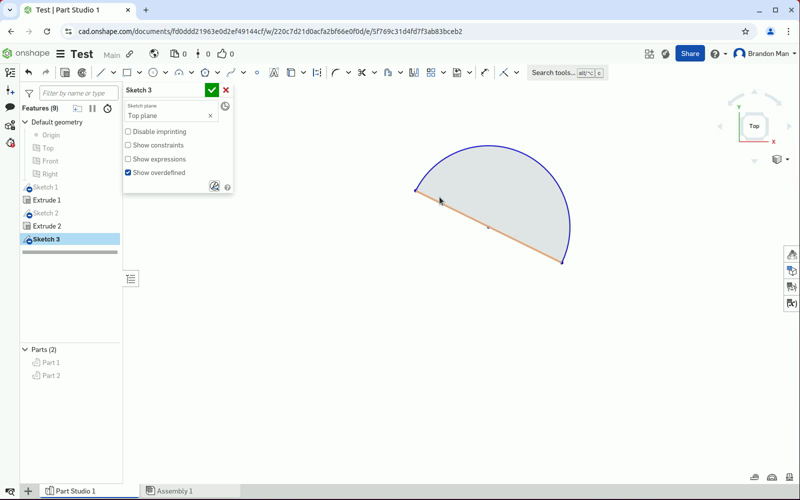
scroll(6)
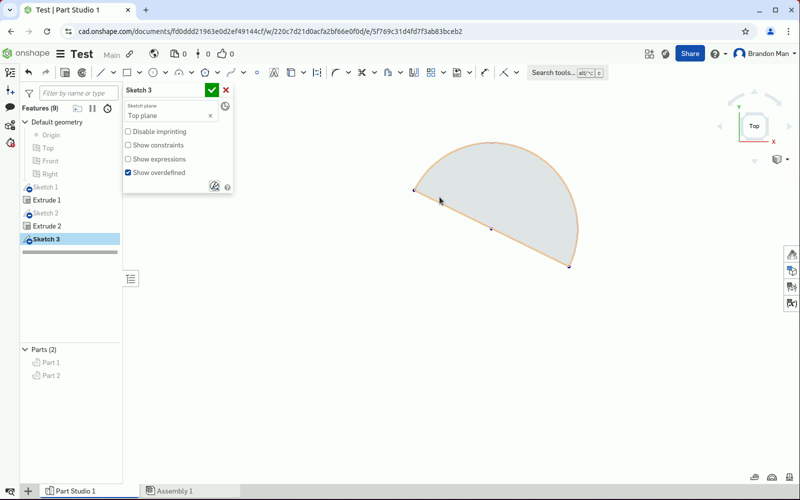
scroll(6)
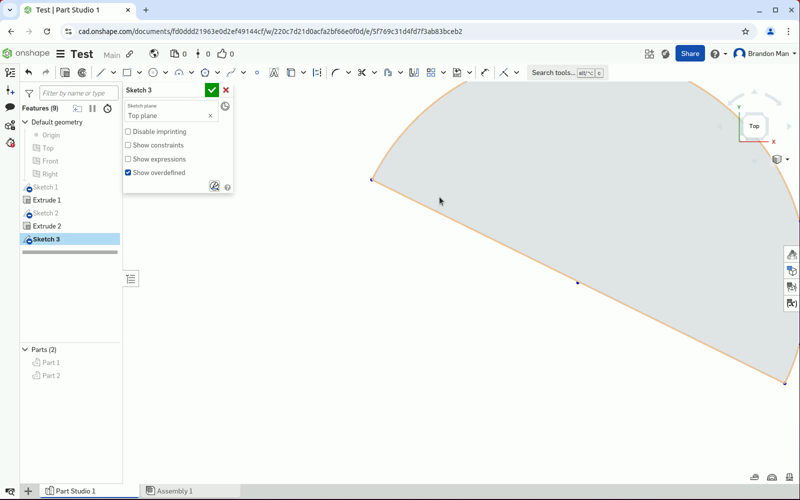
click(439, 196)
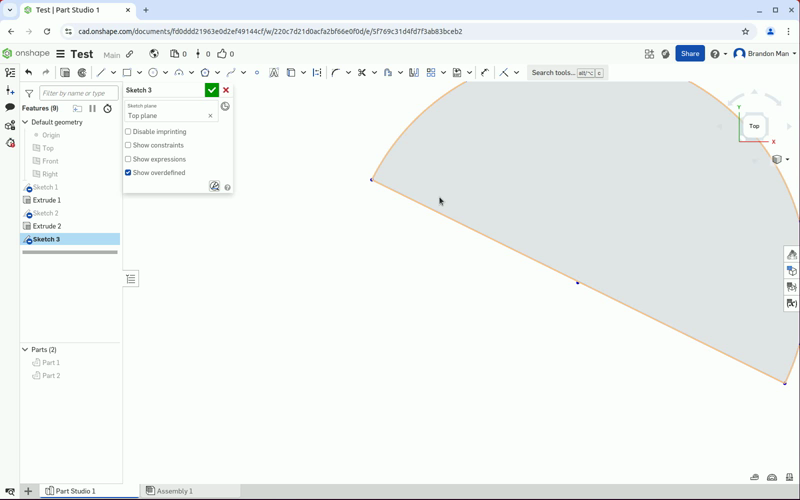
scroll(-6)
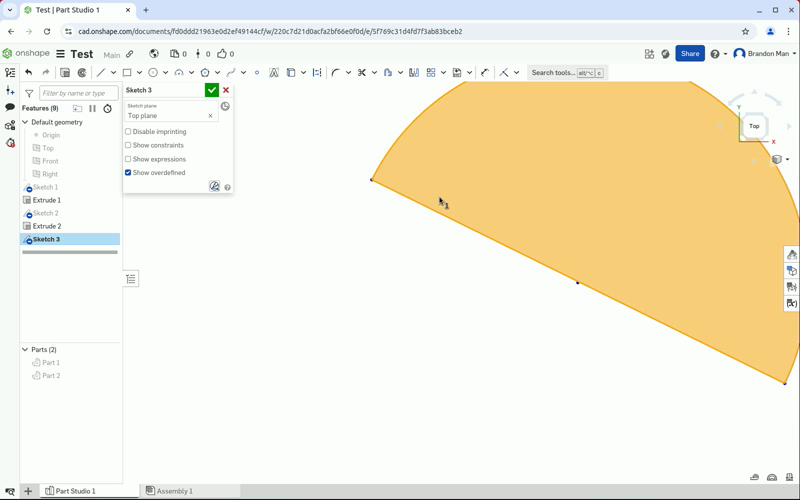
scroll(-6)
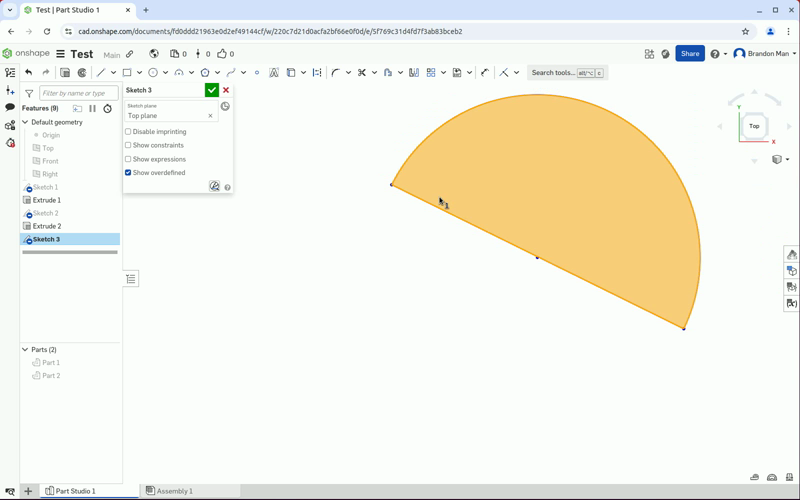
scroll(-6)
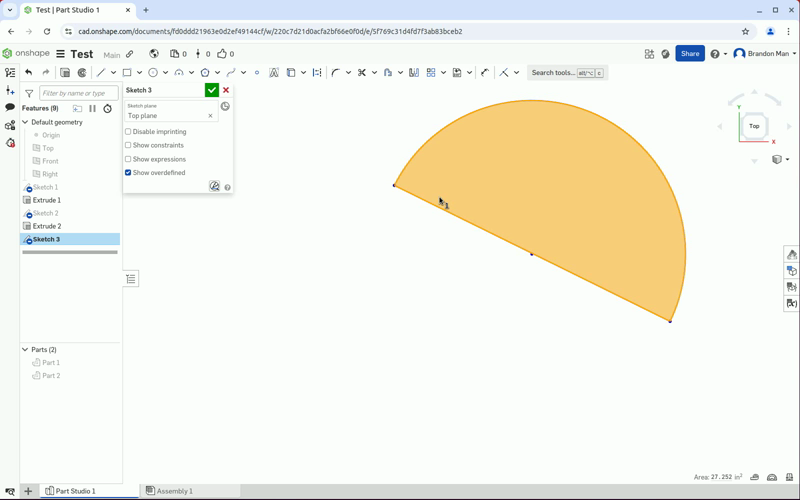
scroll(-6)
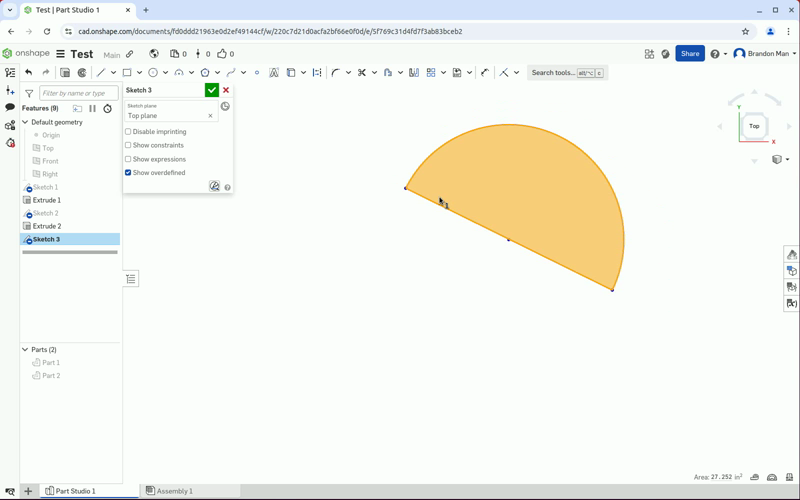
scroll(-6)
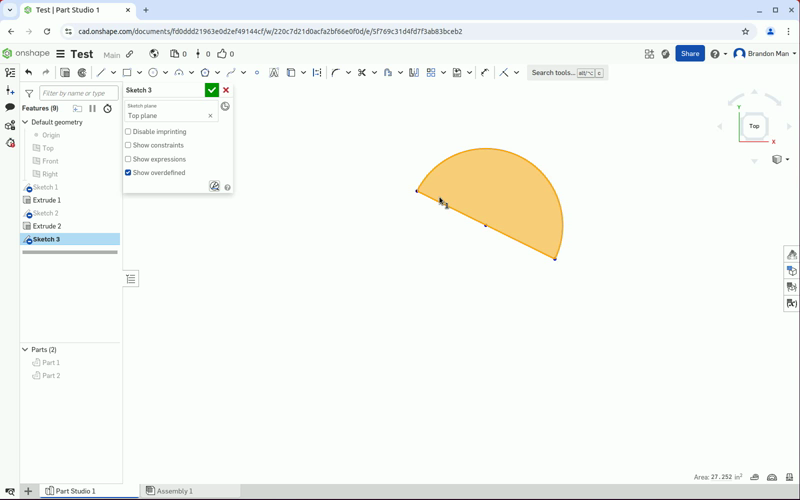
scroll(-6)
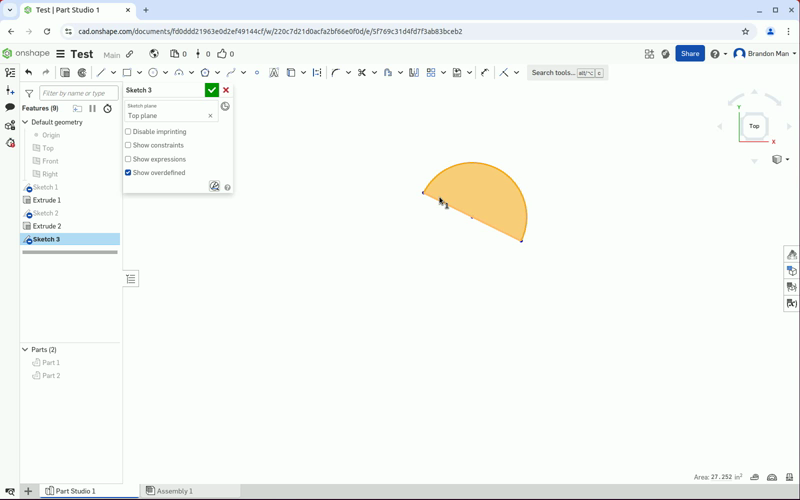
scroll(-6)
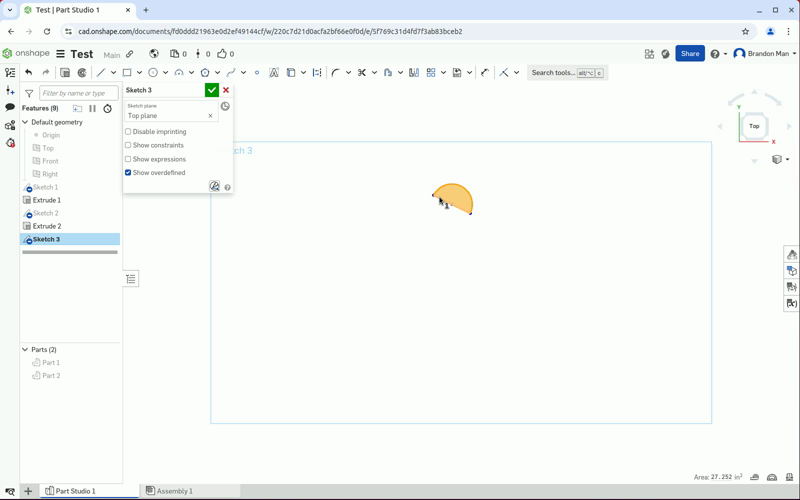
mouse_move(73, 352)
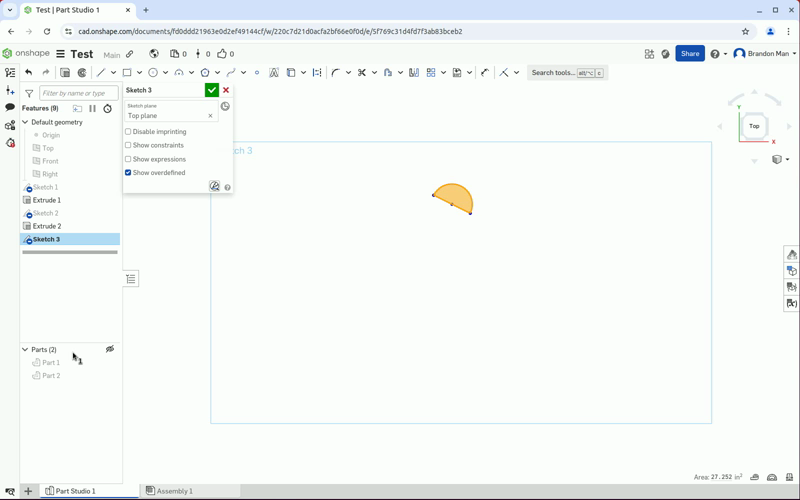
key(shift+y)
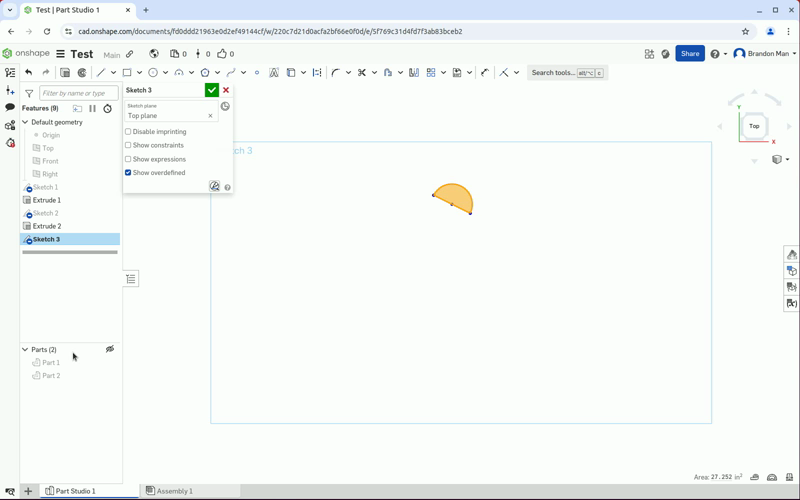
key(shift+e)
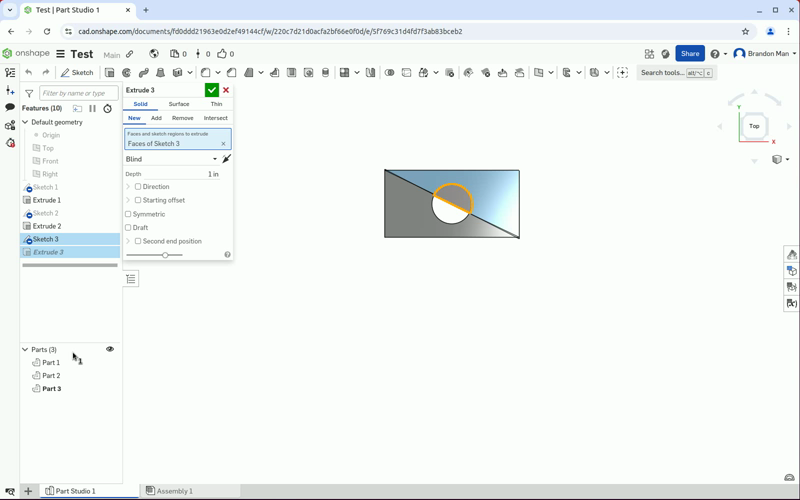
mouse_move(143, 106)
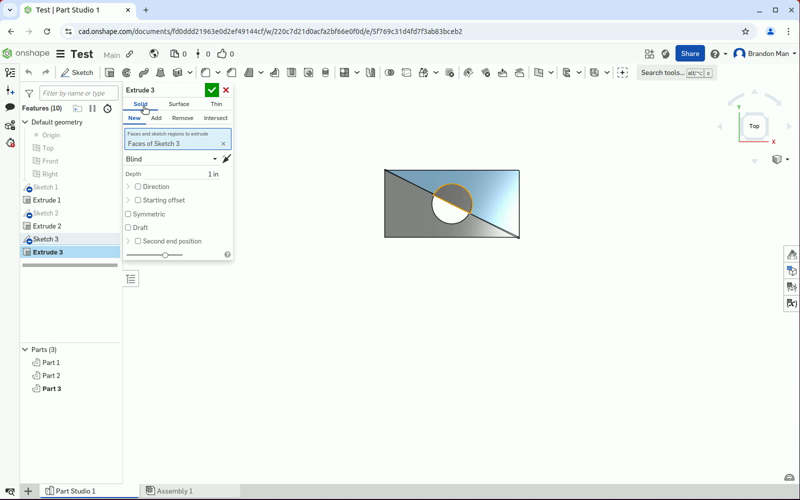
click(143, 106)
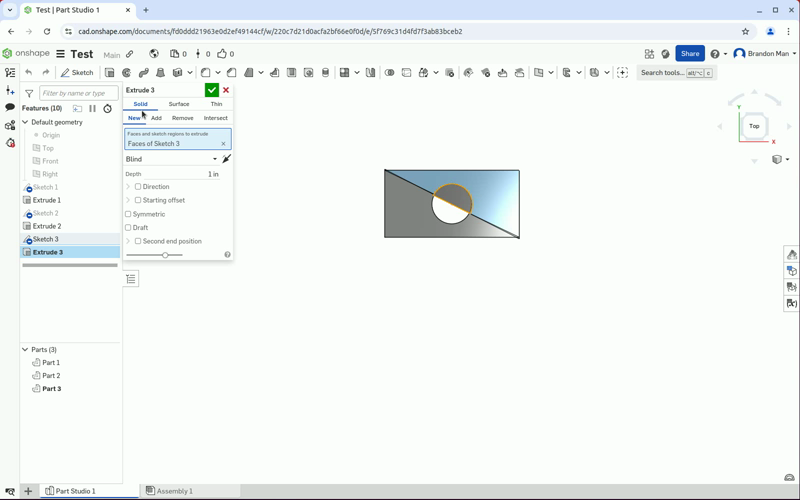
mouse_move(137, 120)
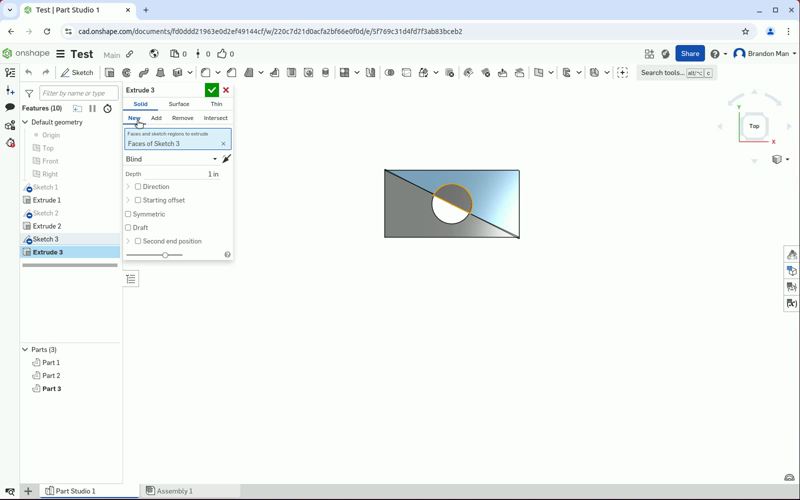
click(137, 120)
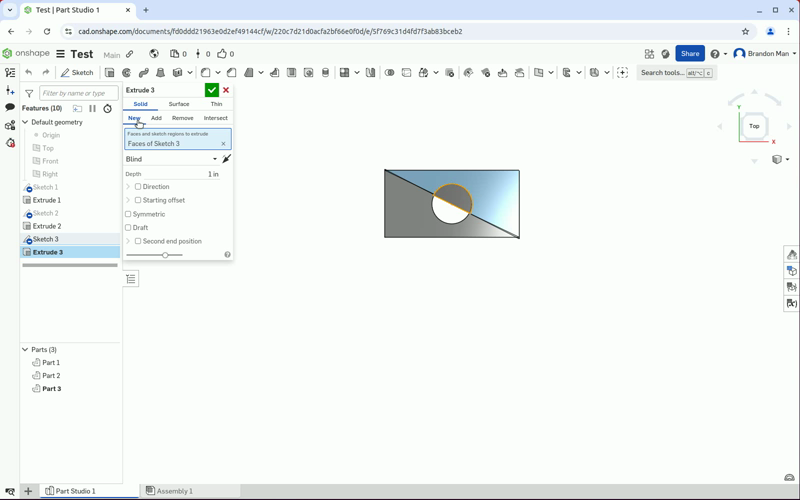
key(tab, 4)
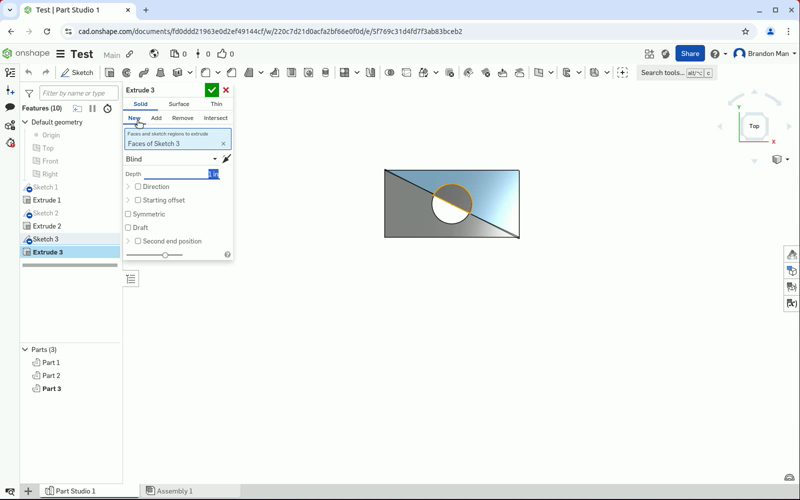
text(5.536)
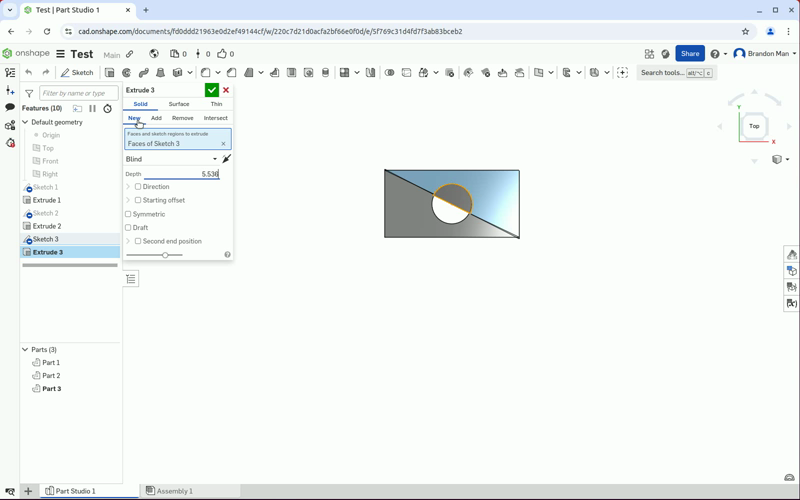
key(enter)
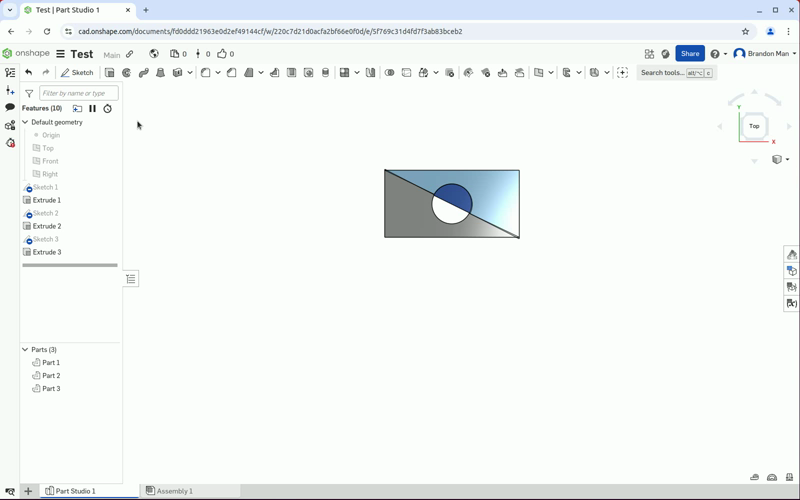
key(shift+h)
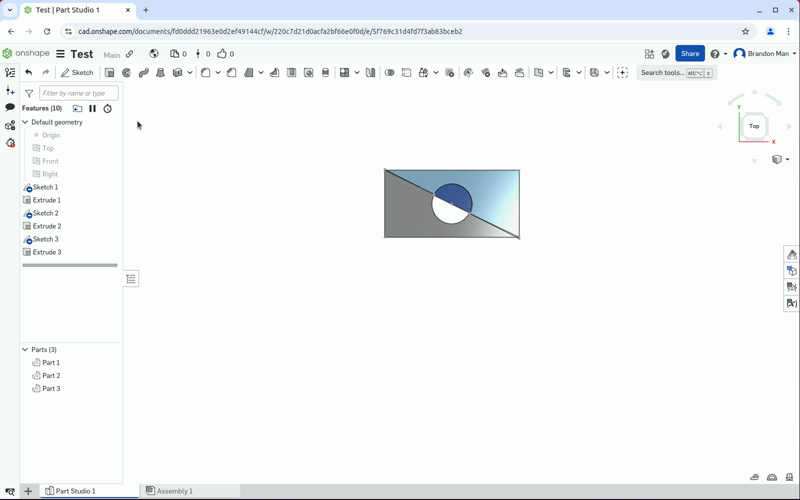
key(shift+h)
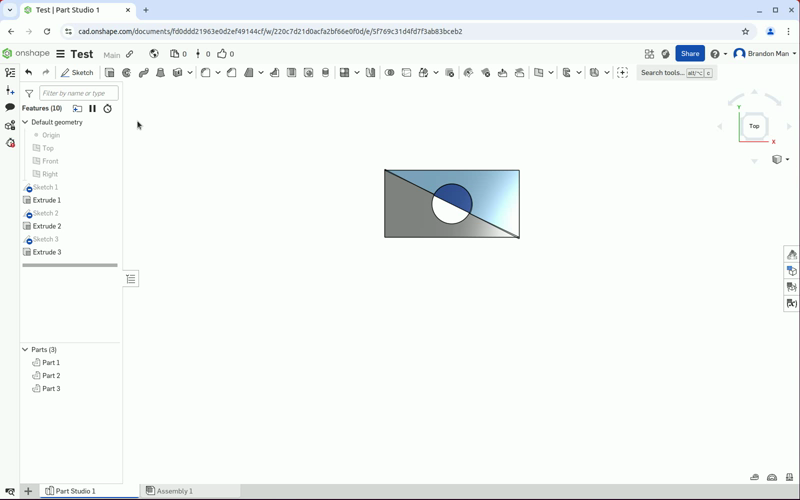
mouse_move(73, 189)
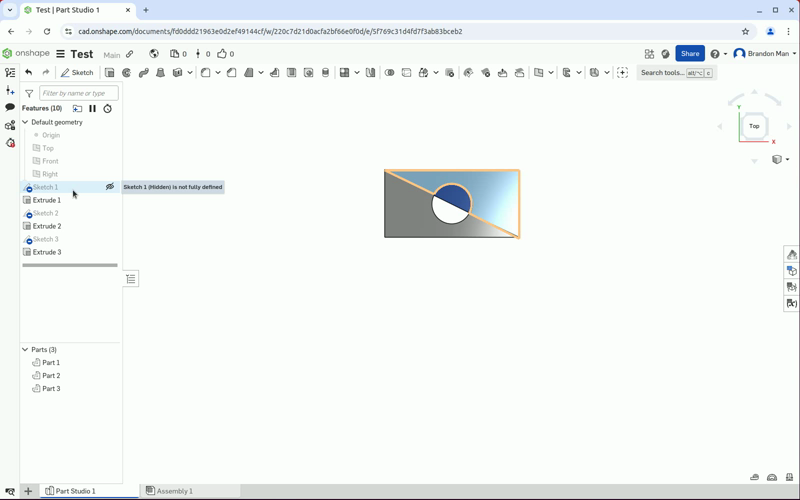
click(73, 189)
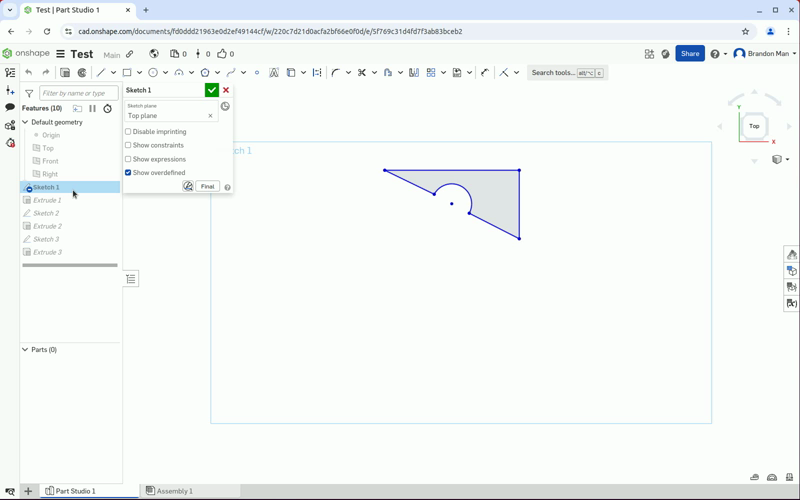
mouse_move(229, 92)
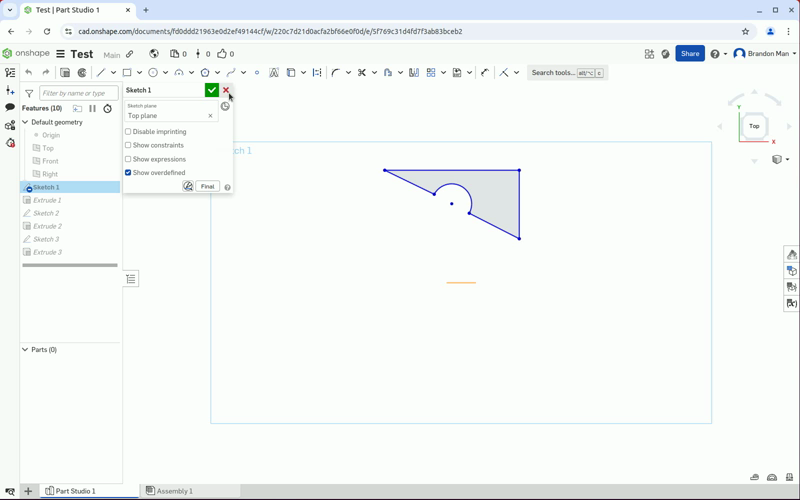
click(229, 92)
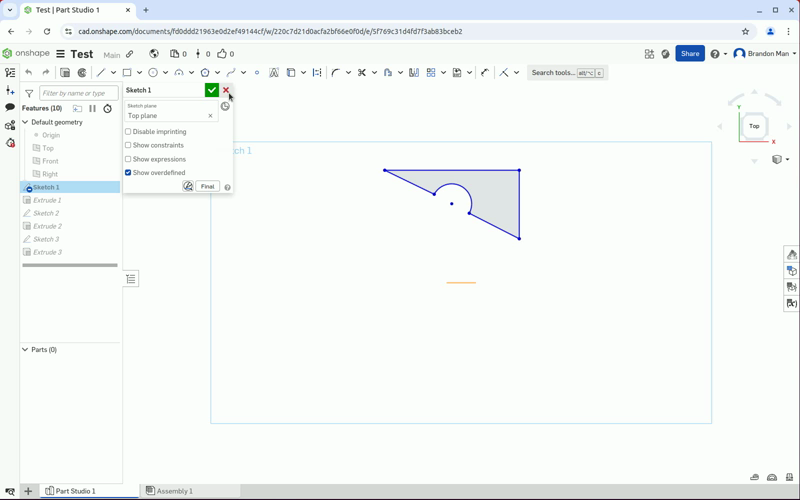
key(shift+s)
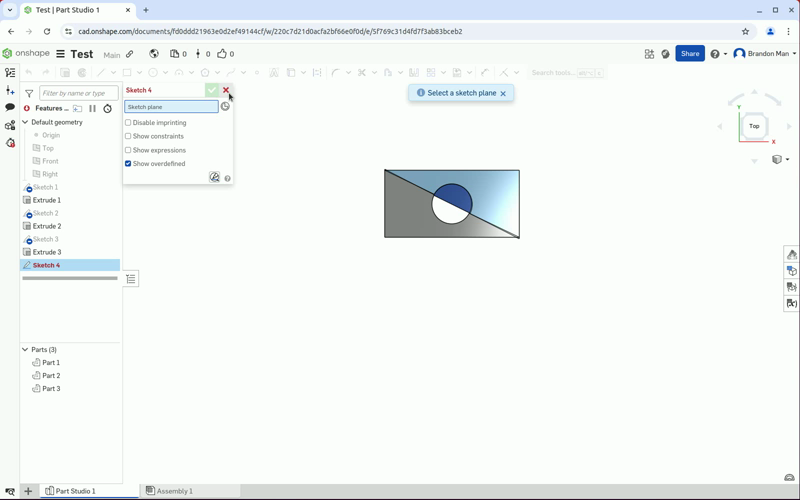
mouse_move(73, 150)
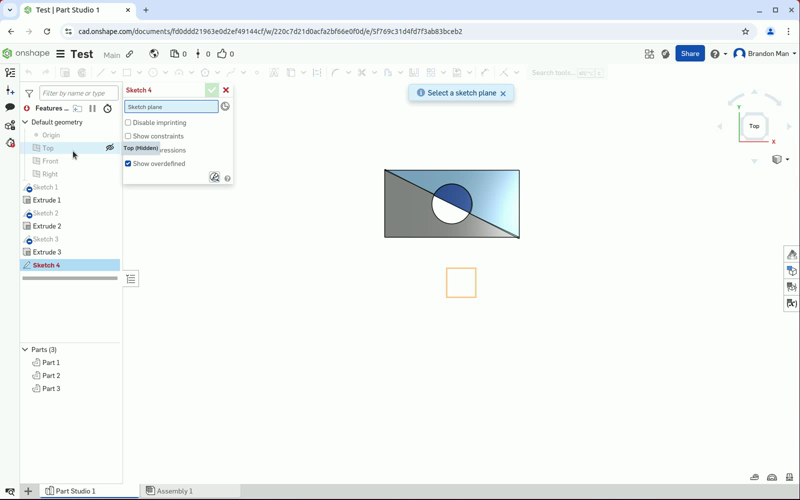
click(73, 150)
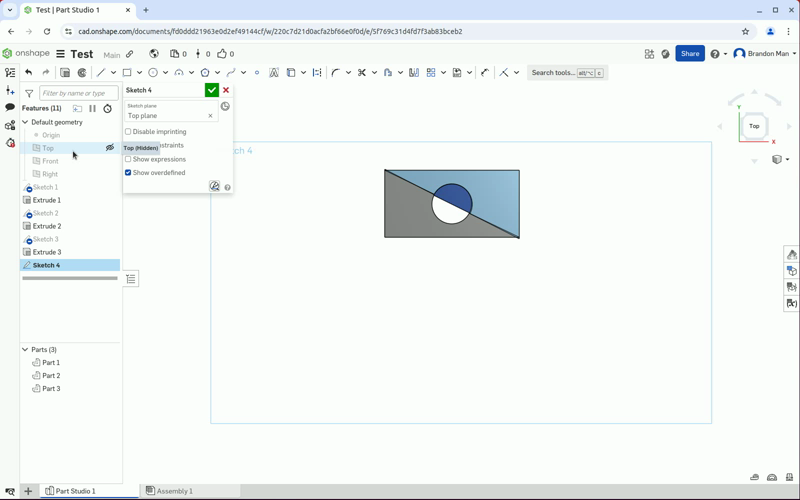
mouse_move(73, 352)
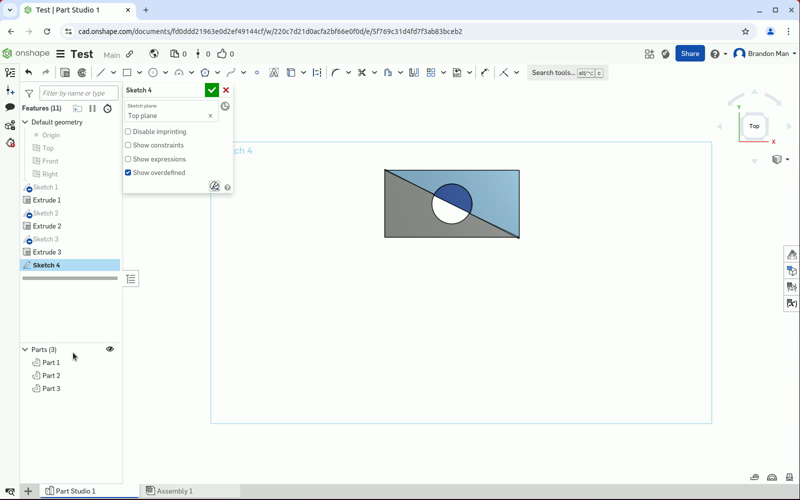
key(y)
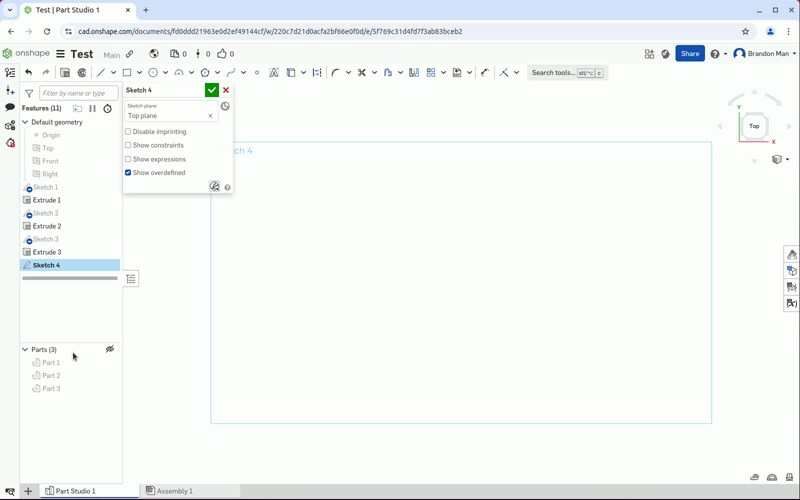
key(a)
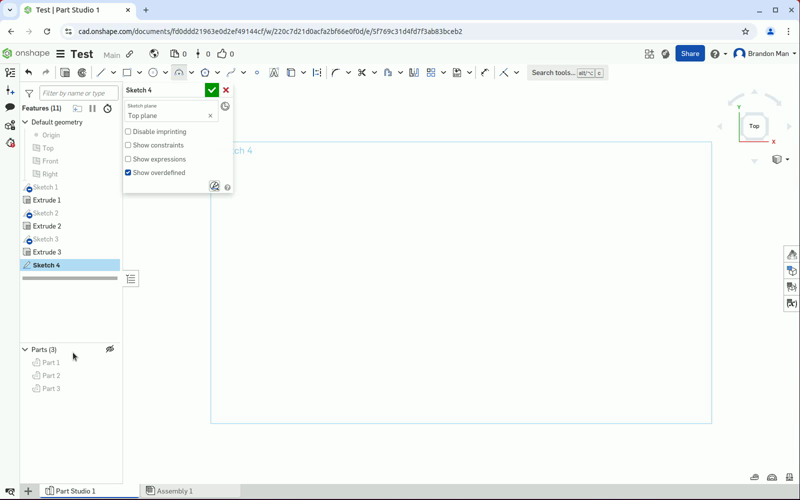
key_down(shift)
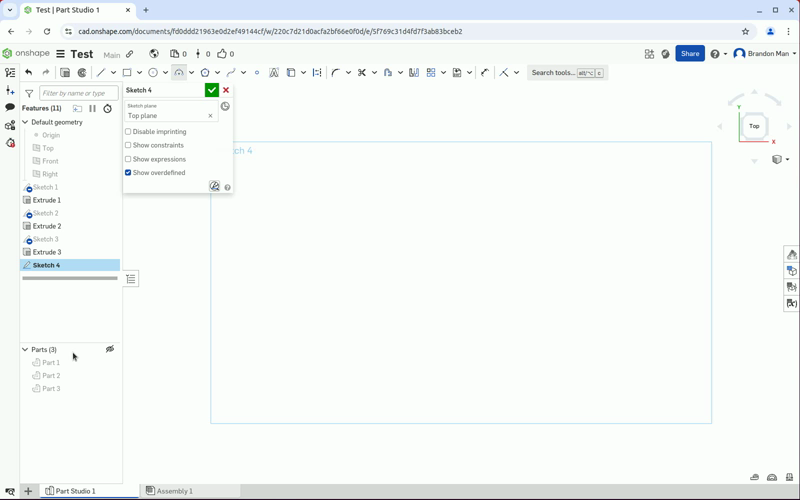
mouse_move(433, 195)
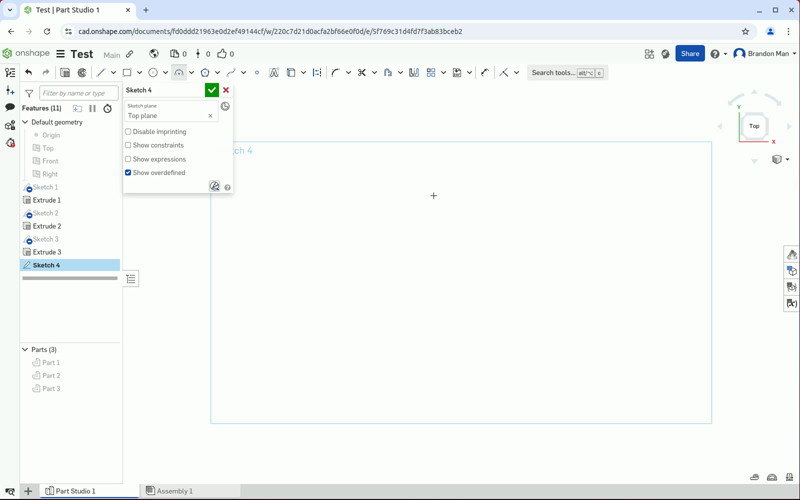
click(433, 195)
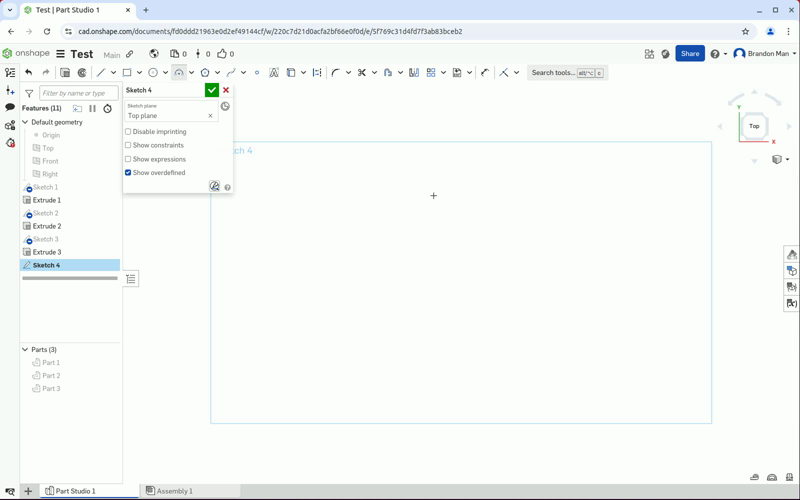
key_up(shift)
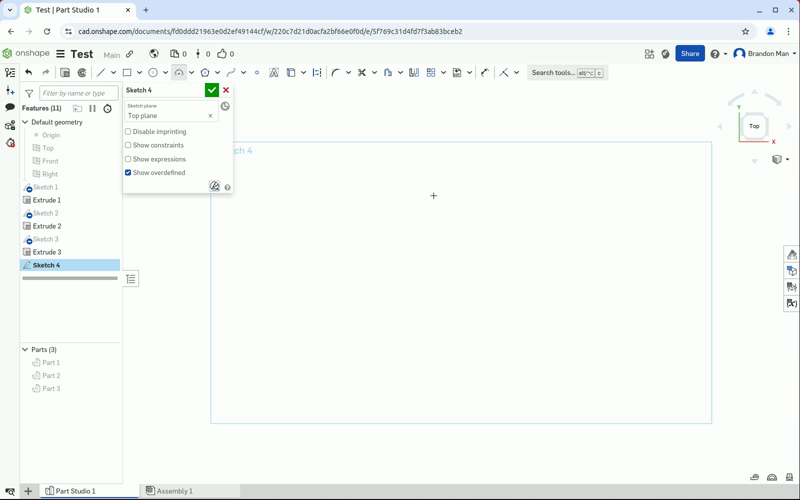
key_down(shift)
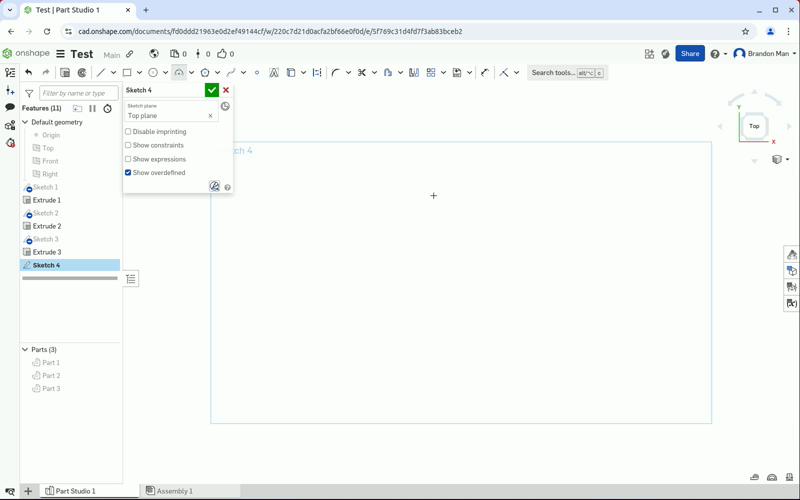
mouse_move(470, 213)
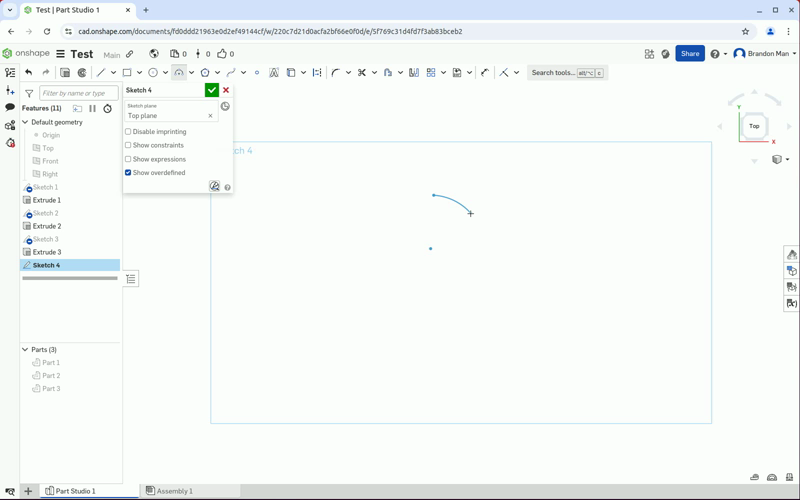
click(470, 213)
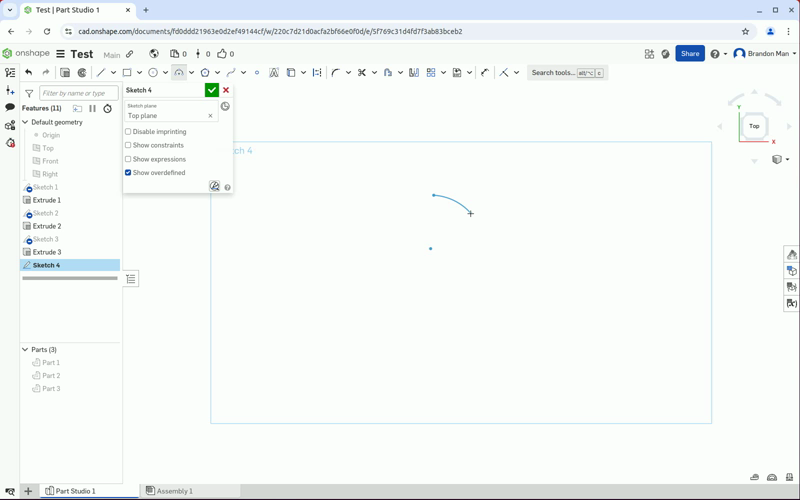
mouse_move(443, 222)
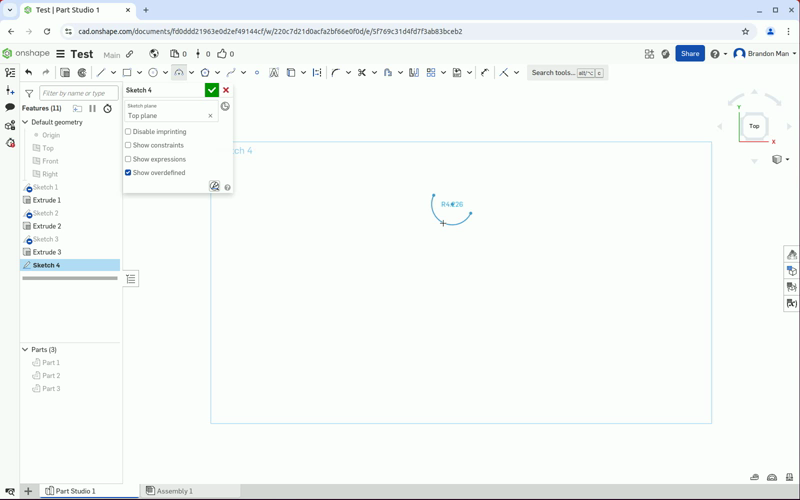
click(443, 222)
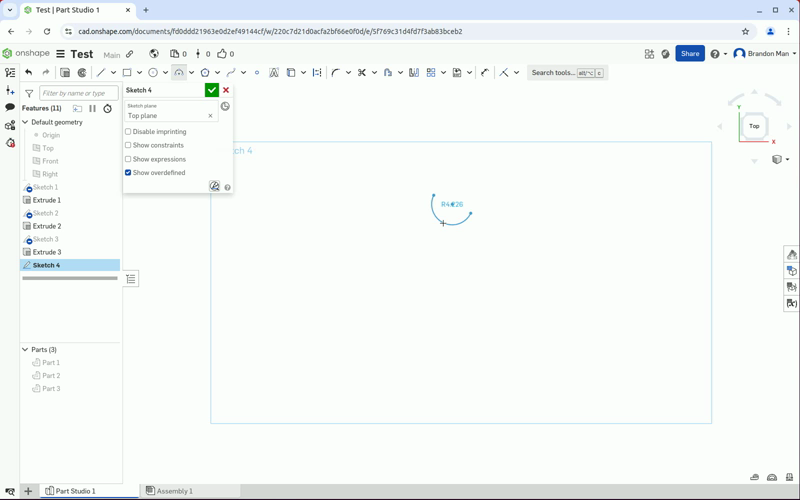
key_up(shift)
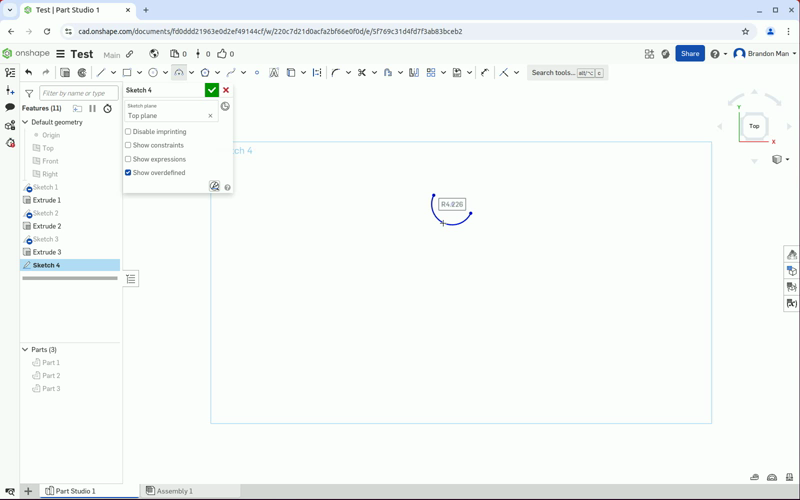
key(esc)
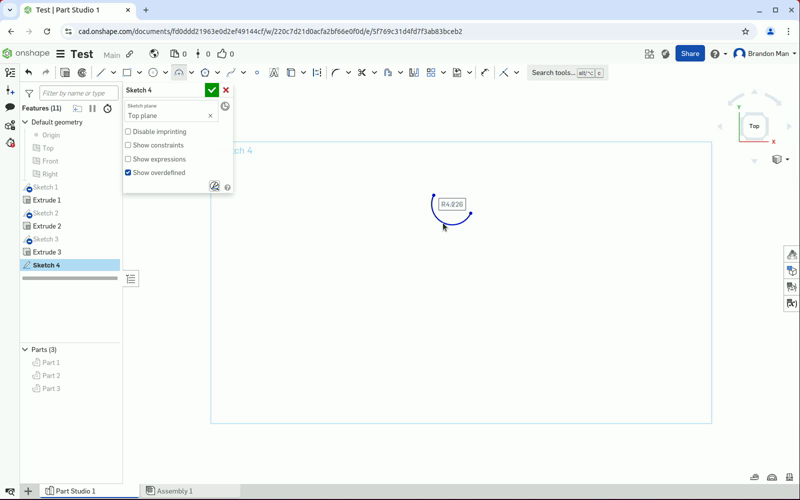
key(l)
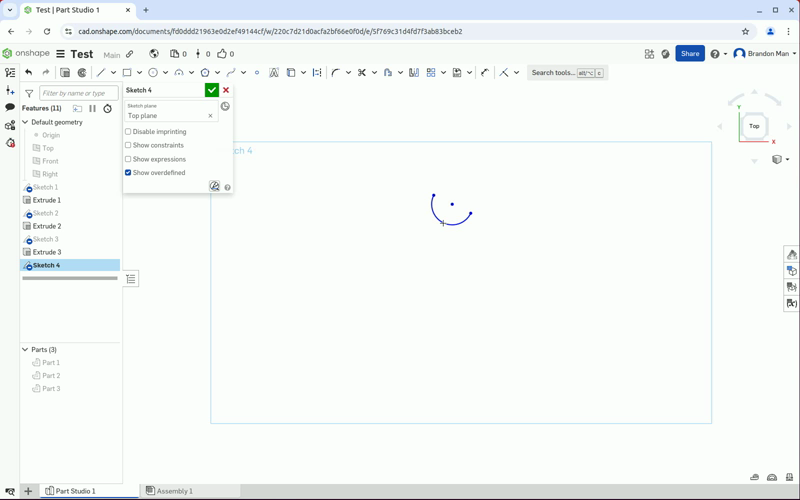
mouse_move(470, 213)
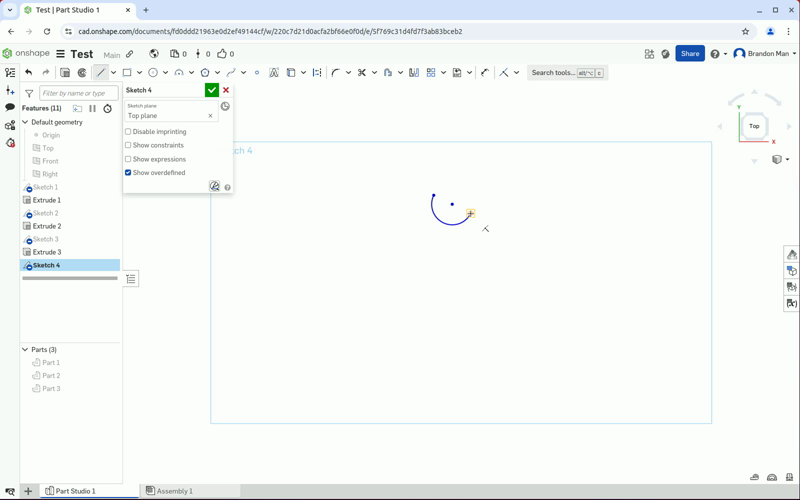
click(470, 213)
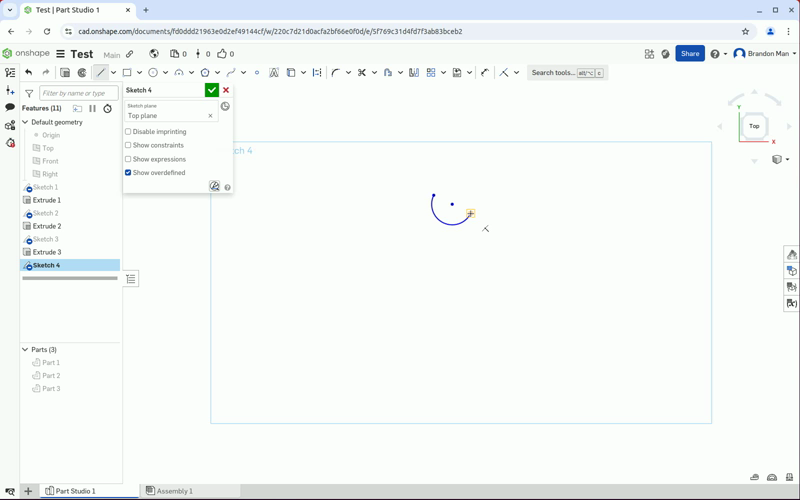
mouse_move(501, 213)
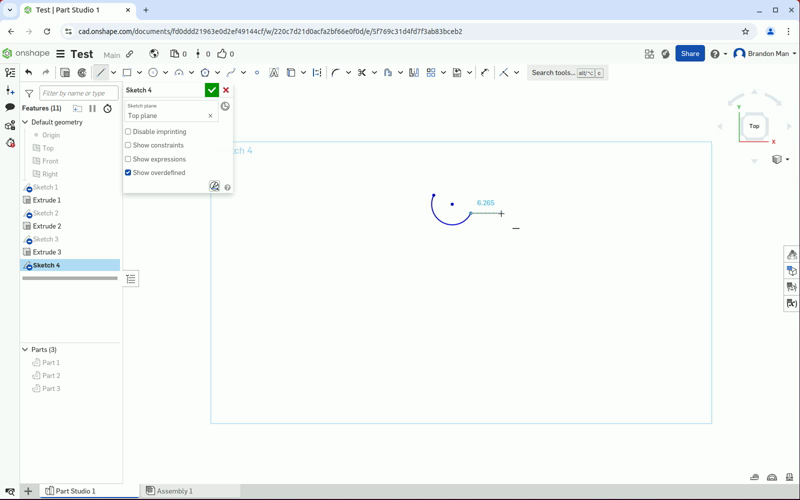
key_down(shift)
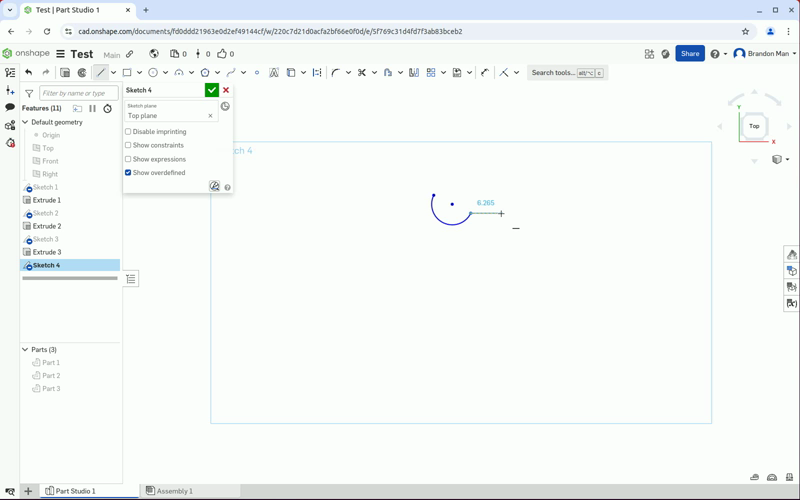
mouse_move(433, 195)
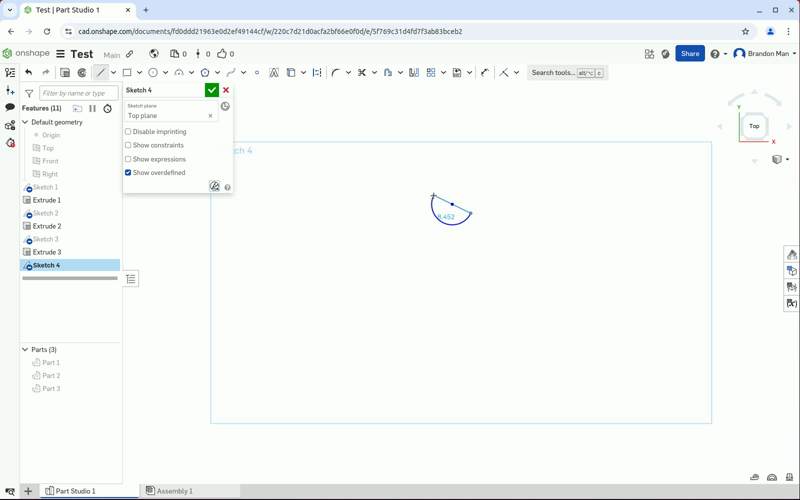
key_up(shift)
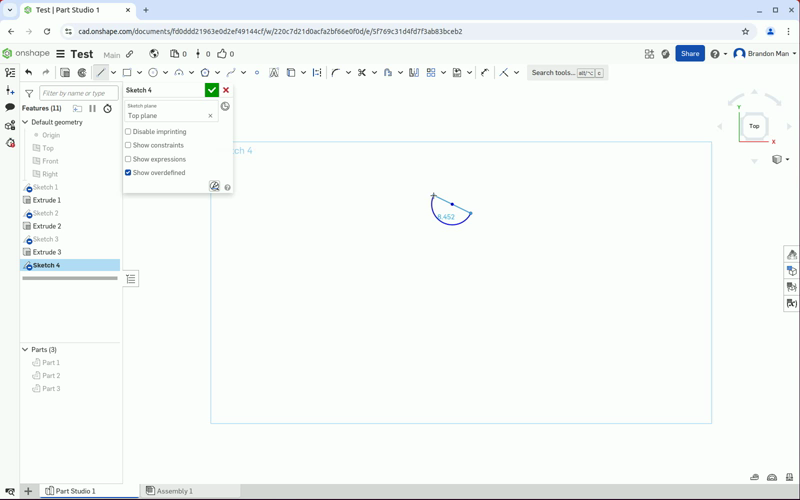
click(433, 195)
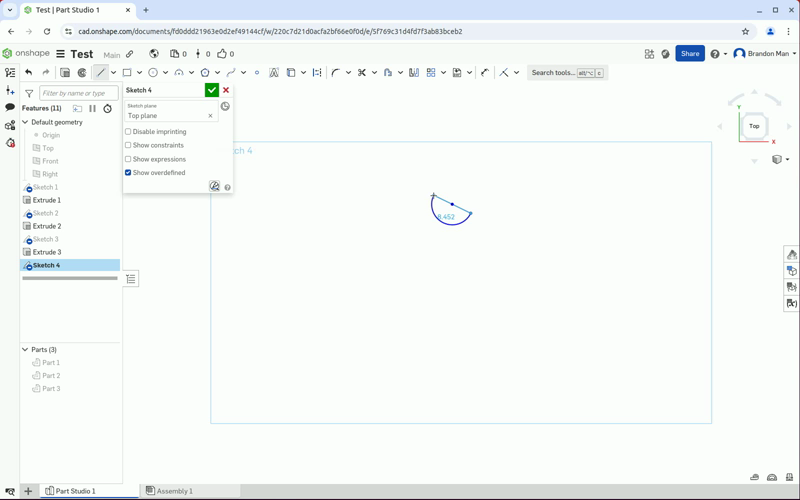
key(esc)
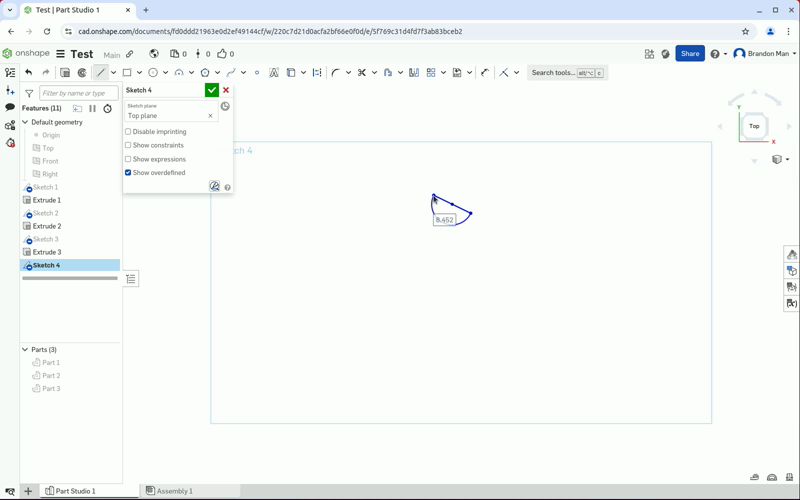
mouse_move(435, 200)
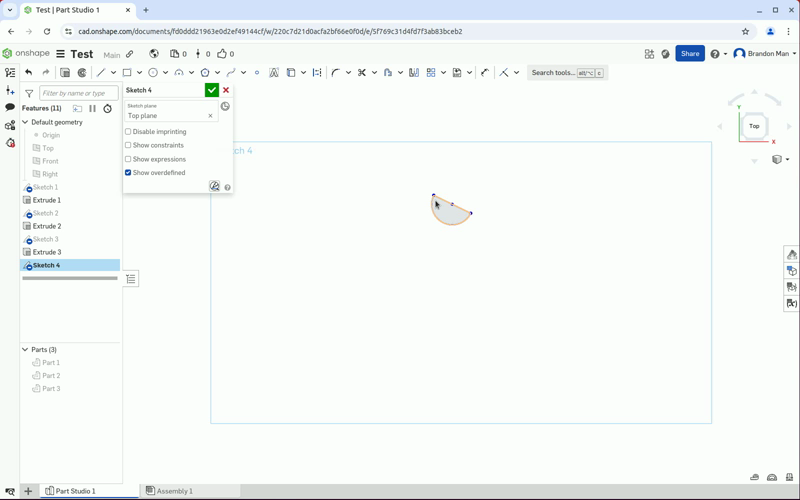
scroll(6)
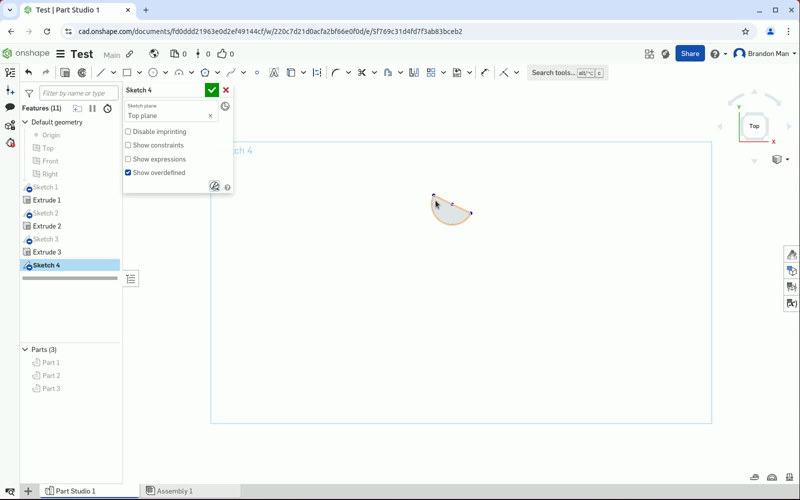
scroll(6)
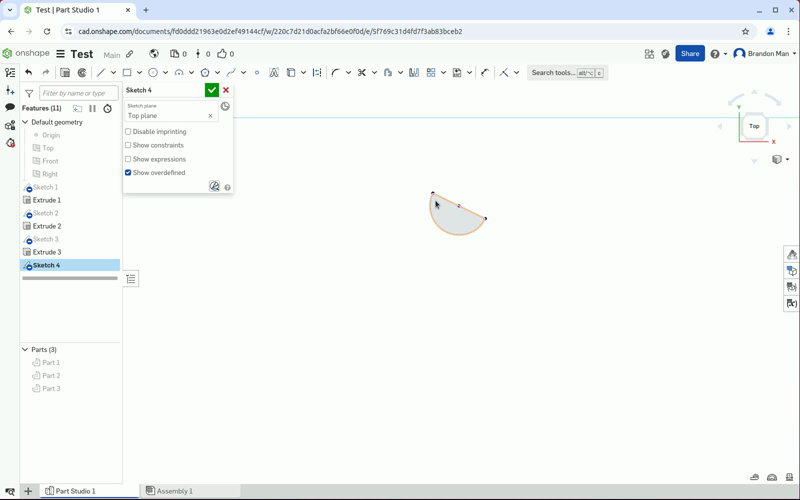
scroll(6)
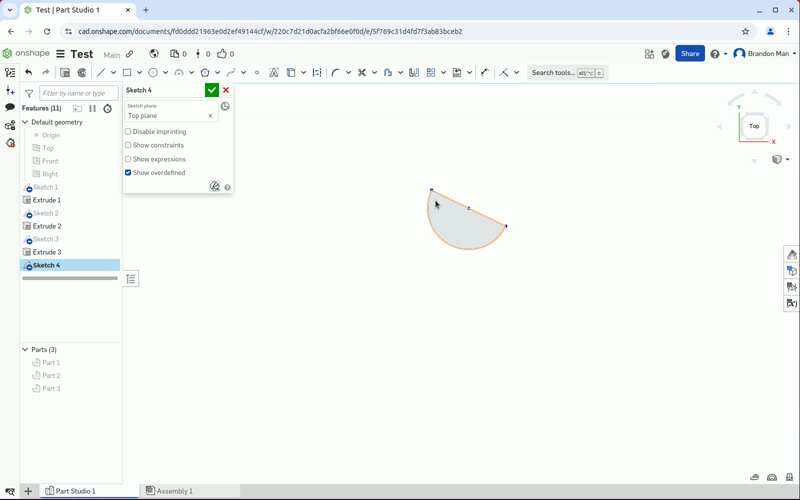
scroll(6)
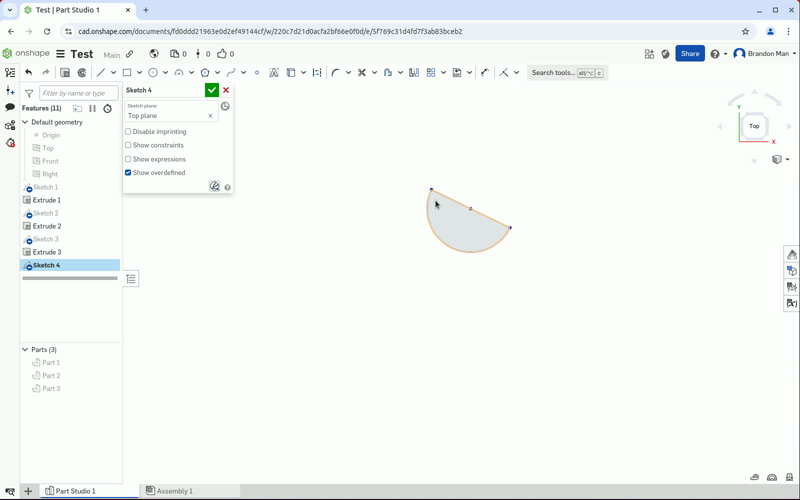
scroll(6)
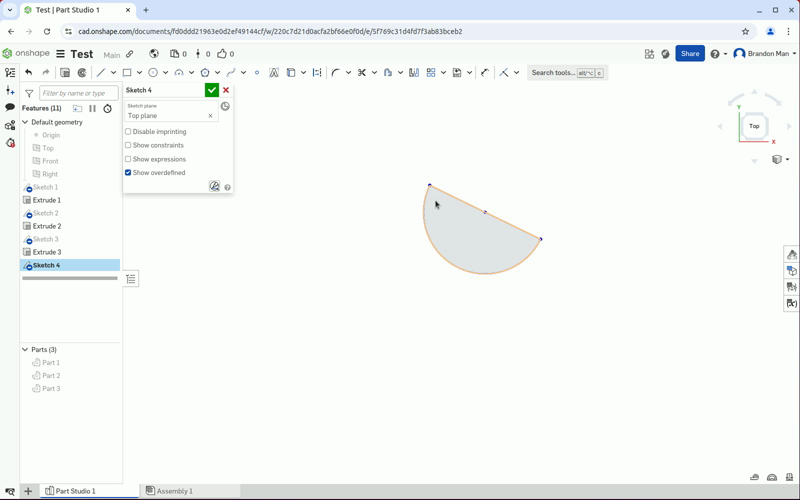
scroll(6)
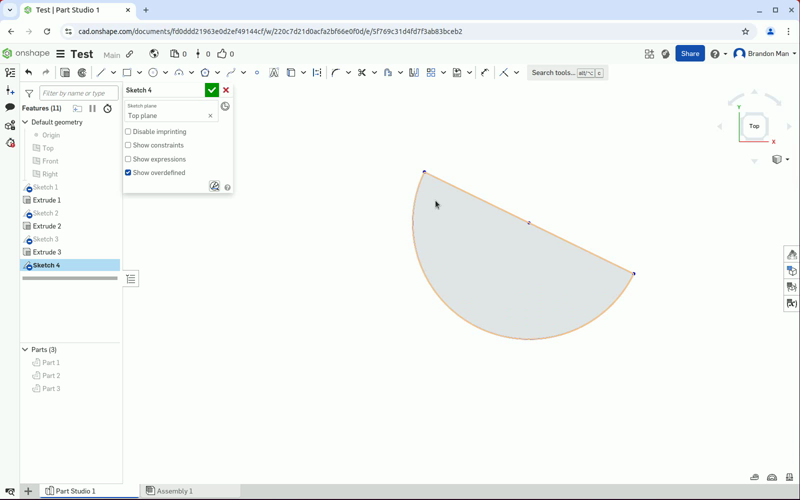
scroll(6)
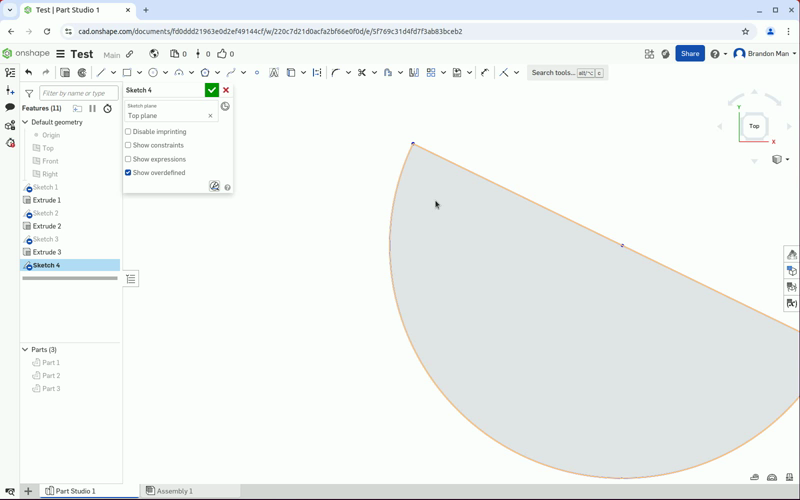
click(435, 200)
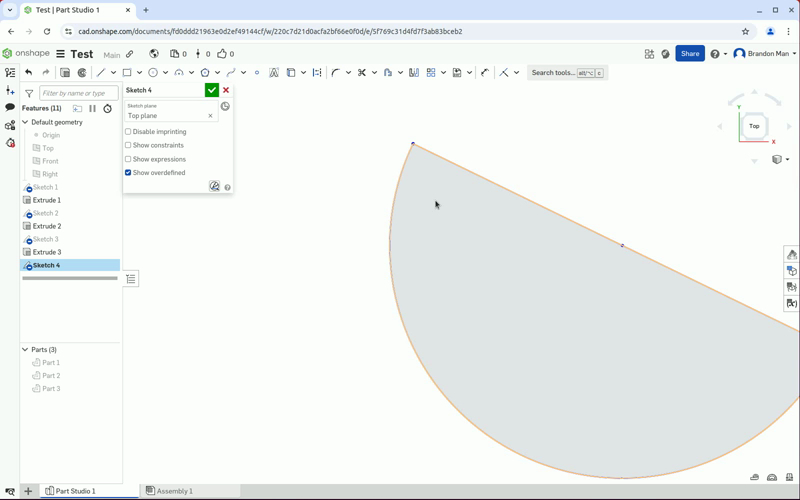
scroll(-6)
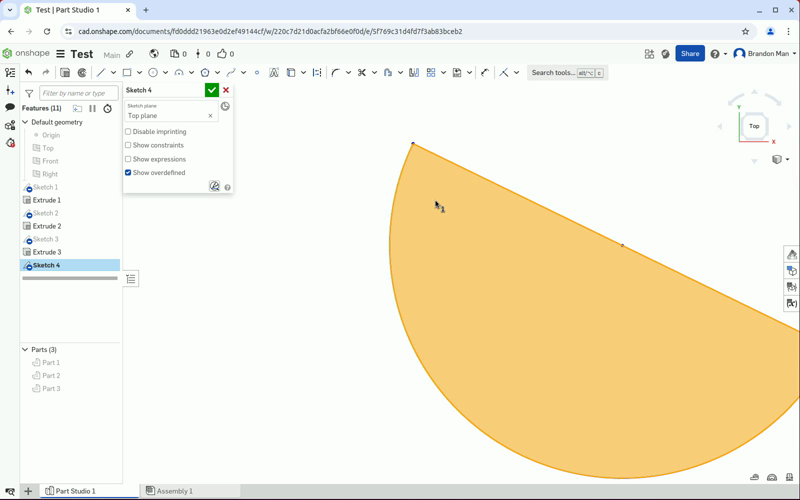
scroll(-6)
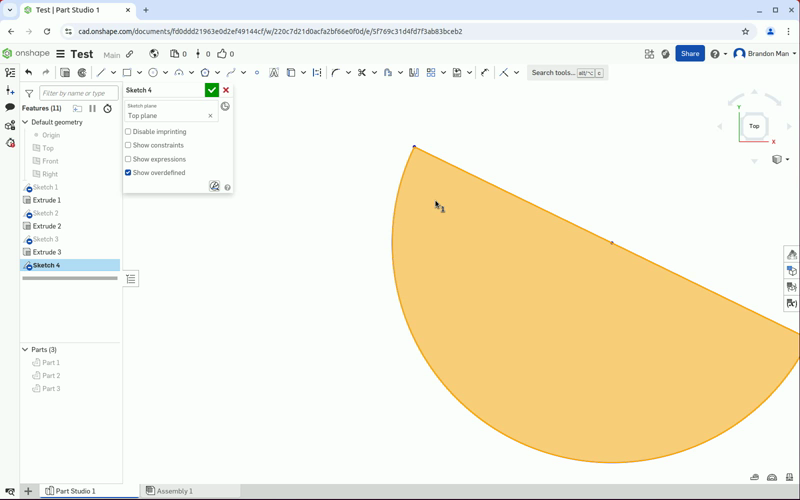
scroll(-6)
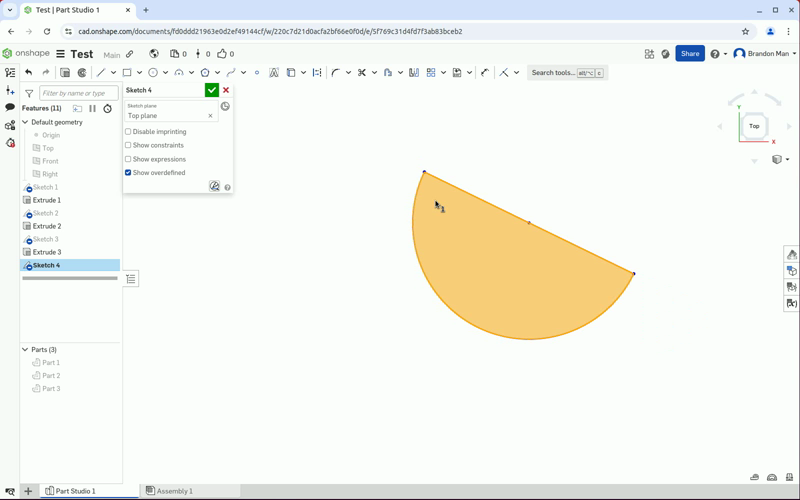
scroll(-6)
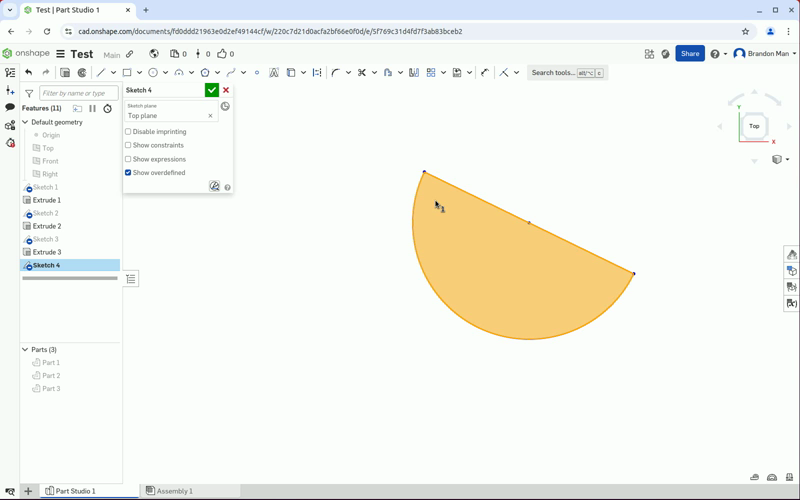
scroll(-6)
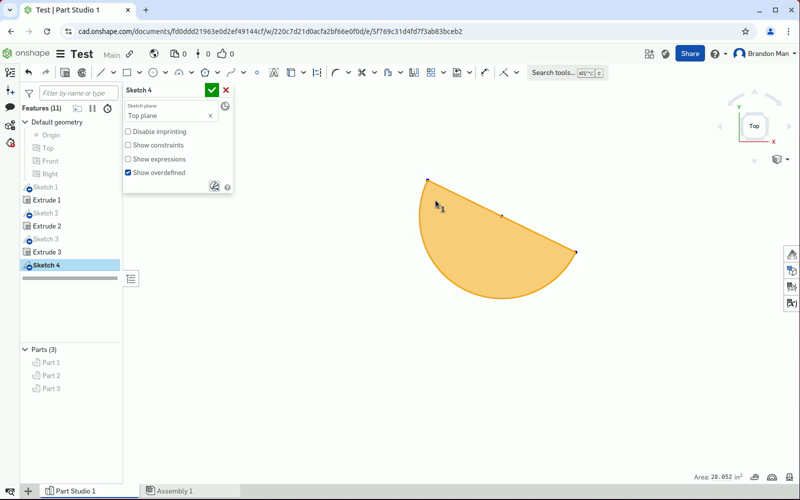
scroll(-6)
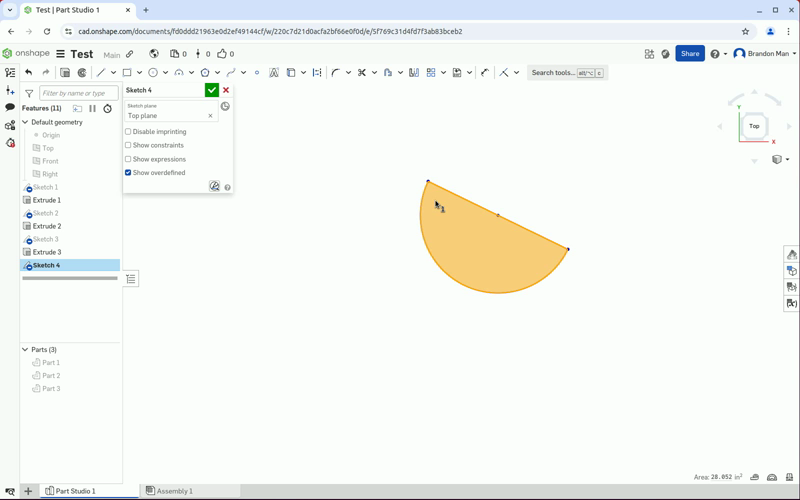
scroll(-6)
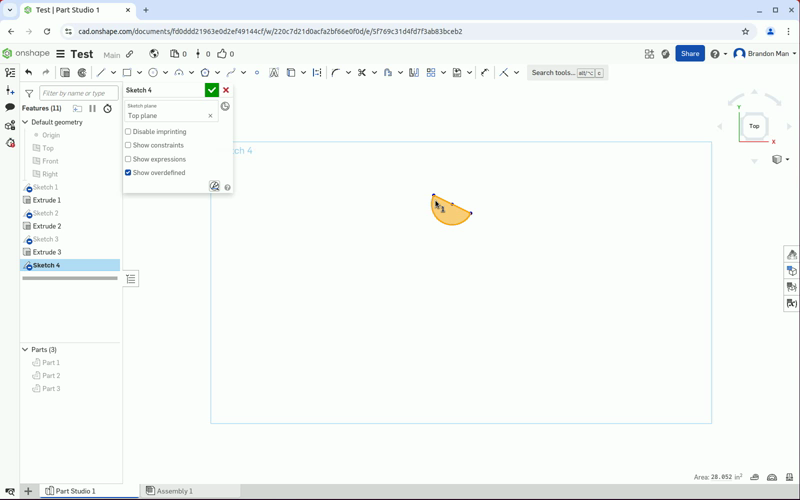
mouse_move(73, 352)
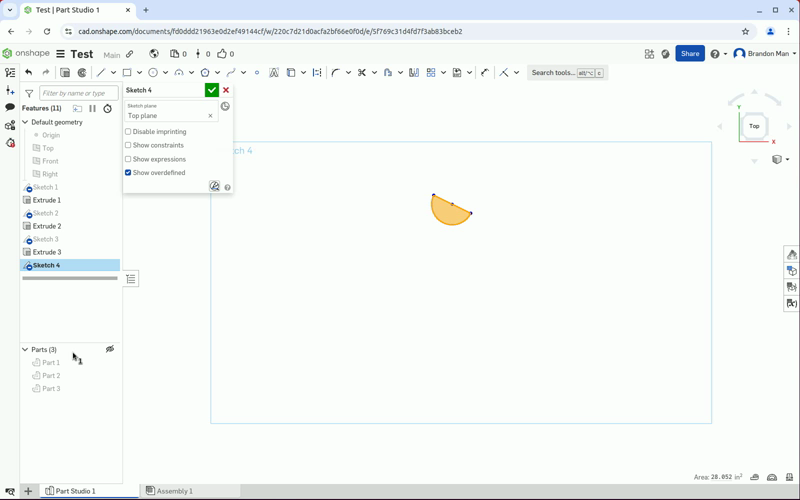
key(shift+y)
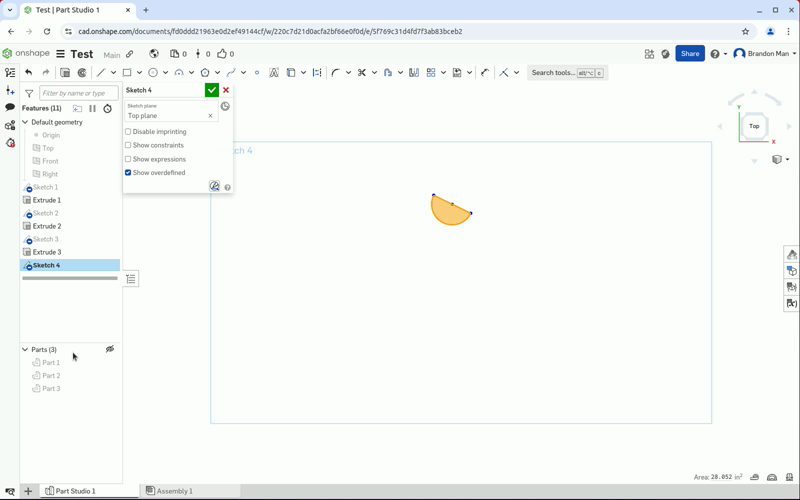
key(shift+e)
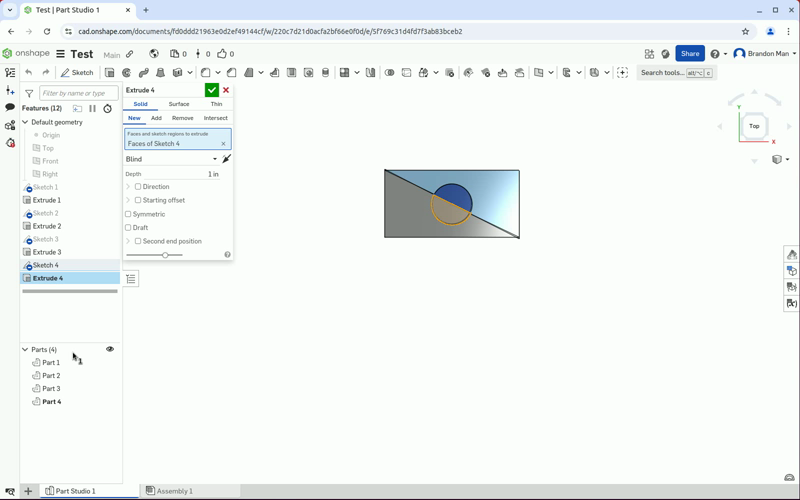
mouse_move(143, 106)
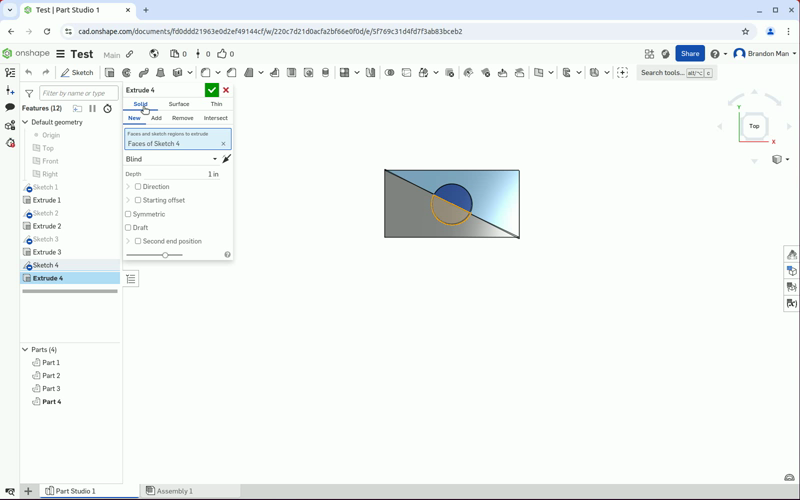
click(143, 106)
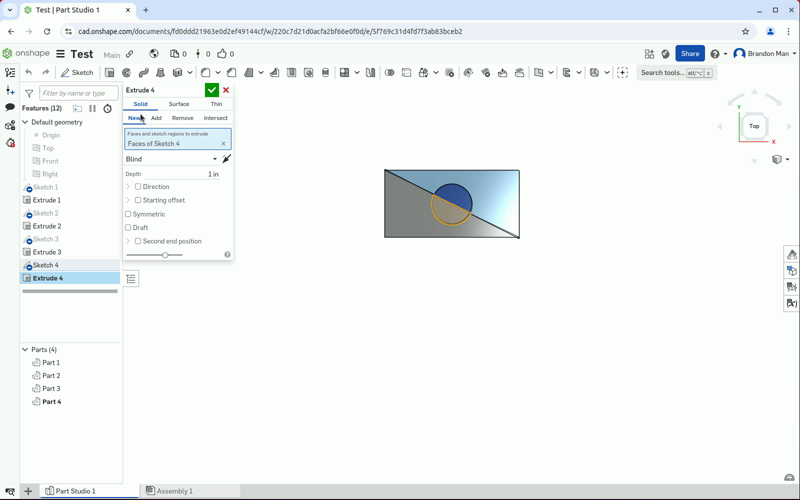
mouse_move(137, 120)
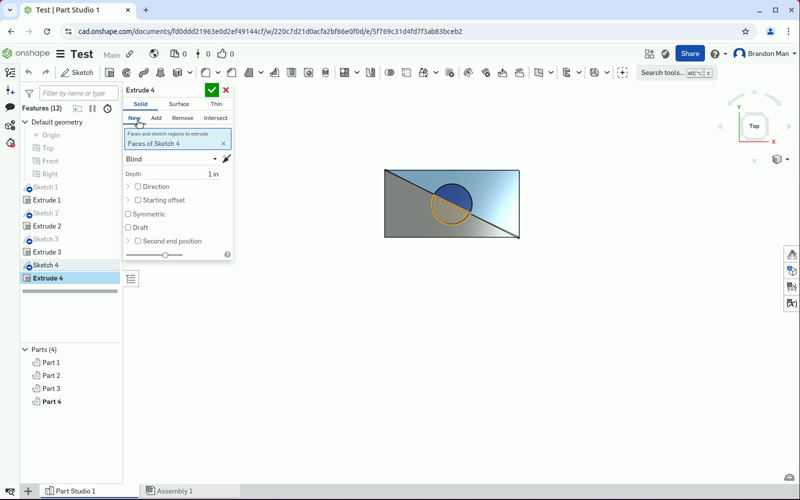
click(137, 120)
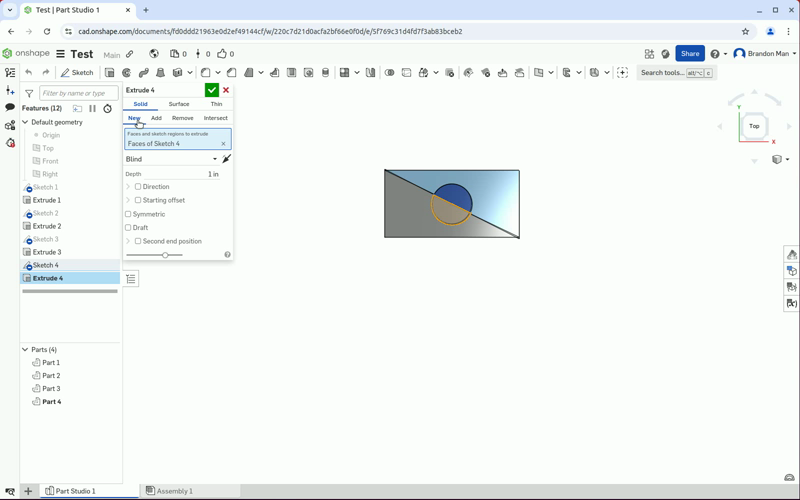
key(tab, 4)
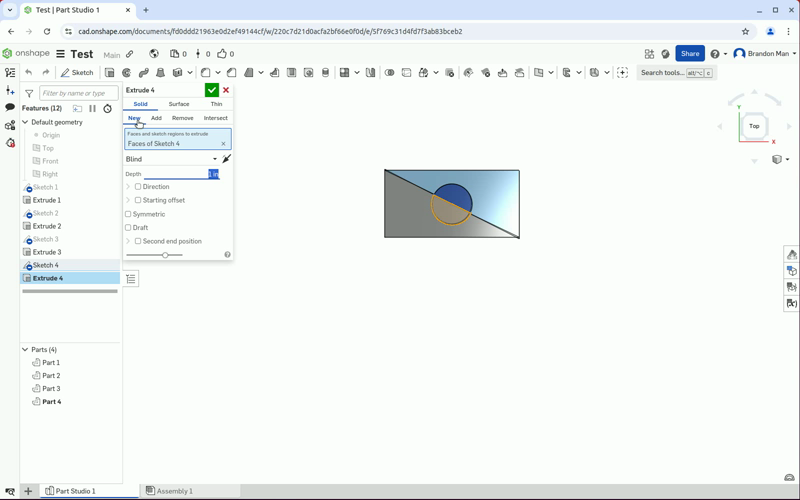
text(5.536)
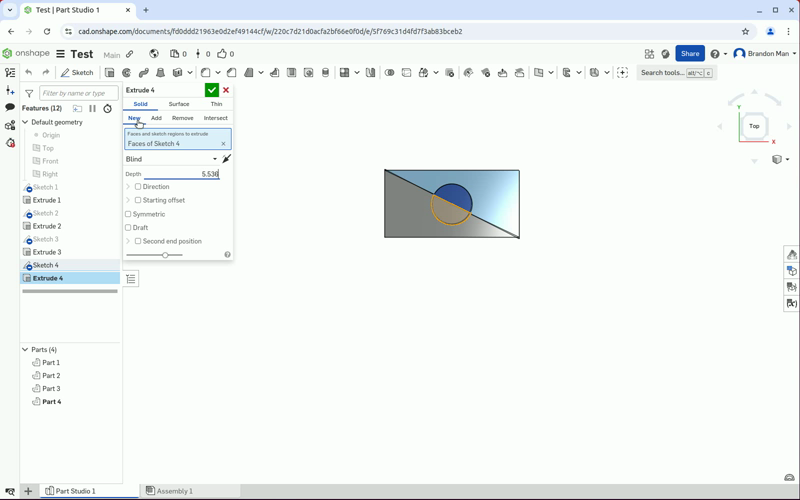
key(enter)
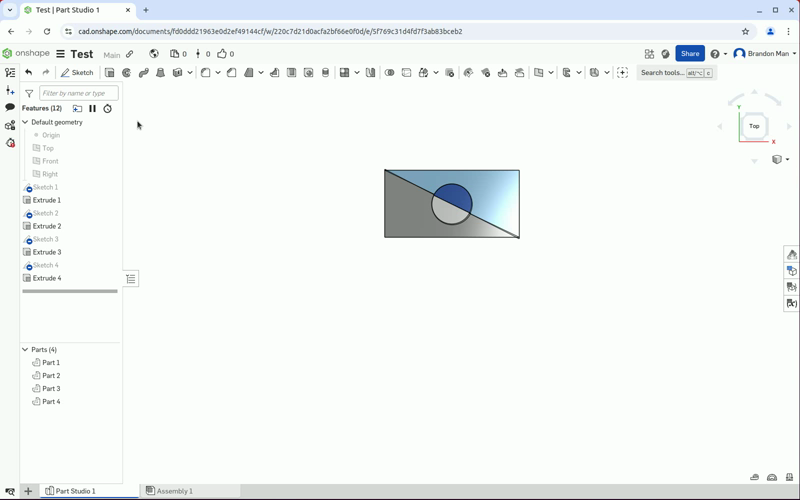
key(shift+h)
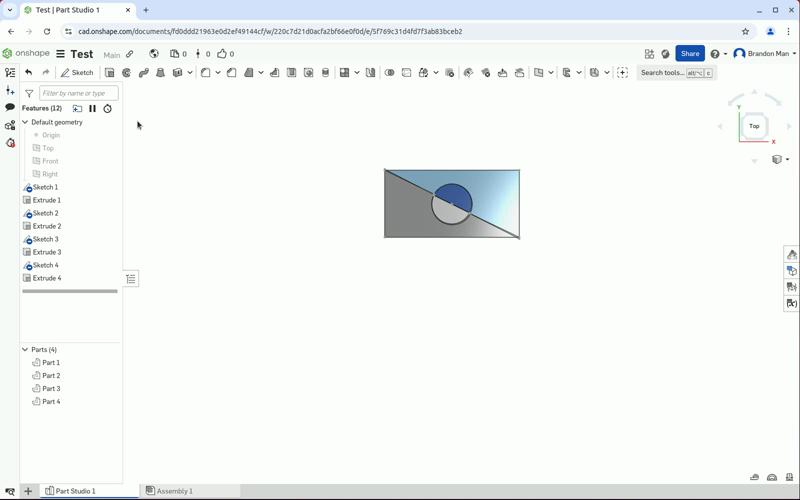
key(shift+h)
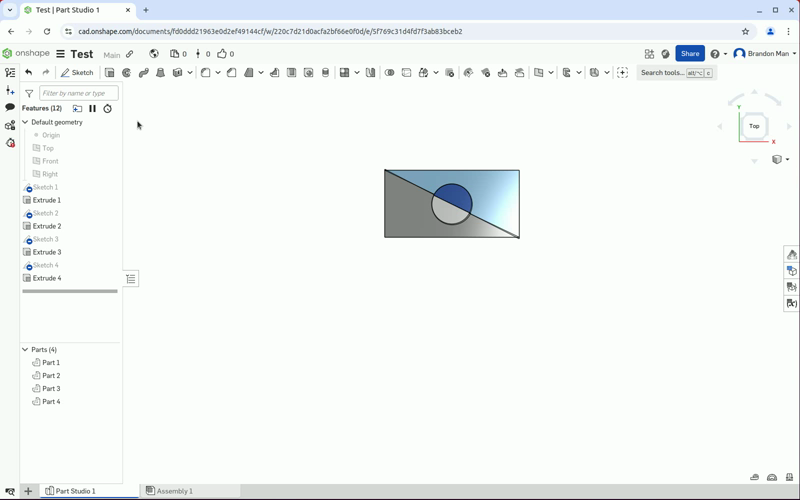
mouse_move(73, 189)
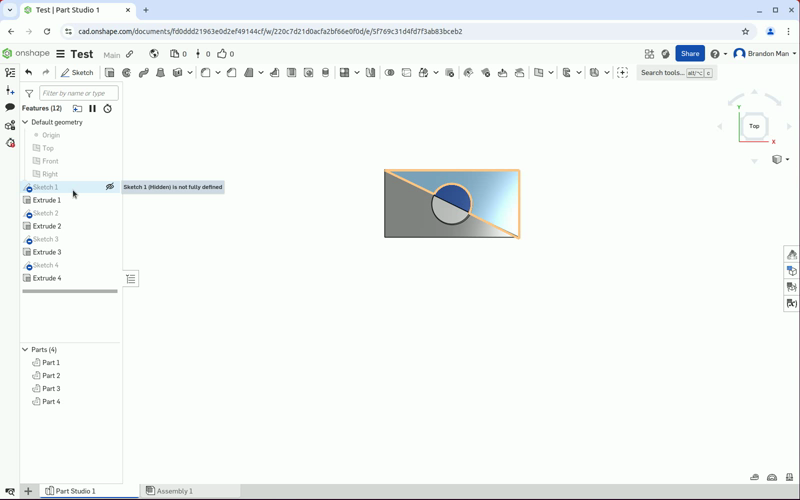
click(73, 189)
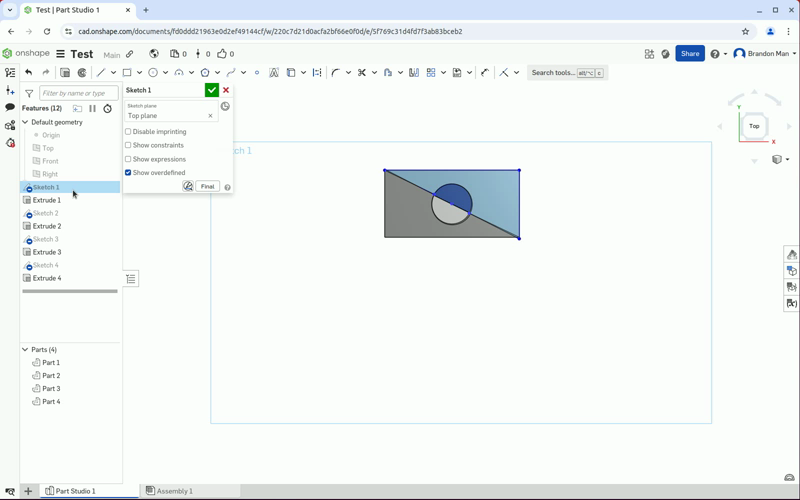
mouse_move(229, 92)
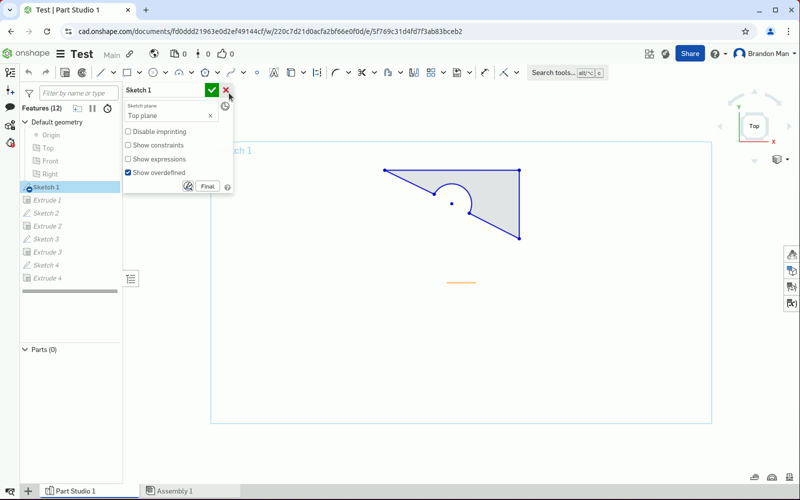
click(229, 92)
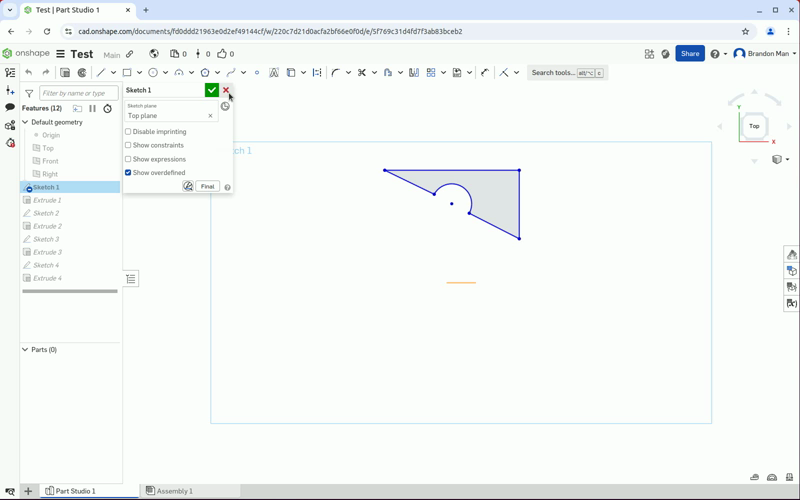
key(shift+s)
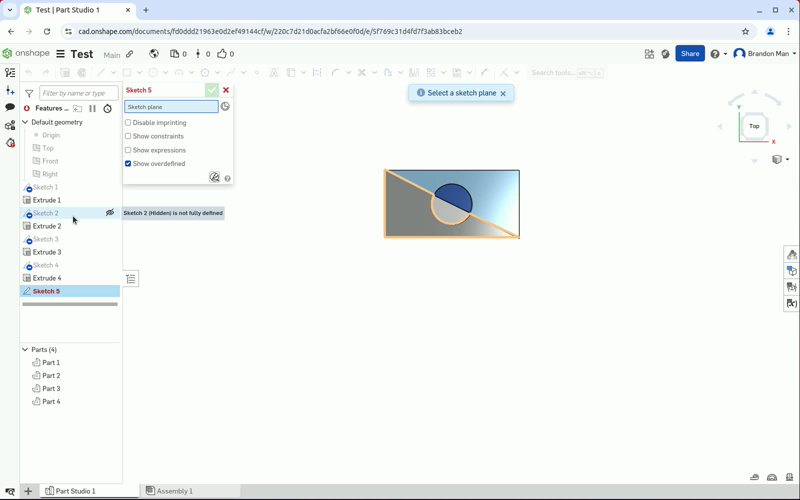
scroll(3)
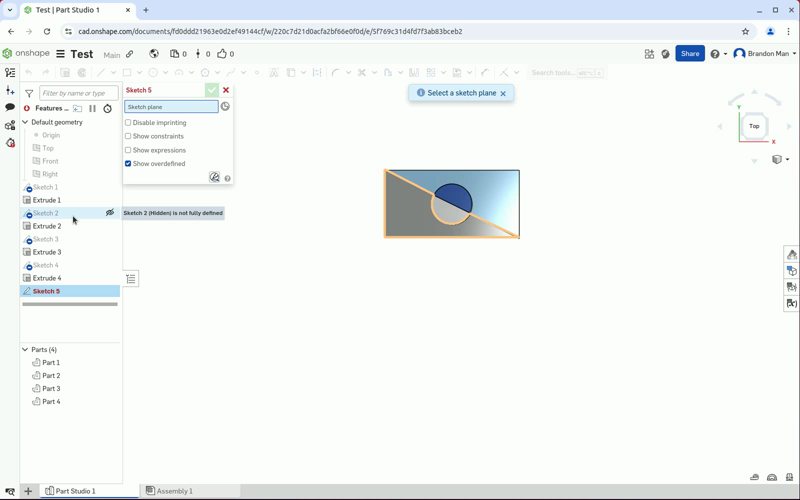
mouse_move(73, 150)
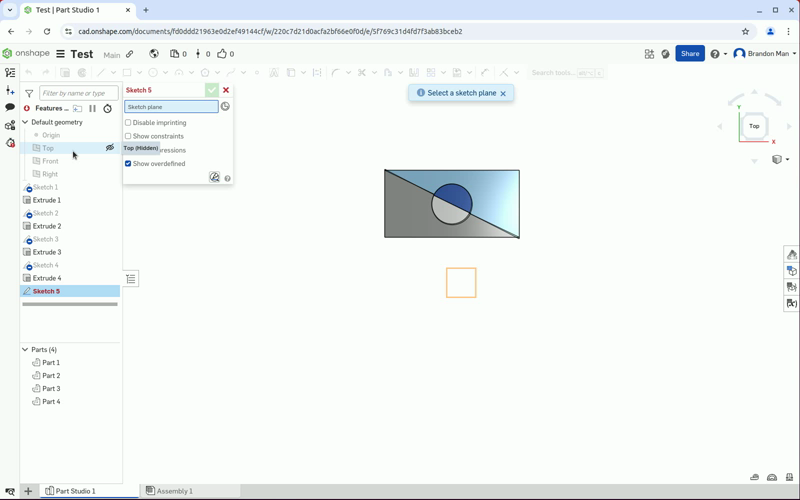
click(73, 150)
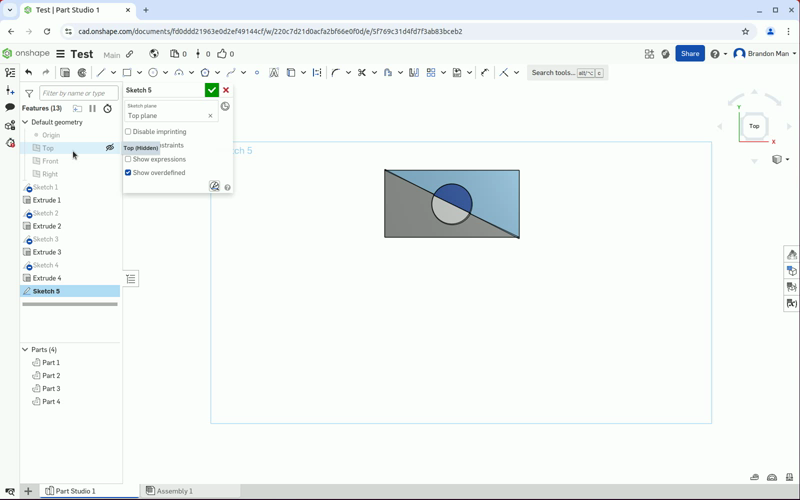
mouse_move(73, 352)
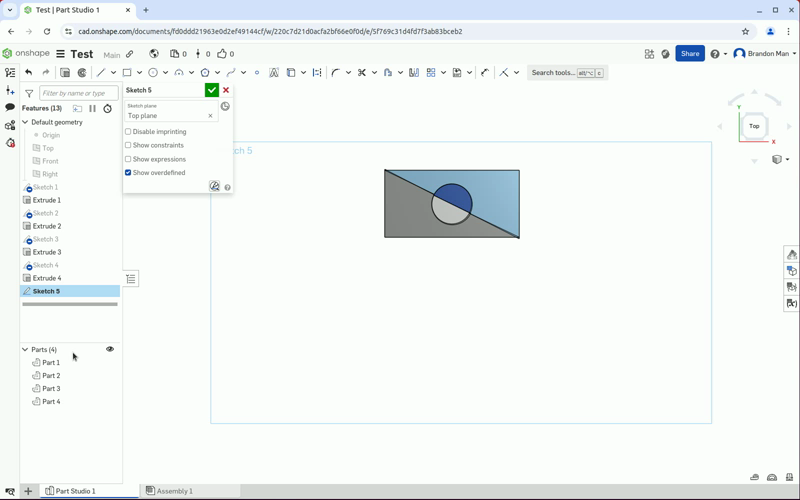
key(y)
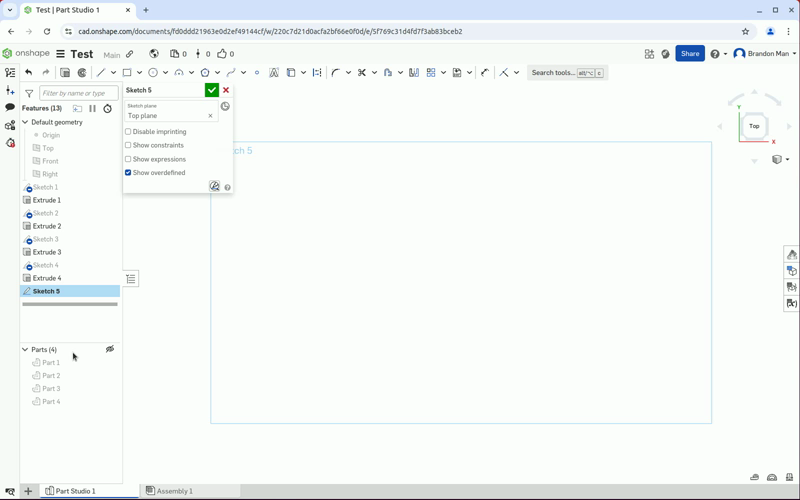
key(l)
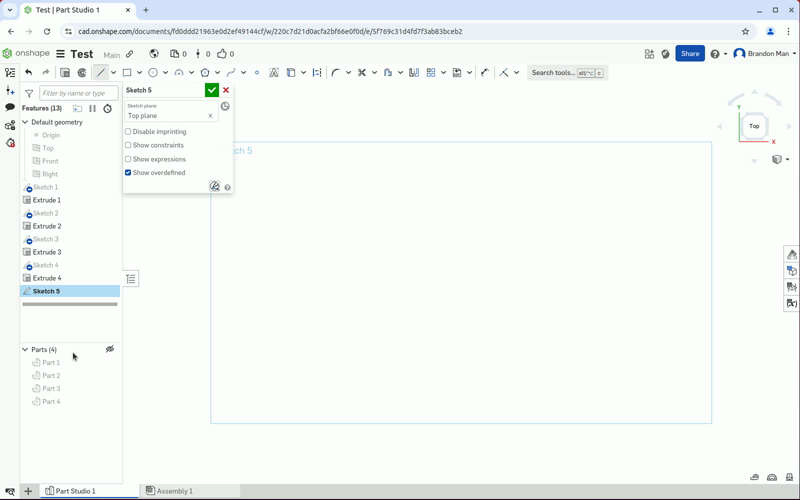
key_down(shift)
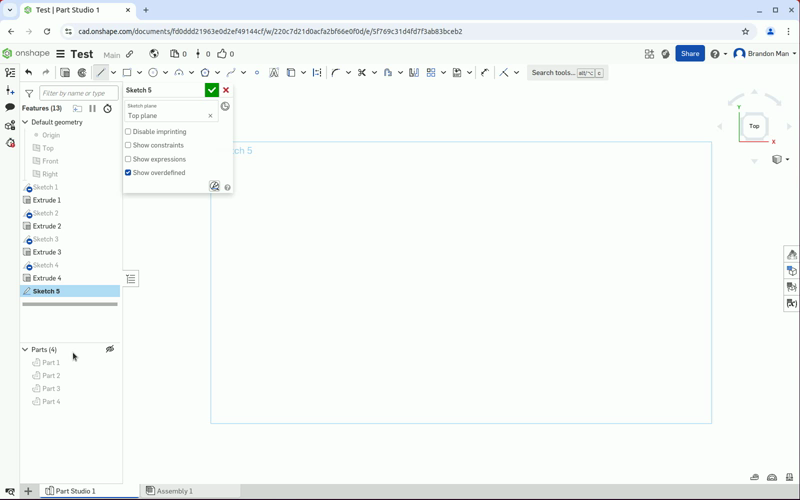
mouse_move(433, 195)
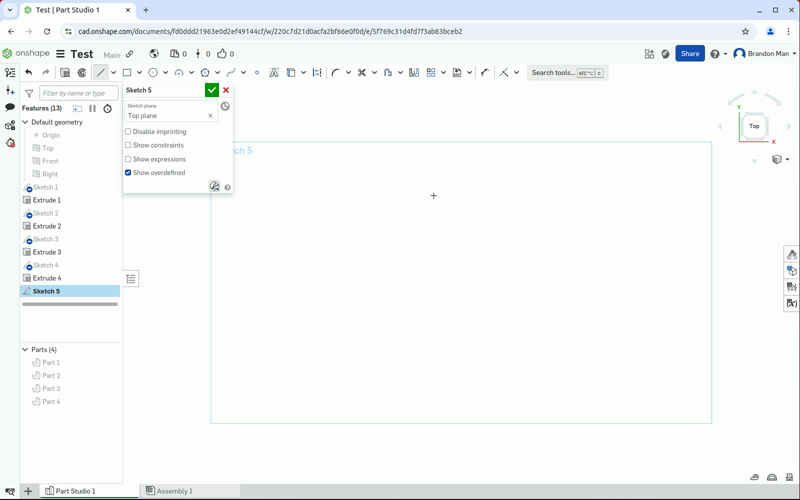
click(433, 195)
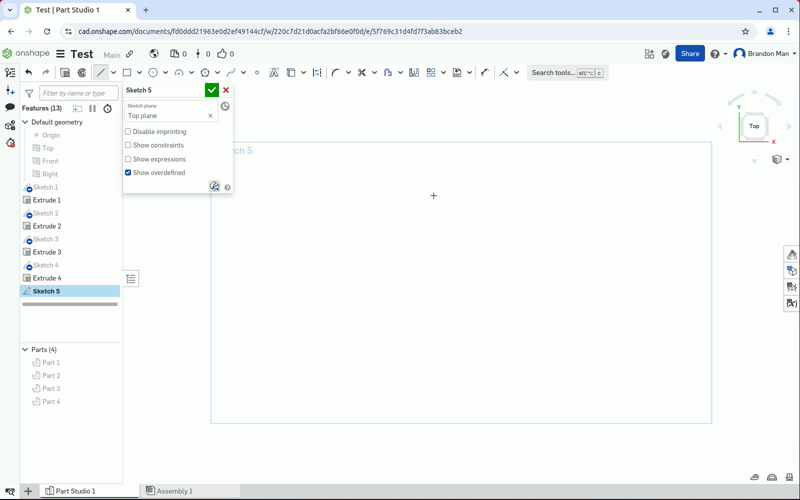
key_up(shift)
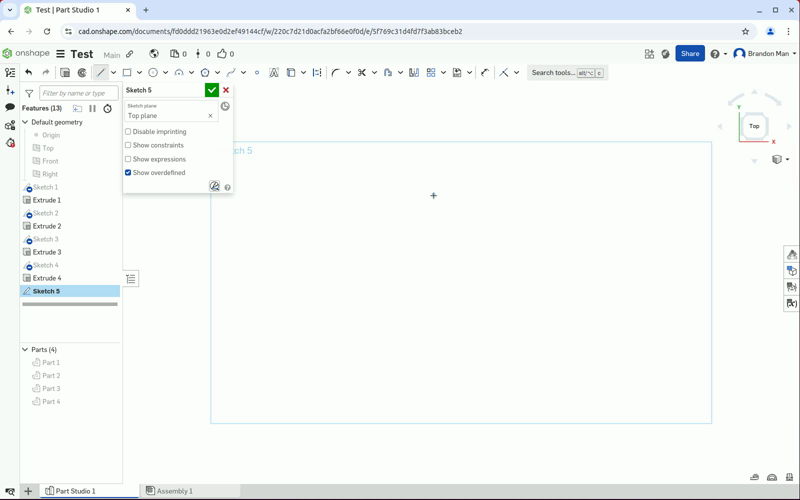
key_down(shift)
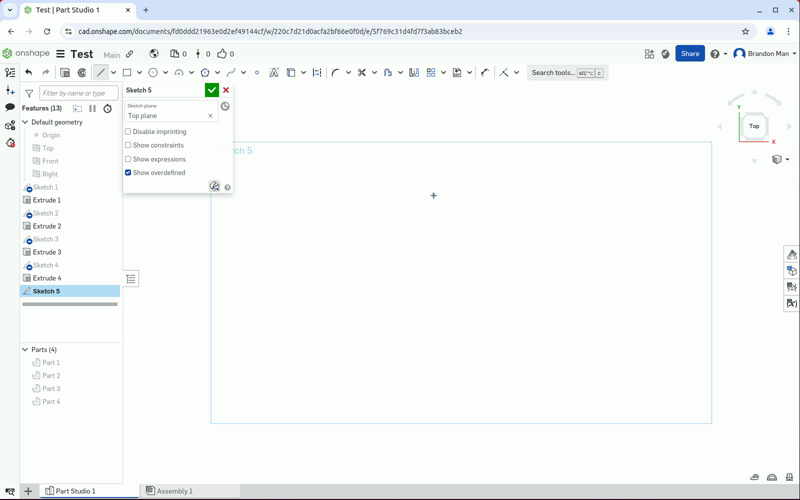
mouse_move(463, 195)
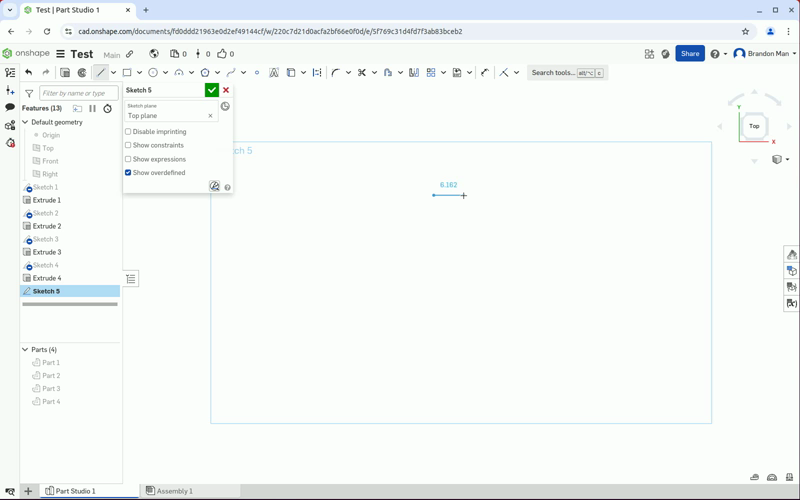
mouse_move(470, 213)
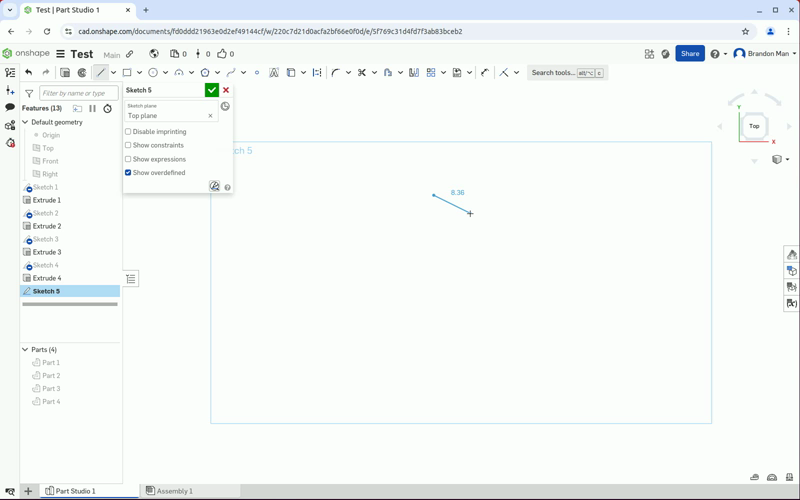
click(470, 213)
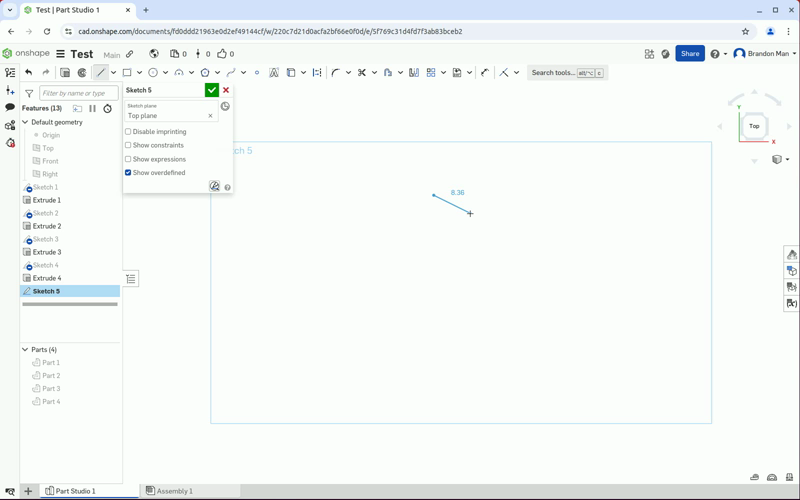
key_up(shift)
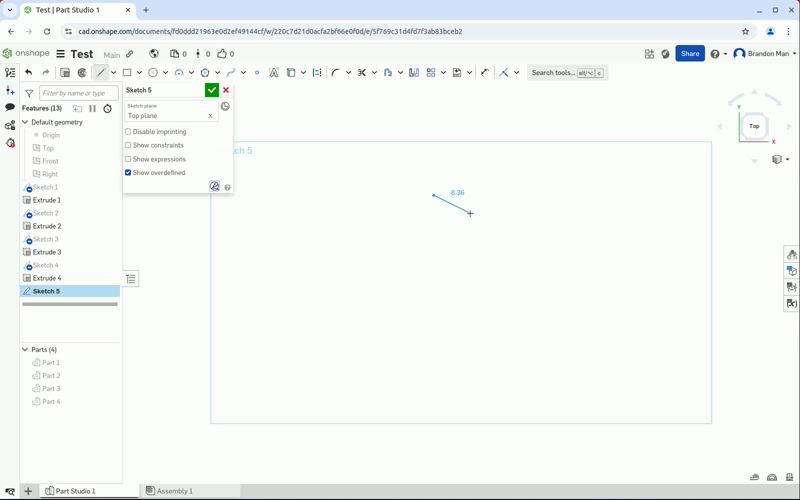
key(esc)
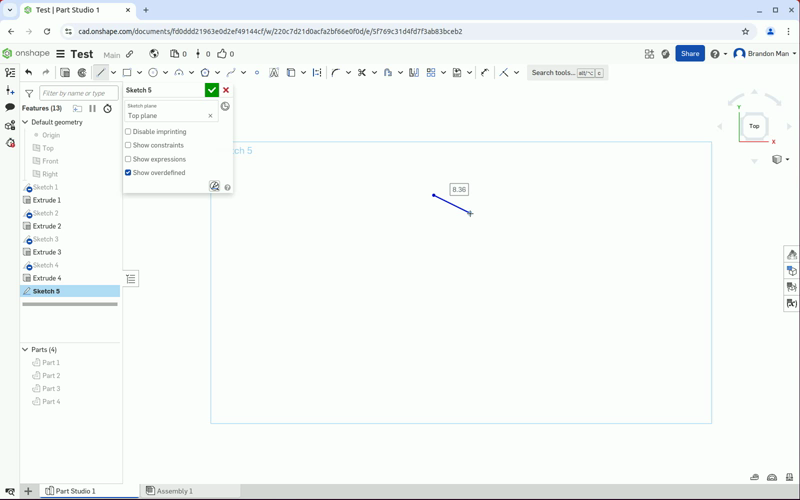
key(a)
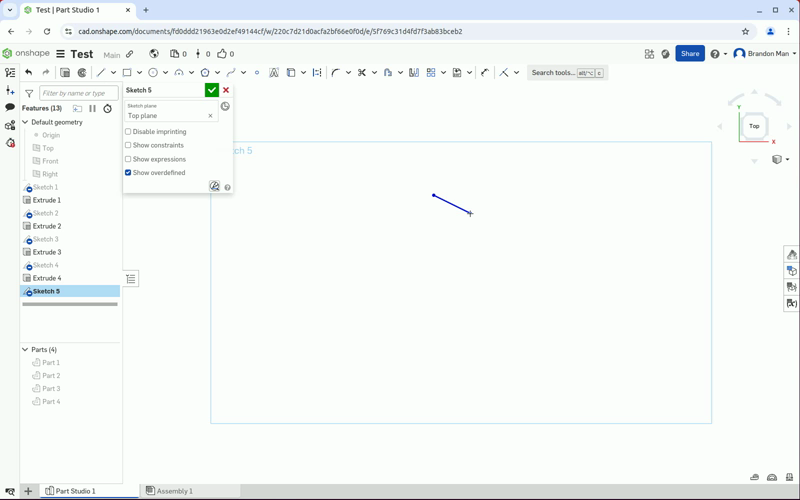
mouse_move(470, 213)
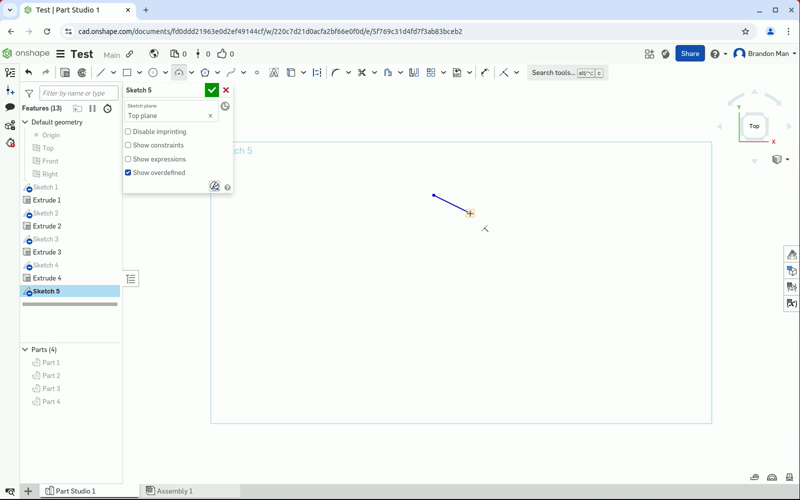
click(470, 213)
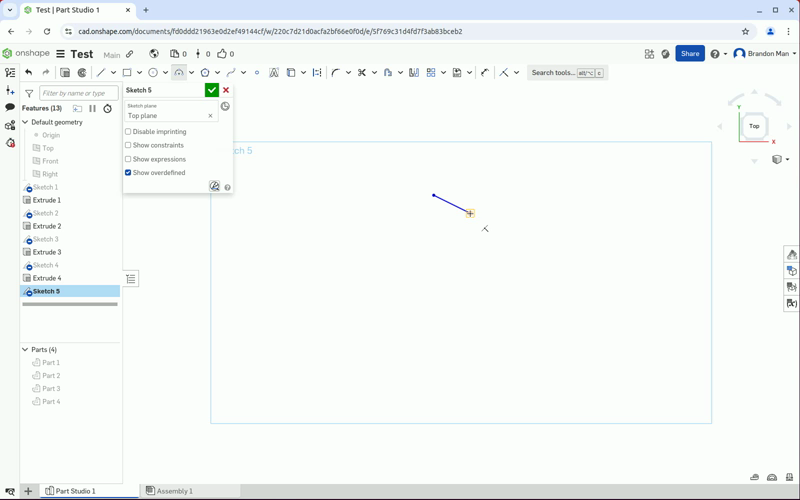
mouse_move(433, 195)
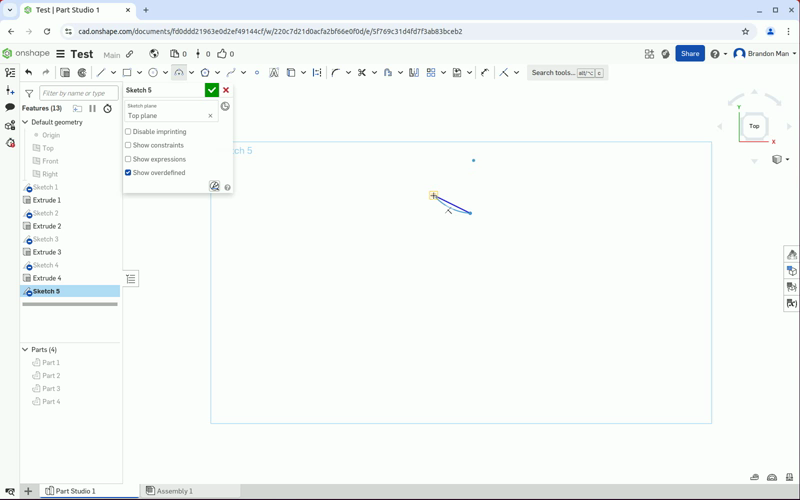
click(433, 195)
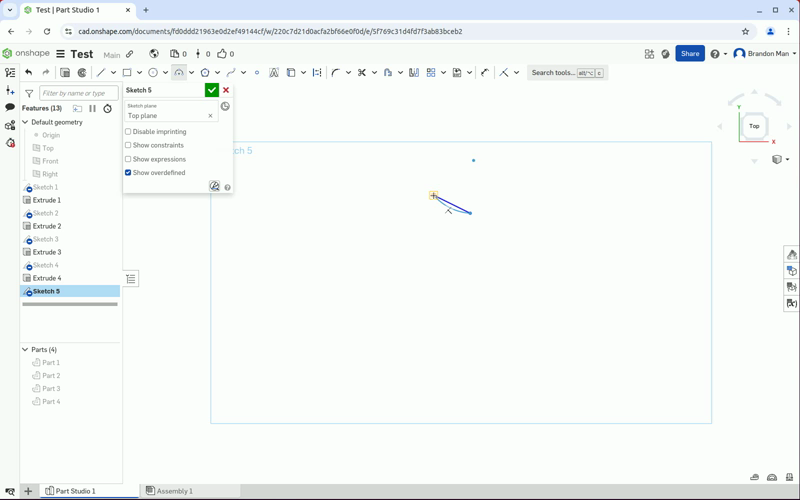
key_down(shift)
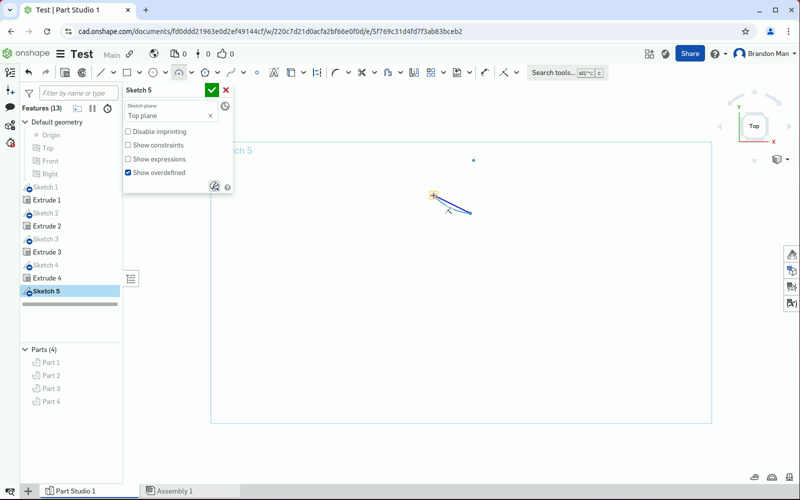
mouse_move(461, 186)
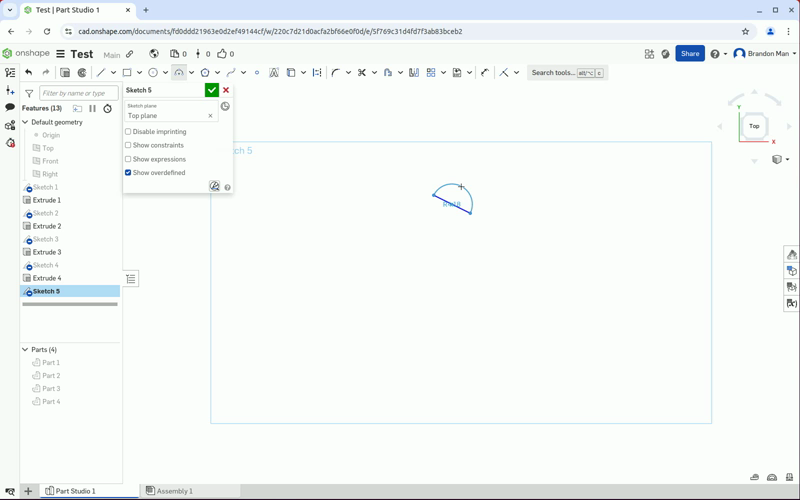
click(461, 186)
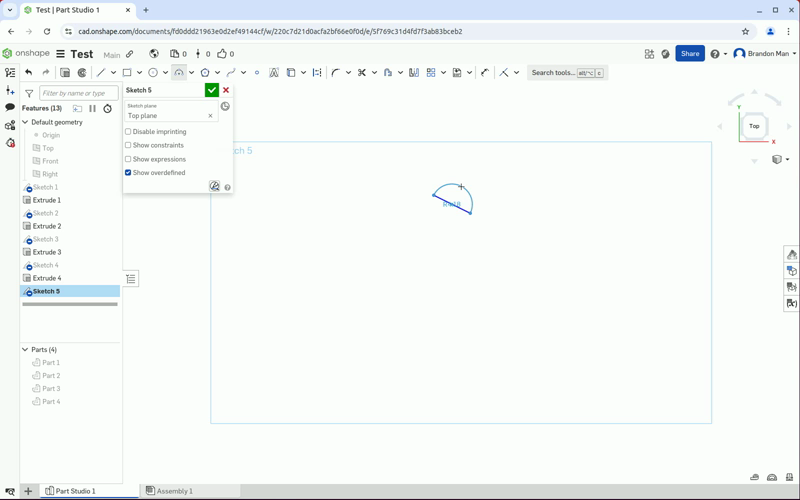
key_up(shift)
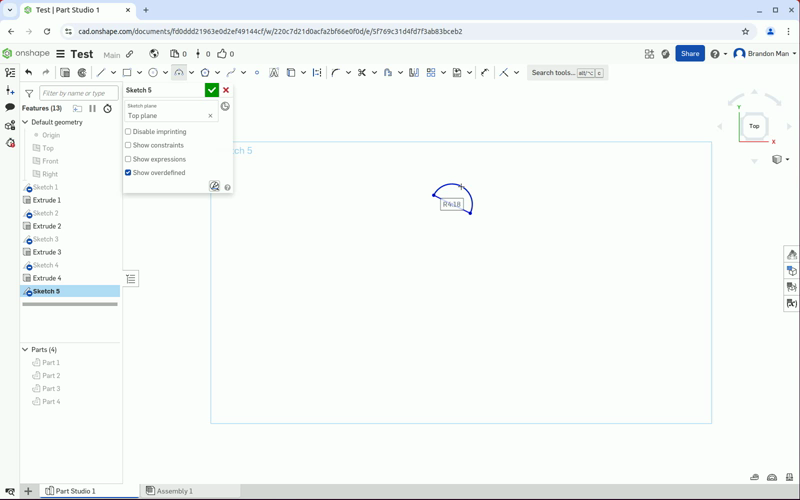
key(esc)
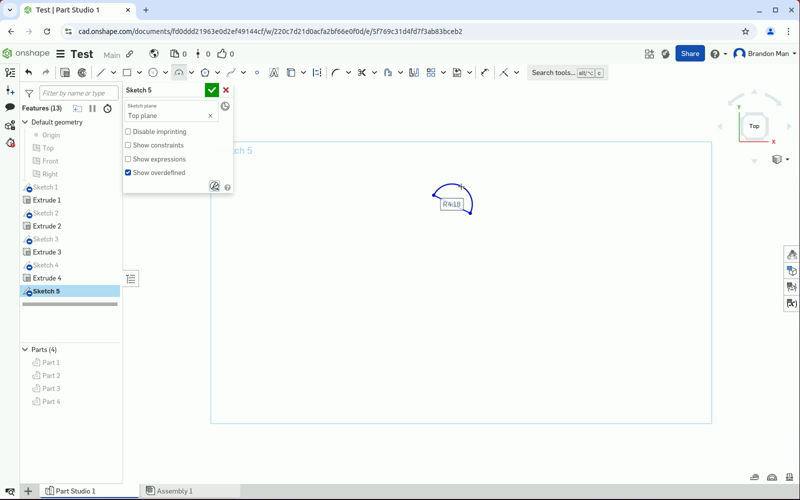
mouse_move(441, 191)
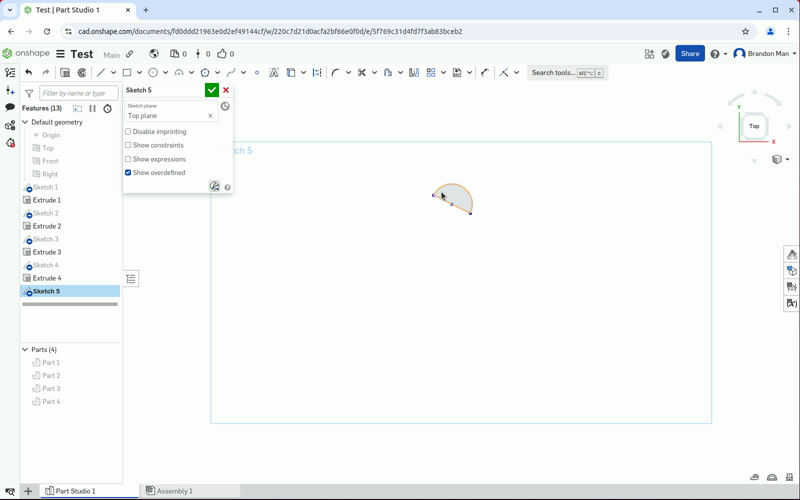
scroll(6)
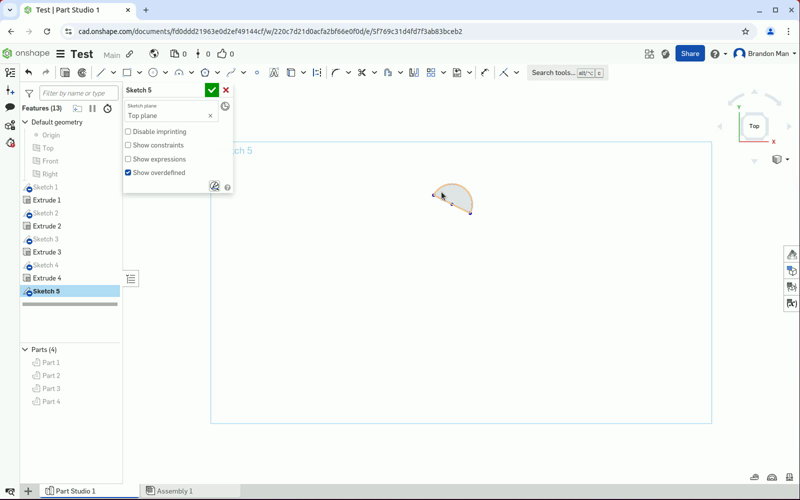
scroll(6)
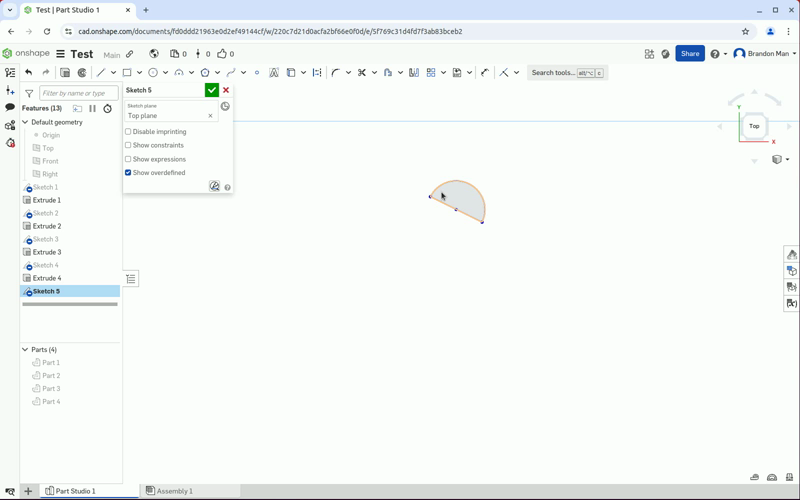
scroll(6)
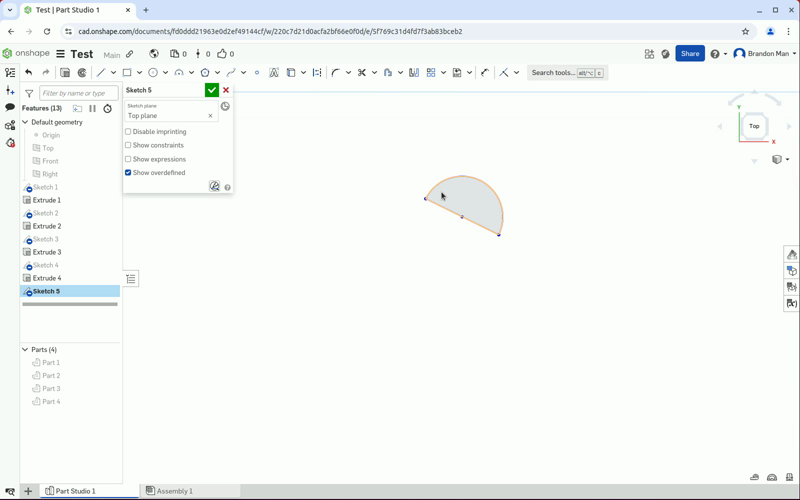
scroll(6)
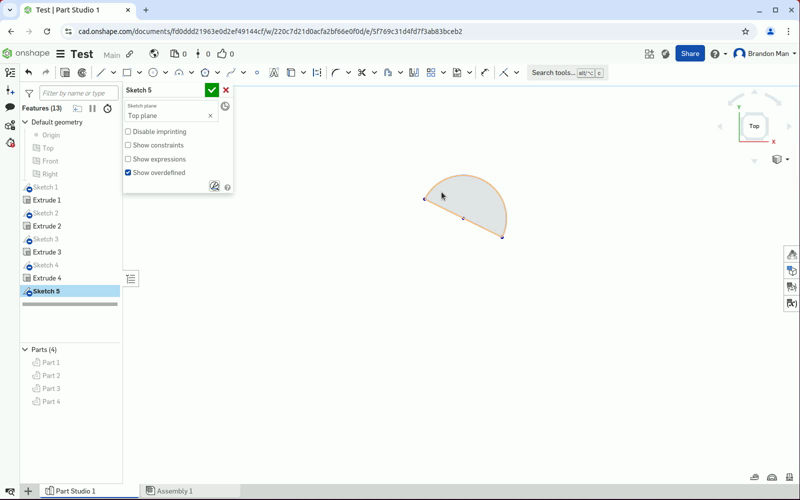
scroll(6)
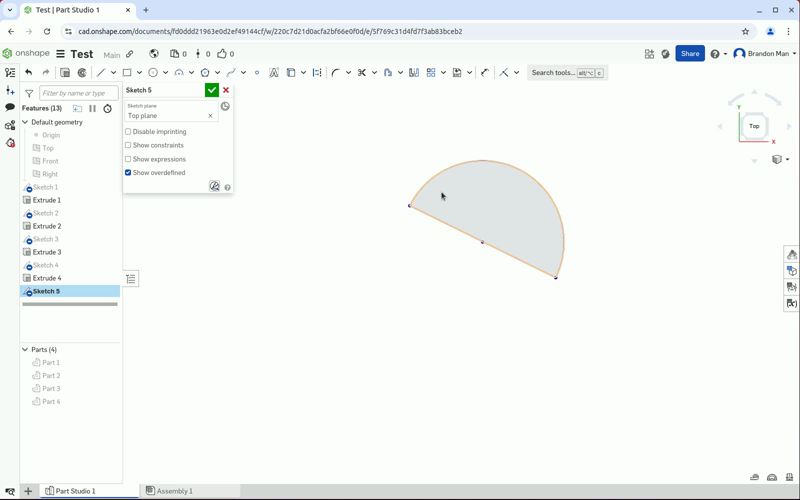
scroll(6)
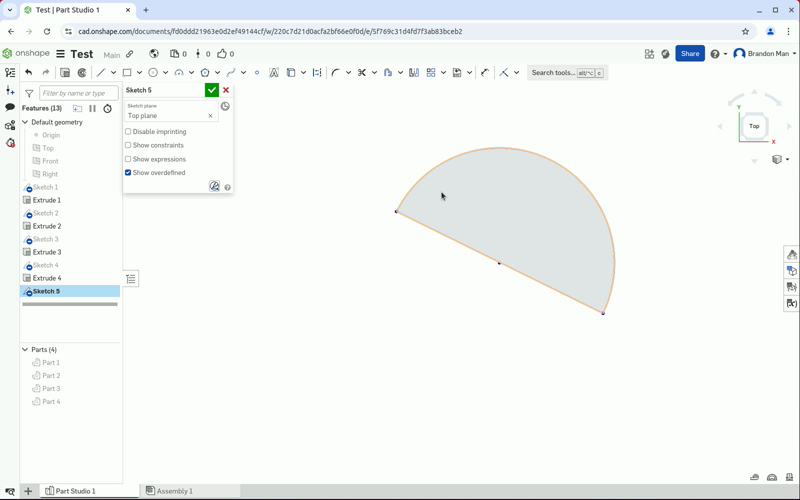
scroll(6)
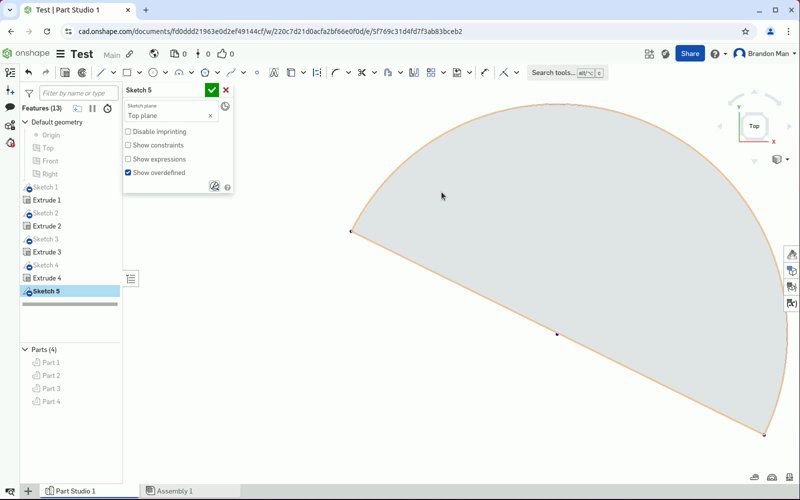
click(441, 191)
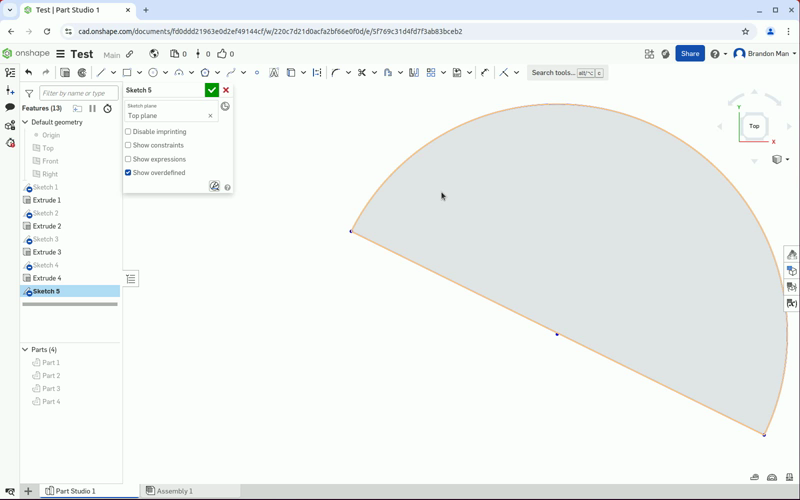
scroll(-6)
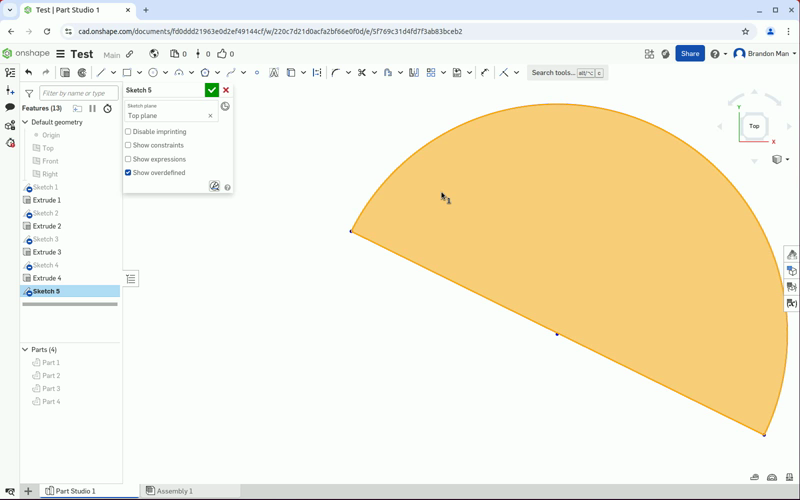
scroll(-6)
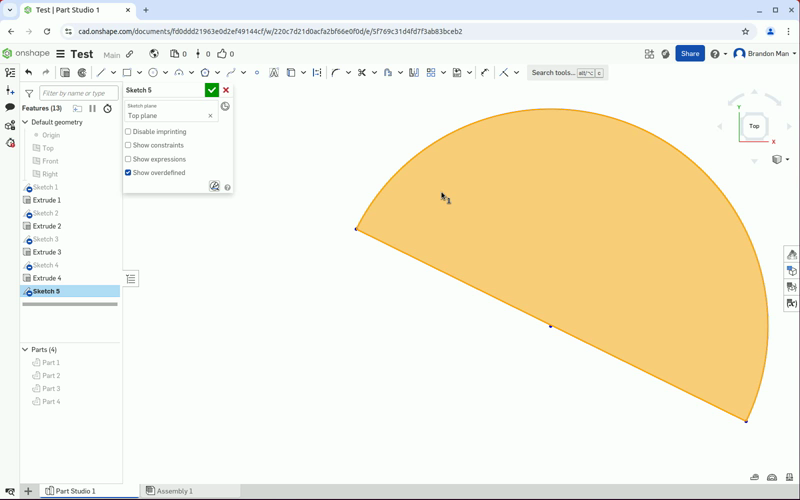
scroll(-6)
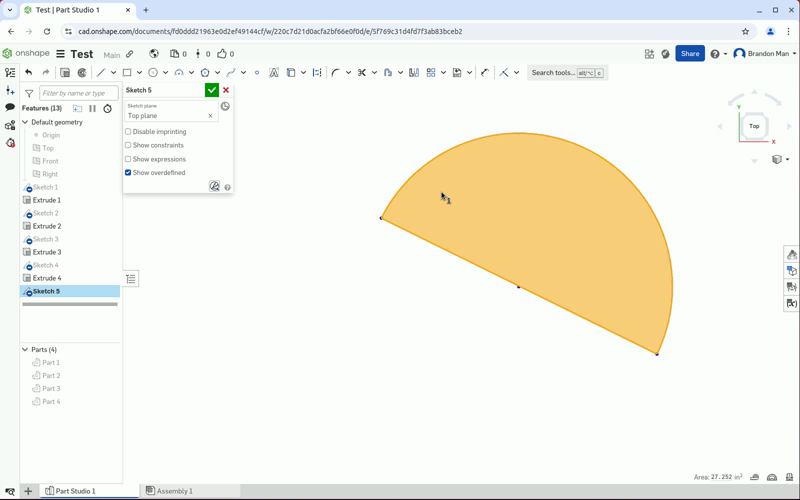
scroll(-6)
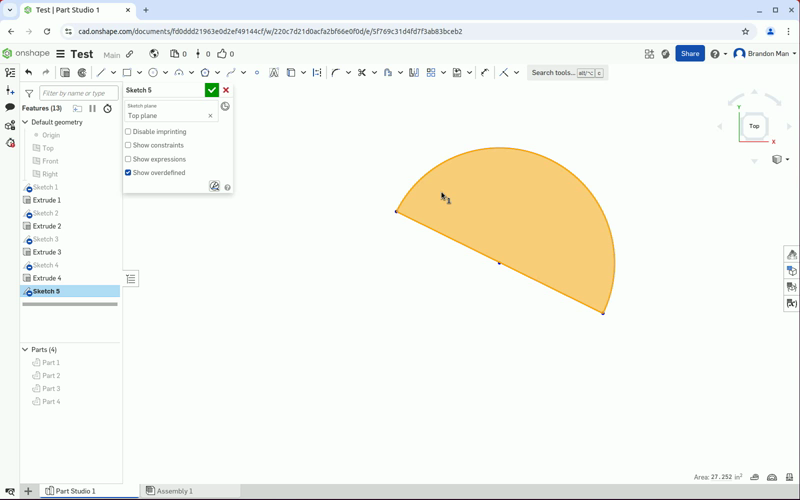
scroll(-6)
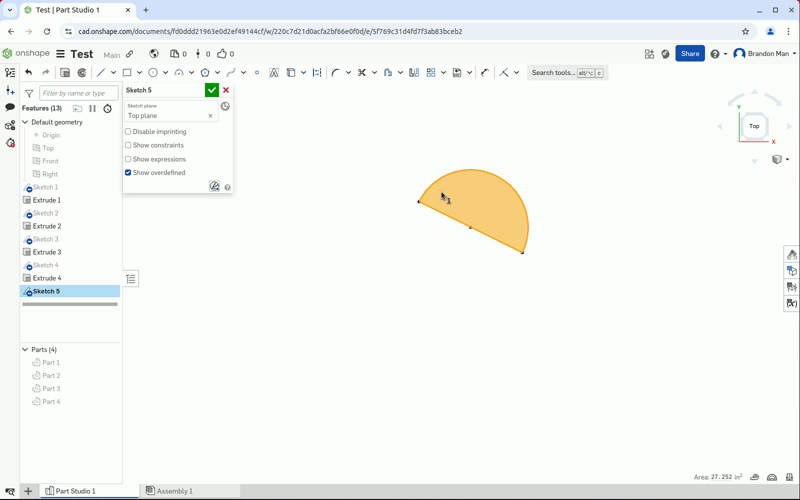
scroll(-6)
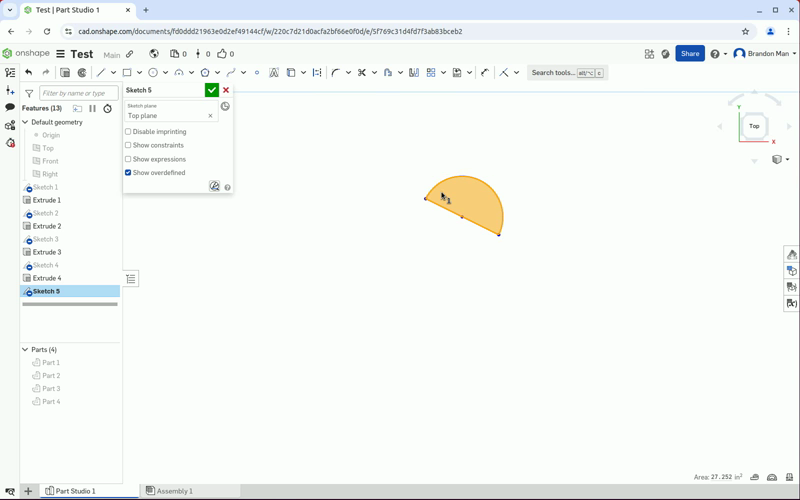
scroll(-6)
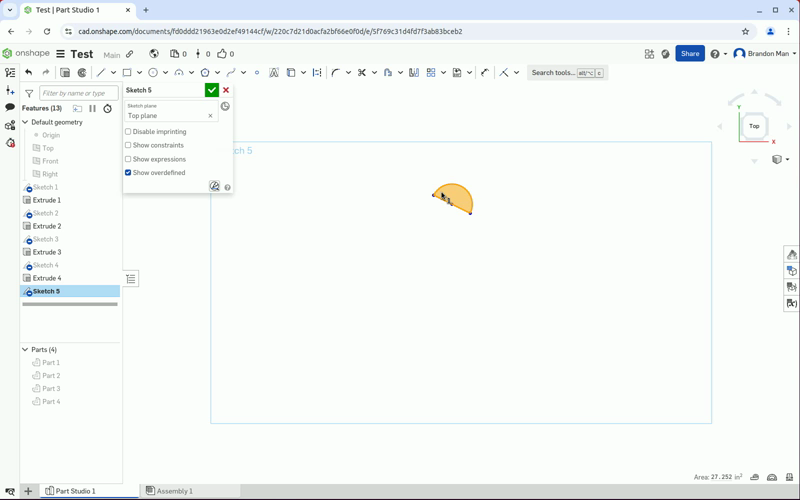
mouse_move(73, 352)
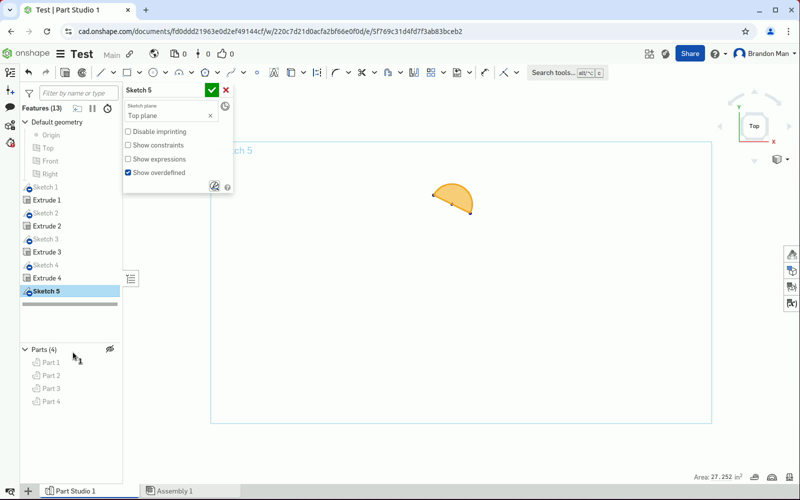
key(shift+y)
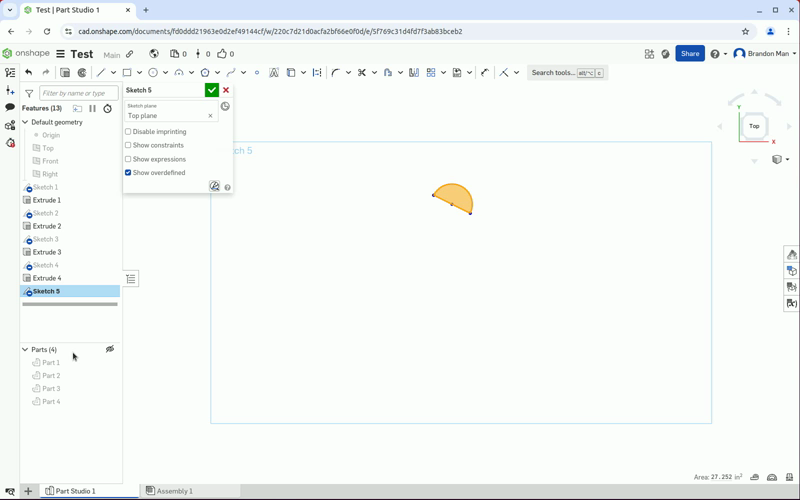
key(shift+e)
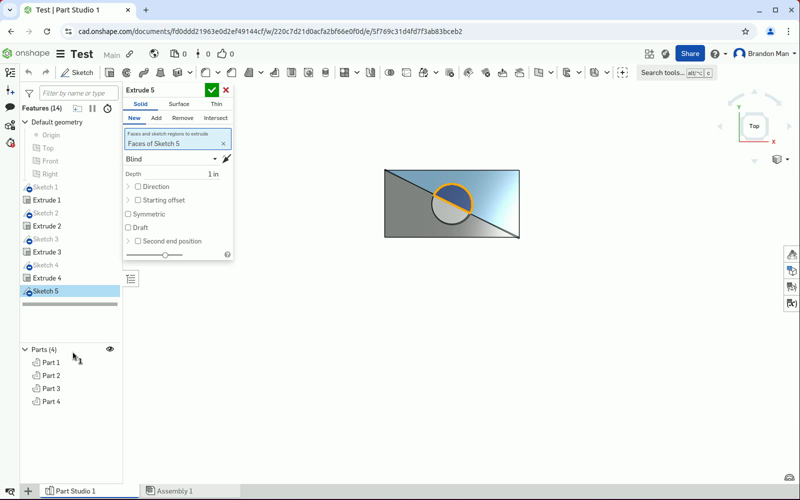
mouse_move(143, 106)
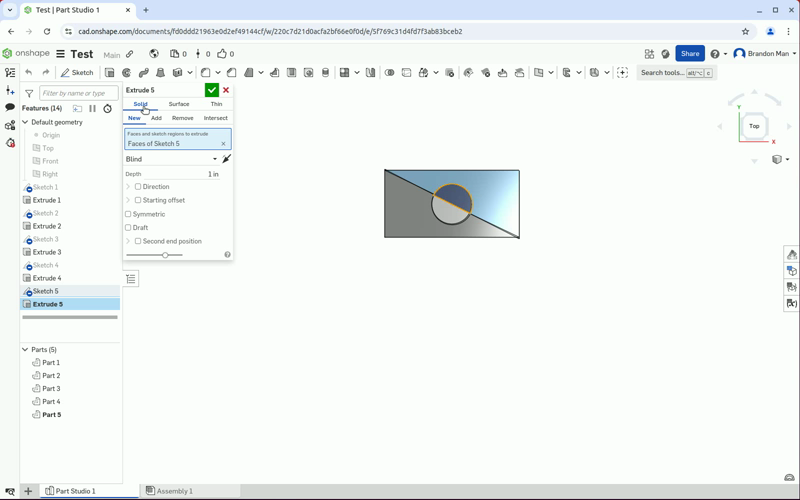
click(143, 106)
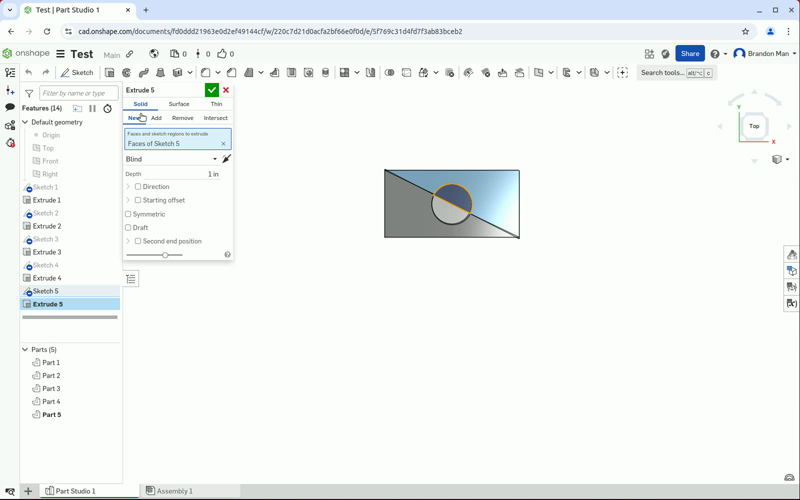
mouse_move(137, 120)
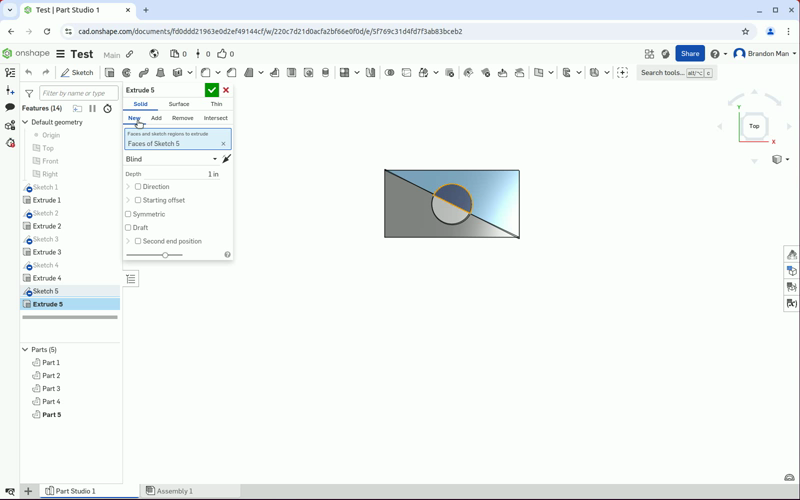
click(137, 120)
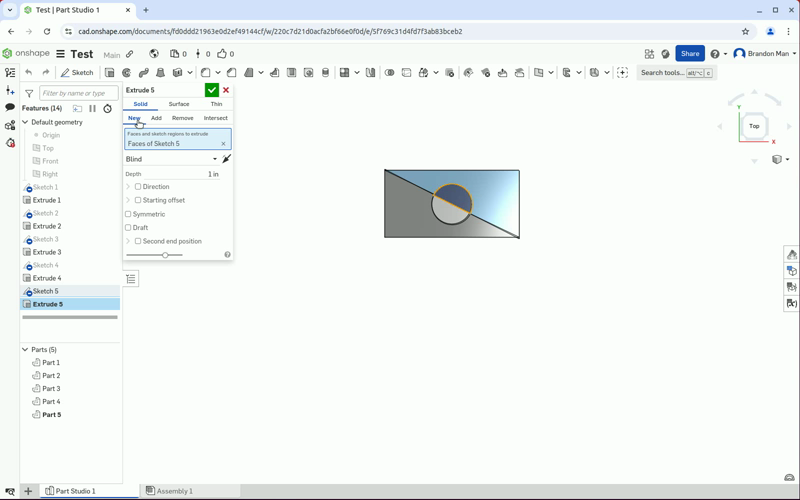
key(tab, 4)
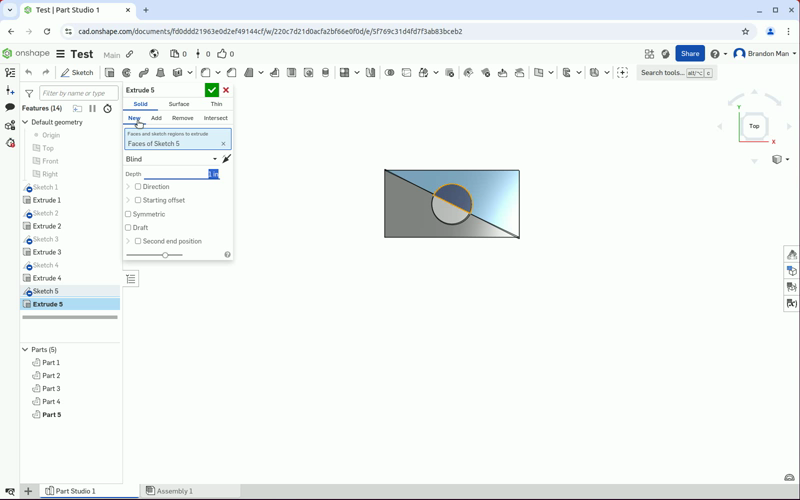
text(8.906)
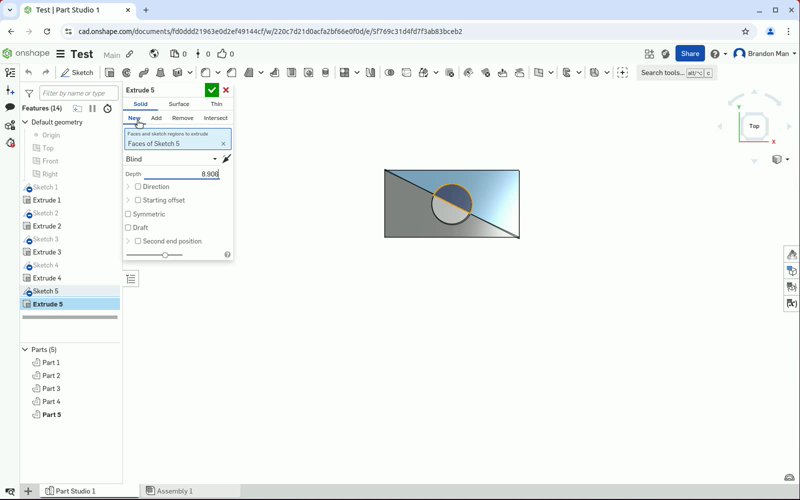
key(enter)
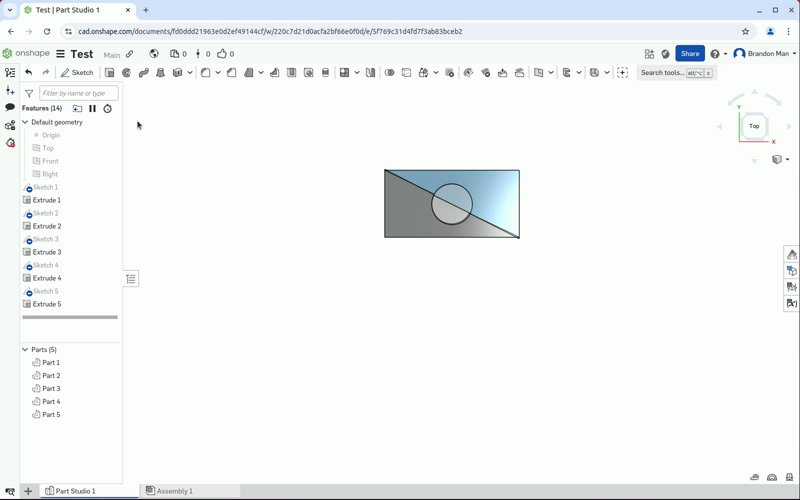
key(shift+h)
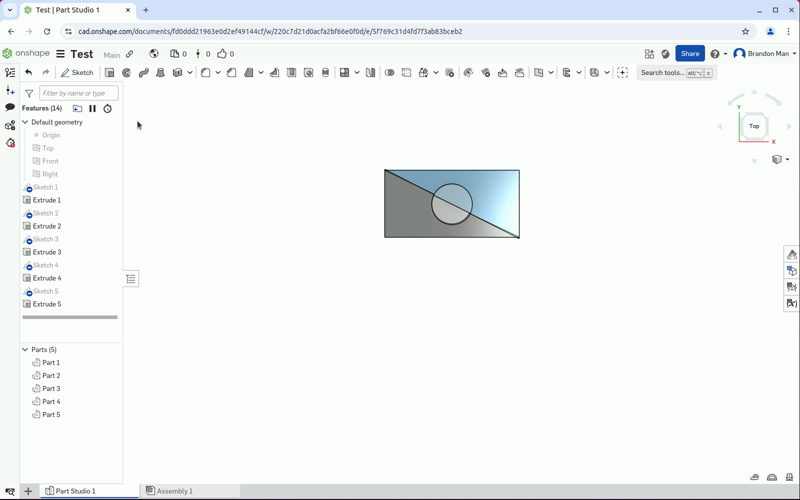
key(shift+h)
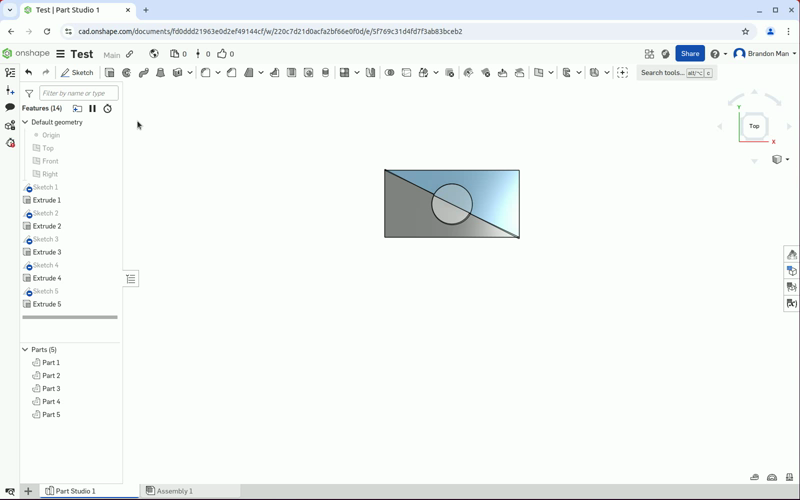
mouse_move(73, 189)
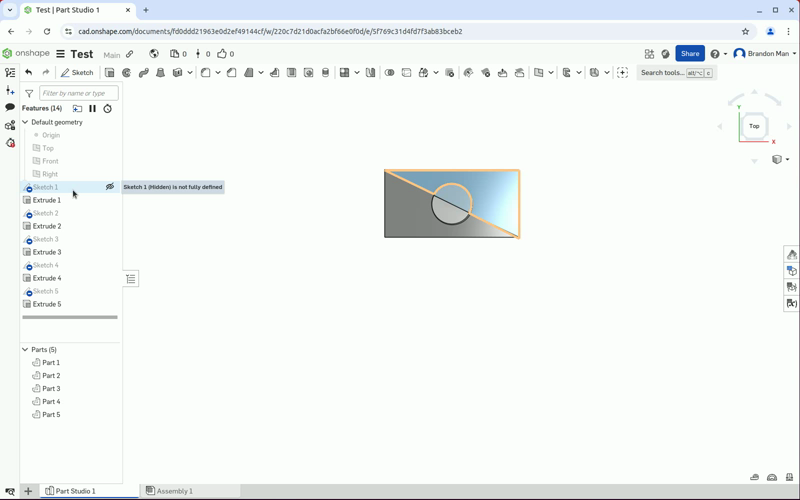
click(73, 189)
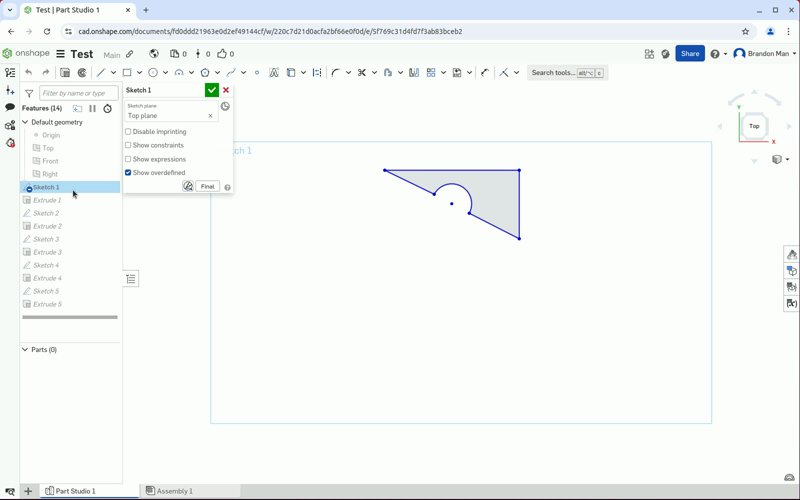
mouse_move(229, 92)
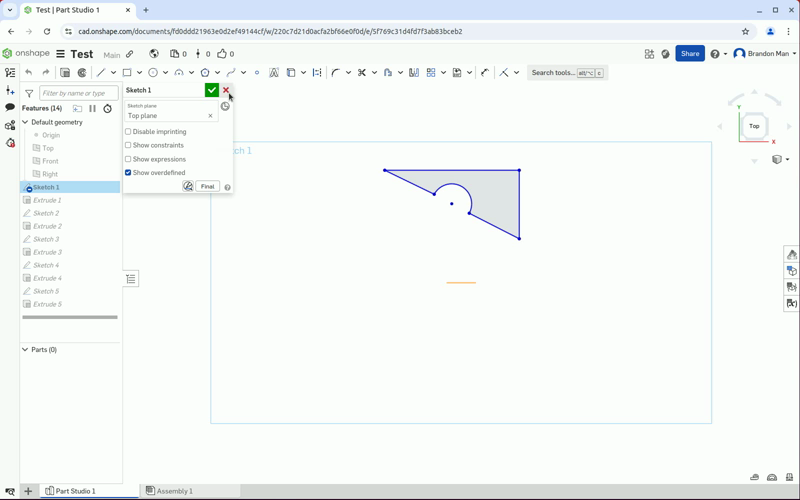
click(229, 92)
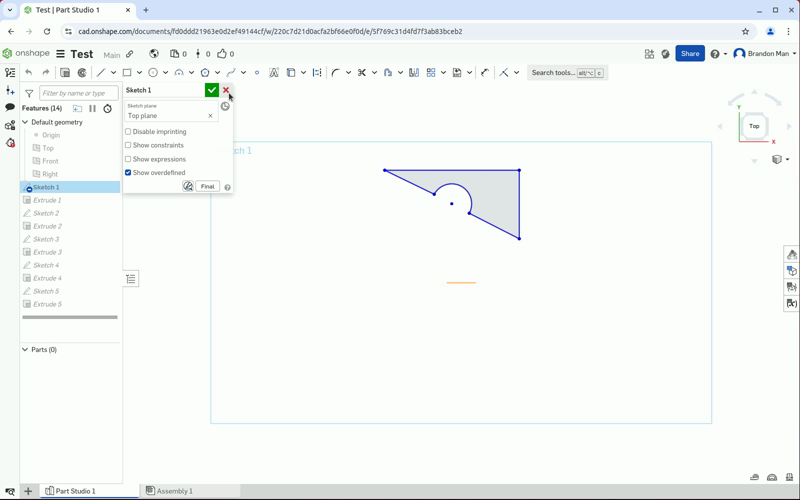
key(shift+s)
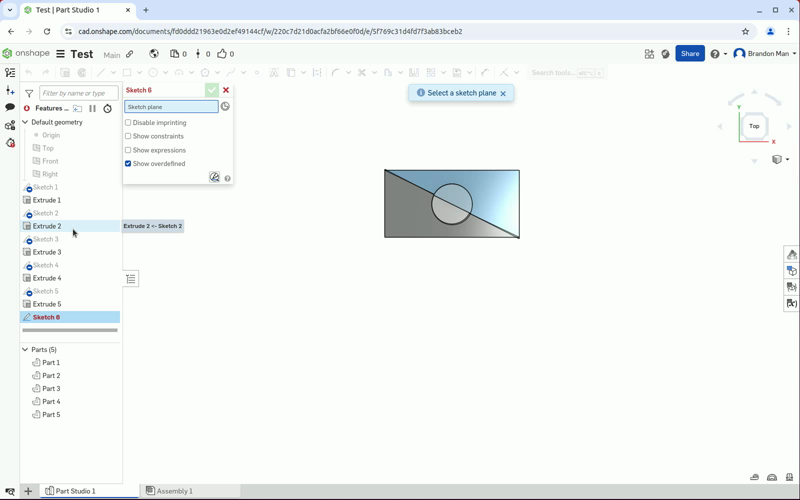
scroll(3)
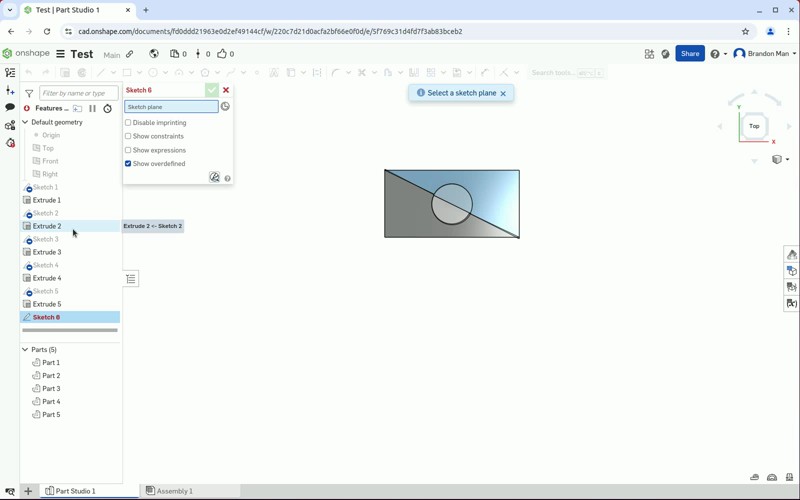
mouse_move(73, 150)
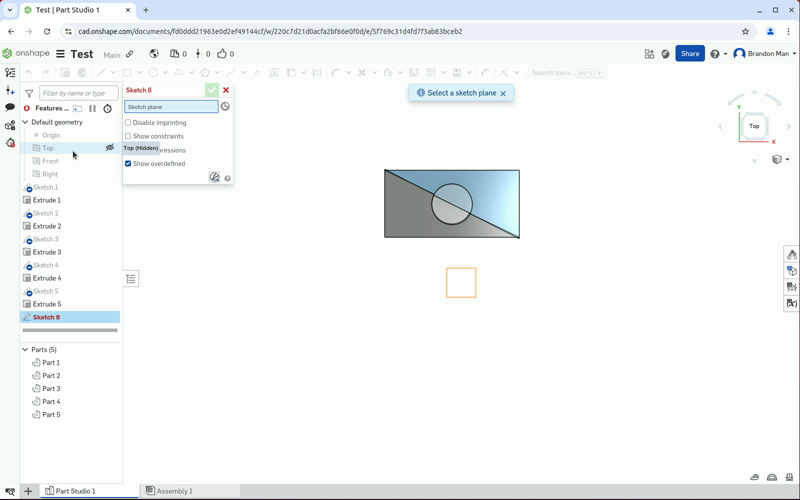
click(73, 150)
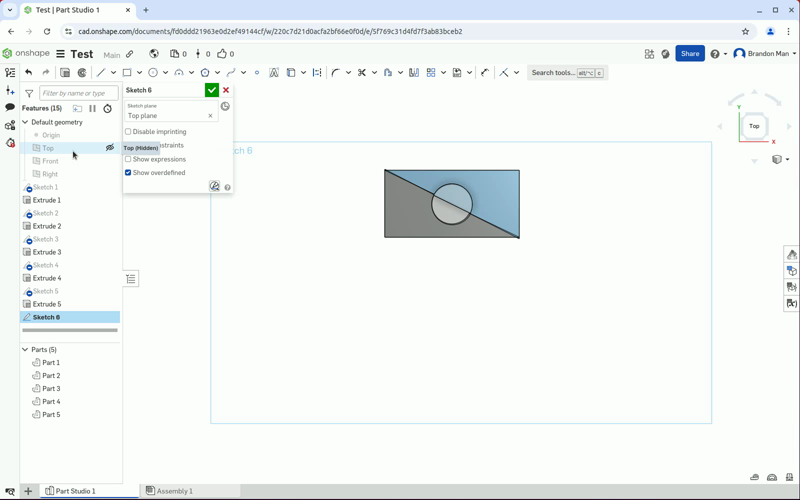
mouse_move(73, 352)
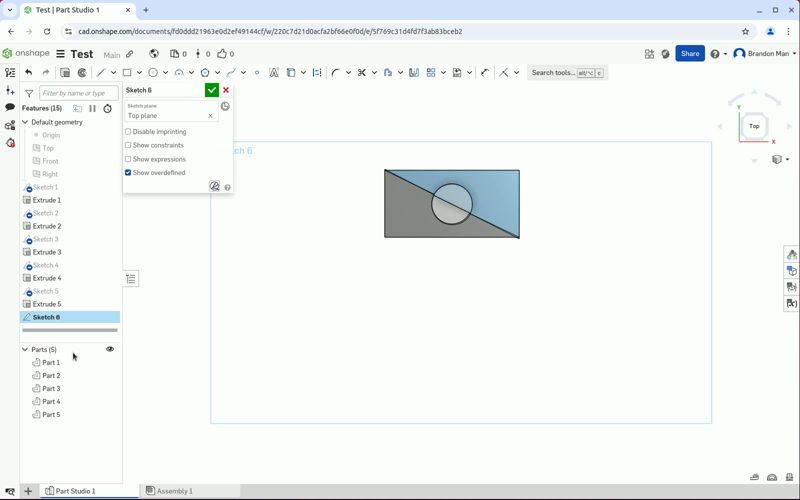
key(y)
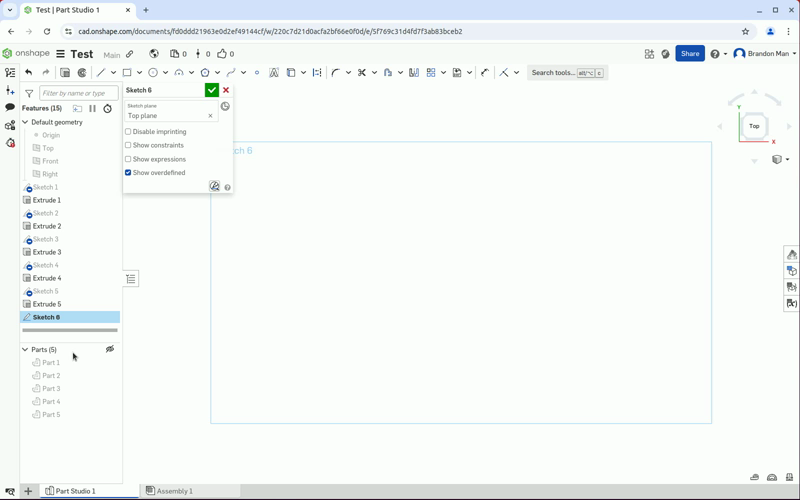
key(a)
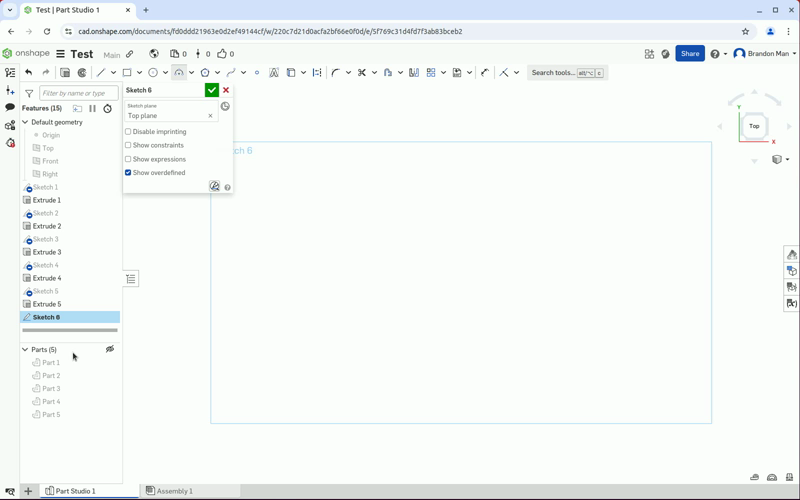
key_down(shift)
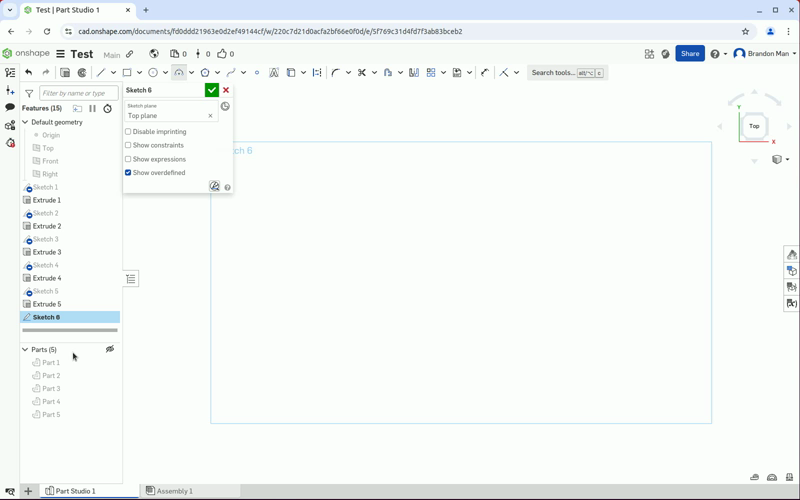
mouse_move(433, 195)
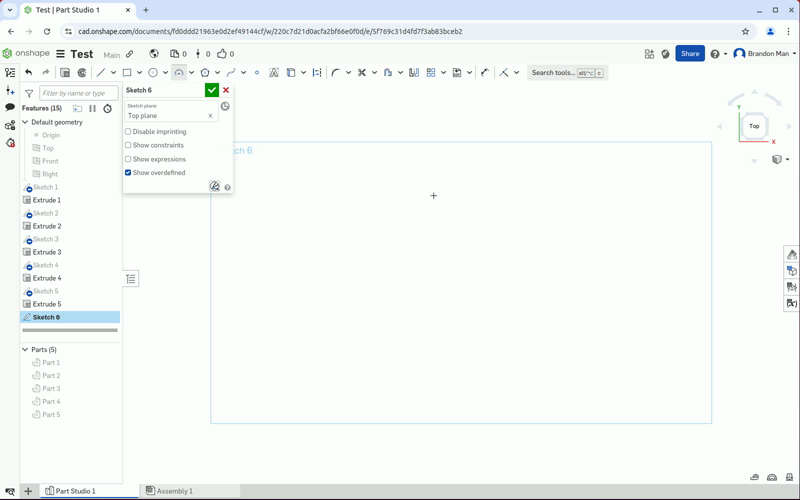
click(433, 195)
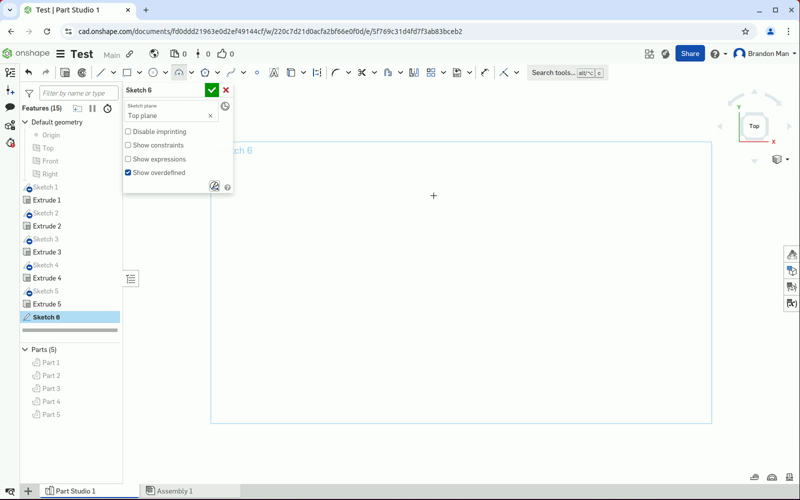
key_up(shift)
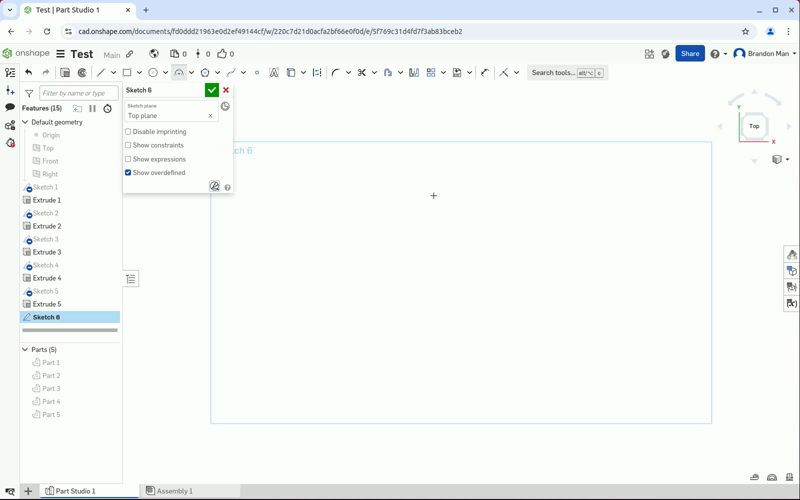
key_down(shift)
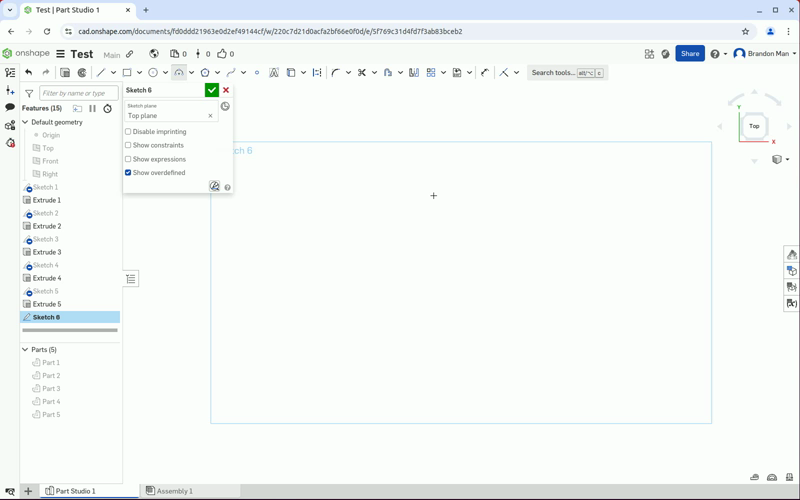
mouse_move(470, 213)
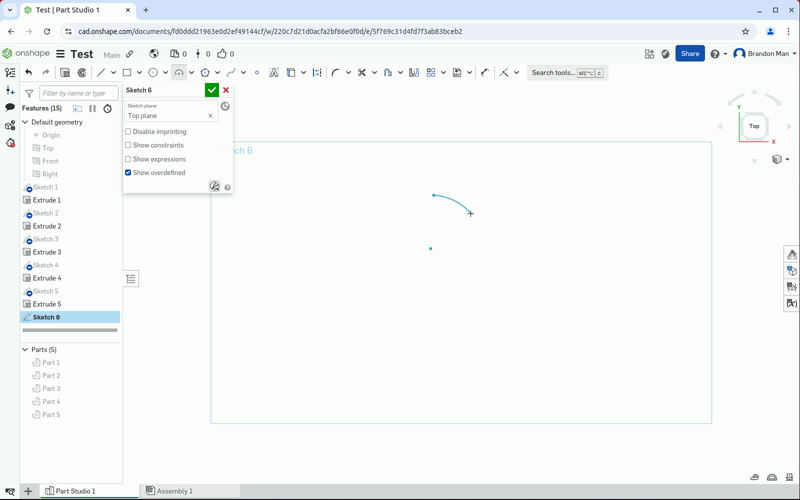
click(470, 213)
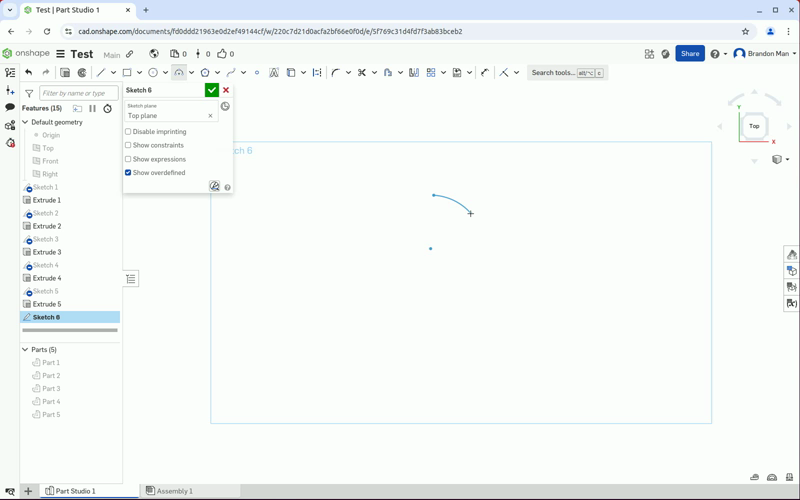
mouse_move(443, 222)
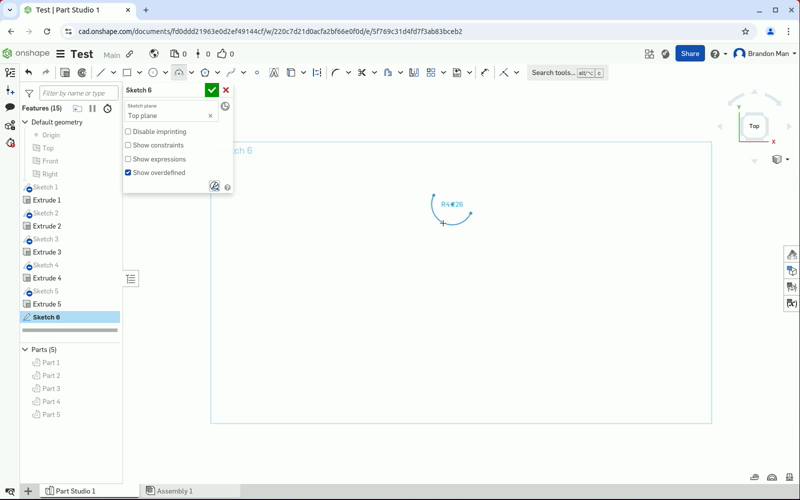
click(443, 222)
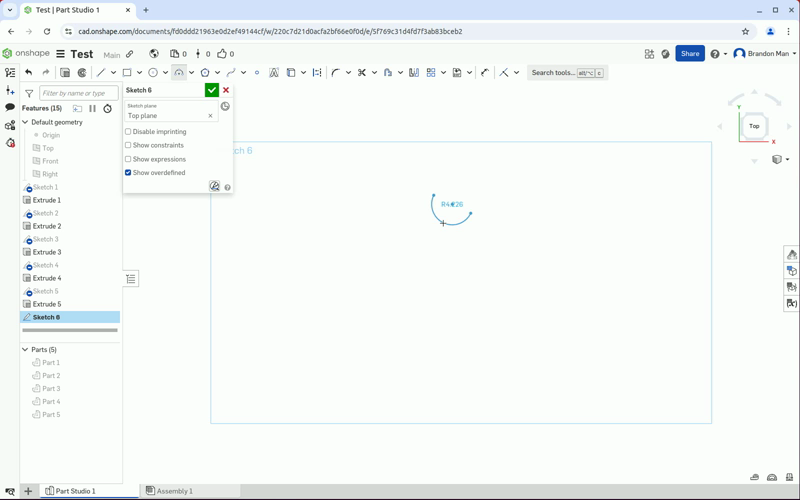
key_up(shift)
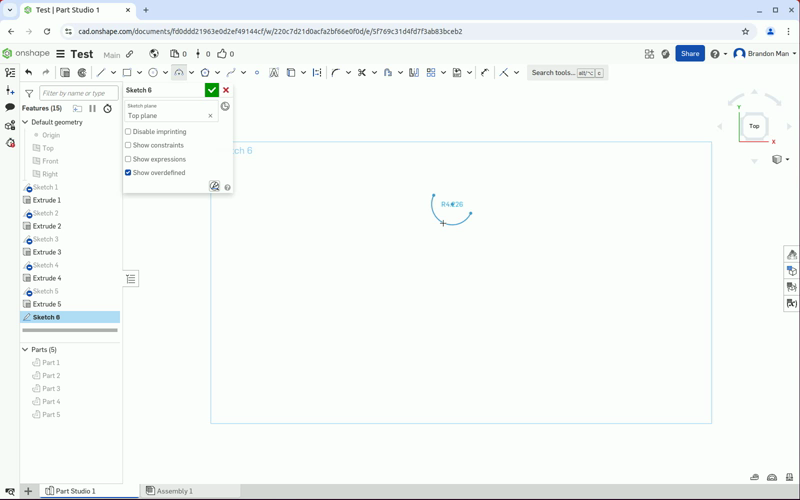
key(esc)
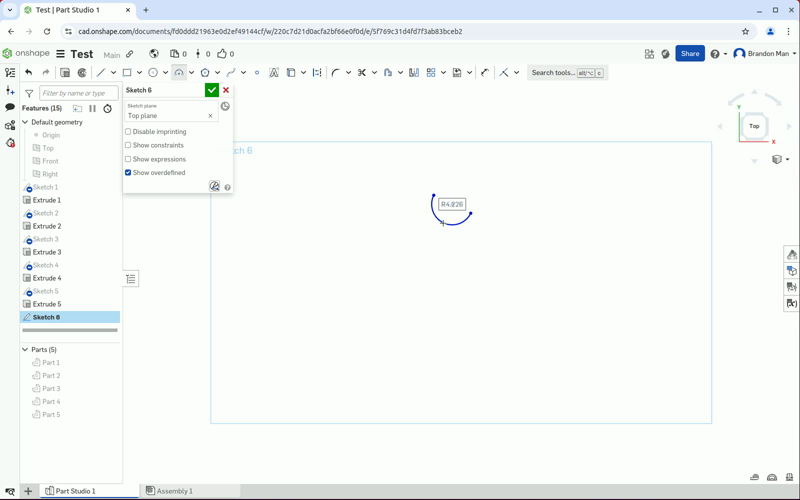
key(l)
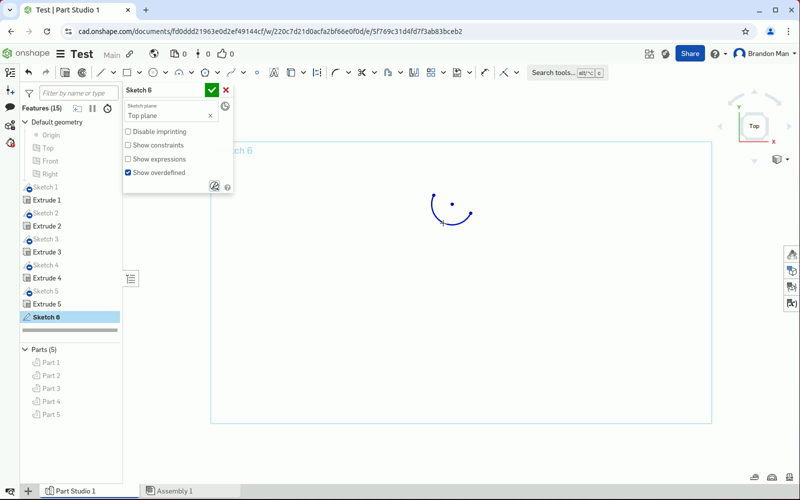
mouse_move(470, 213)
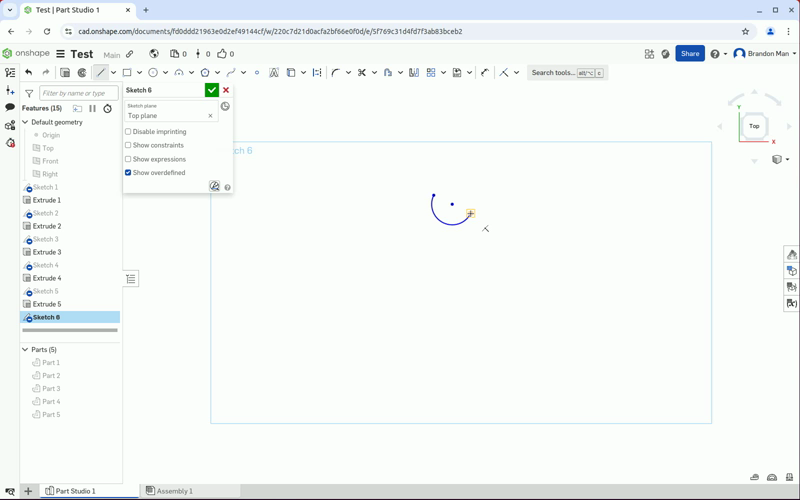
click(470, 213)
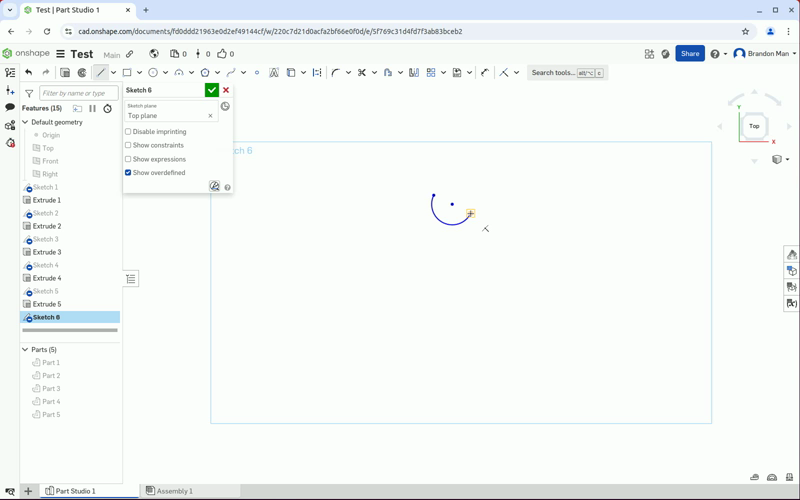
mouse_move(501, 213)
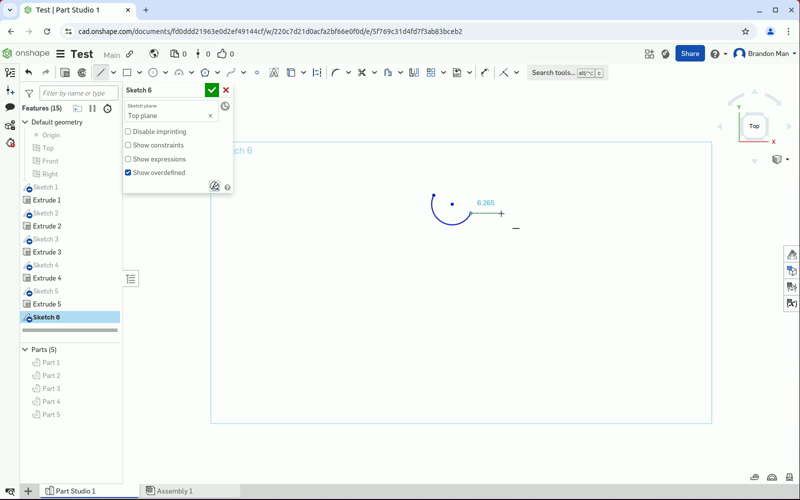
key_down(shift)
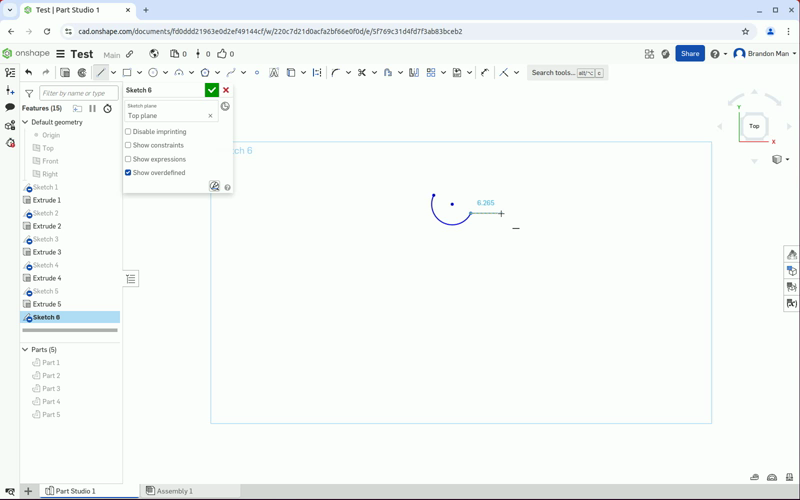
mouse_move(433, 195)
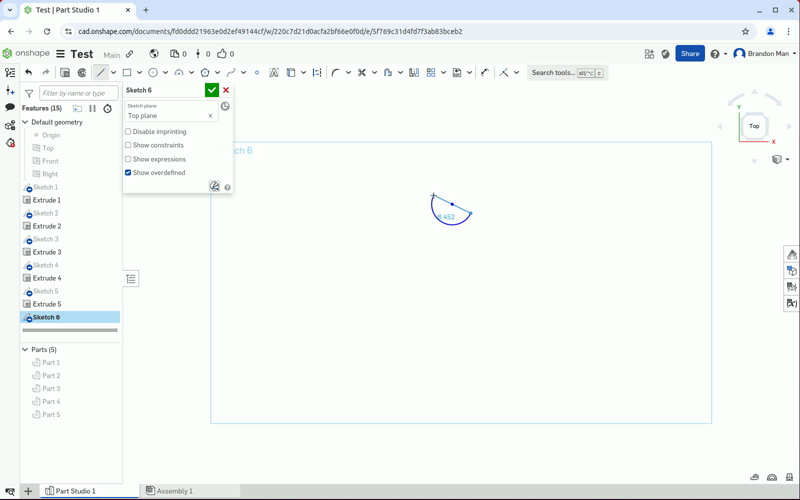
key_up(shift)
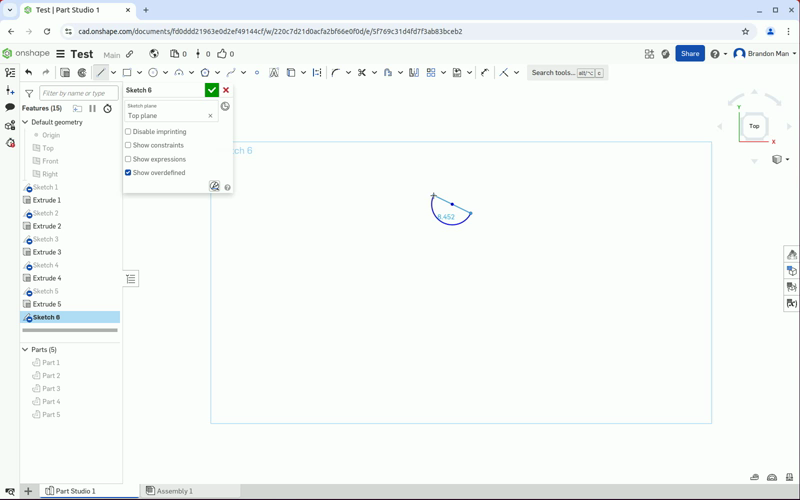
click(433, 195)
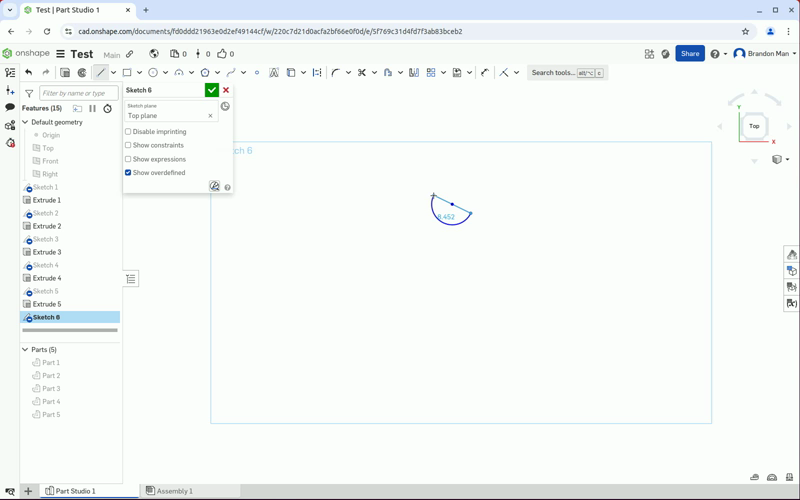
key(esc)
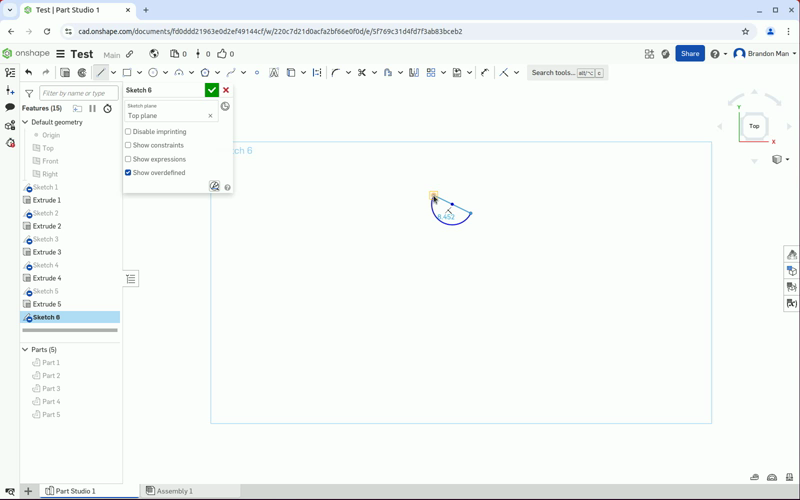
mouse_move(435, 209)
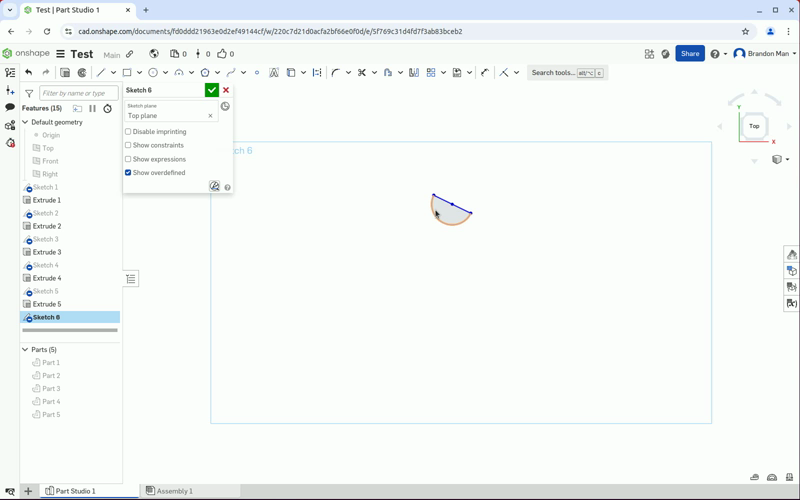
scroll(6)
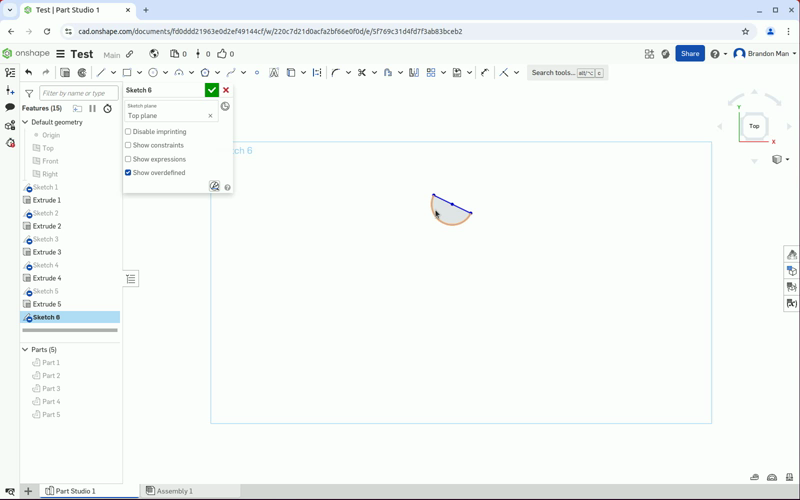
scroll(6)
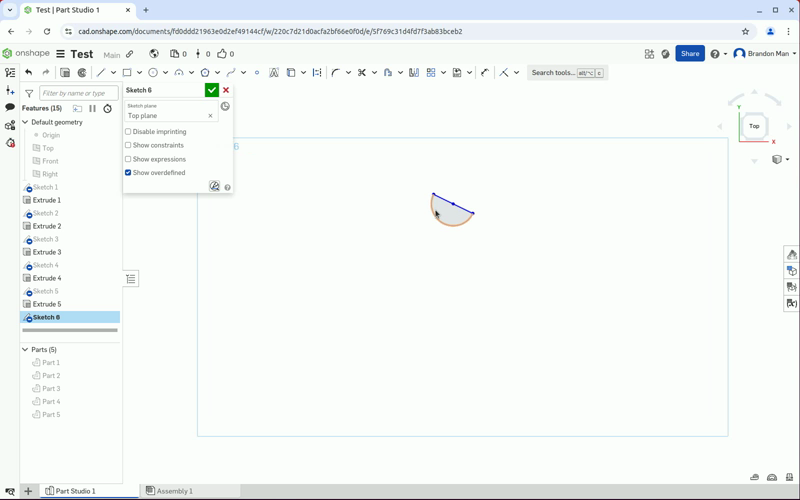
scroll(6)
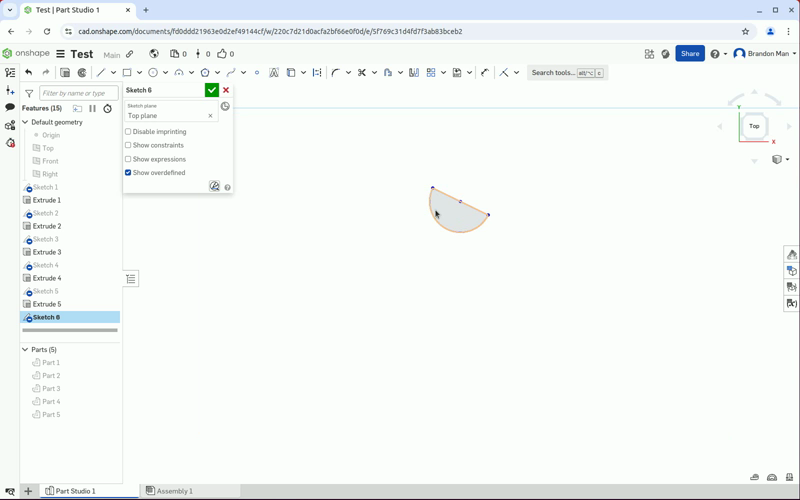
scroll(6)
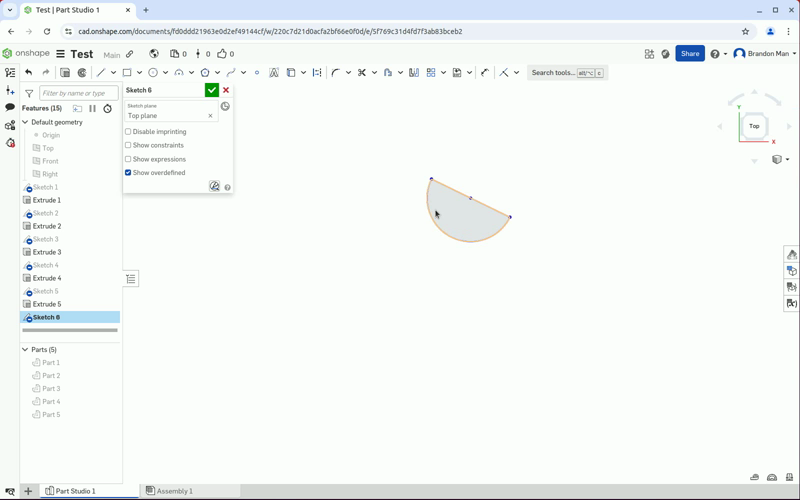
scroll(6)
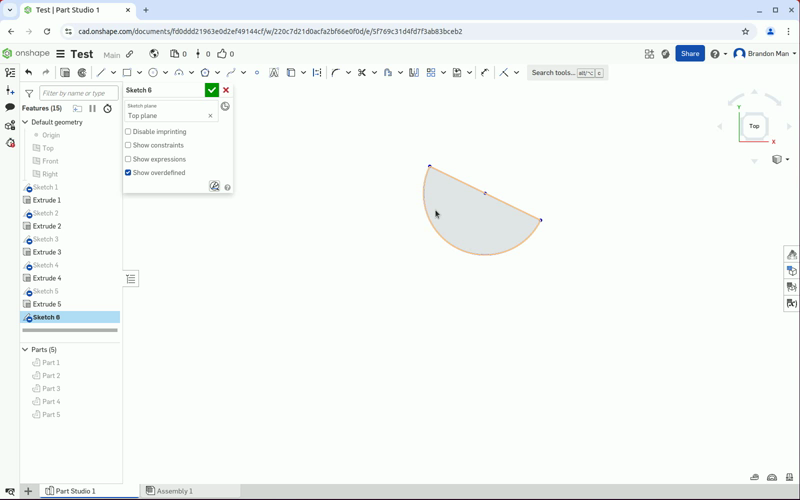
scroll(6)
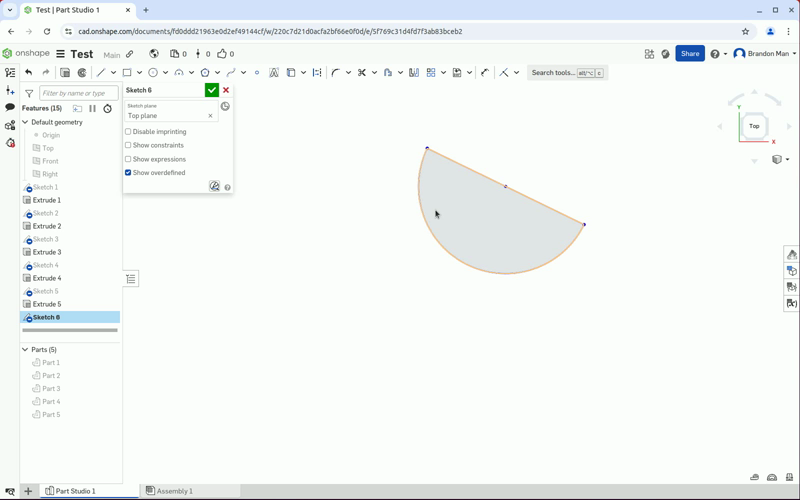
scroll(6)
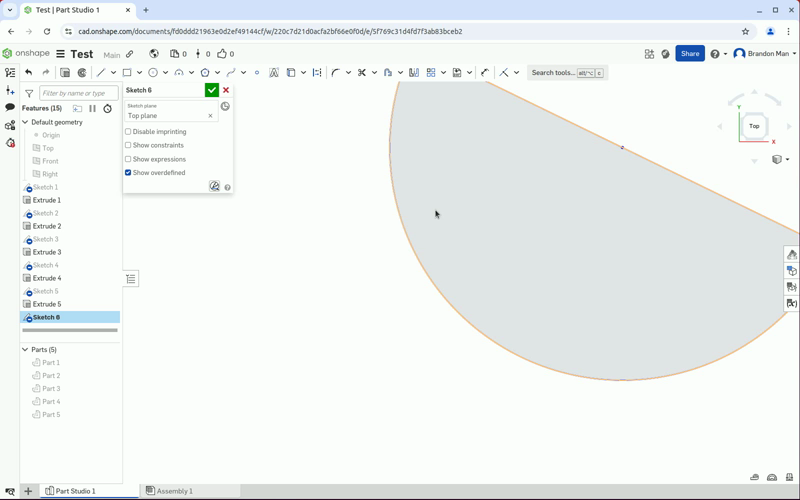
click(435, 209)
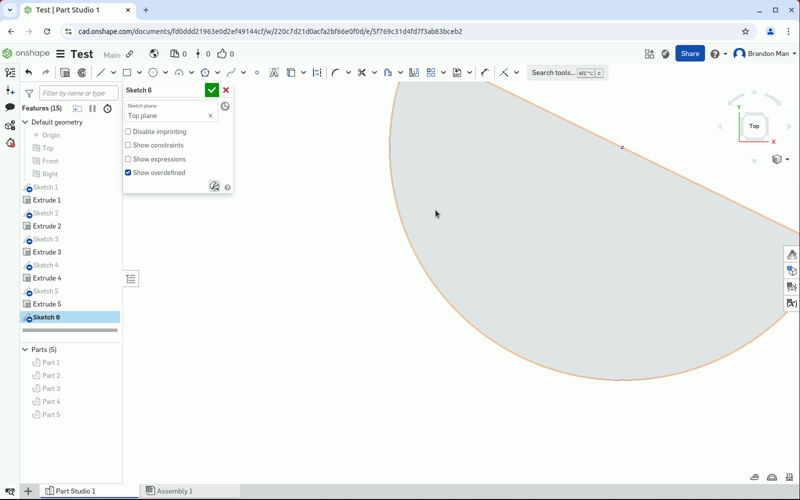
scroll(-6)
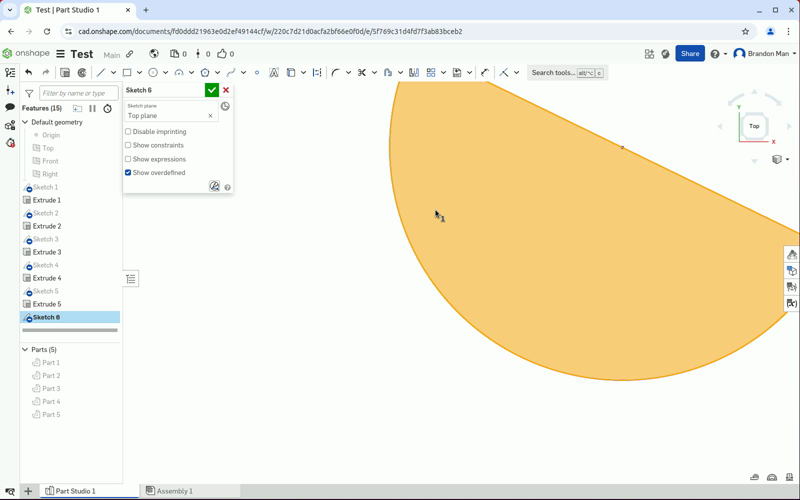
scroll(-6)
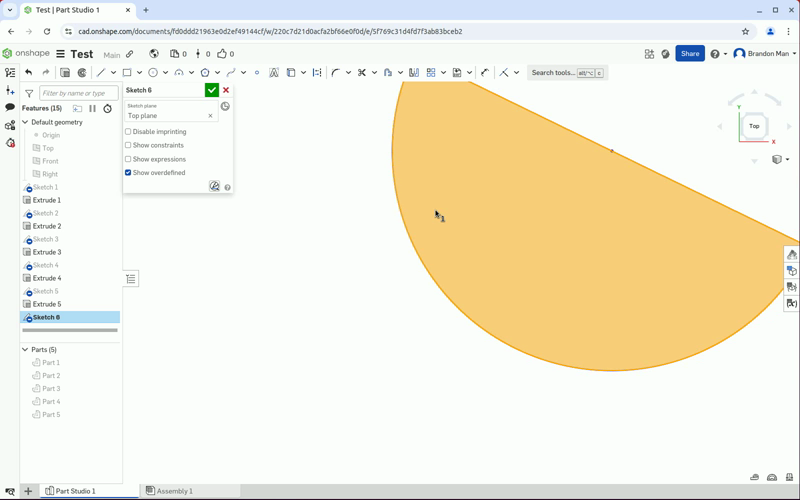
scroll(-6)
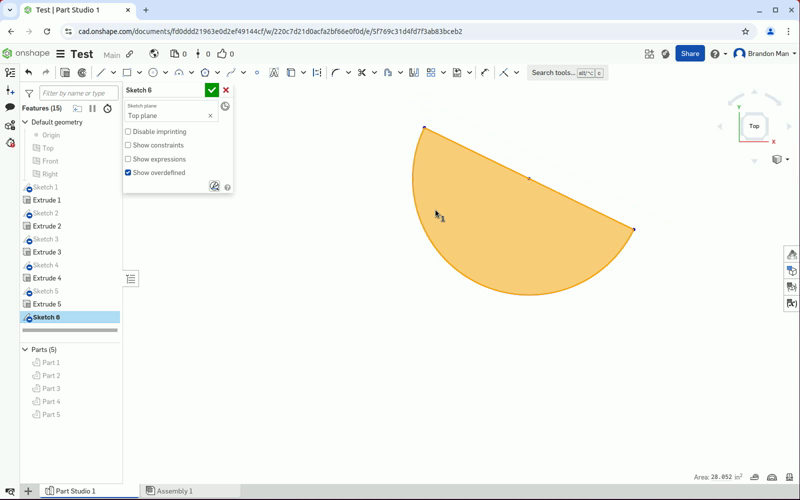
scroll(-6)
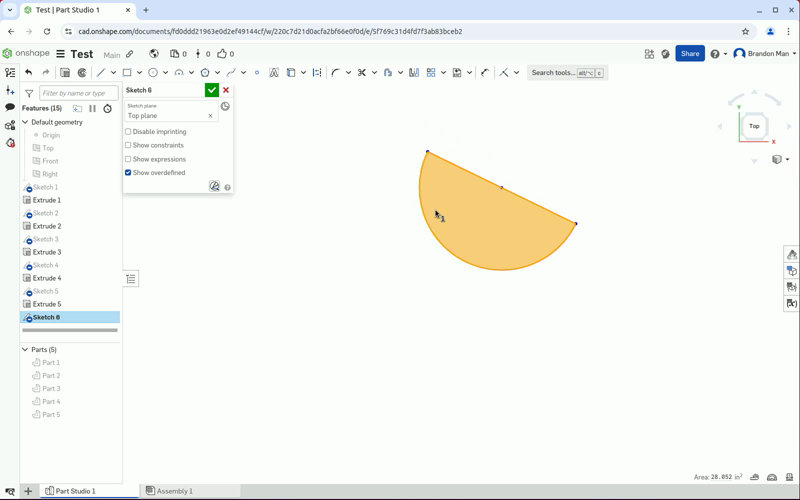
scroll(-6)
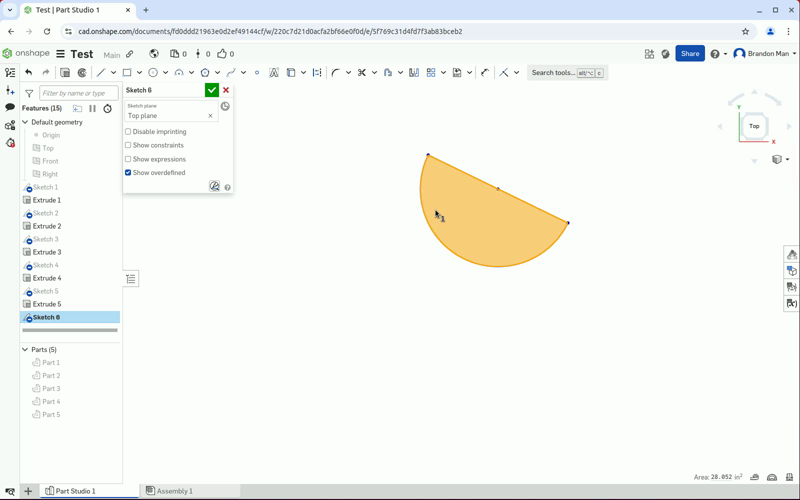
scroll(-6)
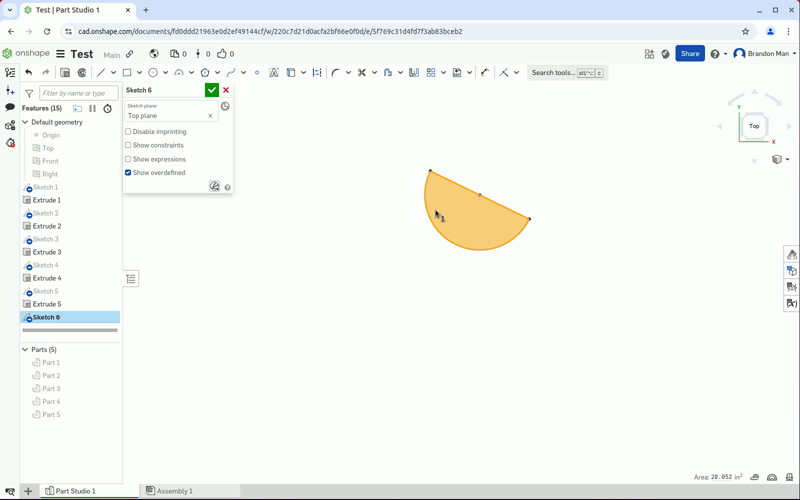
scroll(-6)
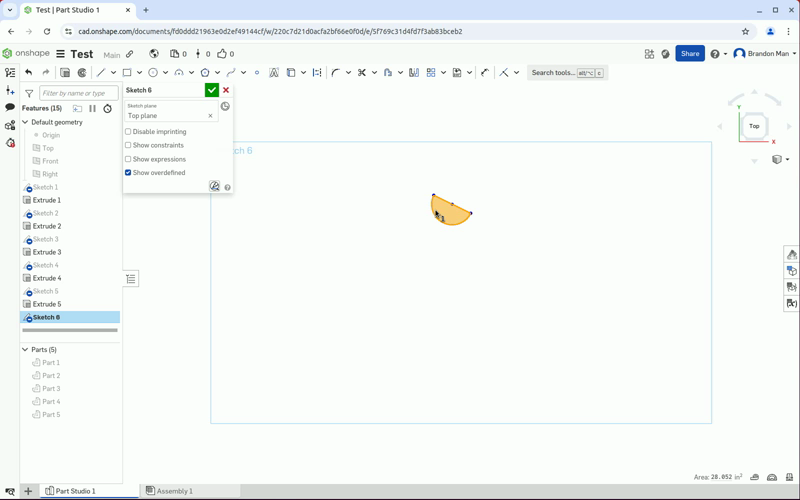
mouse_move(73, 352)
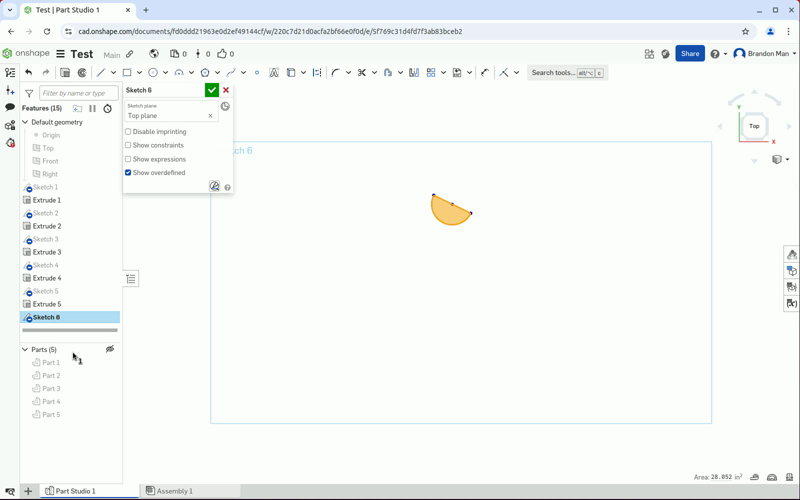
key(shift+y)
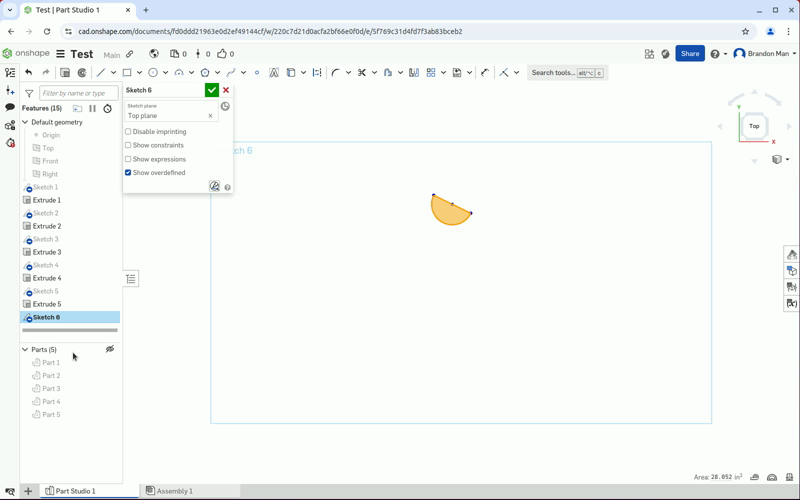
key(shift+e)
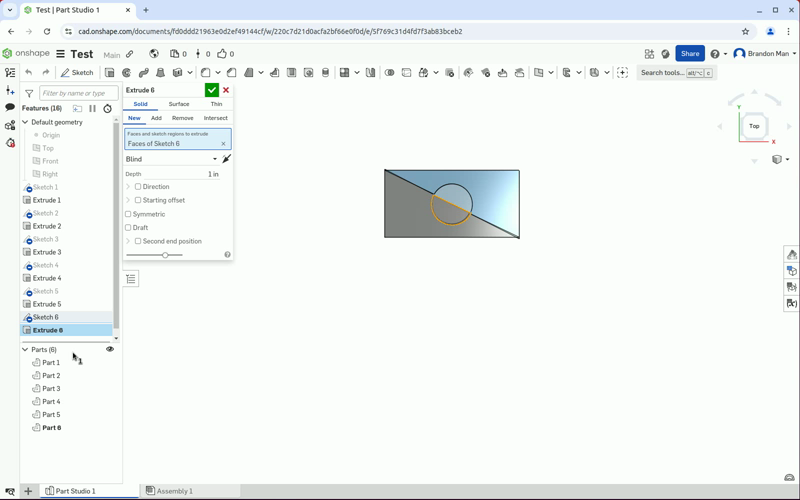
mouse_move(143, 106)
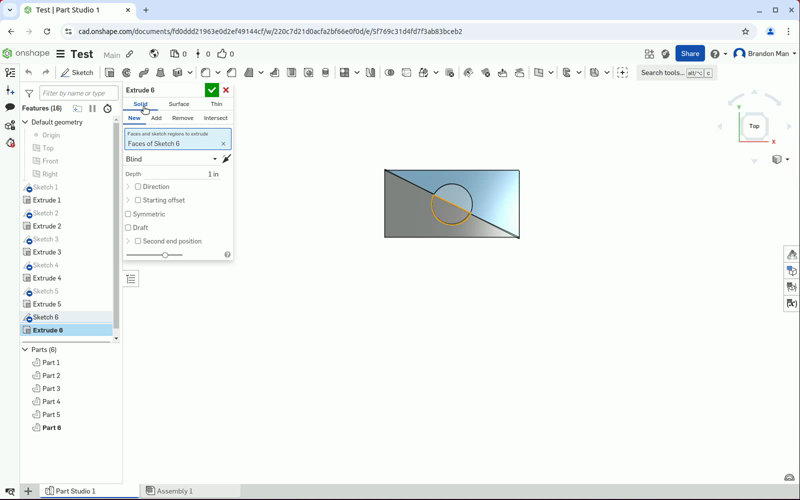
click(143, 106)
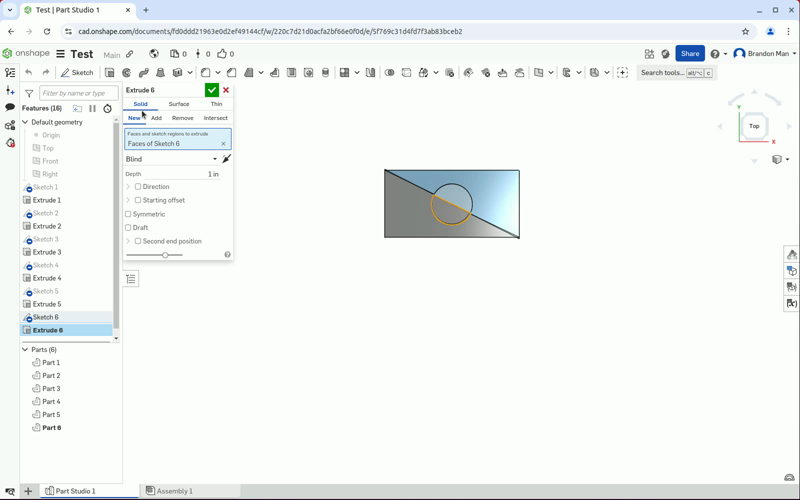
mouse_move(137, 120)
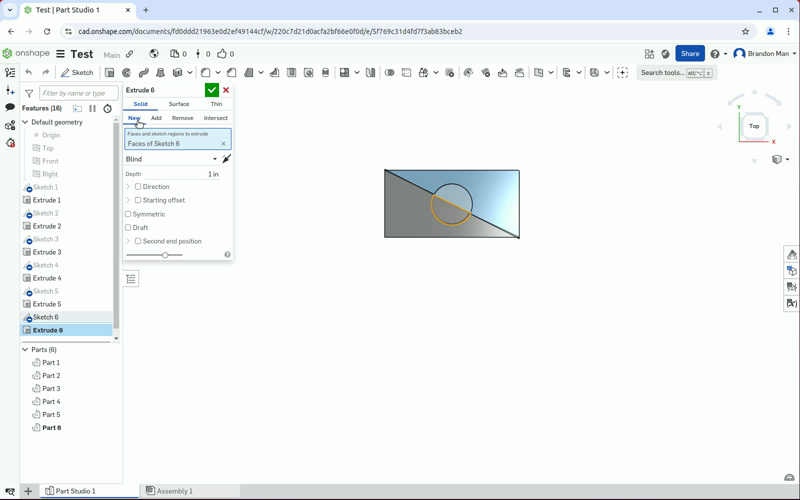
click(137, 120)
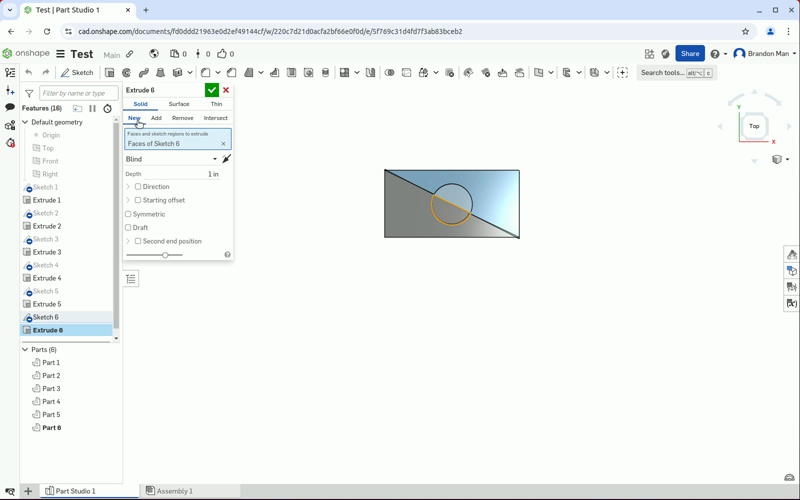
key(tab, 4)
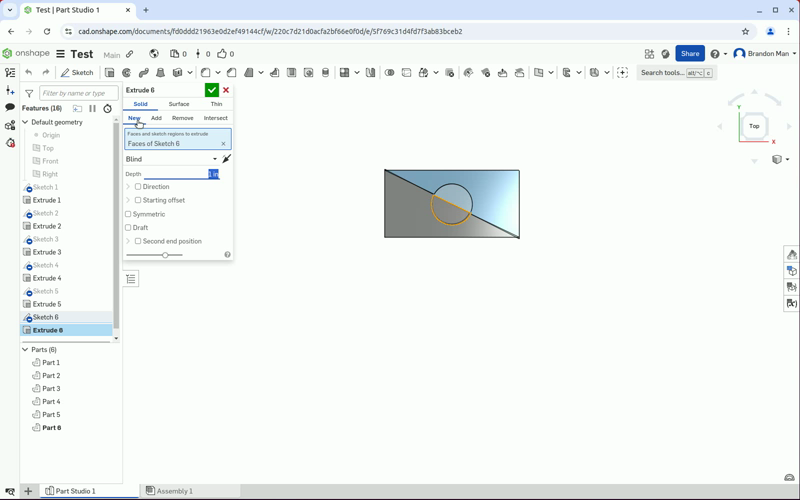
text(8.906)
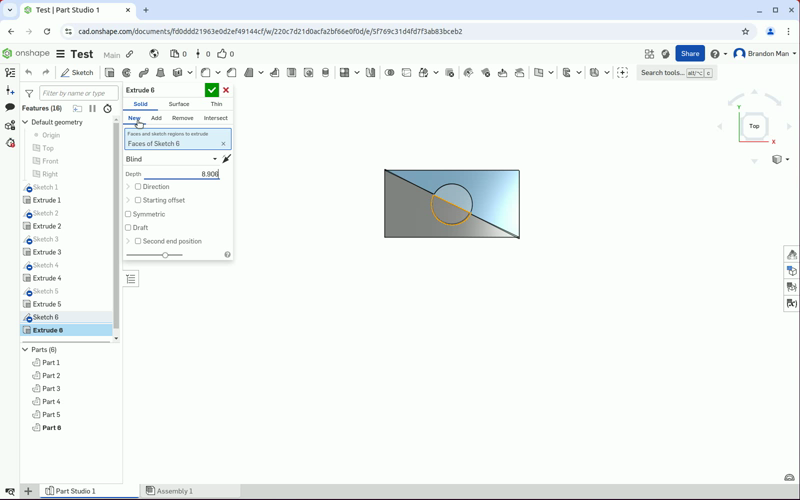
key(enter)
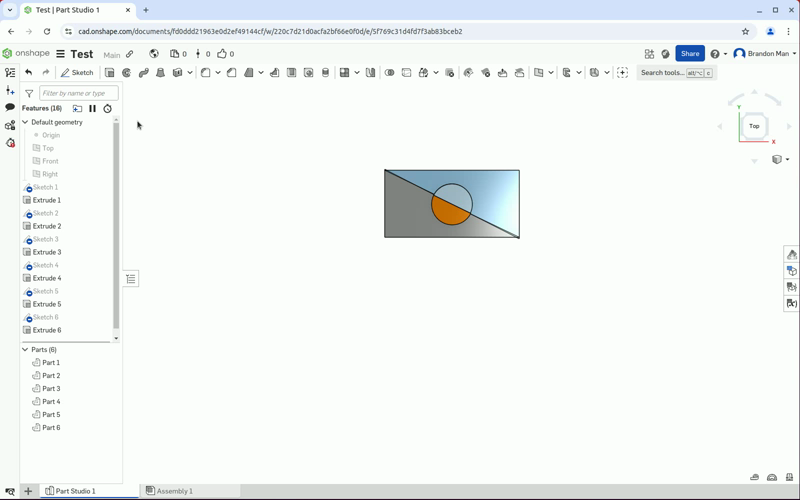
key(shift+h)
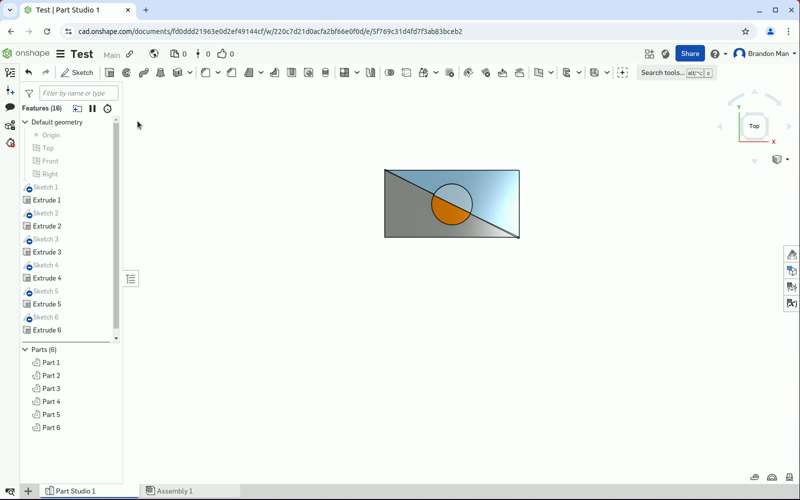
key(shift+h)
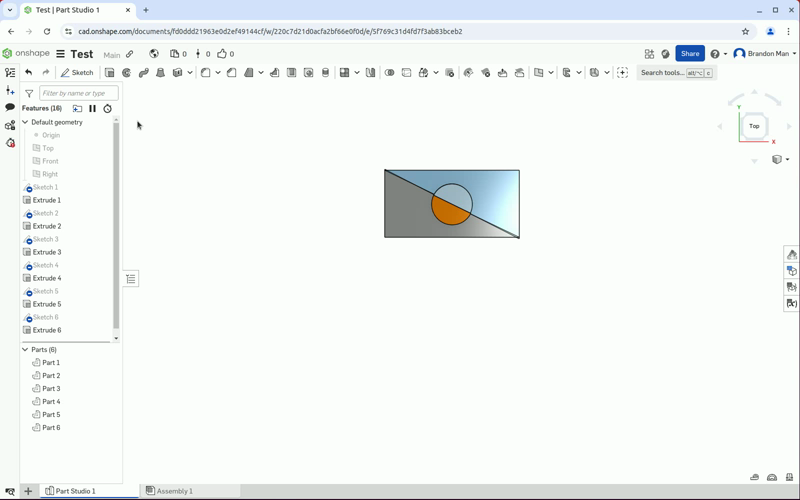
key(shift+7)
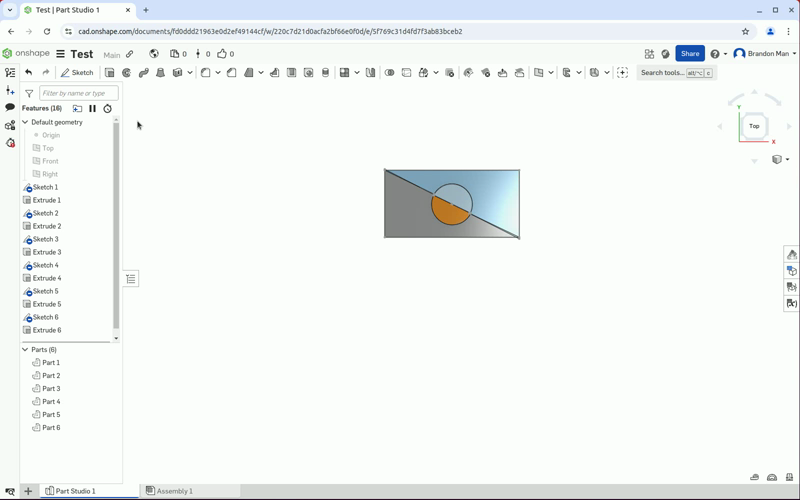
key(up, 3)
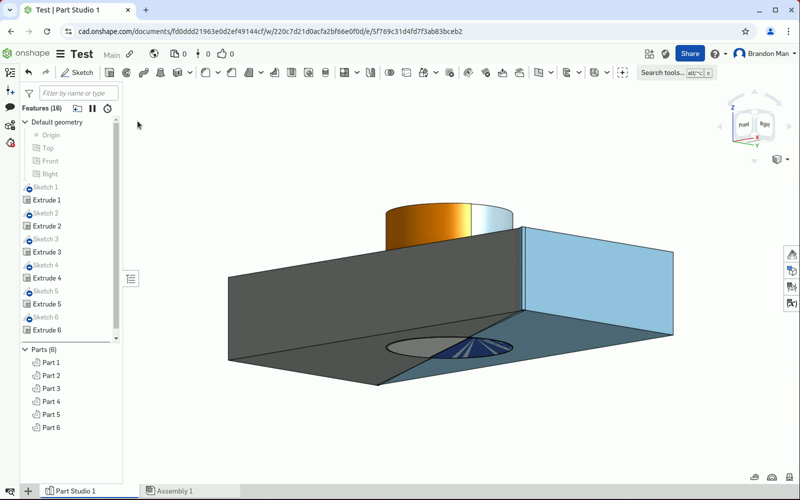
key(left, 3)
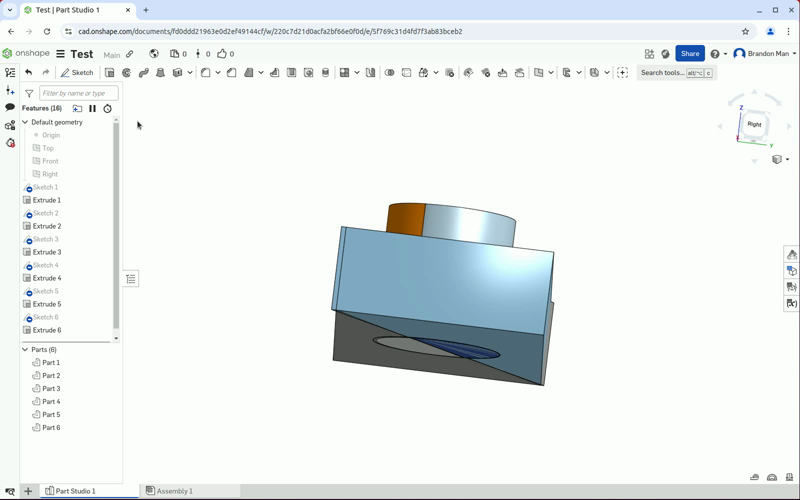
key(right, 3)
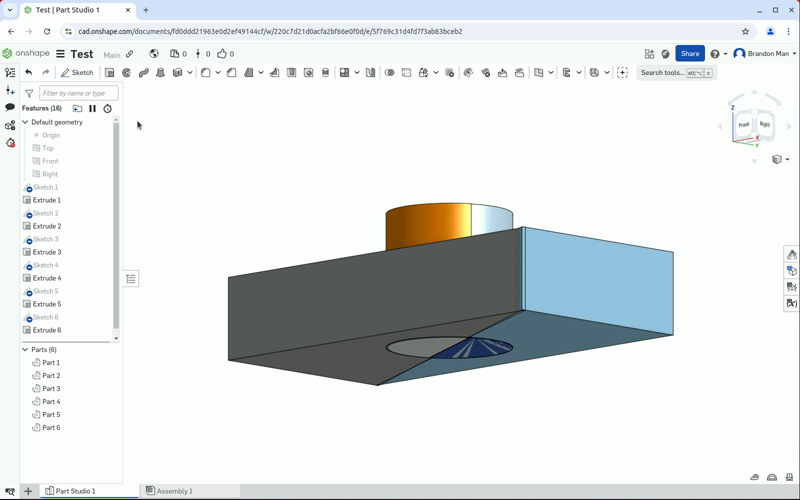
key(down, 3)
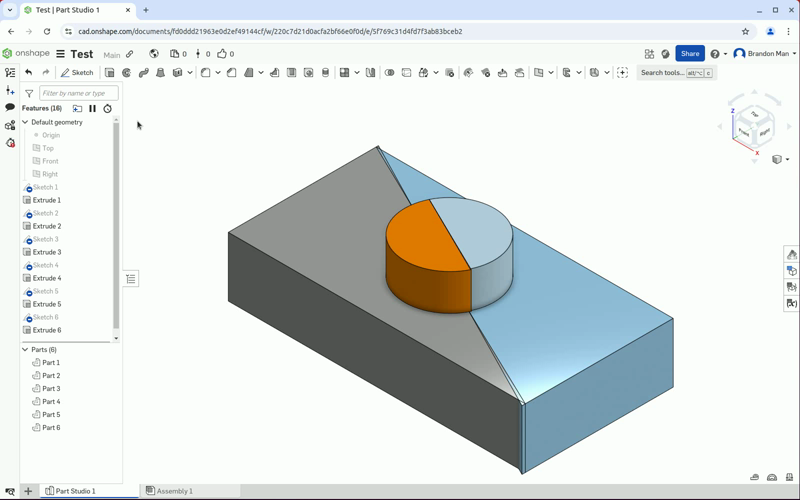
mouse_move(69, 189)
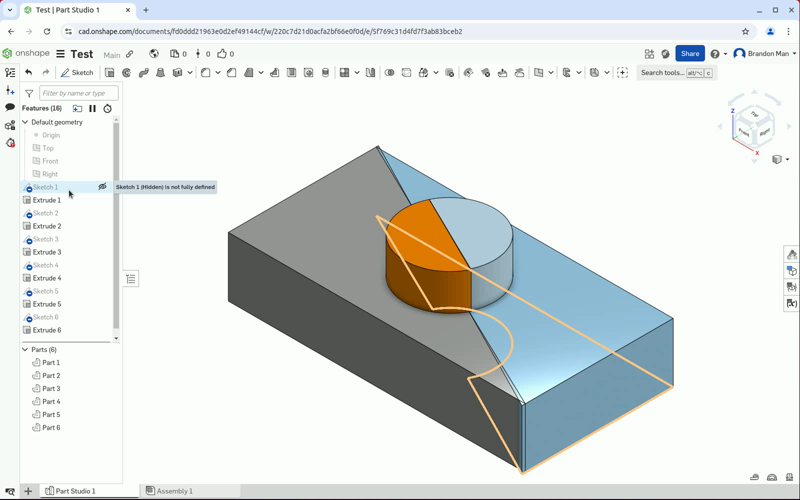
click(69, 189)